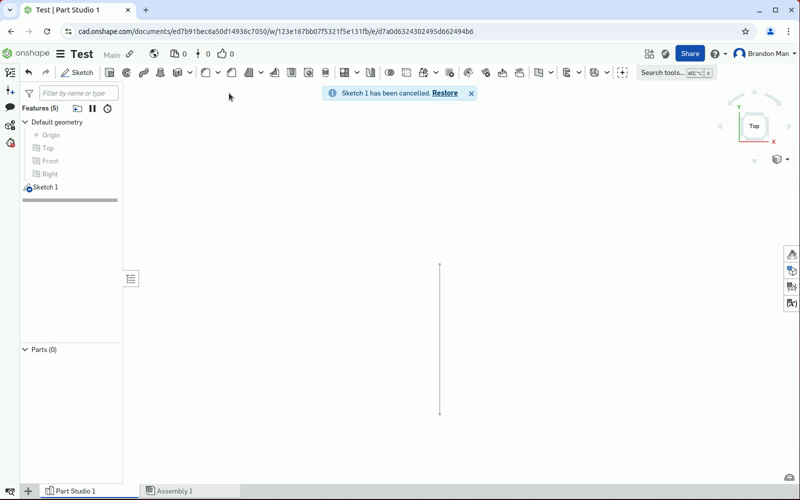
key(shift+h)
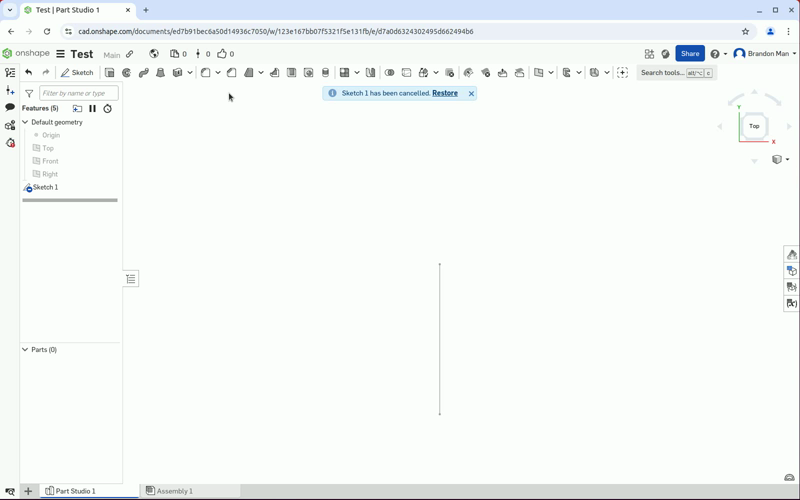
key(shift+s)
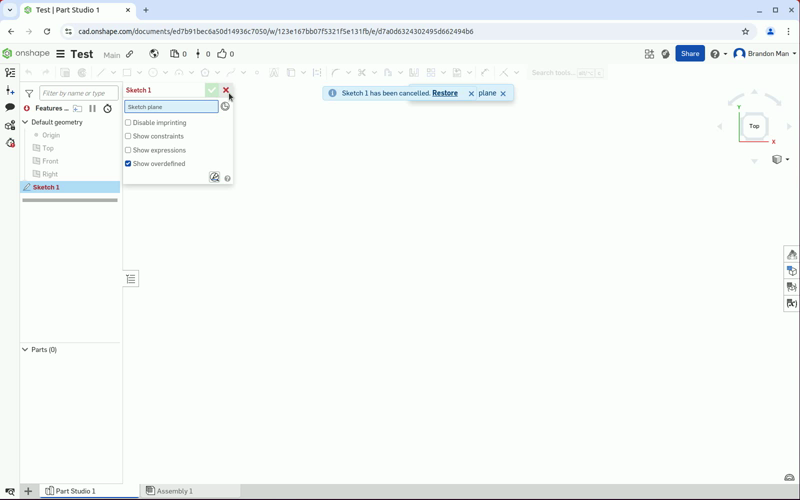
mouse_move(73, 150)
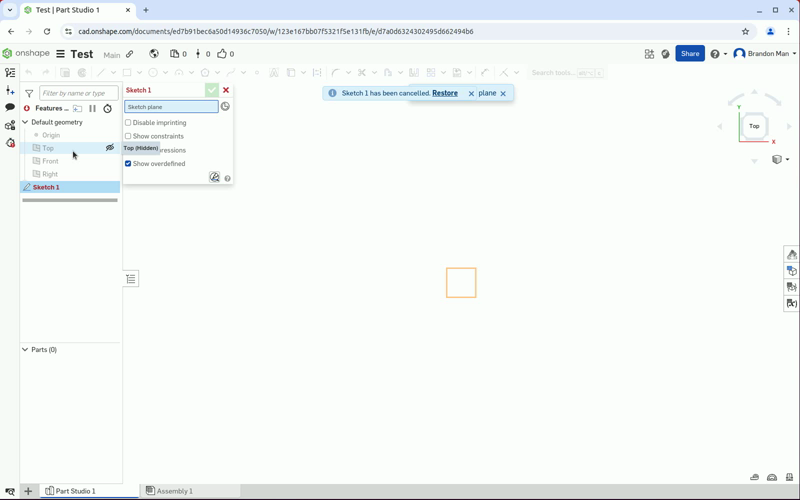
click(73, 150)
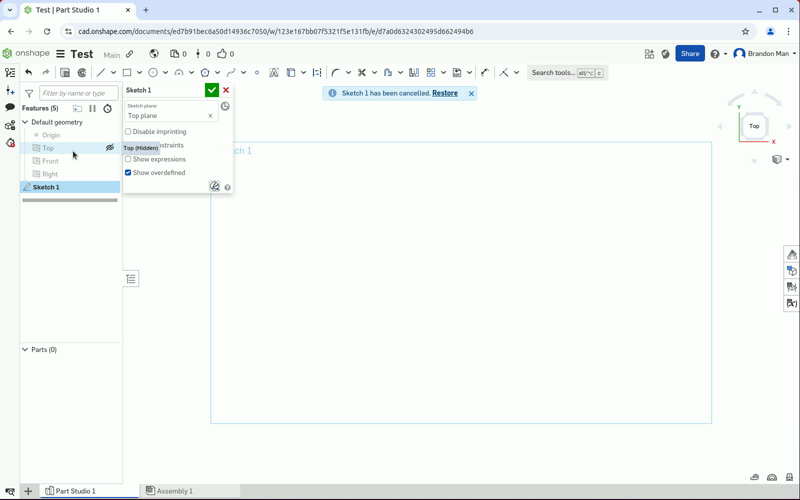
mouse_move(73, 352)
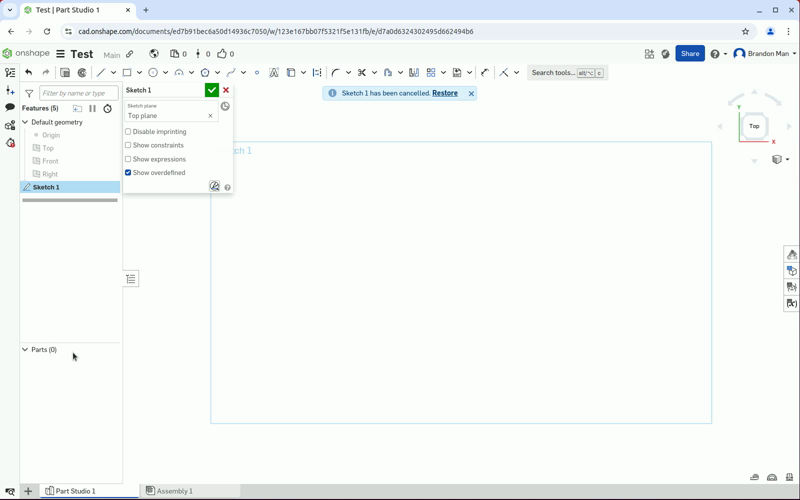
key(y)
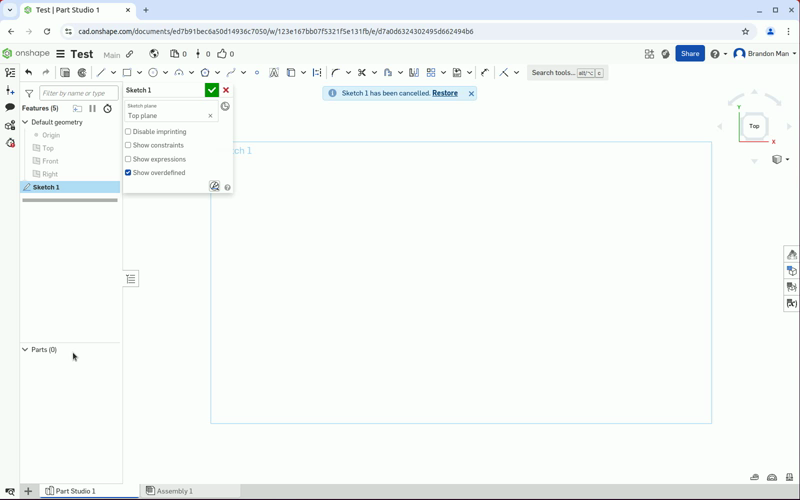
key(c)
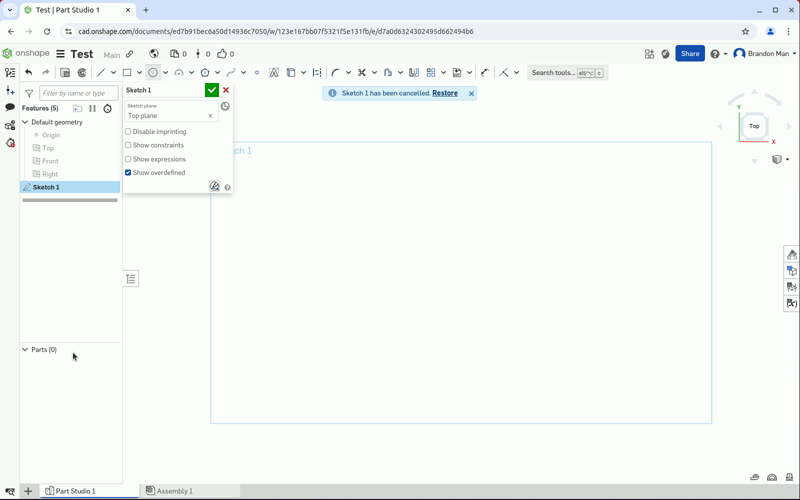
key_down(shift)
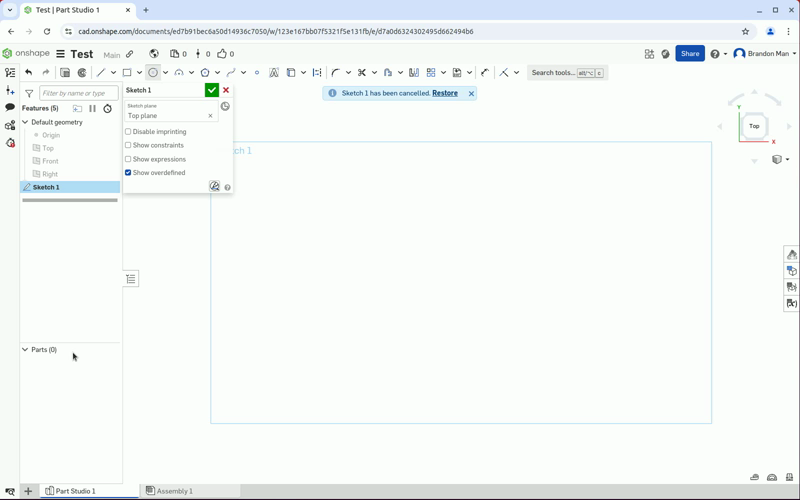
mouse_move(461, 282)
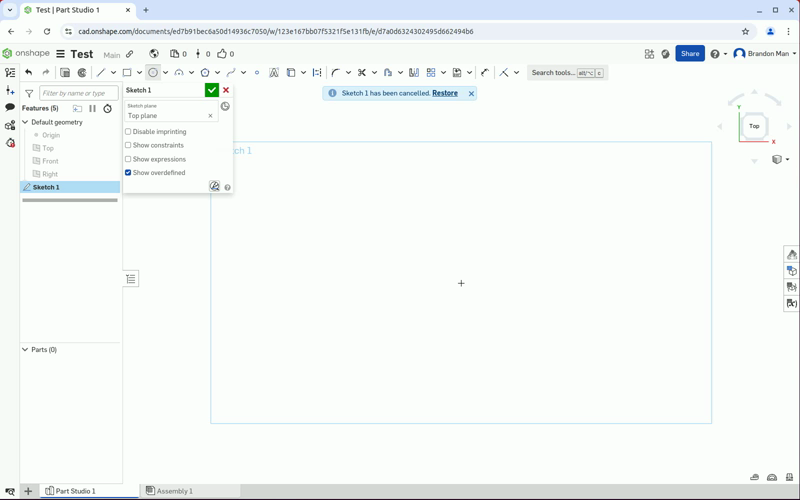
click(461, 282)
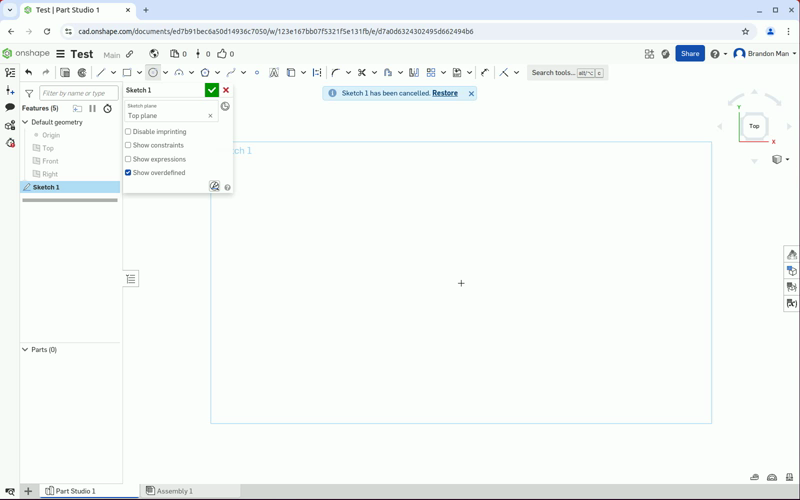
key_up(shift)
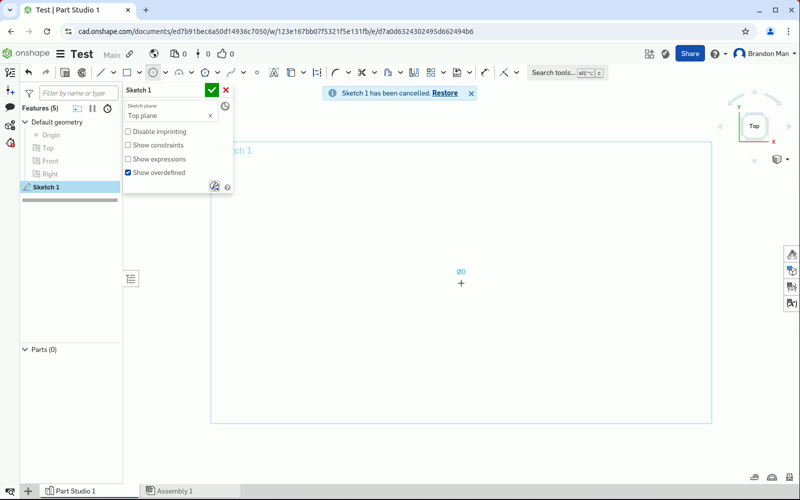
mouse_move(574, 282)
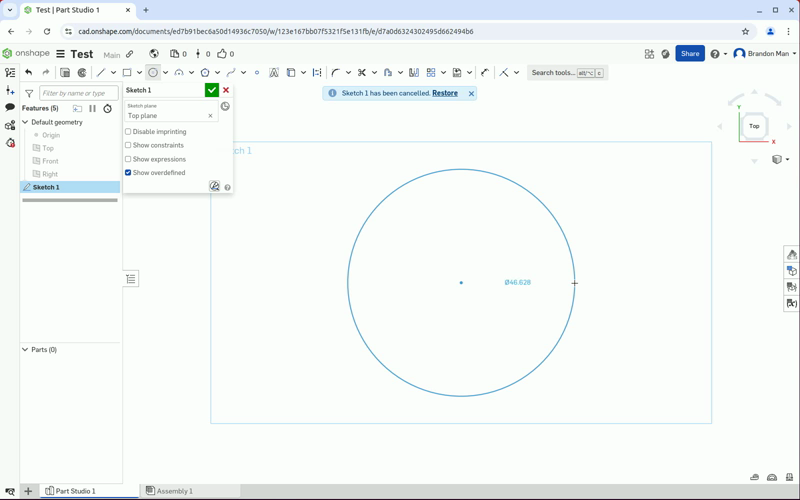
click(574, 282)
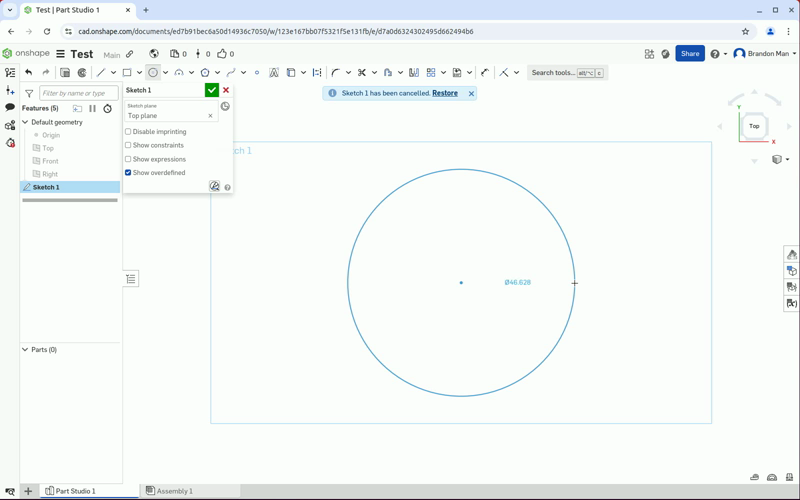
key(esc)
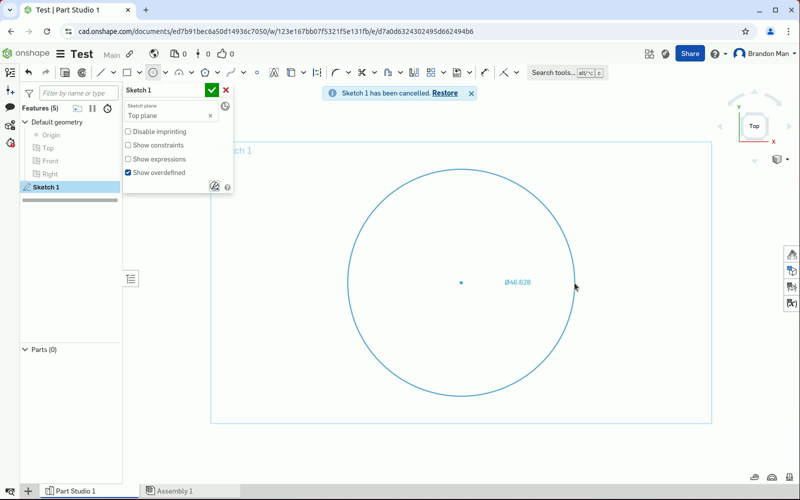
mouse_move(492, 330)
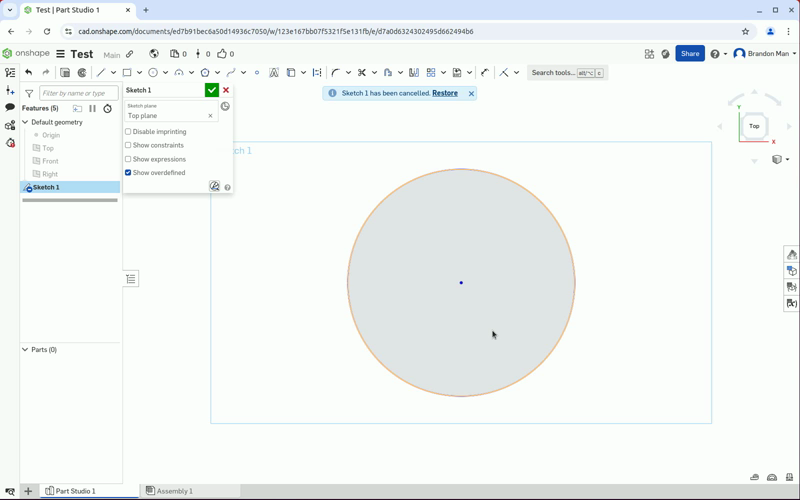
click(492, 330)
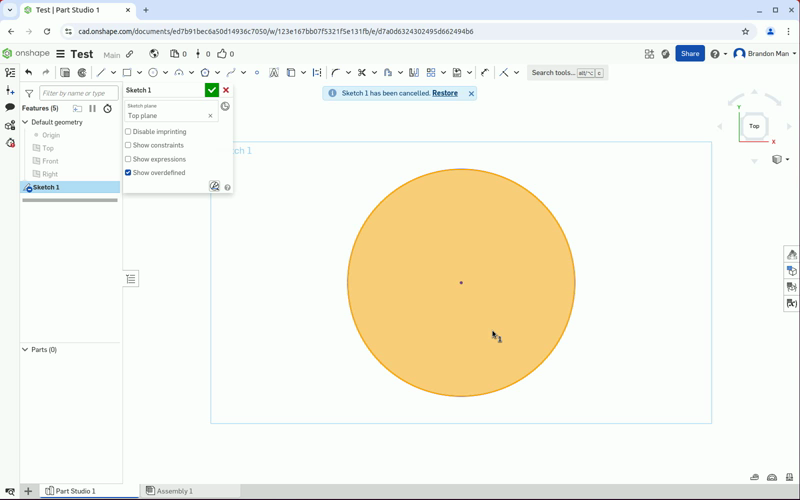
mouse_move(73, 352)
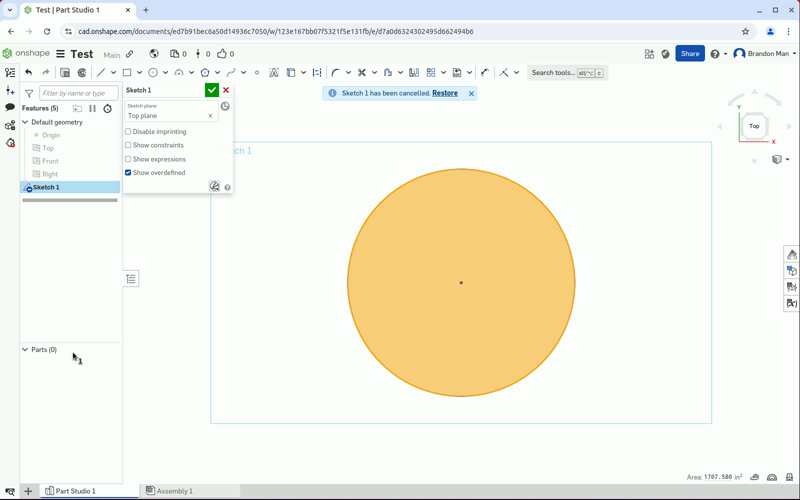
key(shift+y)
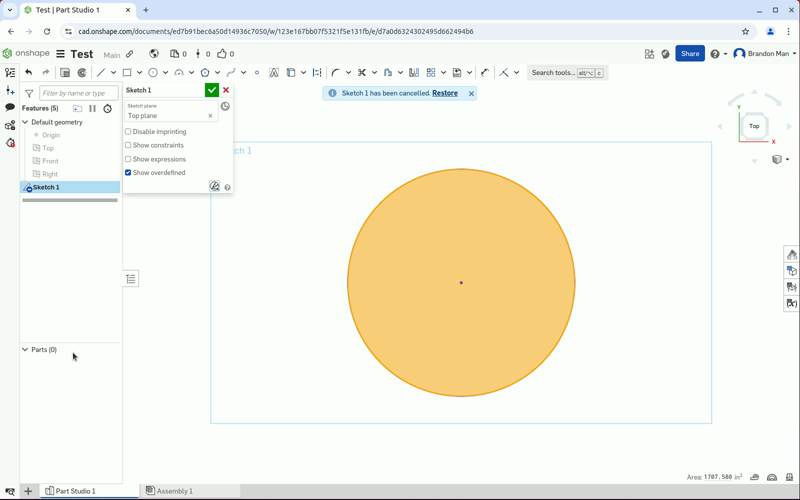
key(shift+e)
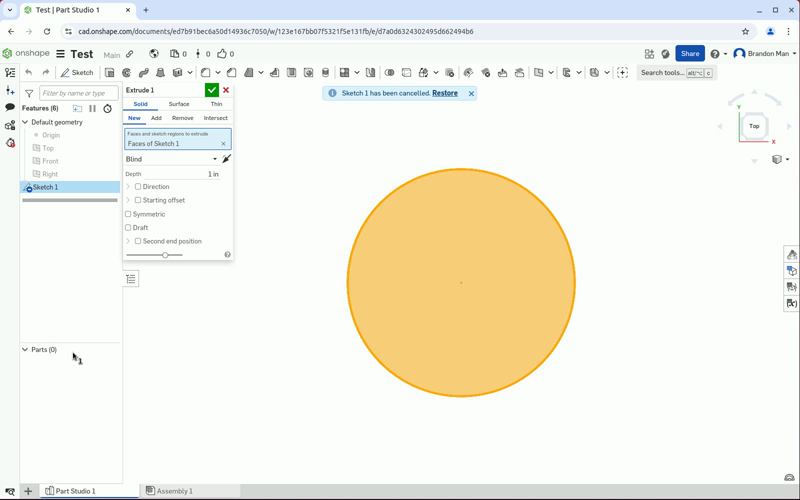
mouse_move(143, 106)
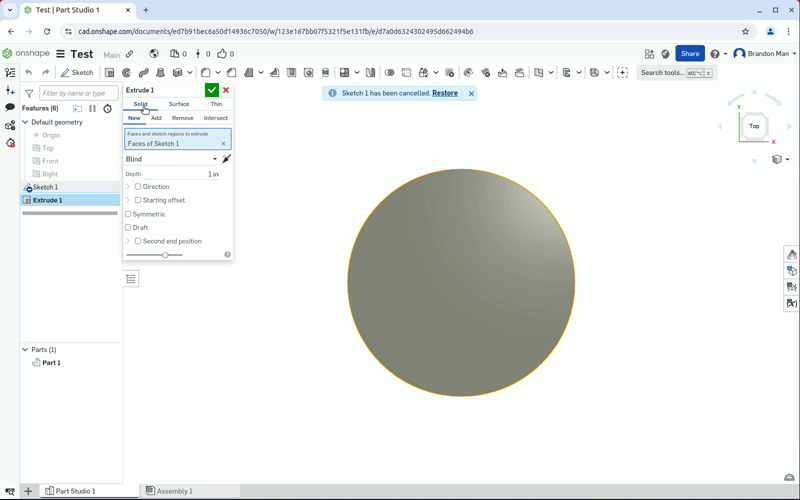
click(143, 106)
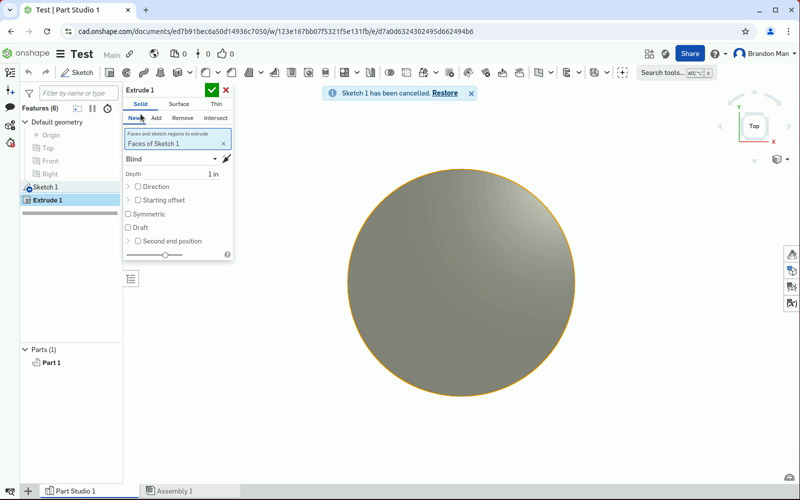
mouse_move(137, 120)
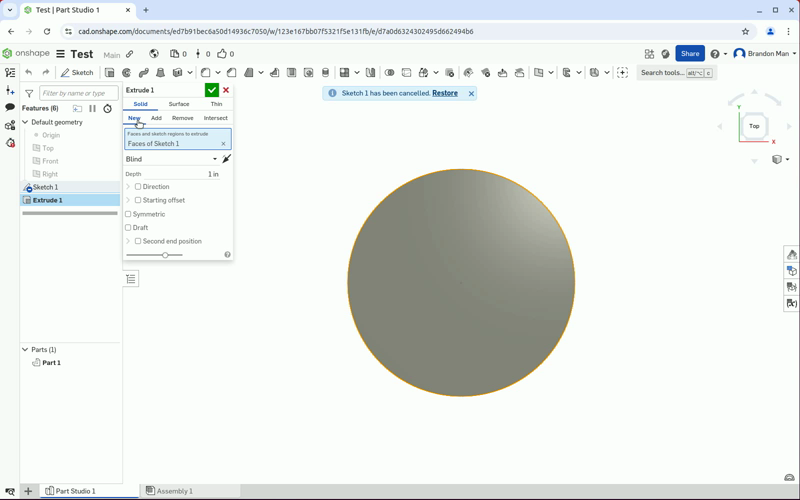
click(137, 120)
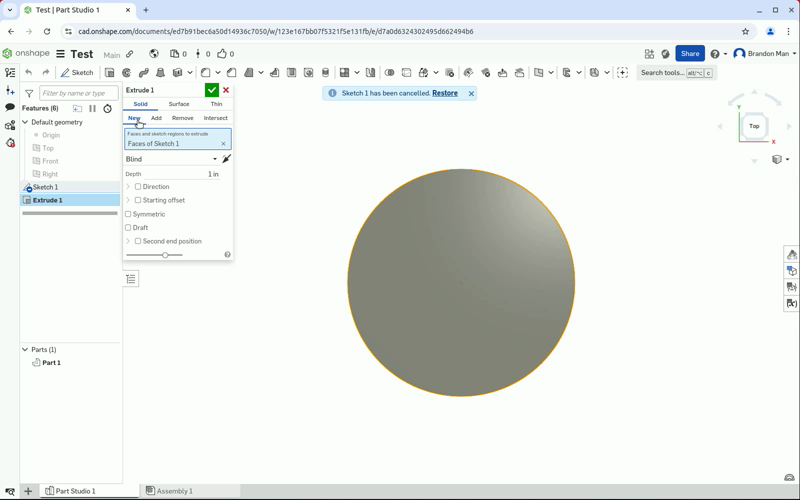
key(tab, 4)
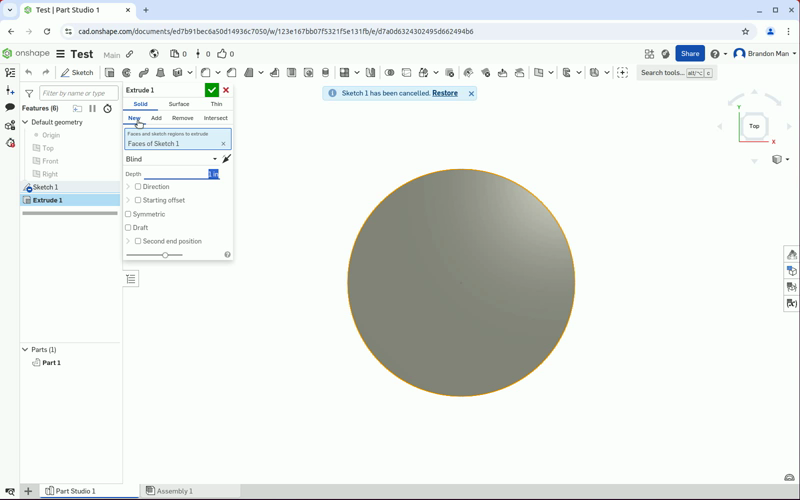
text(18.535)
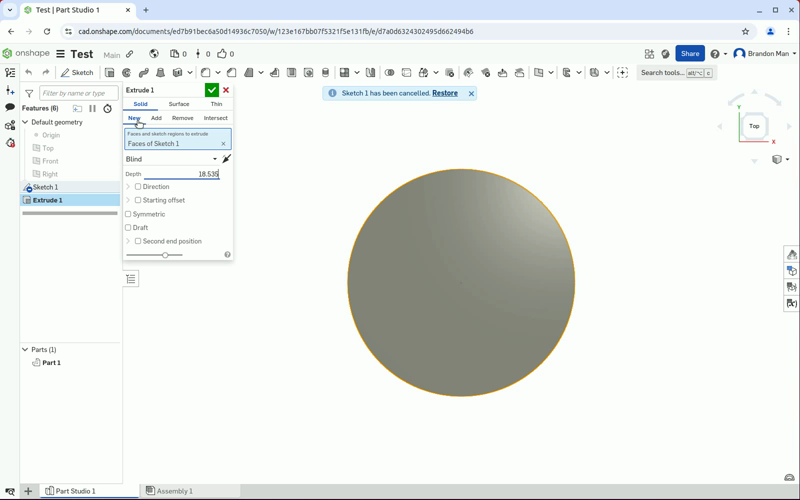
key(enter)
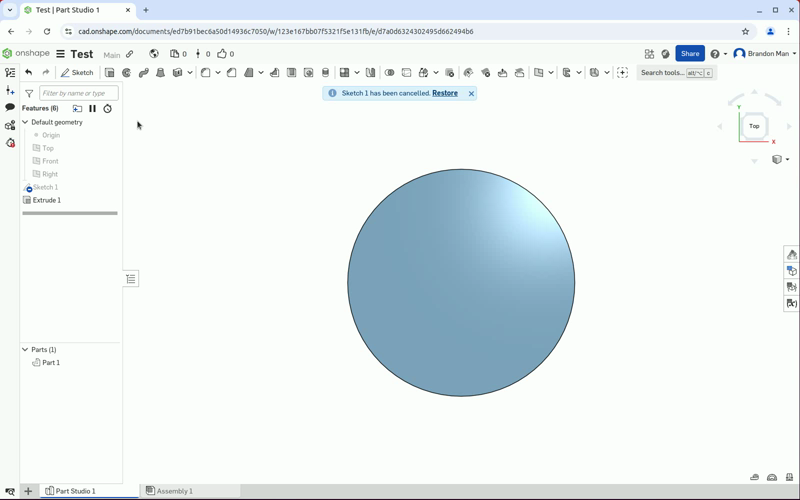
key(shift+h)
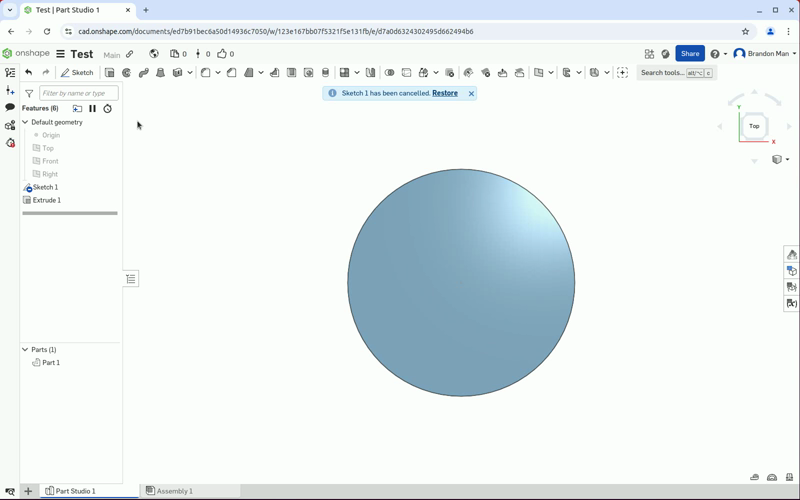
key(shift+h)
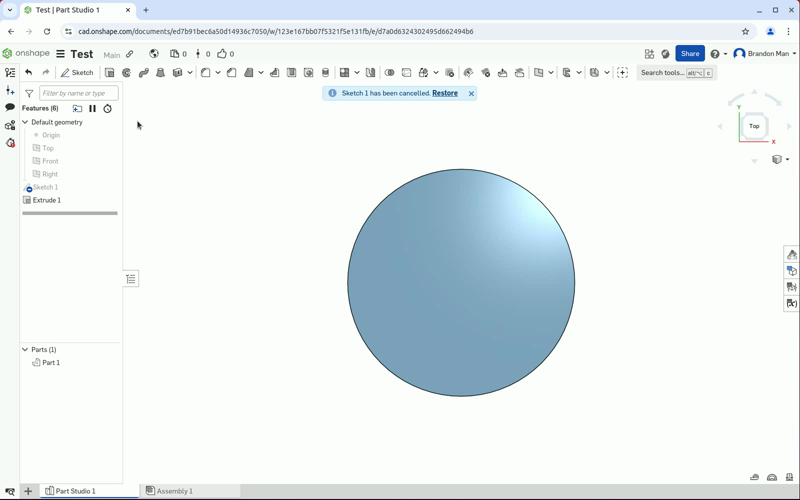
mouse_move(73, 189)
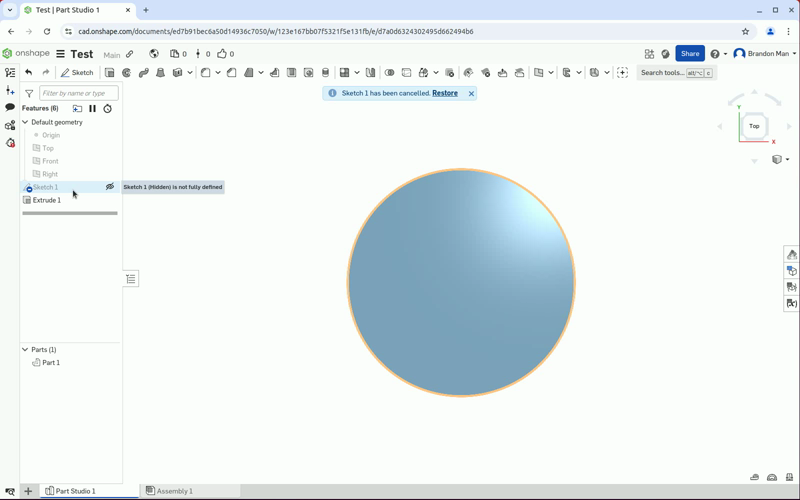
click(73, 189)
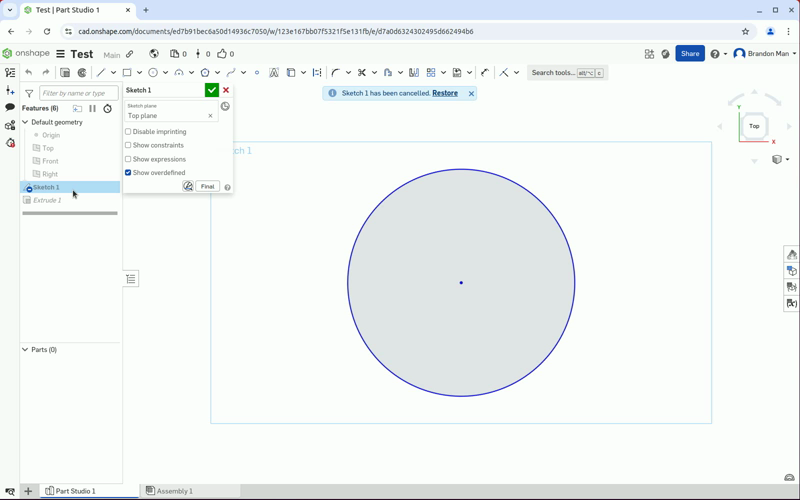
mouse_move(229, 92)
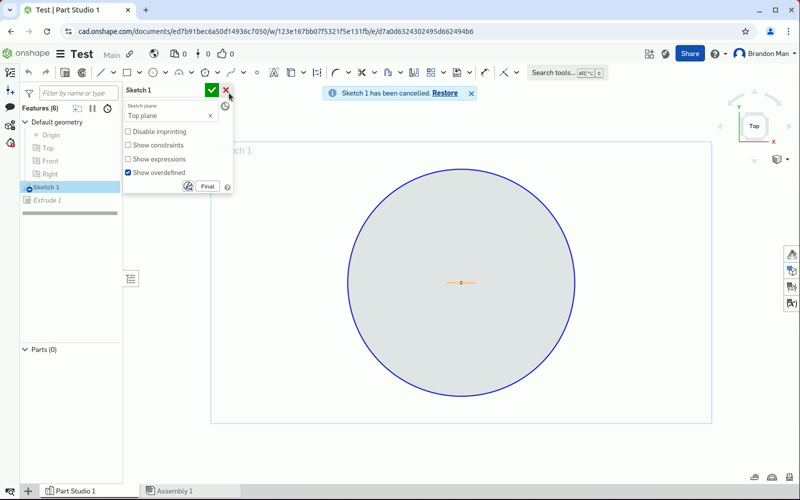
click(229, 92)
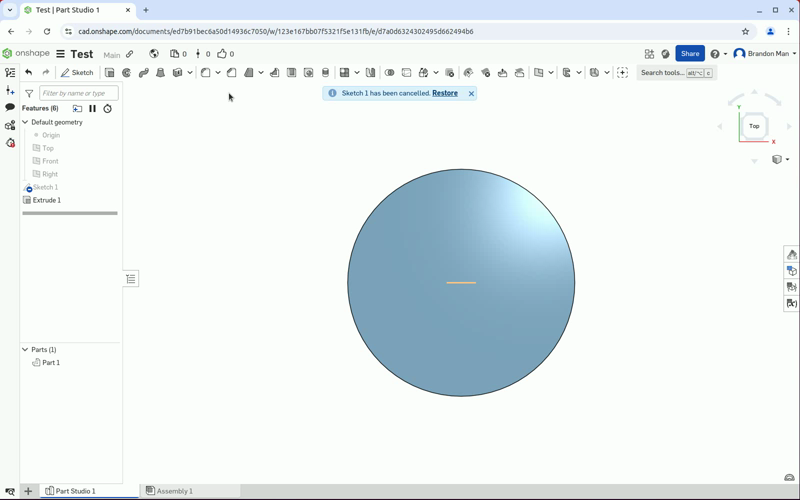
mouse_move(541, 75)
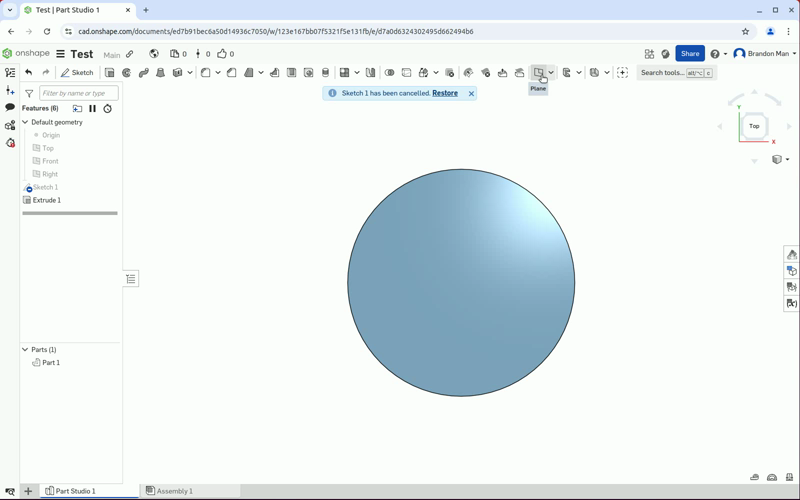
click(541, 75)
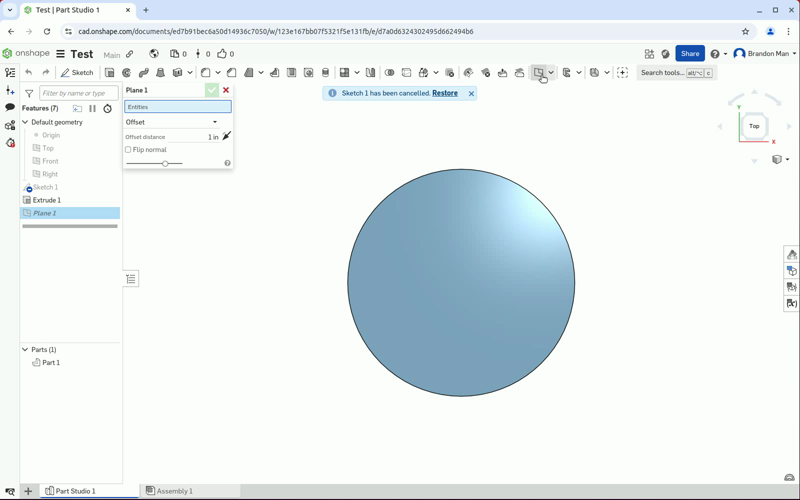
mouse_move(73, 150)
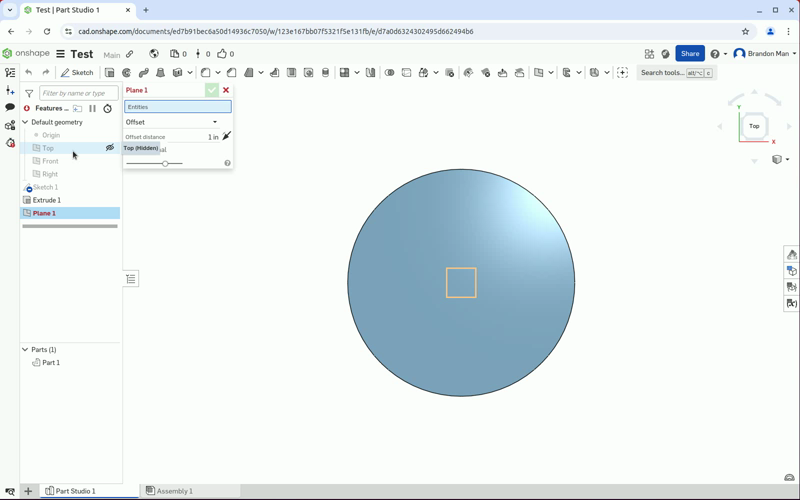
click(73, 150)
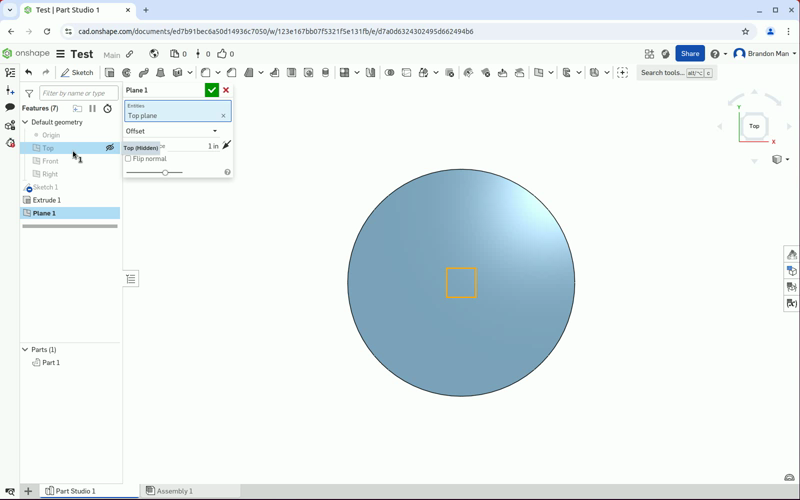
key(tab, 2)
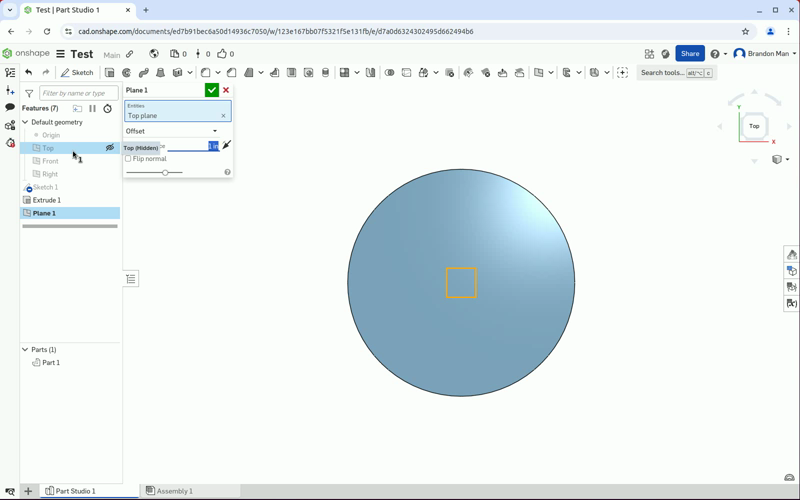
text(18.548)
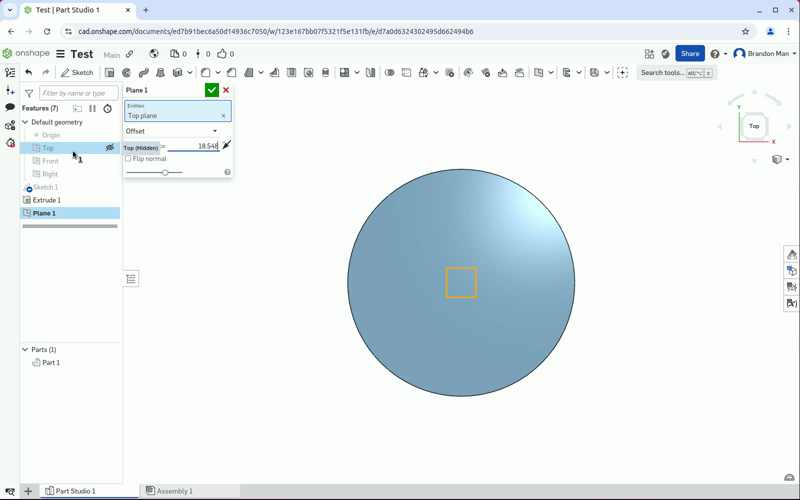
key(enter, 2)
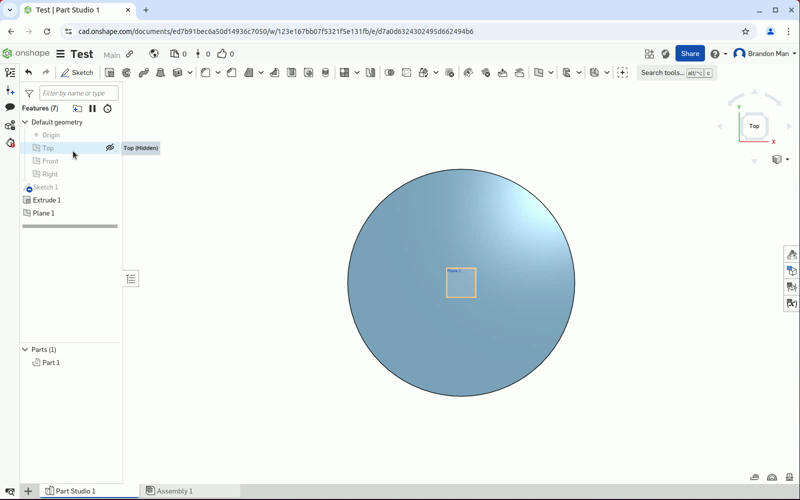
key(shift+s)
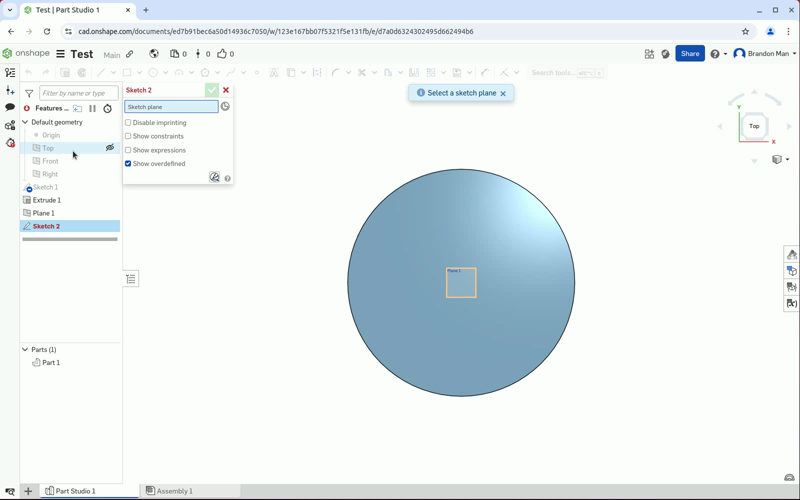
mouse_move(73, 215)
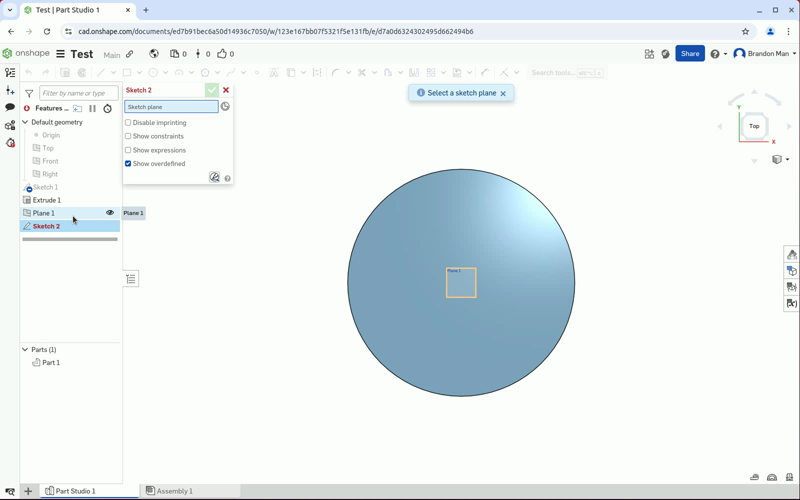
click(73, 215)
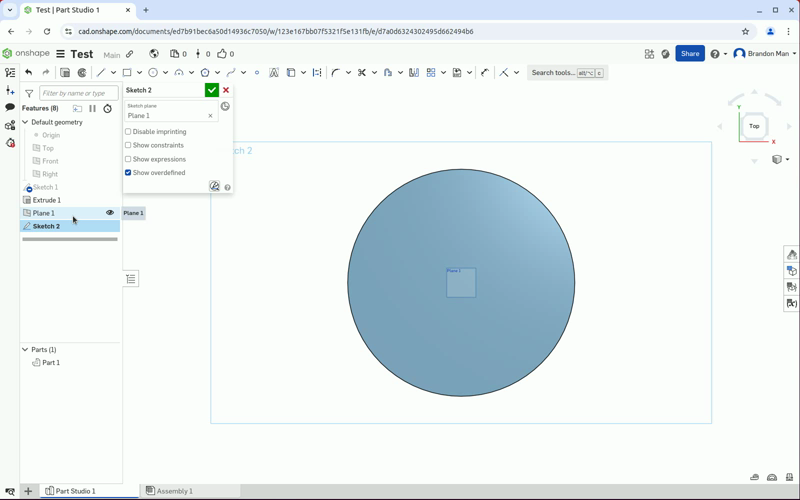
mouse_move(73, 352)
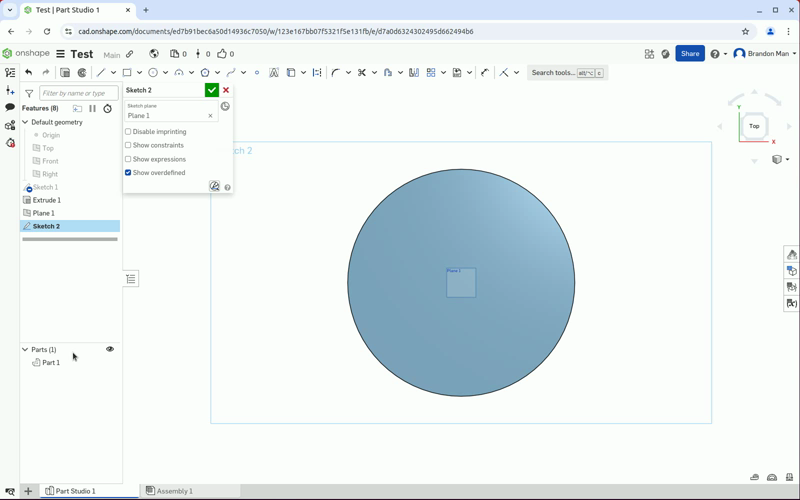
key(y)
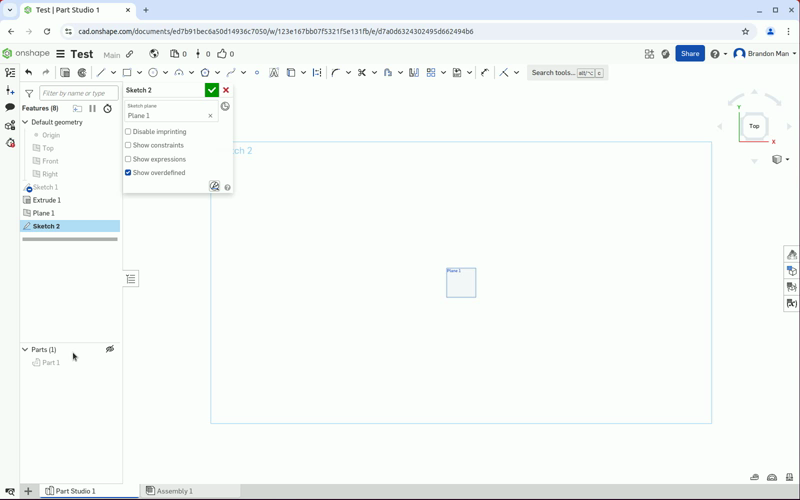
key(c)
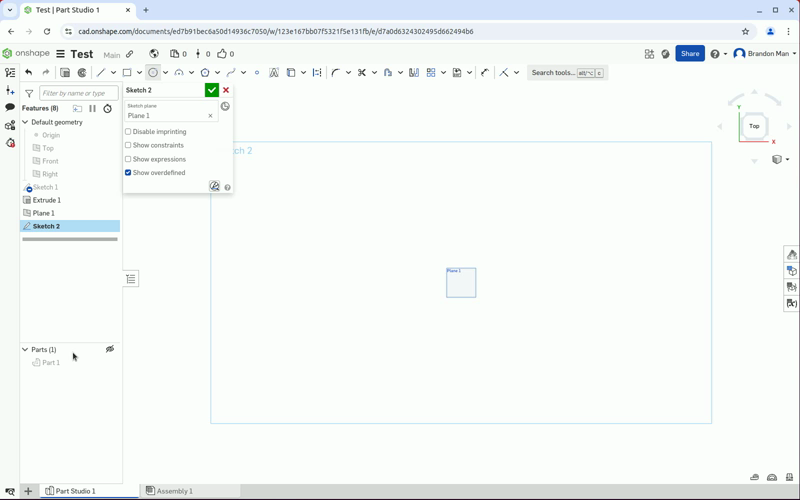
key_down(shift)
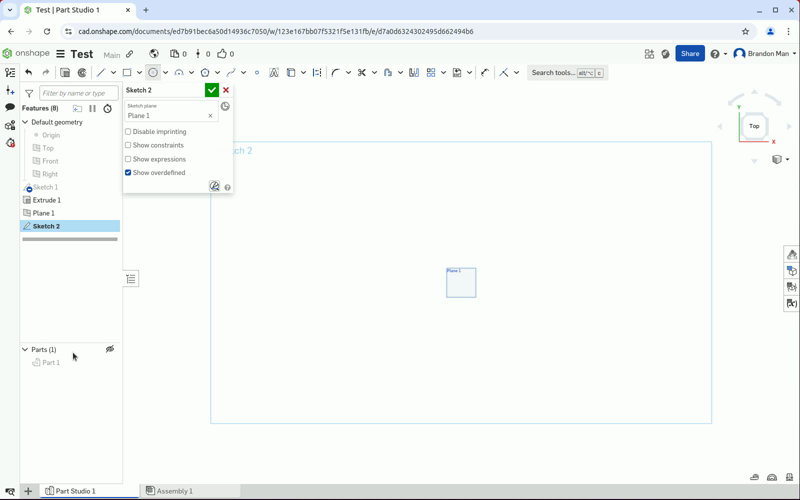
mouse_move(461, 282)
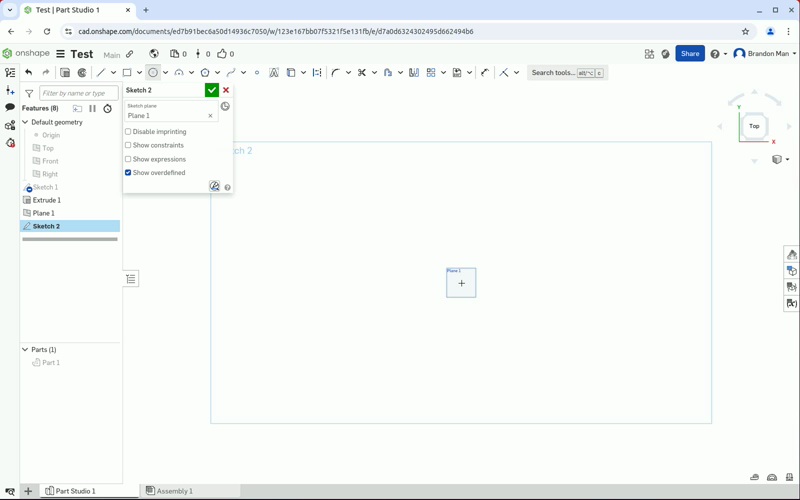
click(461, 282)
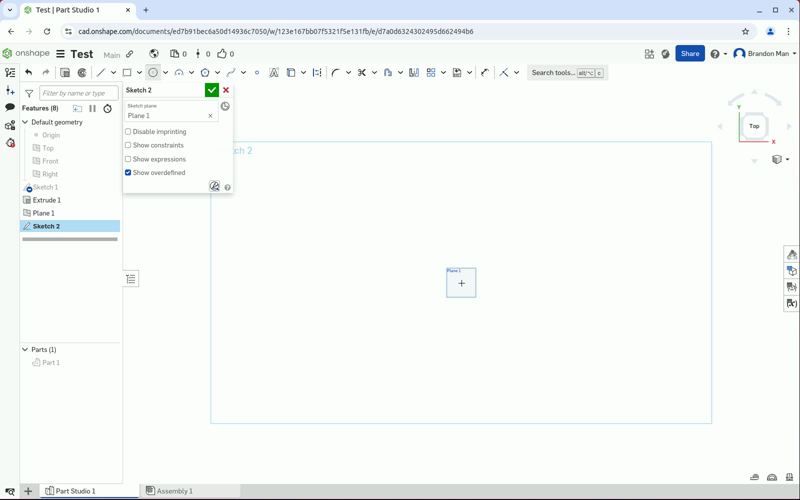
key_up(shift)
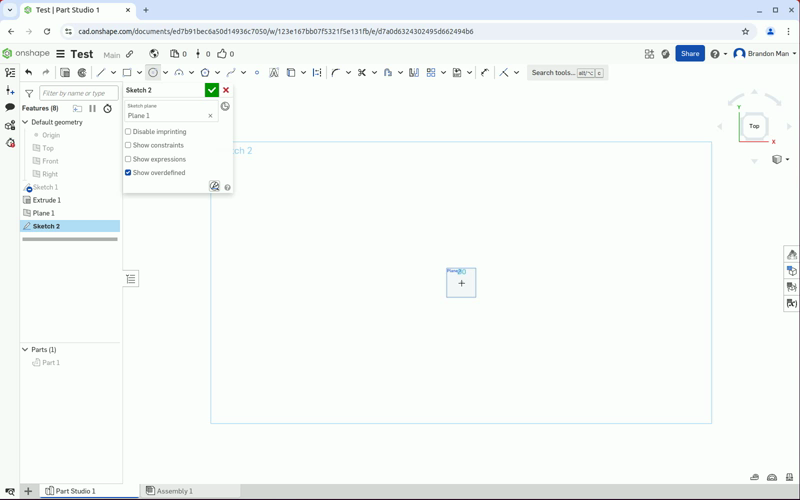
mouse_move(564, 282)
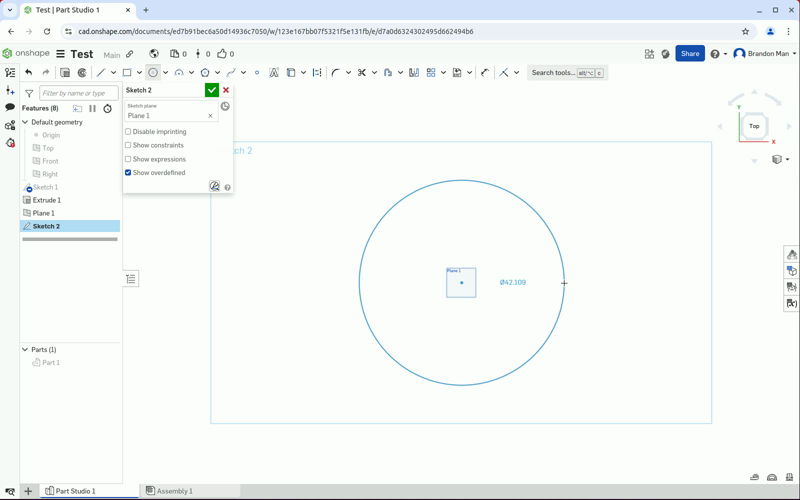
click(564, 282)
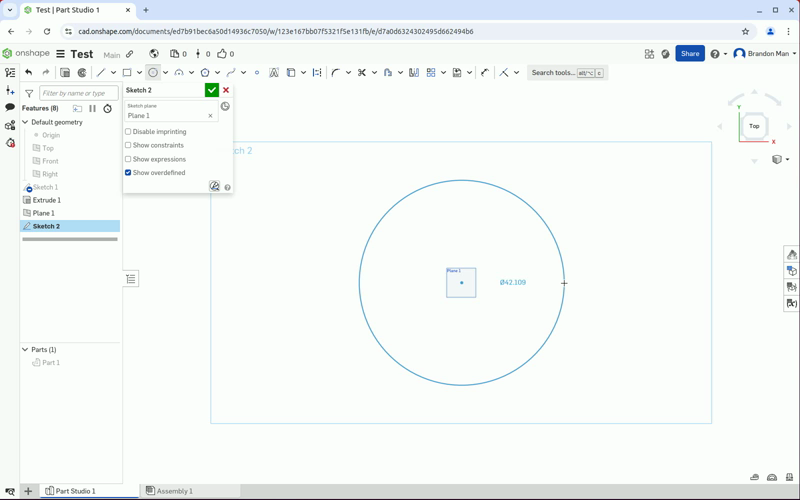
key(esc)
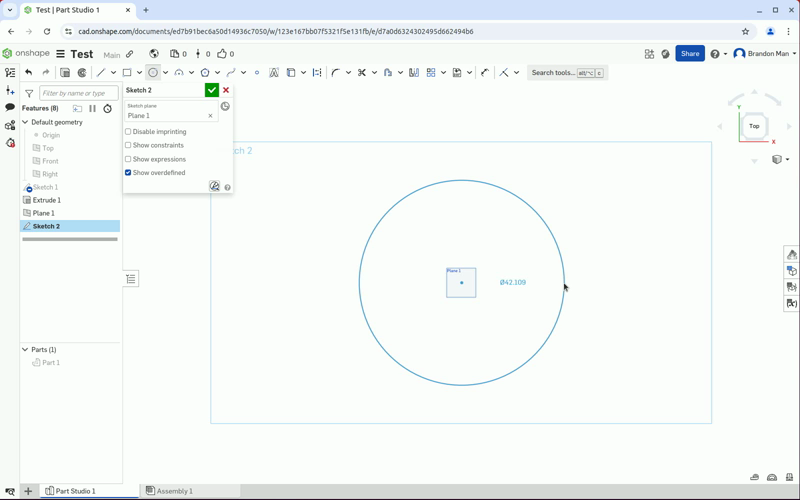
mouse_move(441, 280)
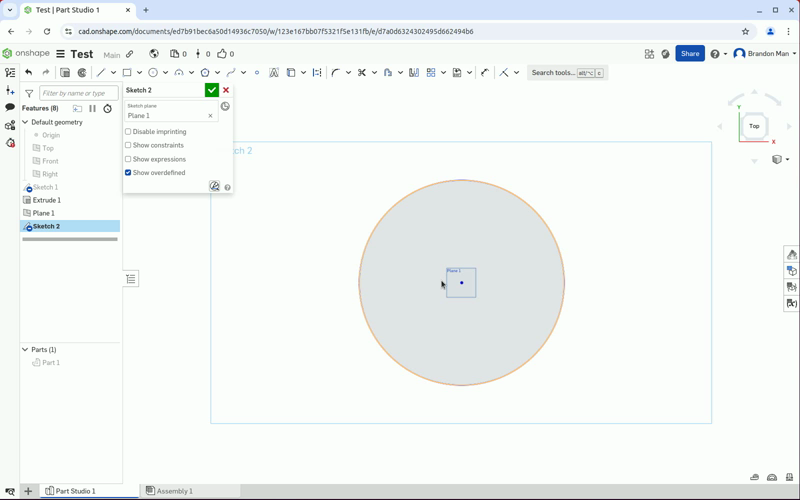
click(441, 280)
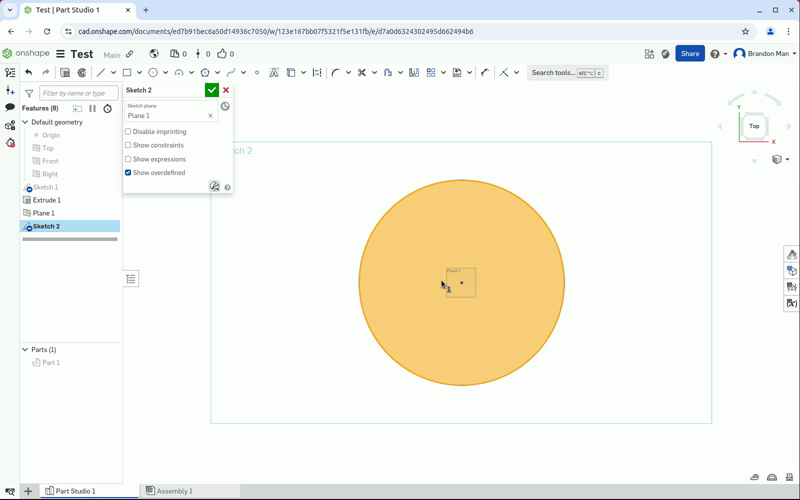
mouse_move(73, 352)
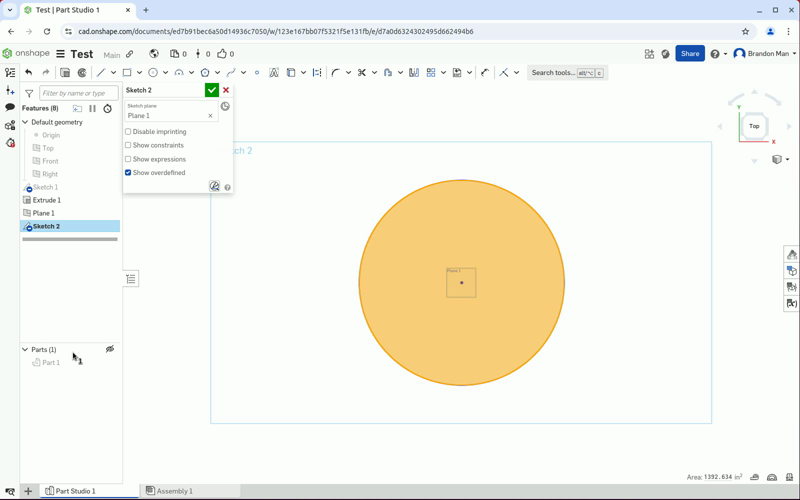
key(shift+y)
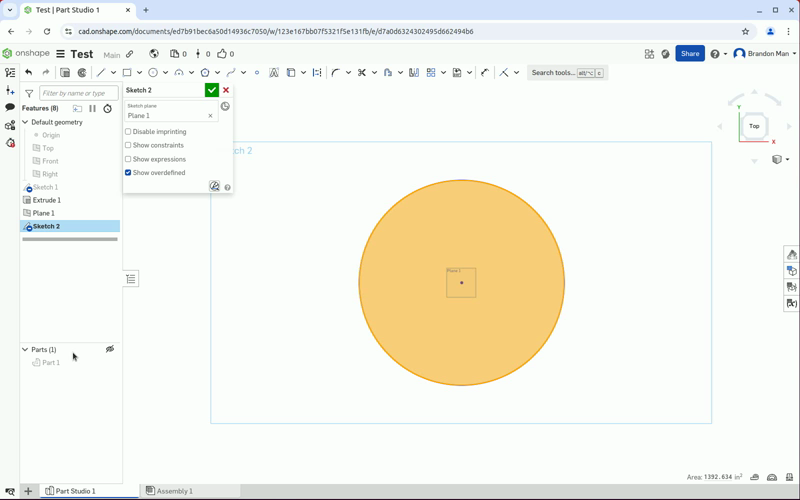
key(shift+e)
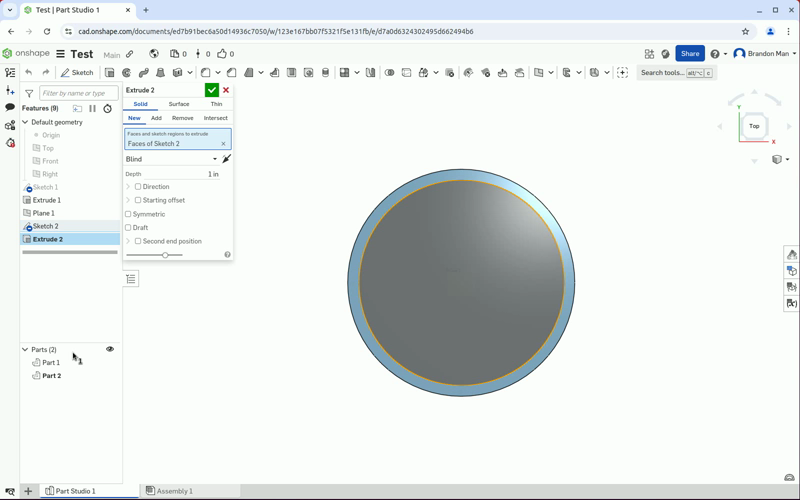
mouse_move(143, 106)
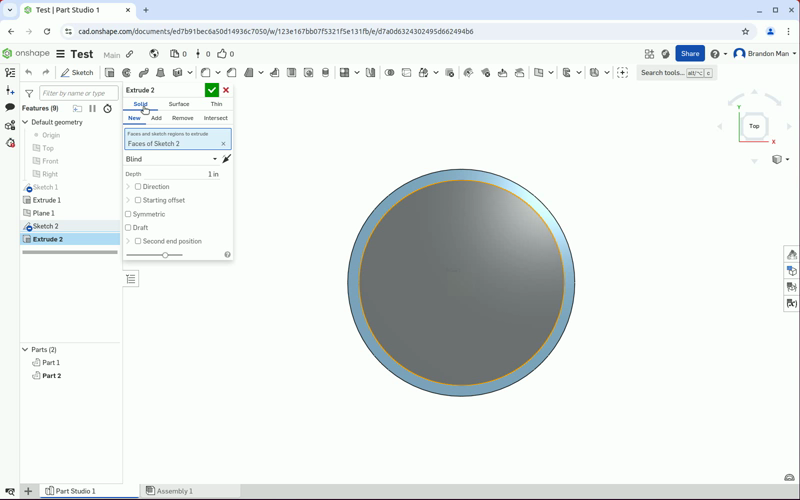
click(143, 106)
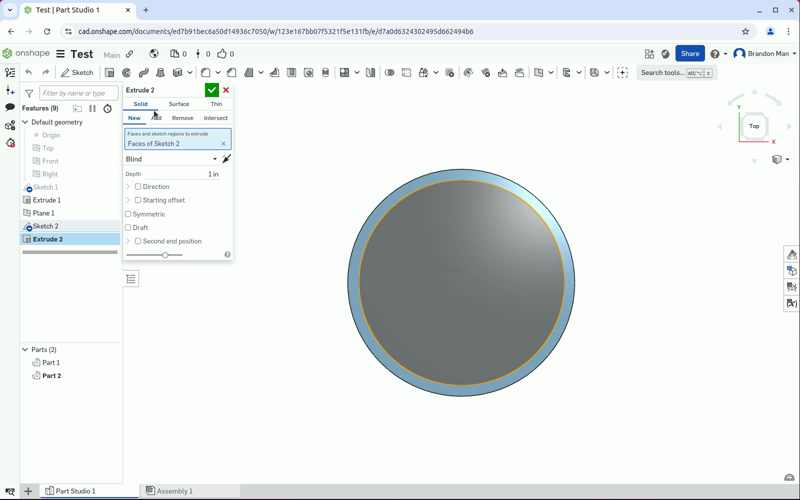
mouse_move(186, 120)
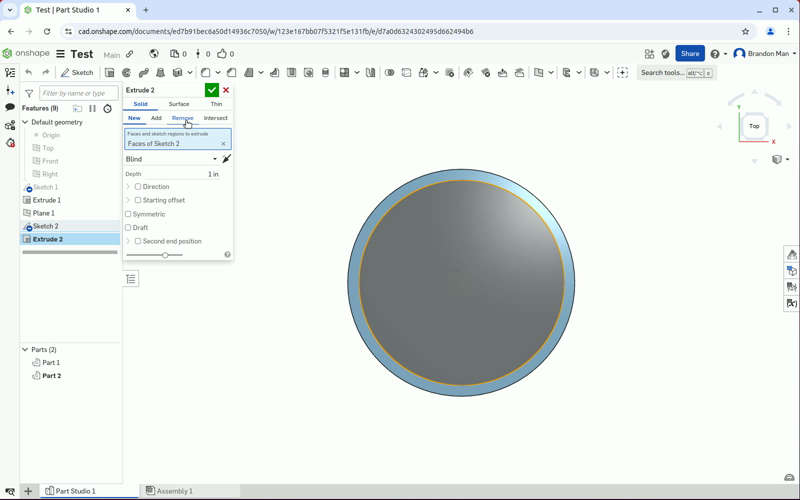
click(186, 120)
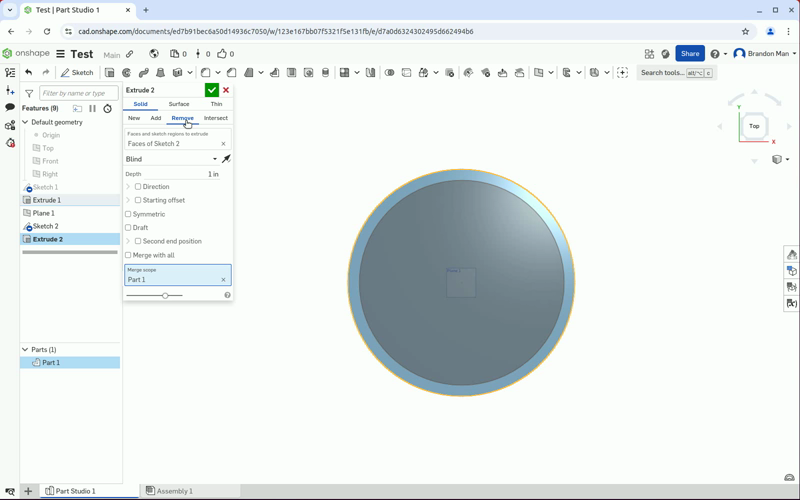
key(tab, 4)
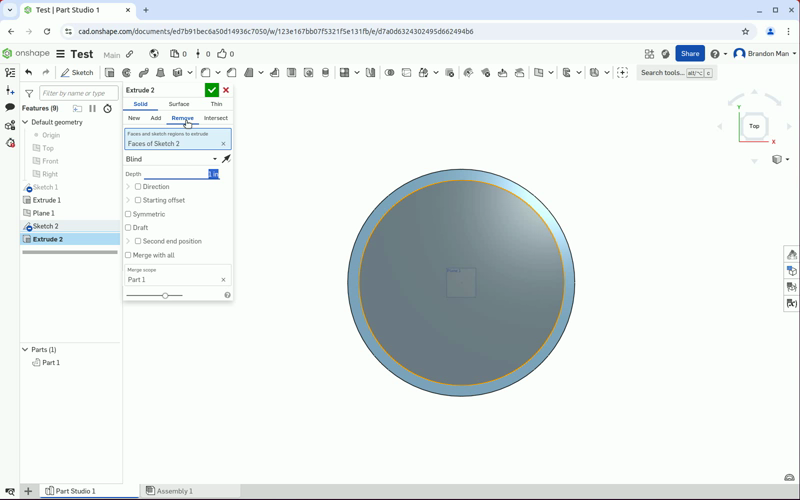
text(16.128)
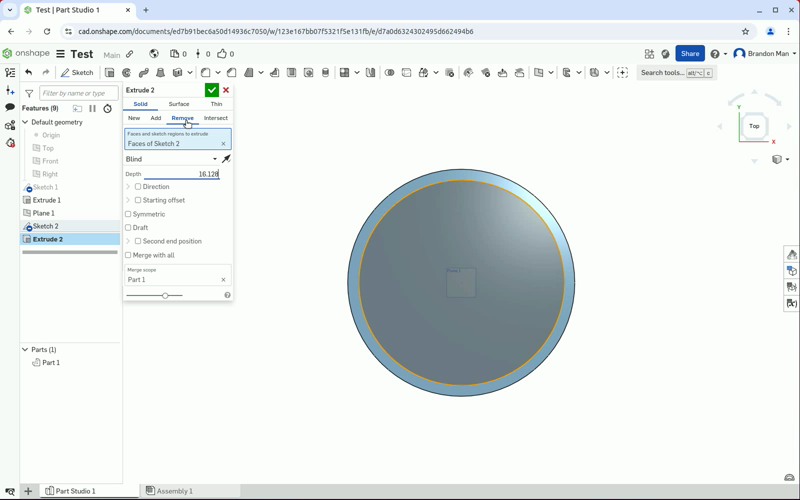
key(tab, 6)
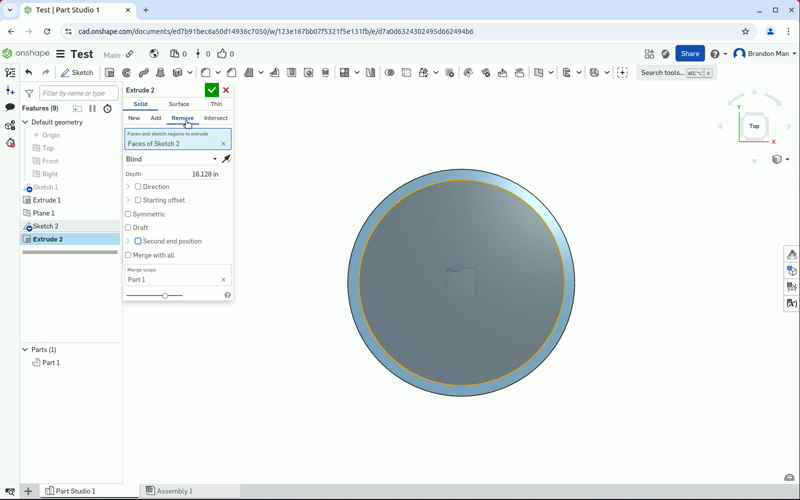
key(space)
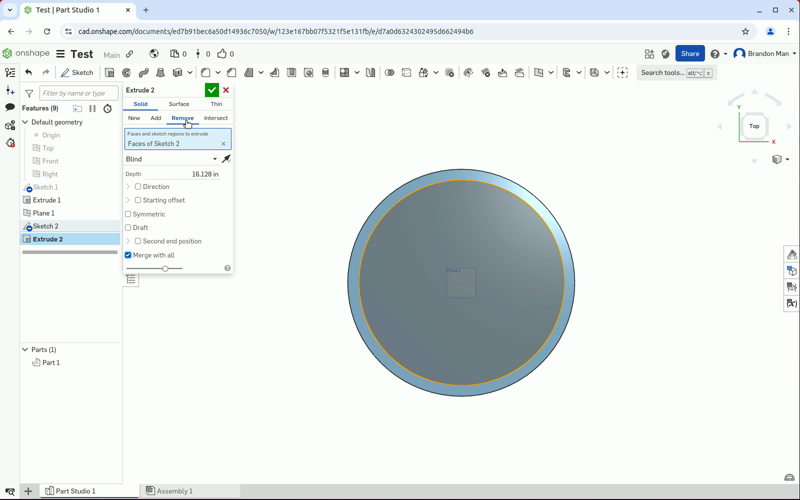
key(enter)
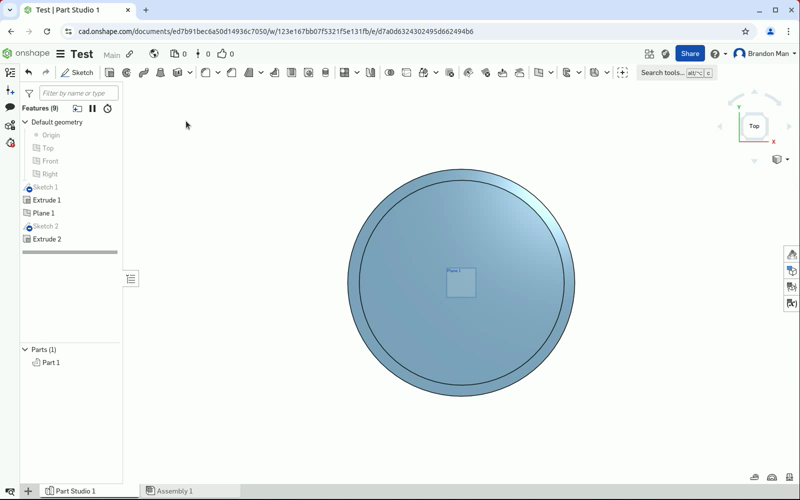
key(shift+h)
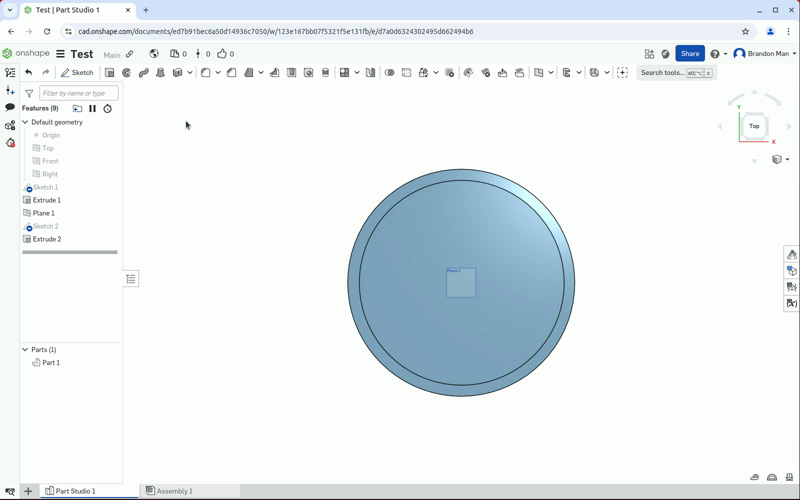
key(shift+h)
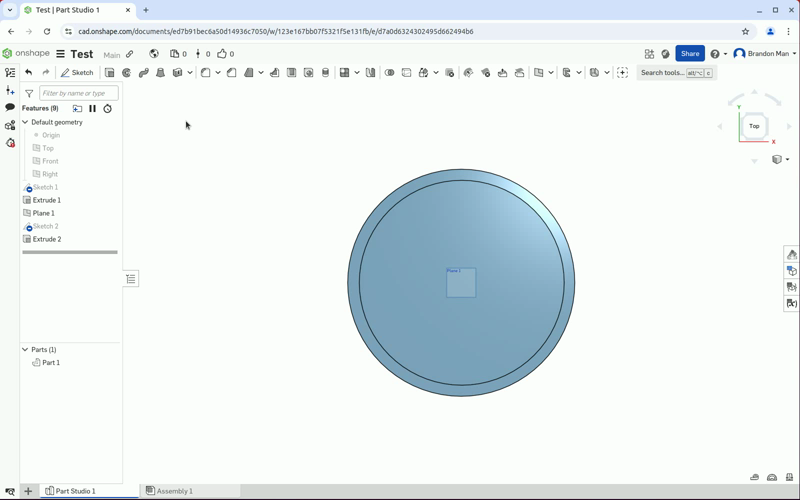
mouse_move(73, 189)
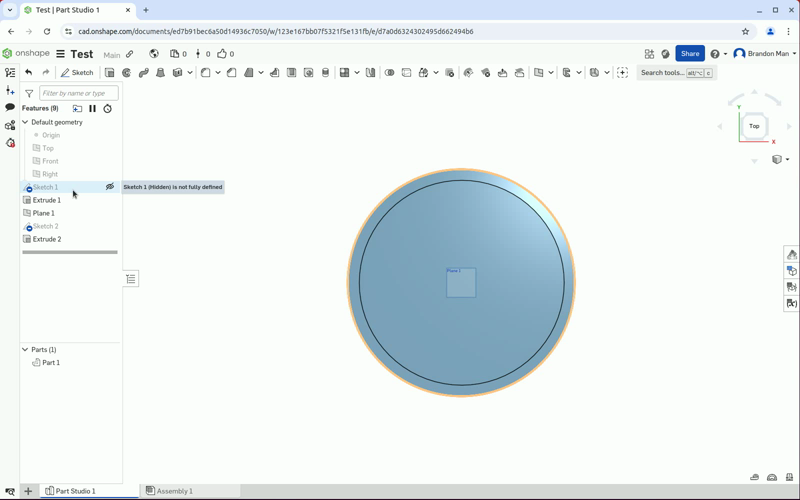
click(73, 189)
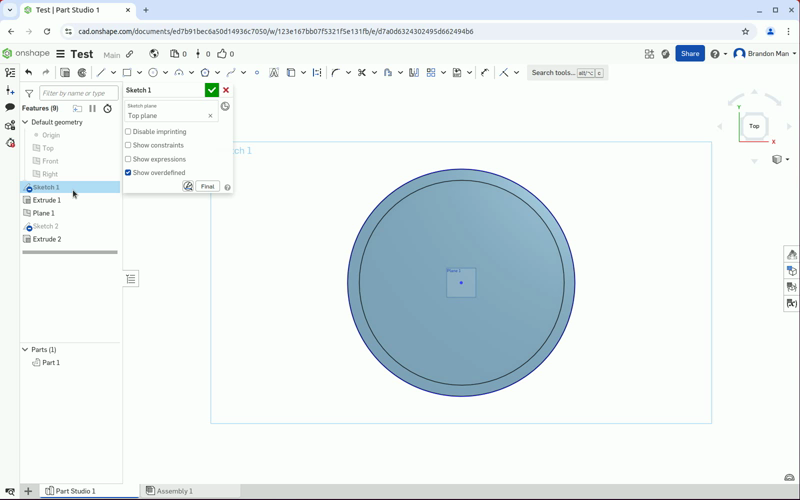
mouse_move(229, 92)
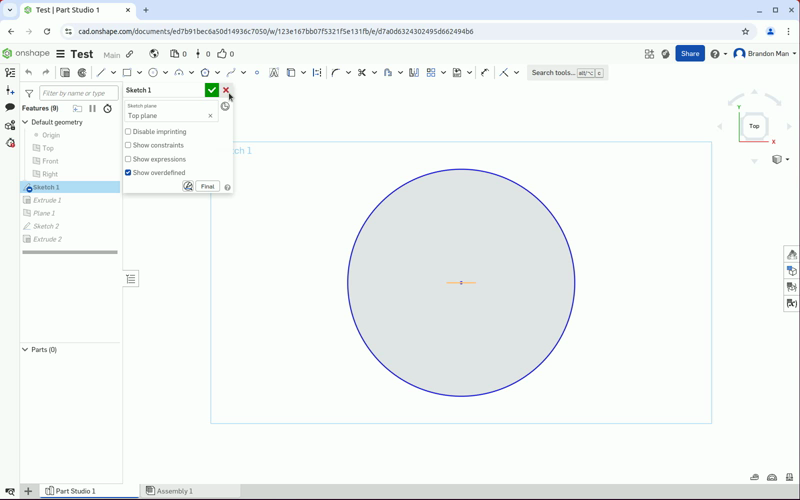
click(229, 92)
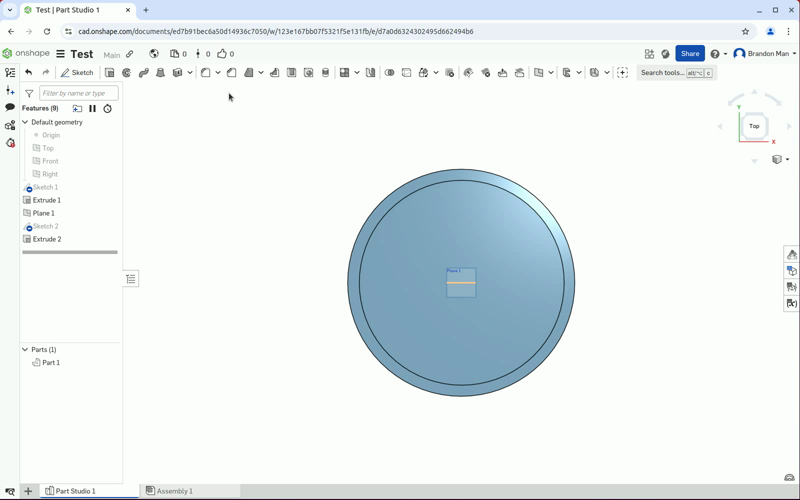
mouse_move(73, 352)
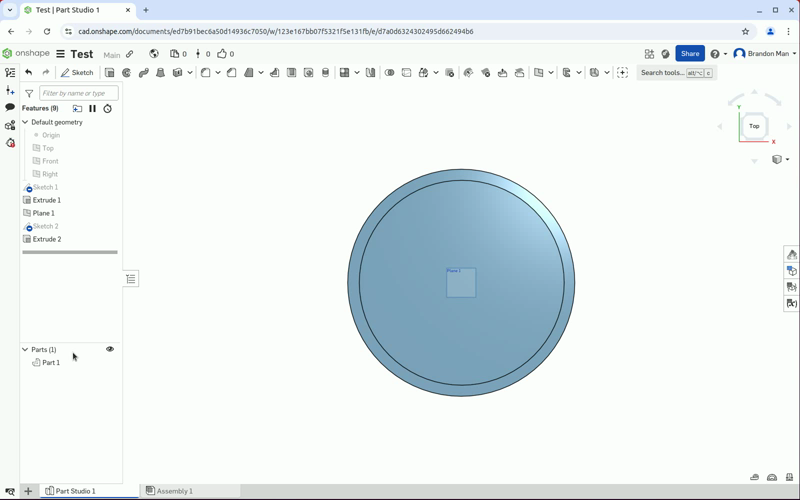
key(y)
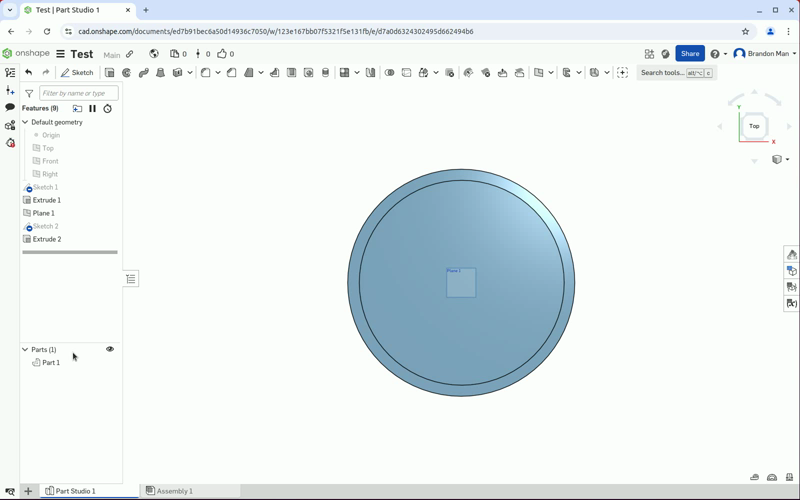
key(shift+p)
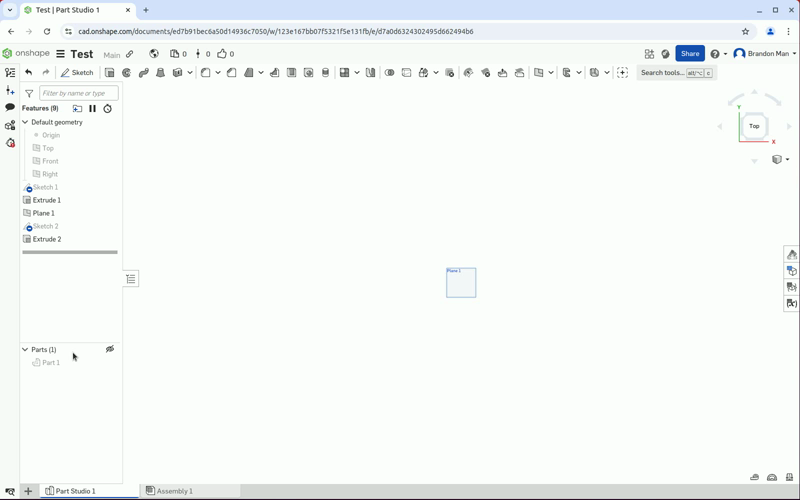
key(space)
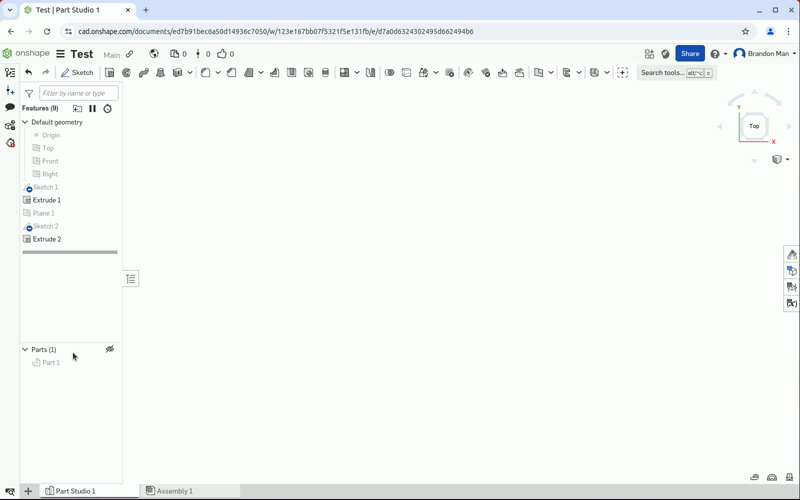
key_down(shift)
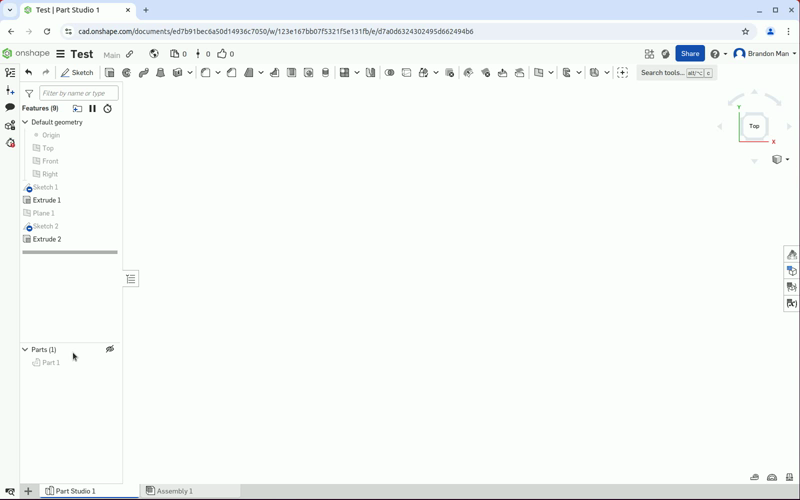
key(up)
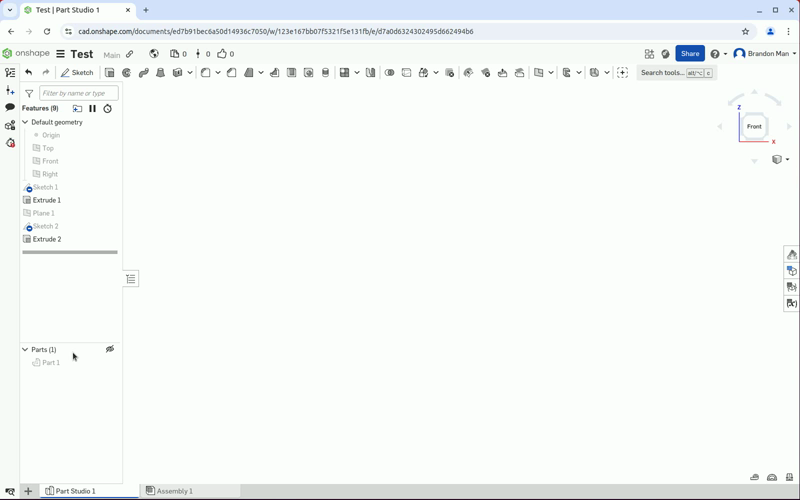
key_up(shift)
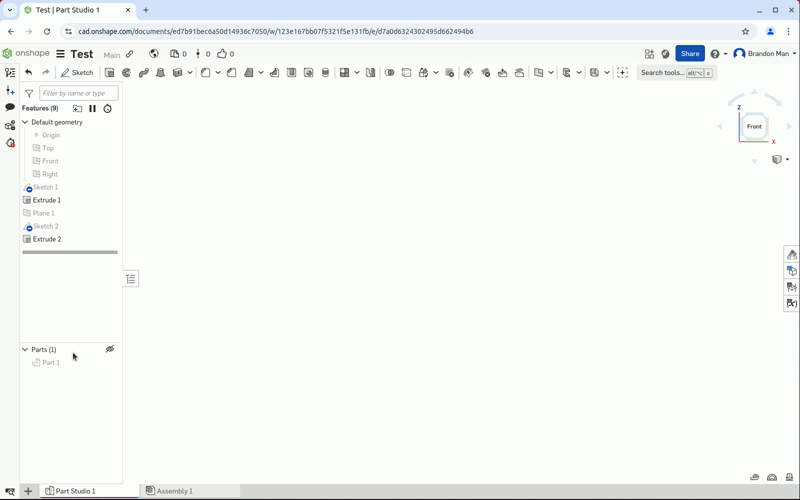
mouse_move(73, 352)
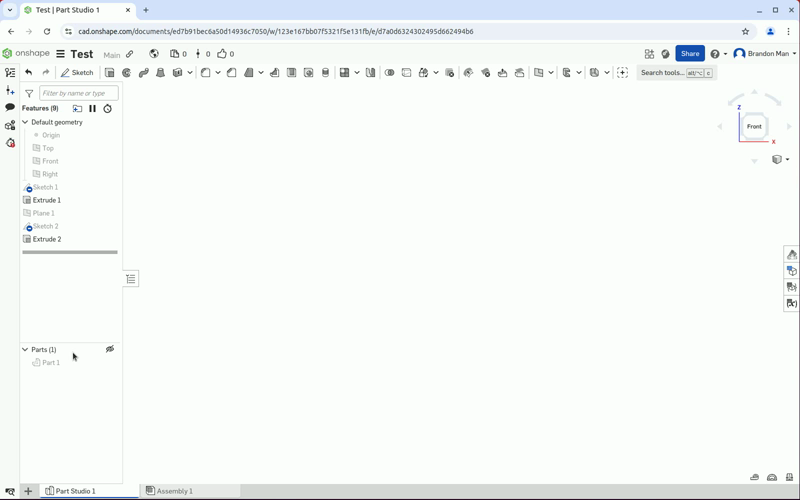
key(shift+y)
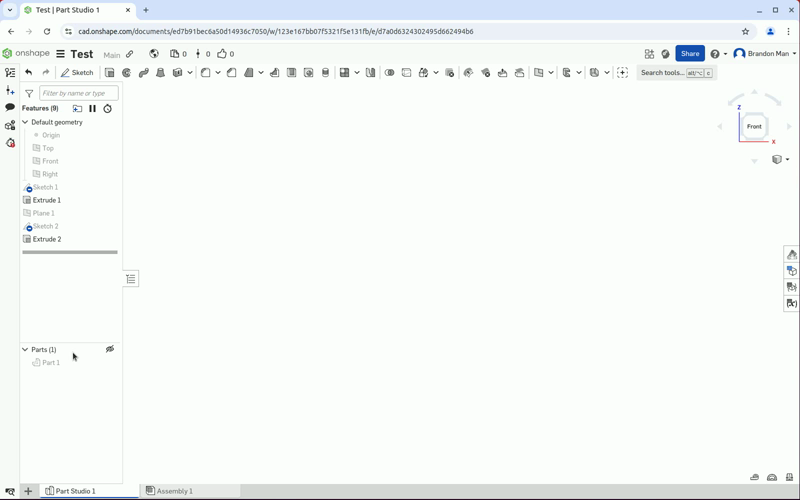
key(shift+s)
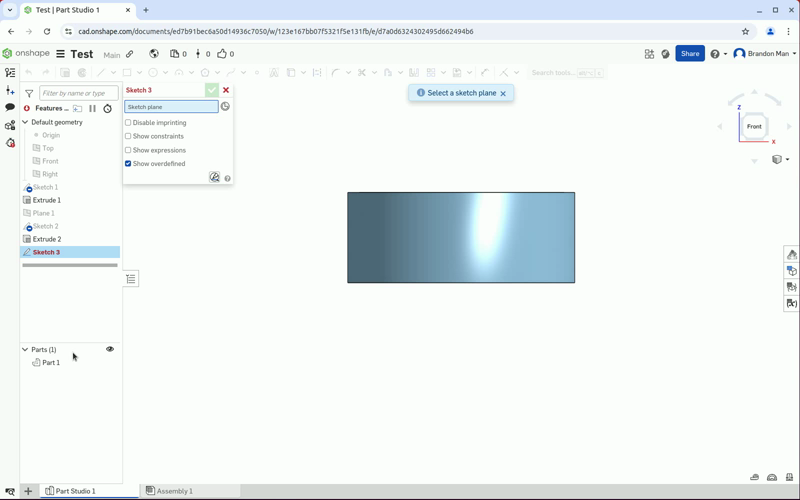
mouse_move(73, 163)
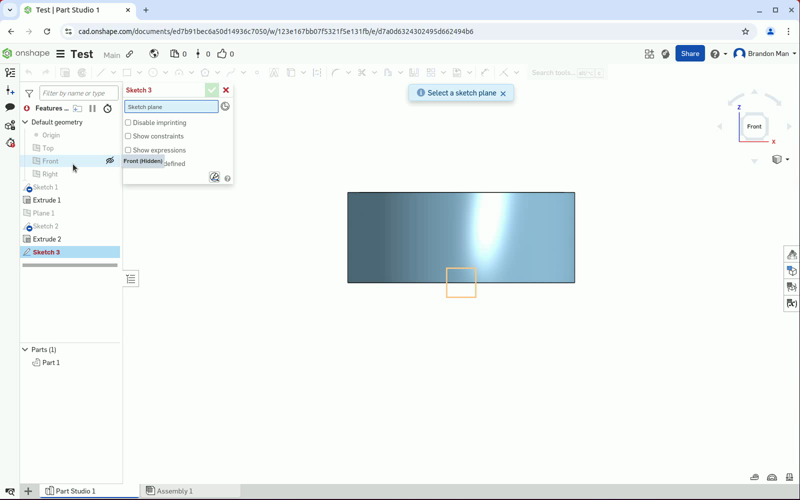
click(73, 163)
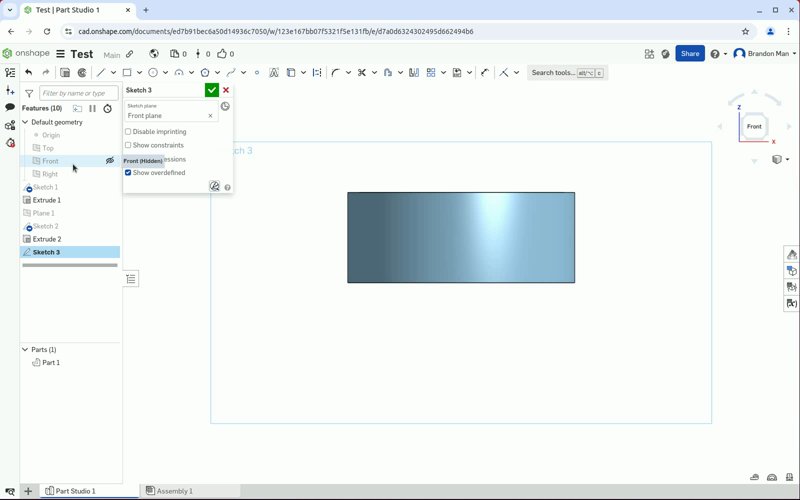
mouse_move(73, 352)
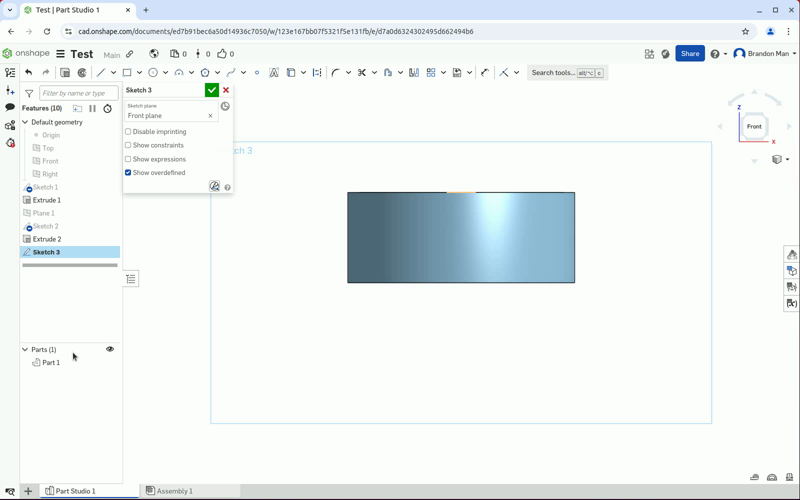
key(y)
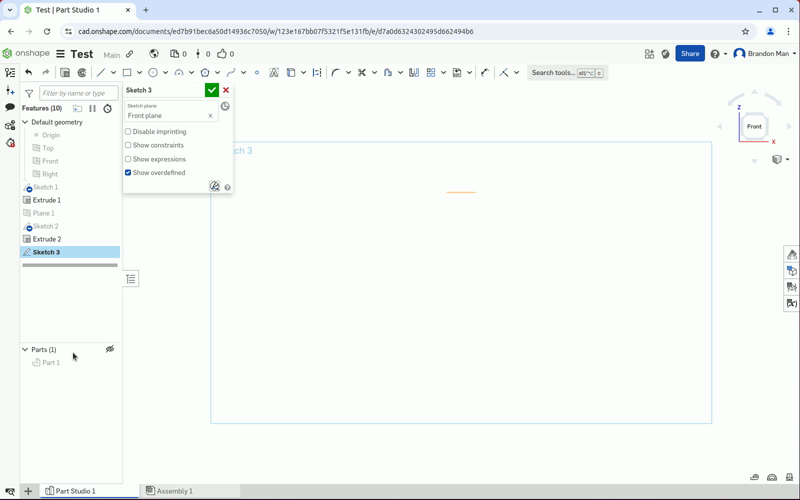
key(l)
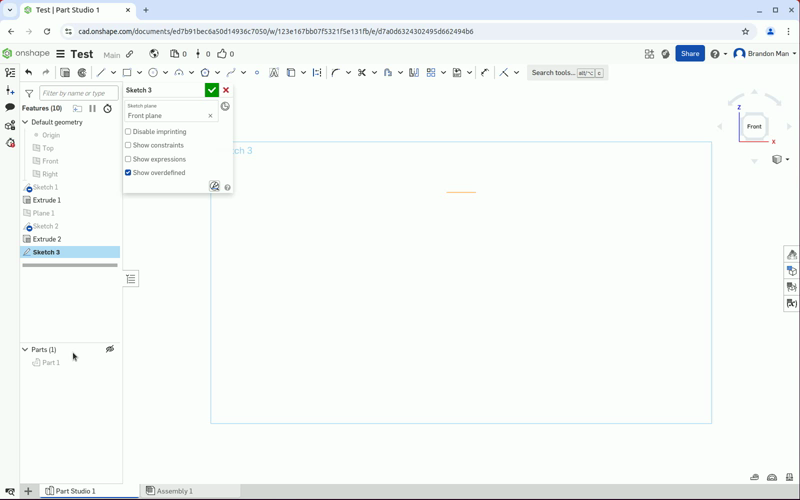
key_down(shift)
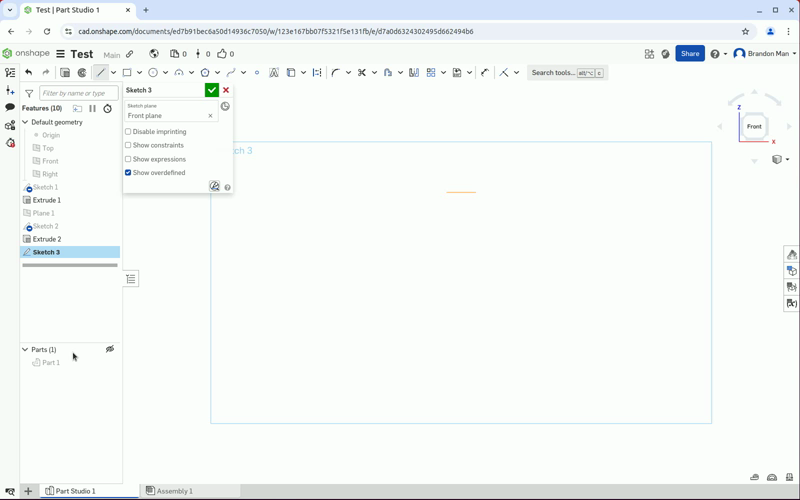
mouse_move(449, 206)
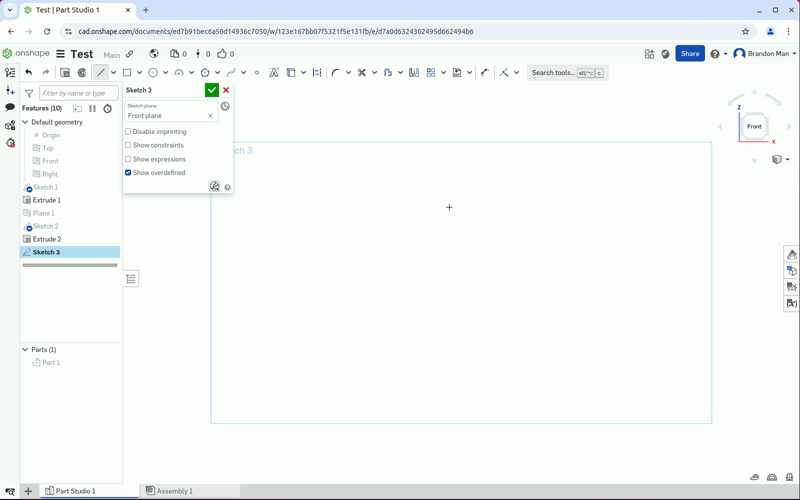
click(449, 206)
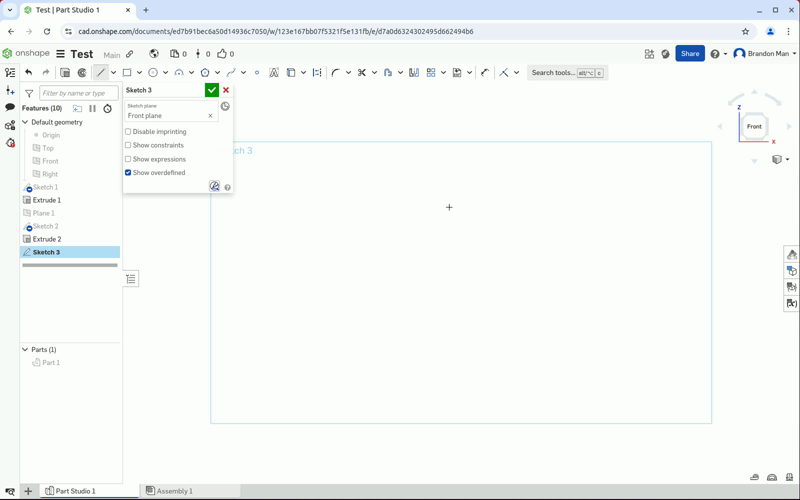
key_up(shift)
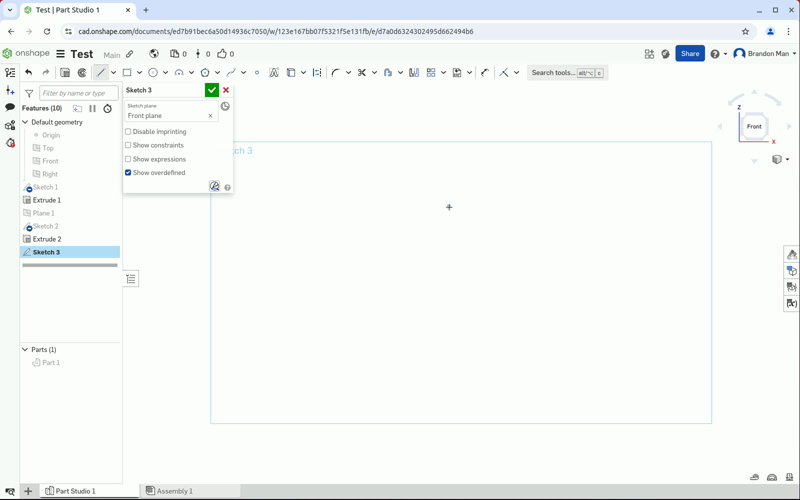
key_down(shift)
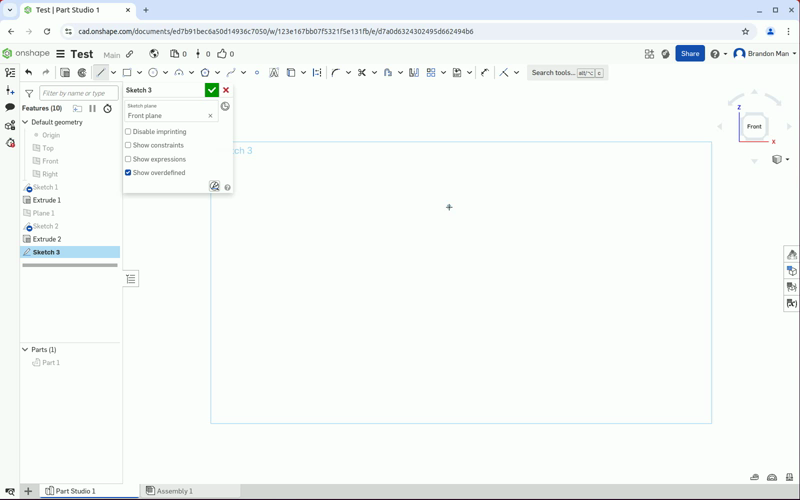
mouse_move(479, 206)
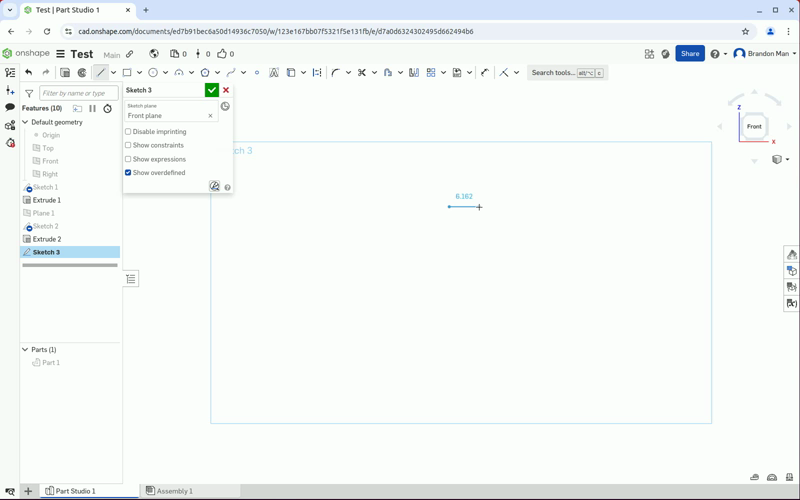
mouse_move(472, 206)
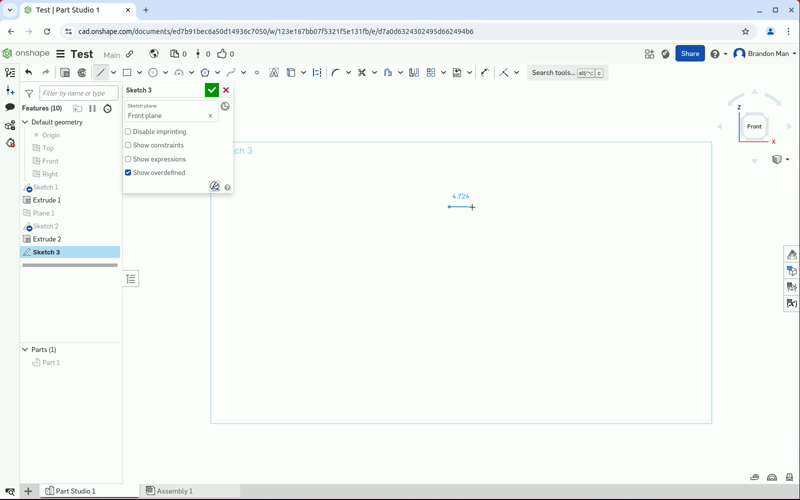
click(472, 206)
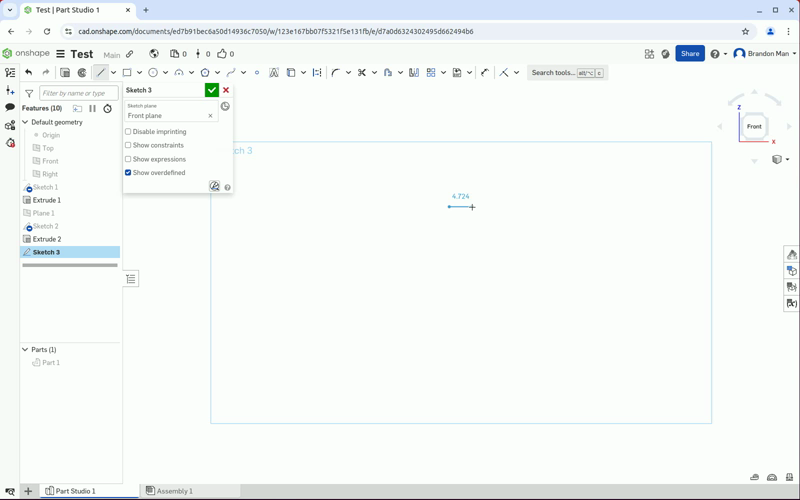
key_up(shift)
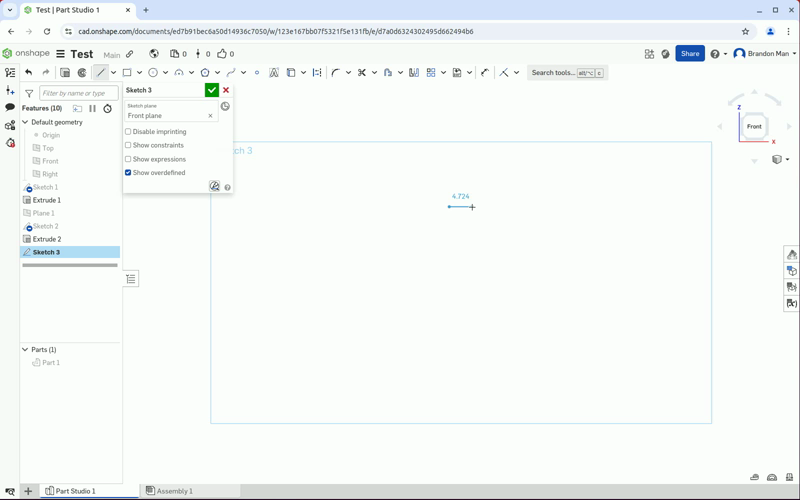
key_down(shift)
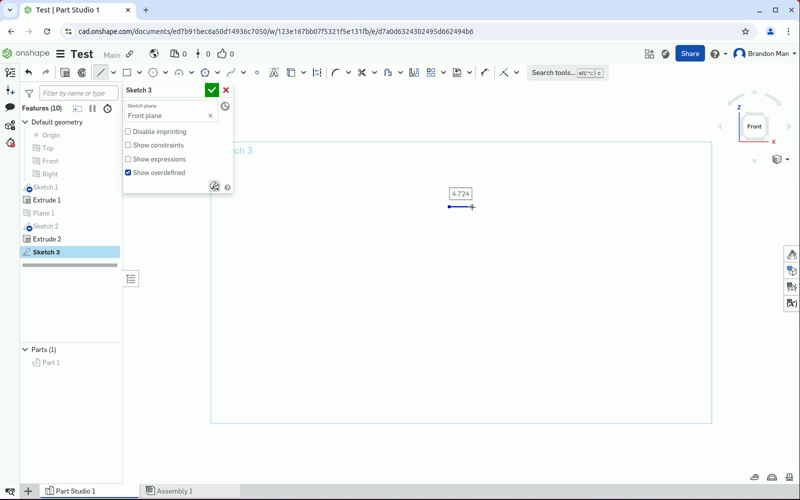
mouse_move(502, 206)
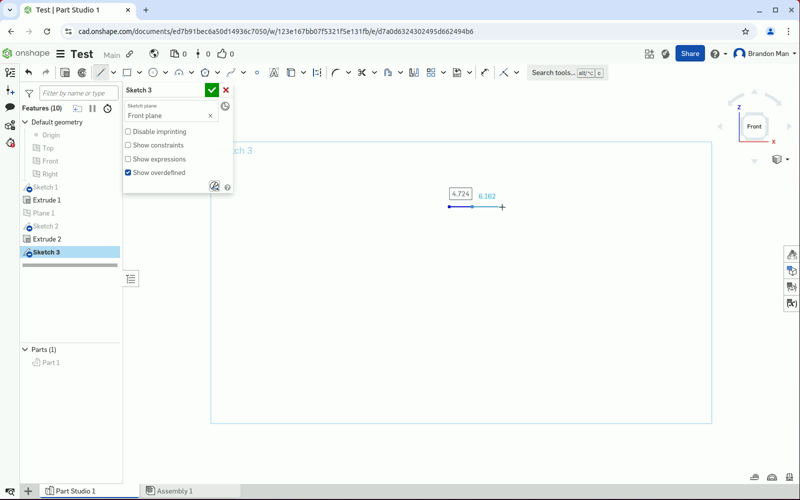
mouse_move(472, 192)
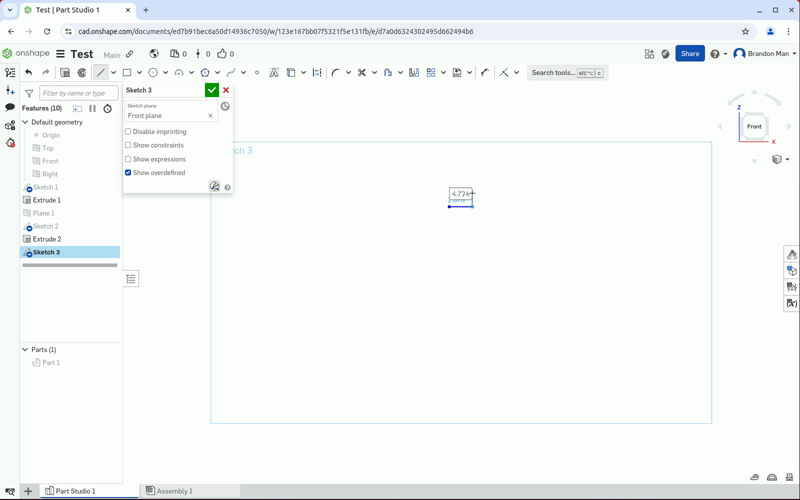
click(472, 192)
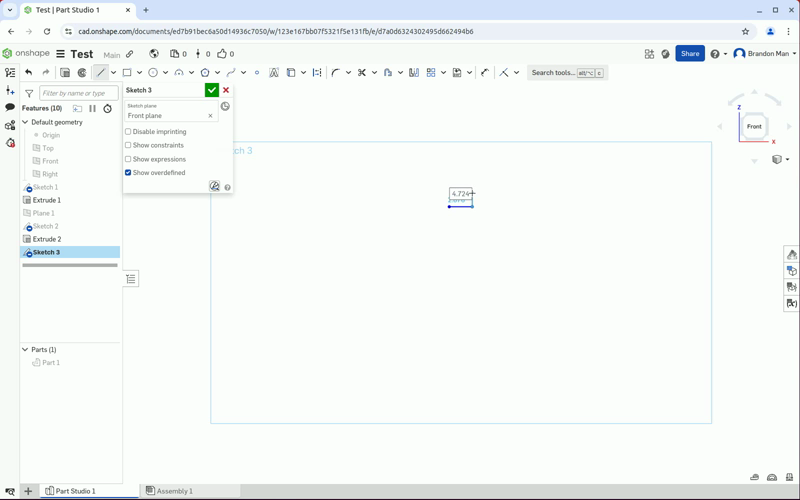
key_up(shift)
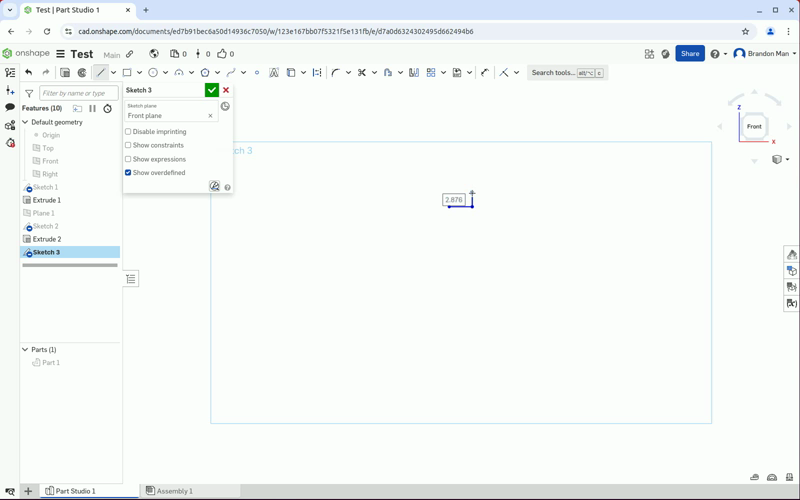
key_down(shift)
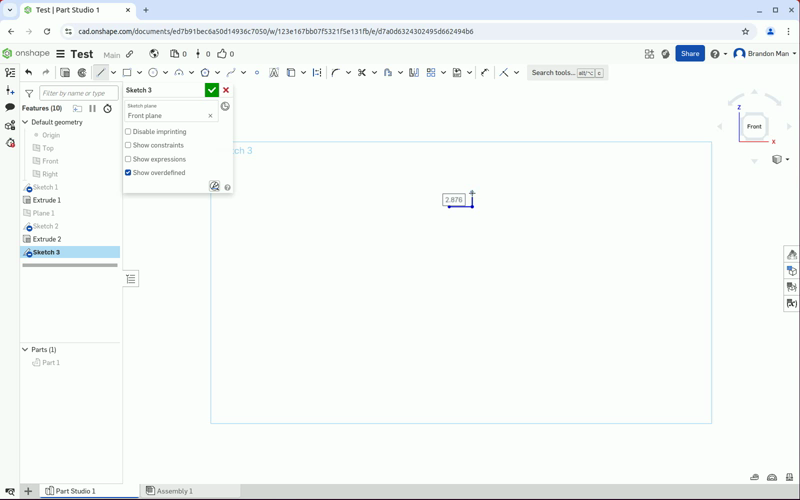
mouse_move(502, 192)
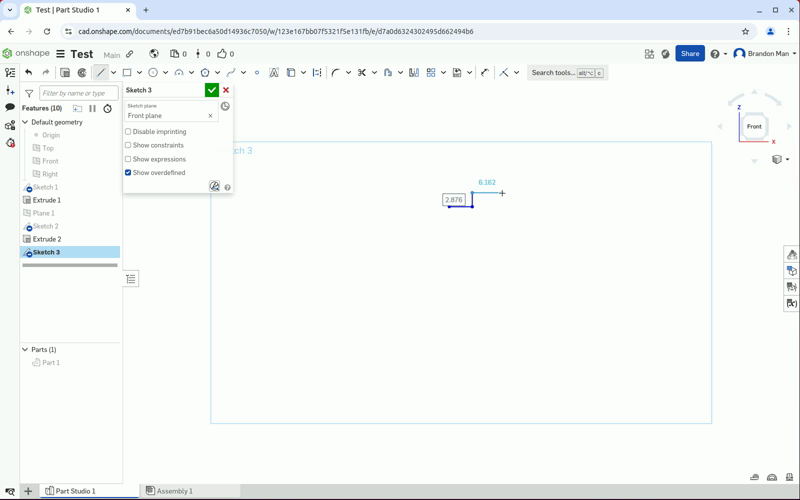
mouse_move(449, 192)
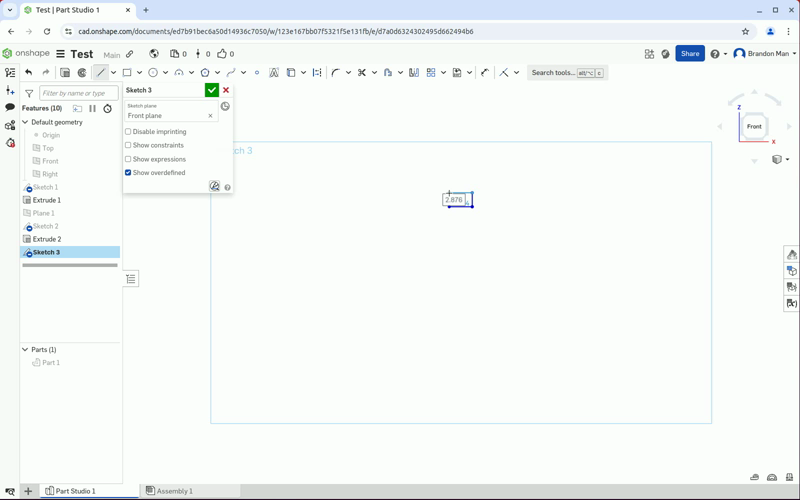
click(449, 192)
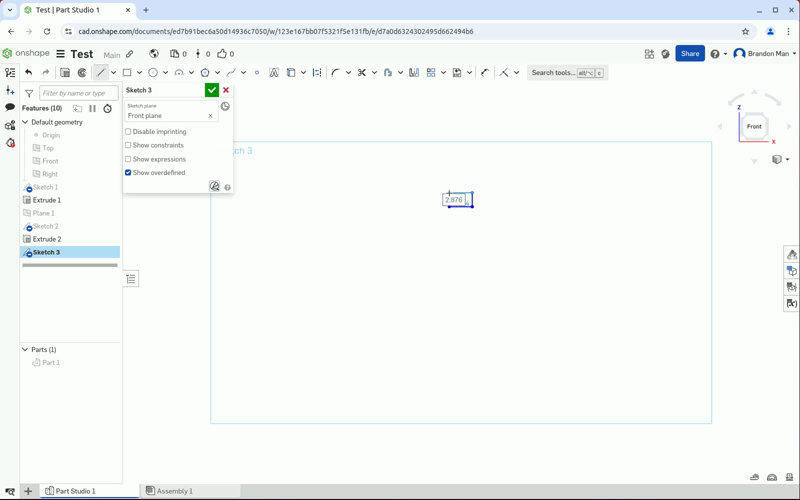
key_up(shift)
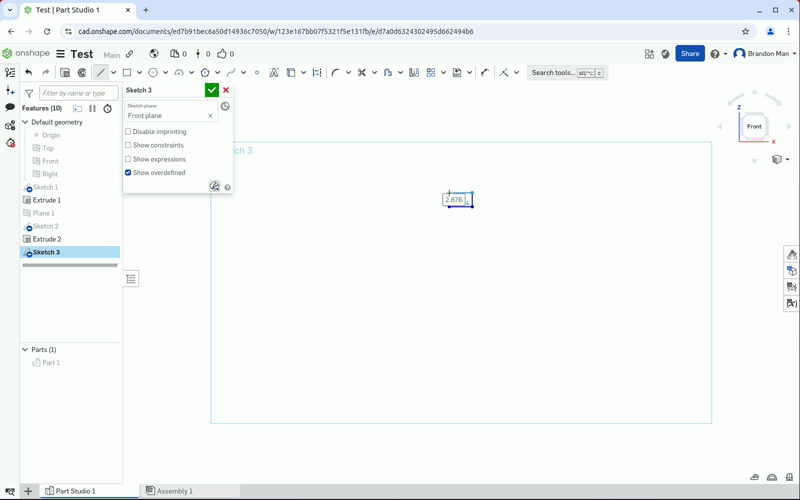
mouse_move(479, 192)
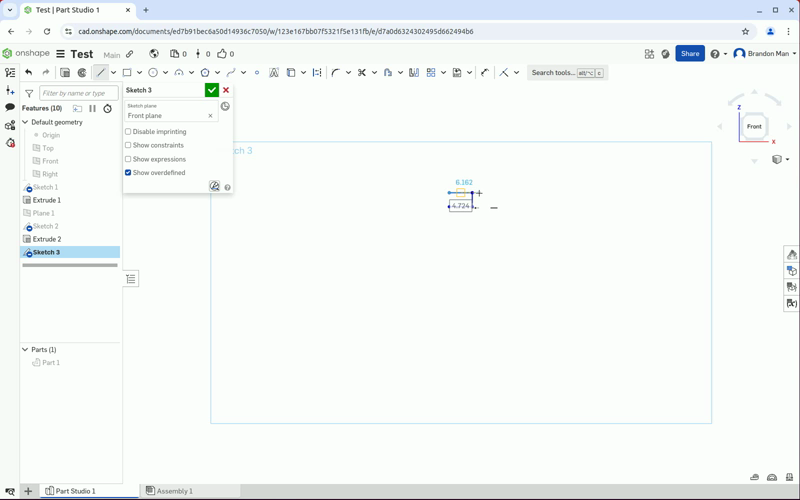
key_down(shift)
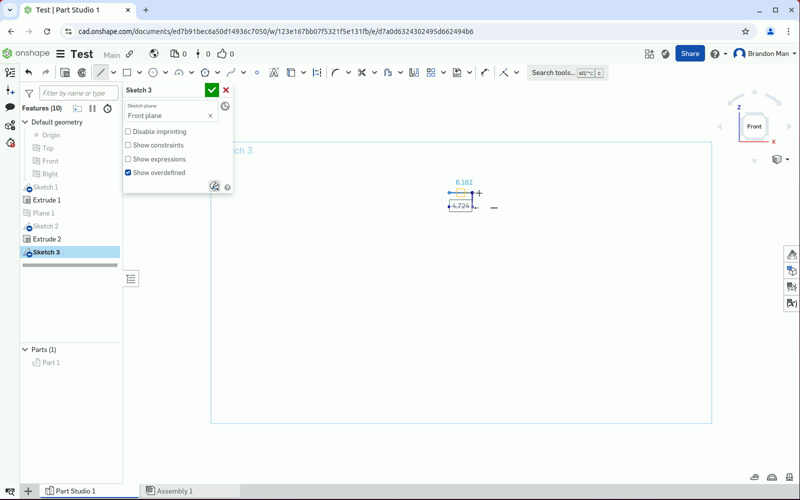
mouse_move(449, 206)
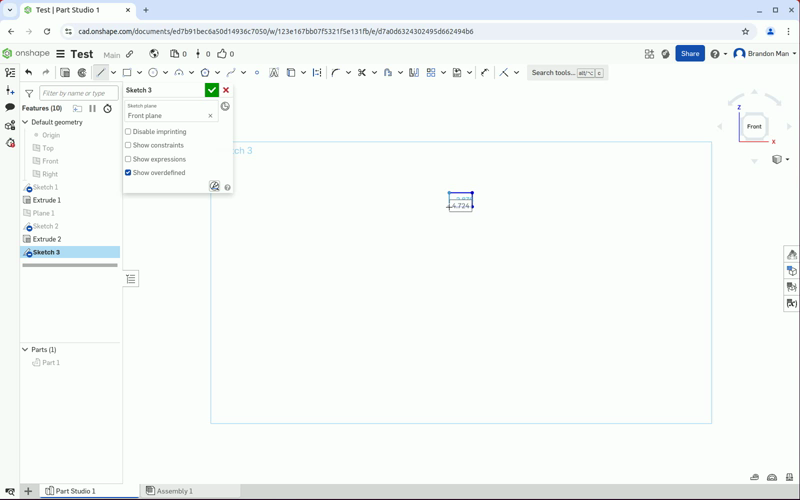
key_up(shift)
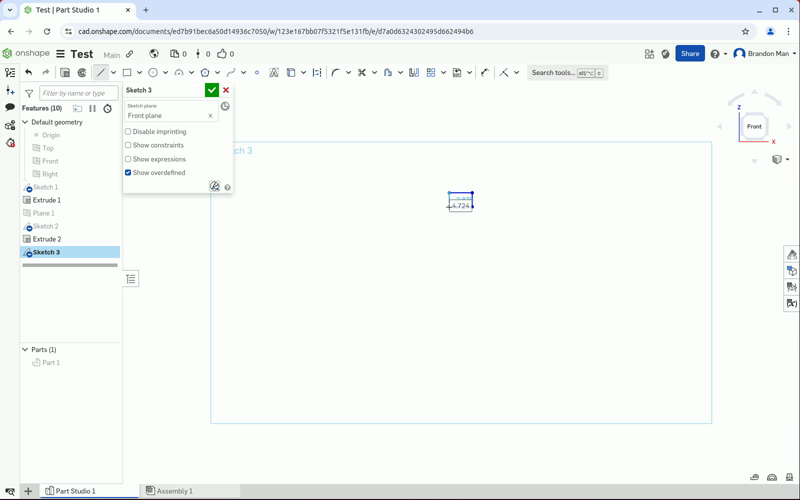
click(449, 206)
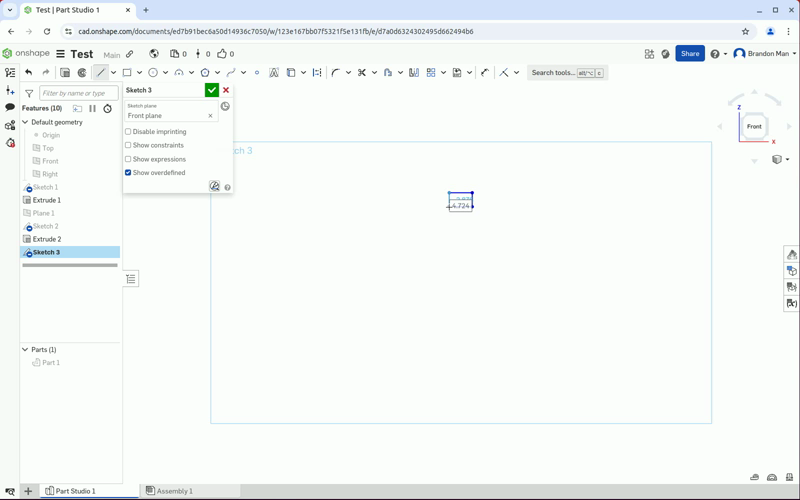
key(esc)
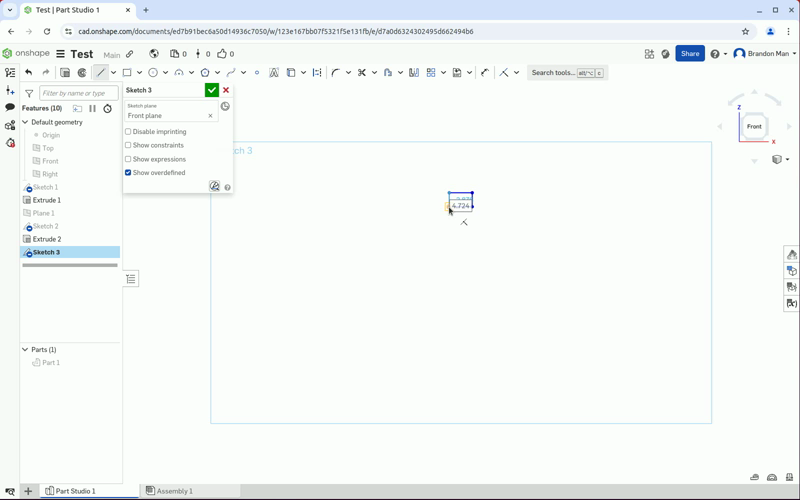
mouse_move(460, 195)
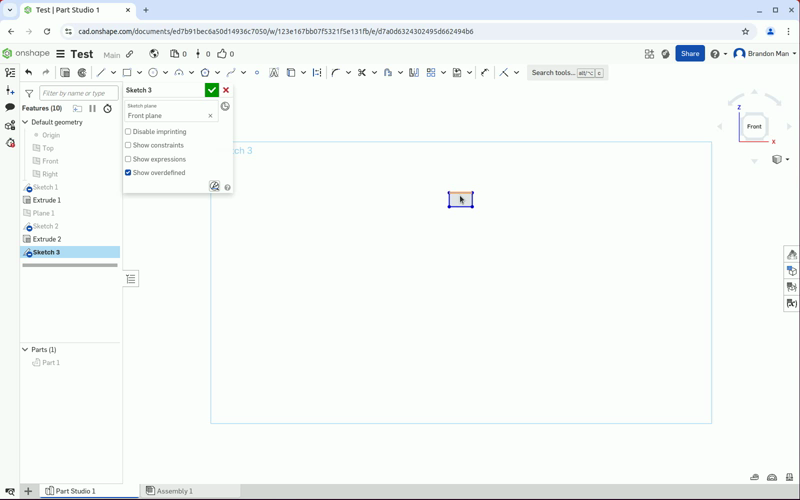
scroll(6)
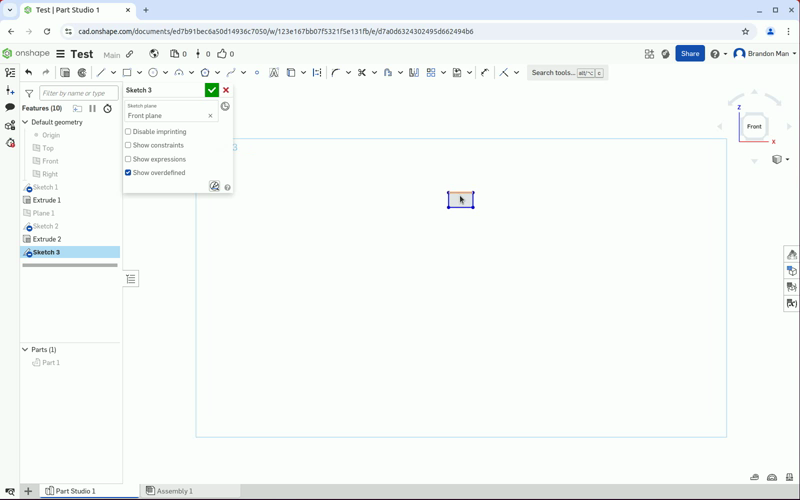
scroll(6)
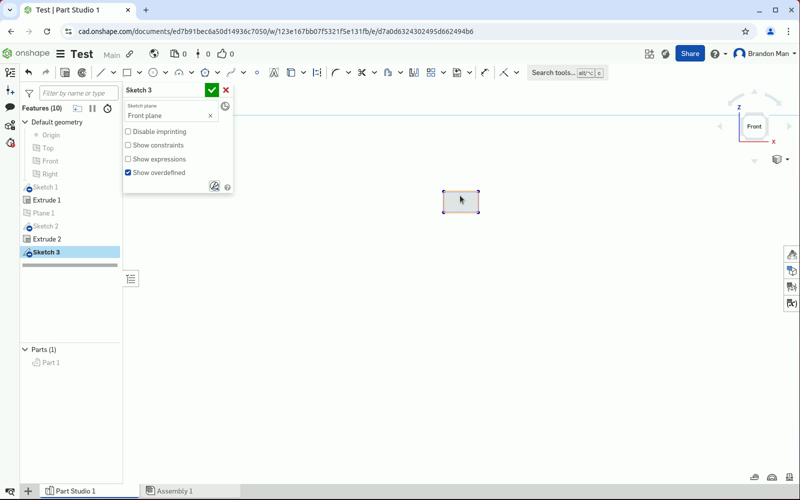
scroll(6)
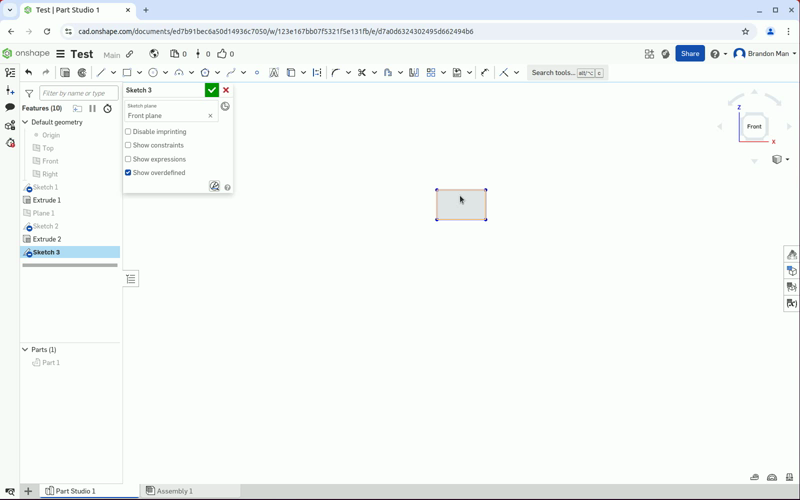
scroll(6)
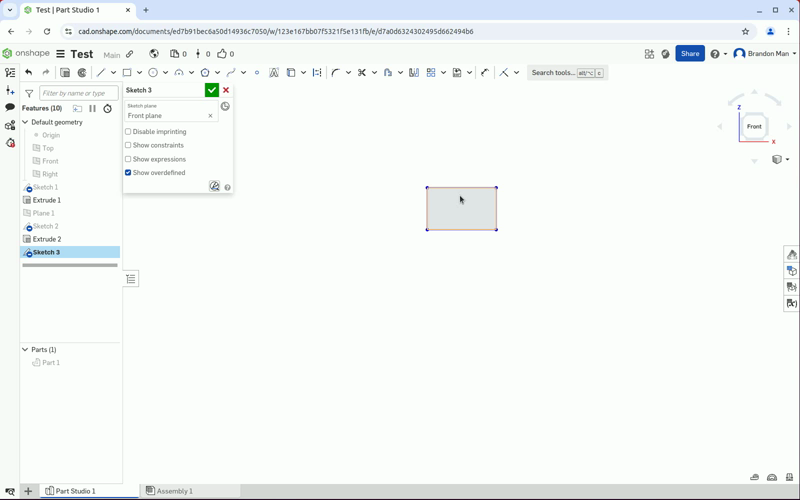
scroll(6)
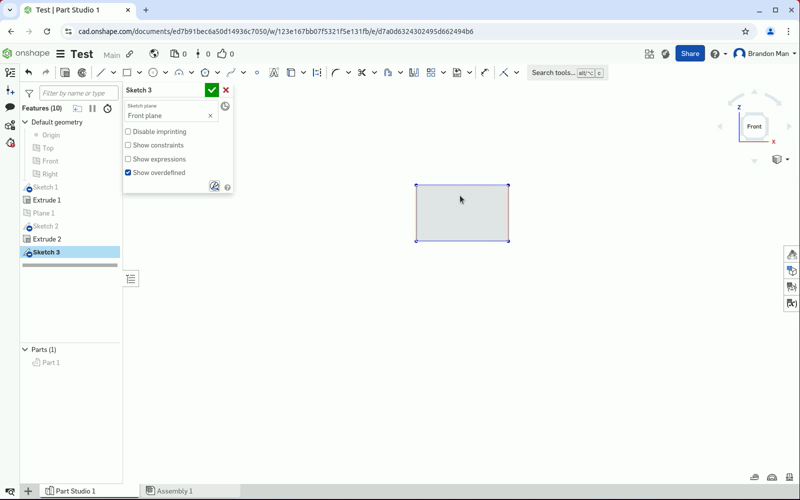
scroll(6)
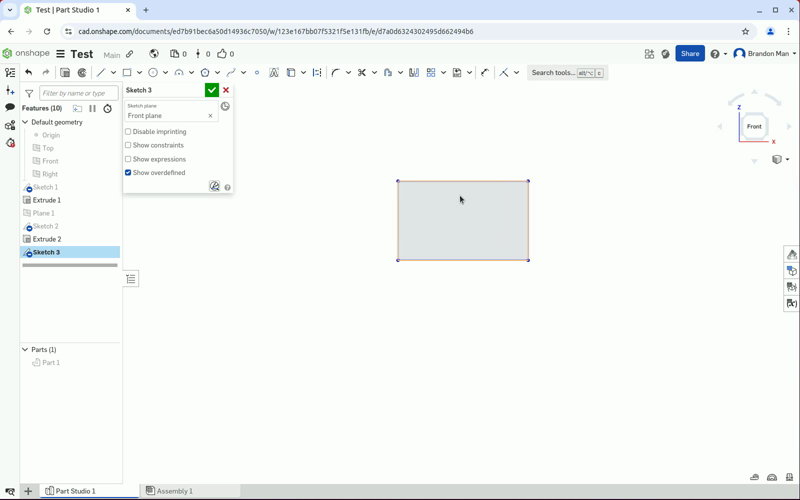
scroll(6)
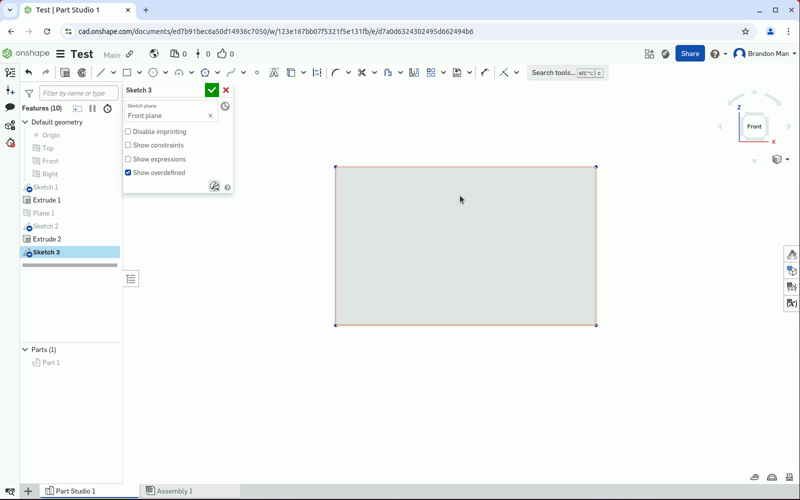
click(460, 195)
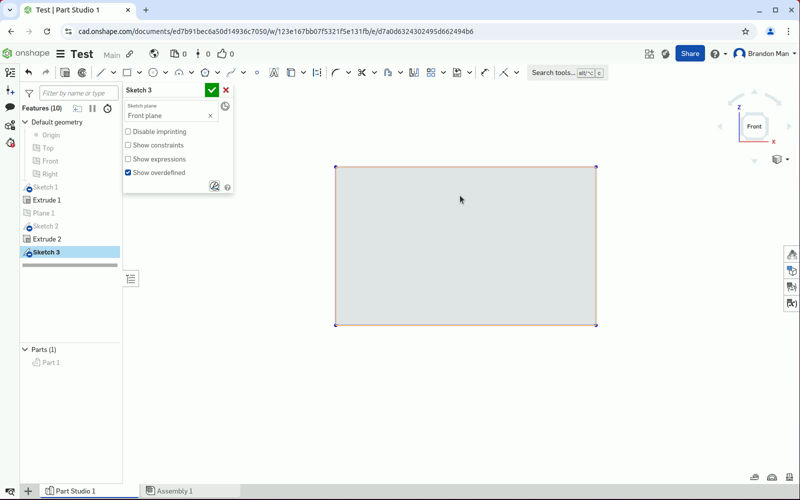
scroll(-6)
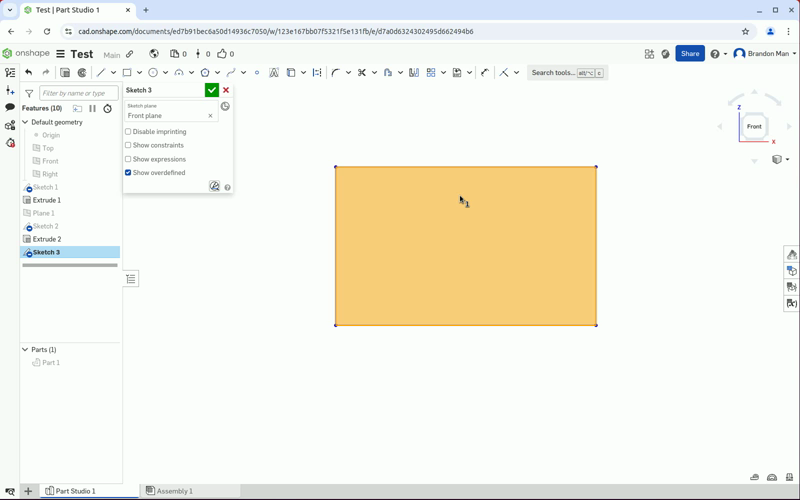
scroll(-6)
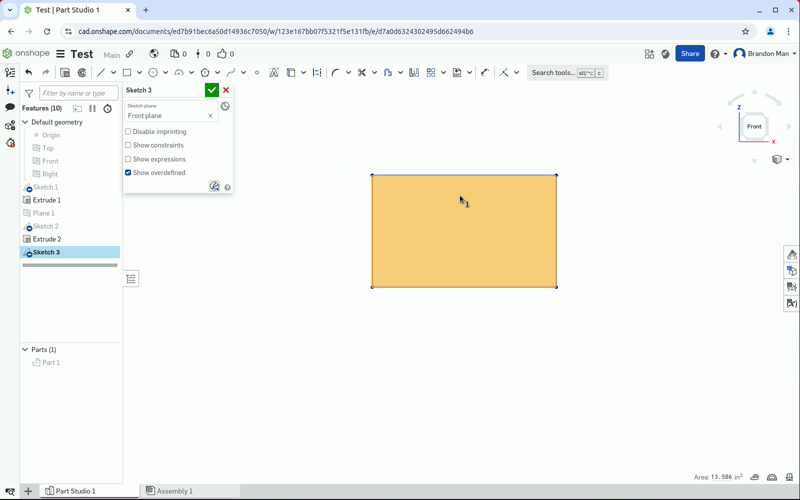
scroll(-6)
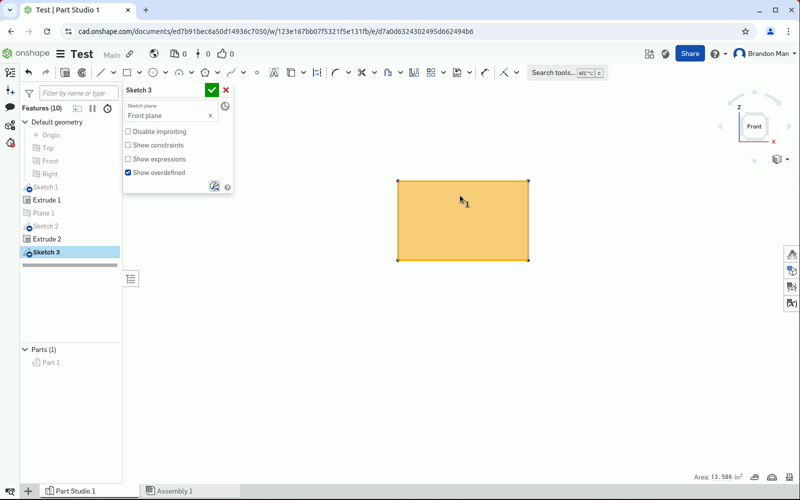
scroll(-6)
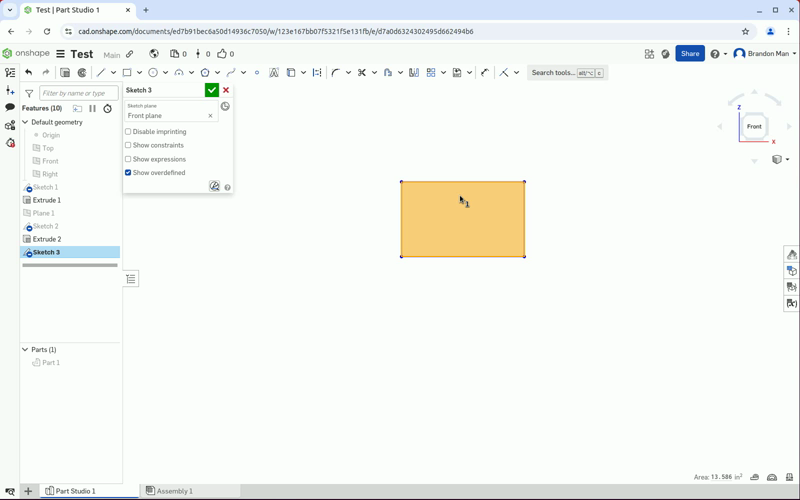
scroll(-6)
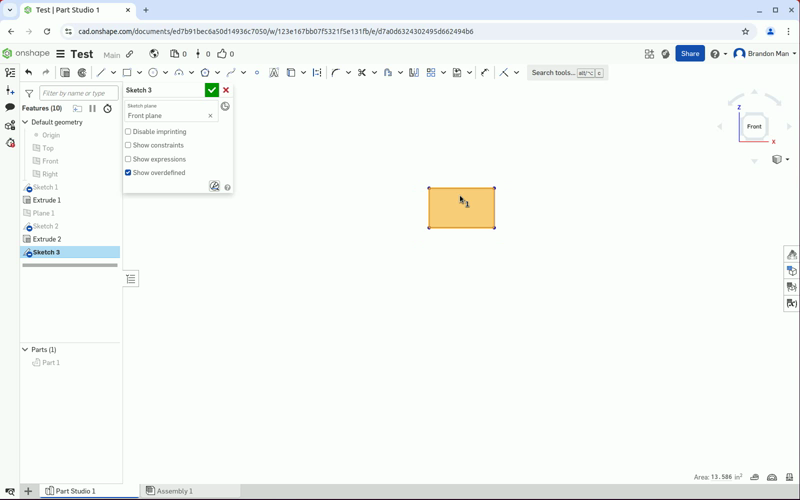
scroll(-6)
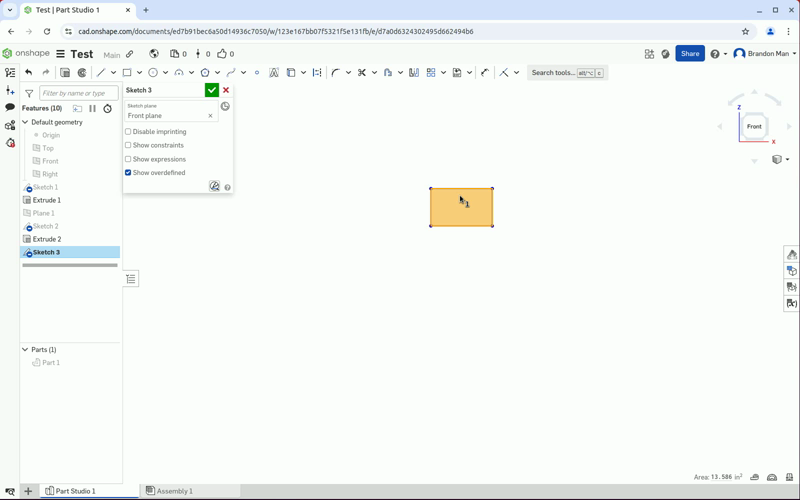
scroll(-6)
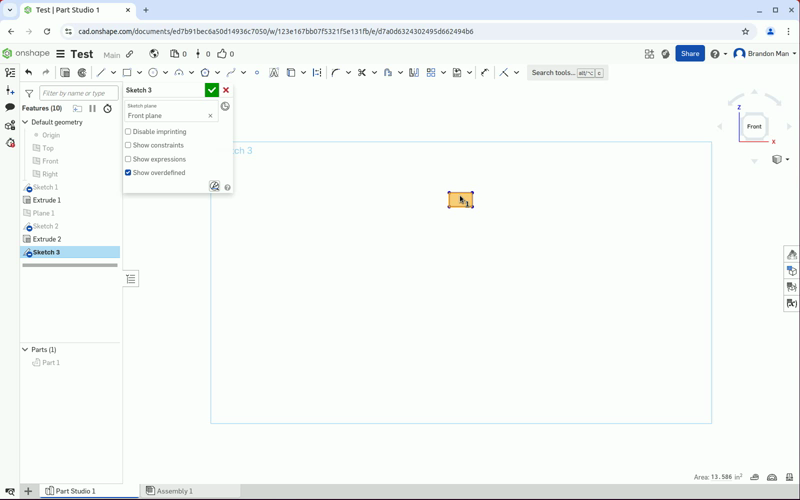
mouse_move(73, 352)
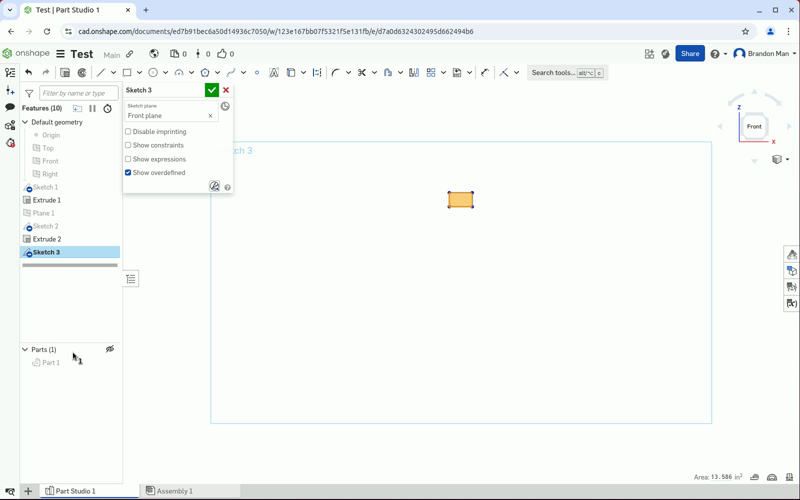
key(shift+y)
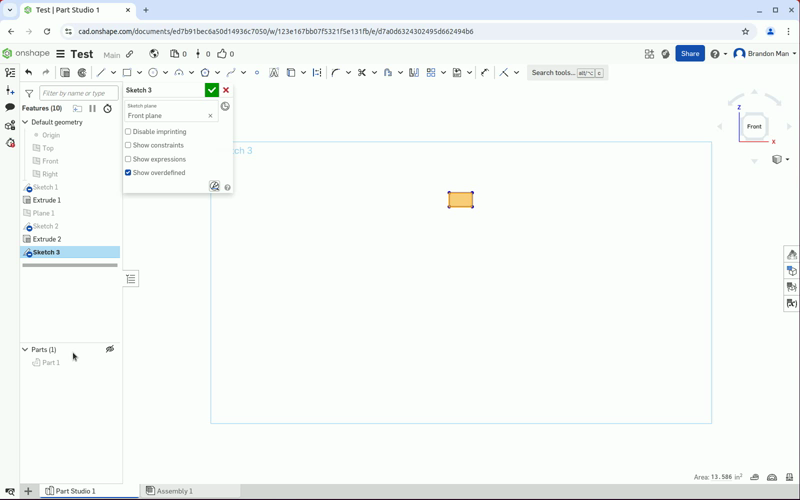
key(shift+e)
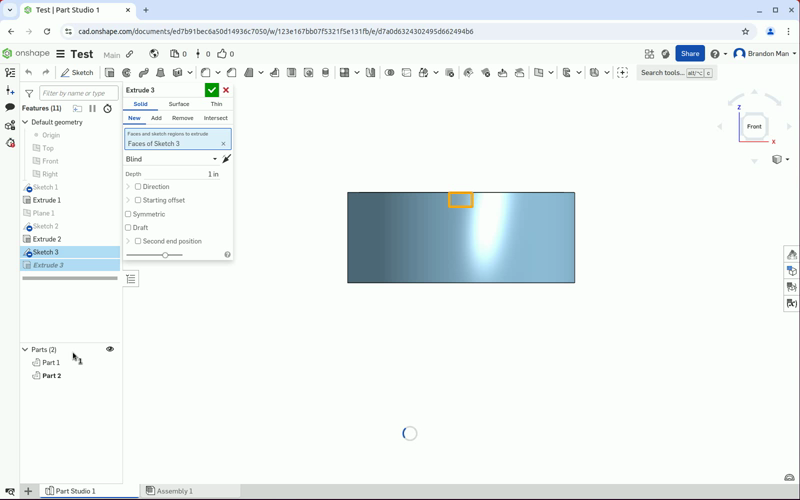
mouse_move(143, 106)
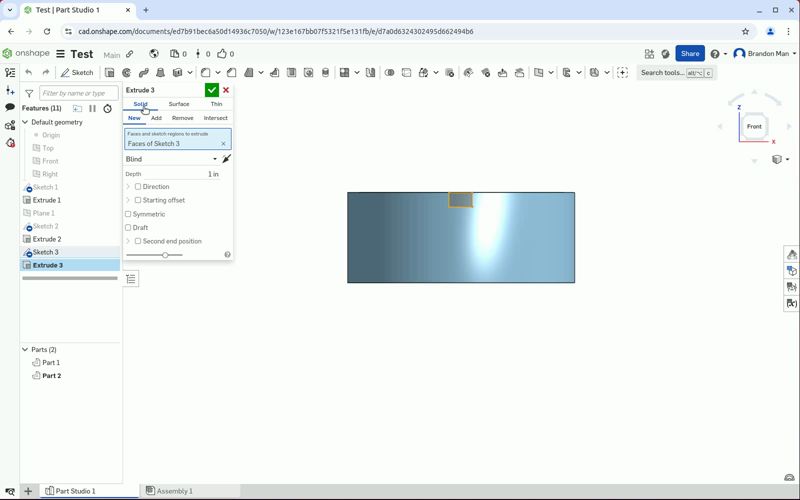
click(143, 106)
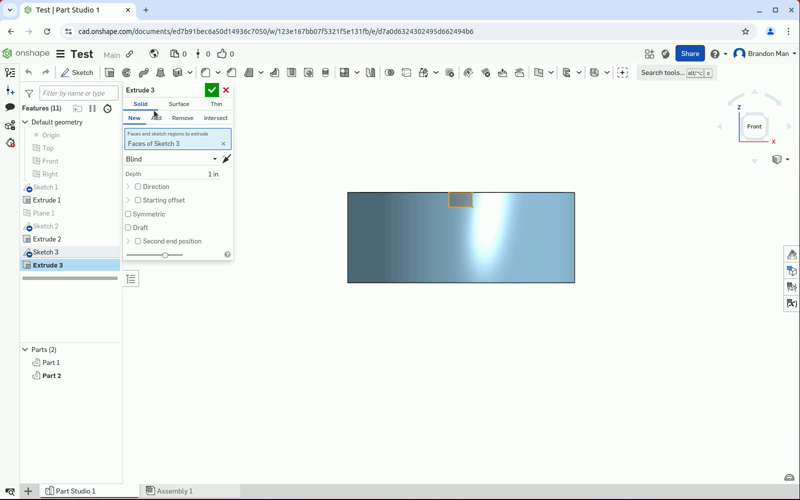
mouse_move(186, 120)
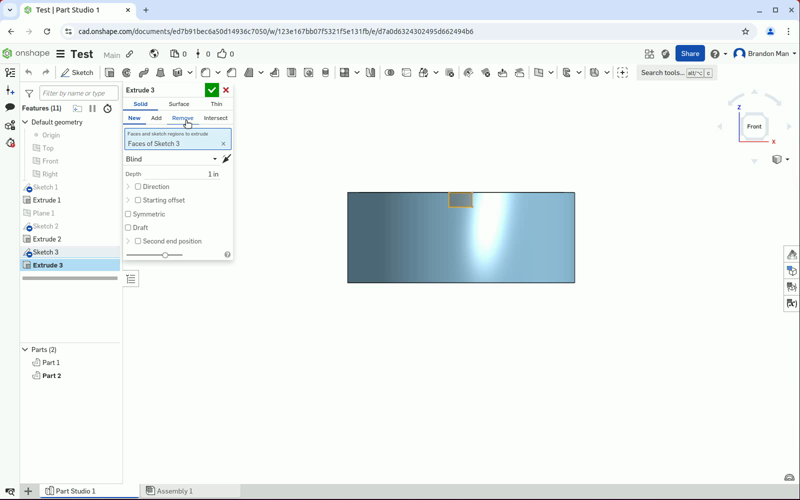
click(186, 120)
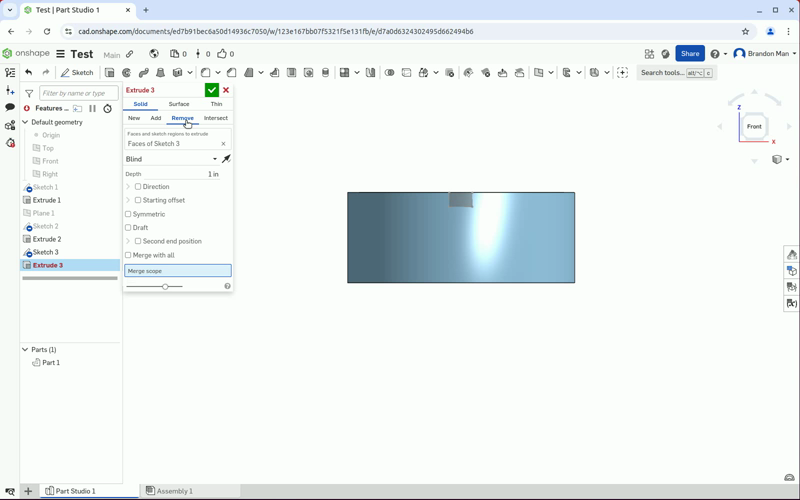
key(tab, 4)
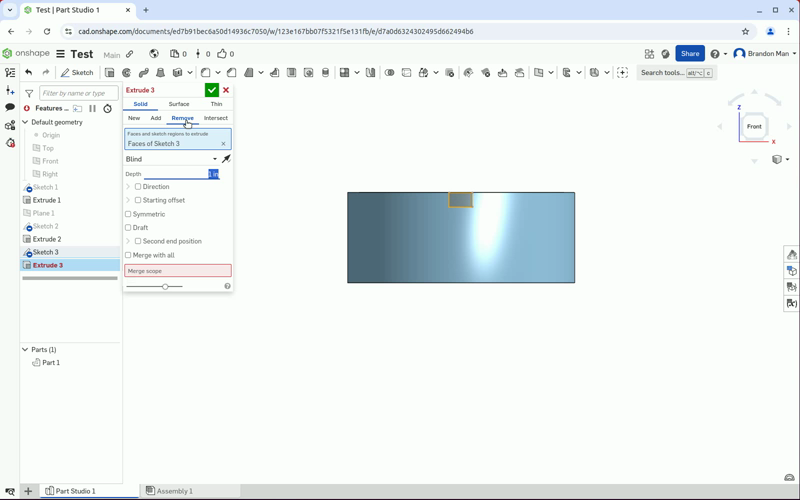
text(23.108)
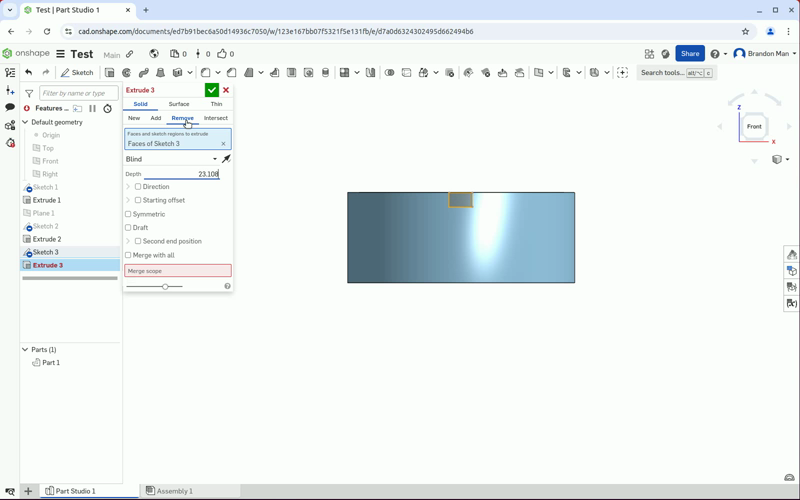
key(tab, 6)
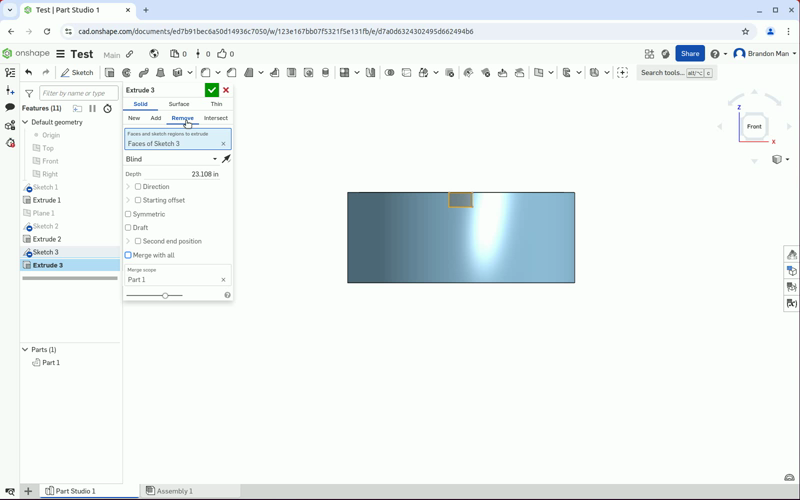
key(space)
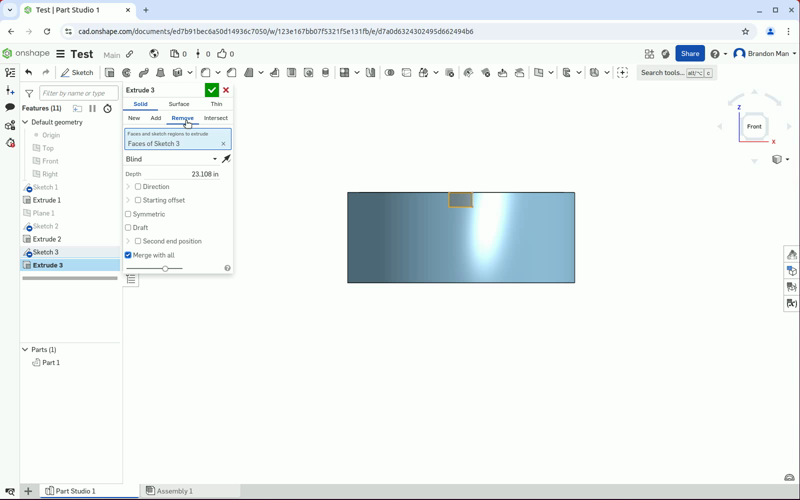
key(enter)
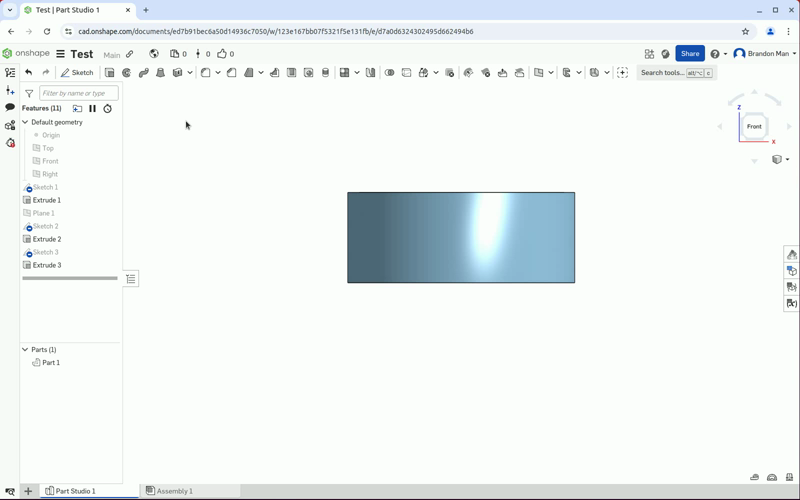
key(shift+h)
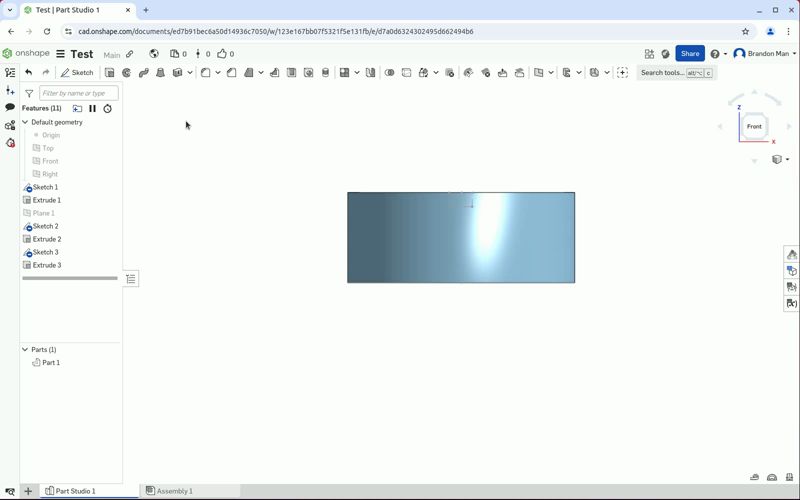
key(shift+h)
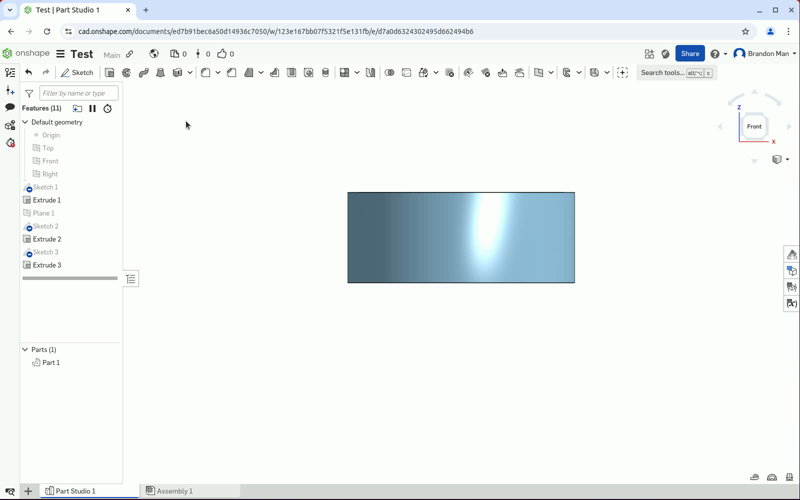
mouse_move(73, 189)
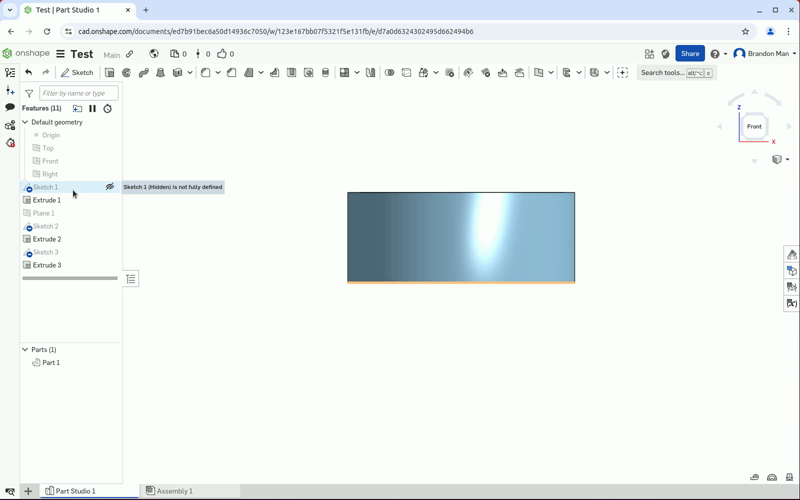
click(73, 189)
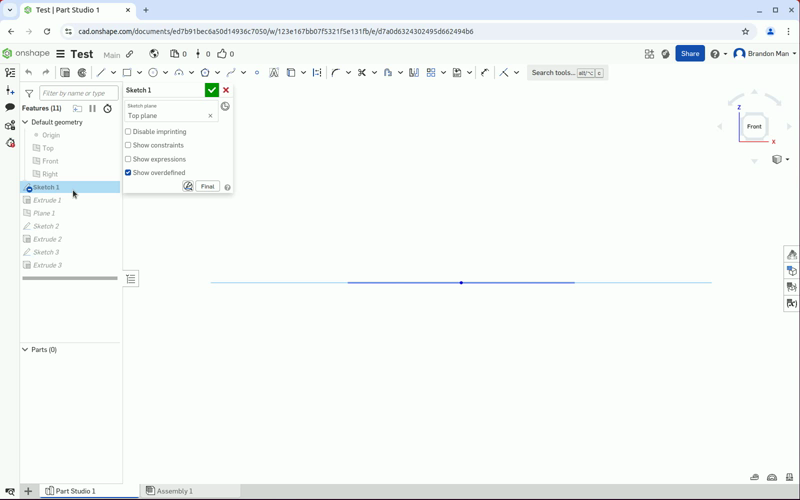
mouse_move(229, 92)
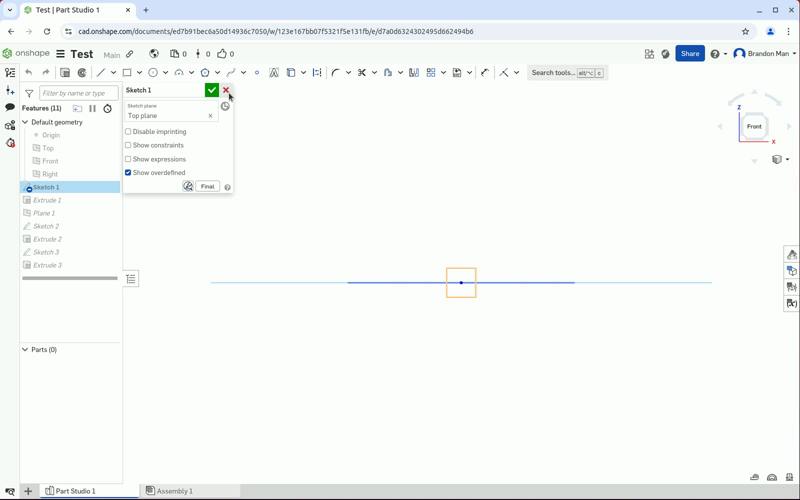
click(229, 92)
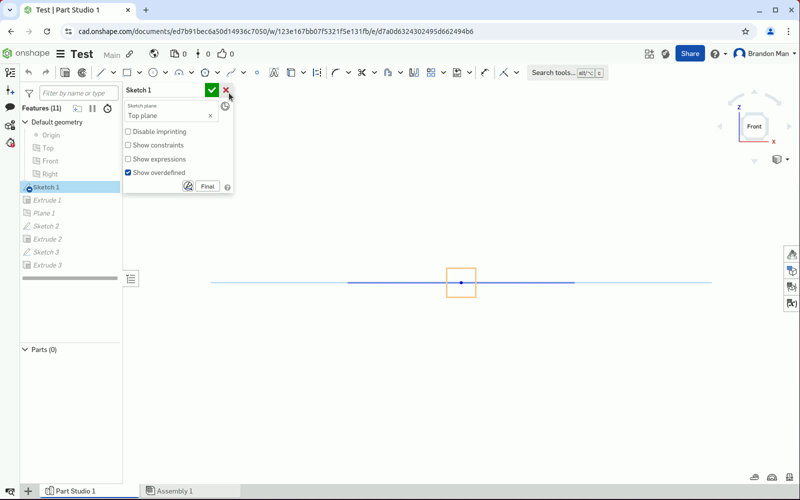
key(shift+s)
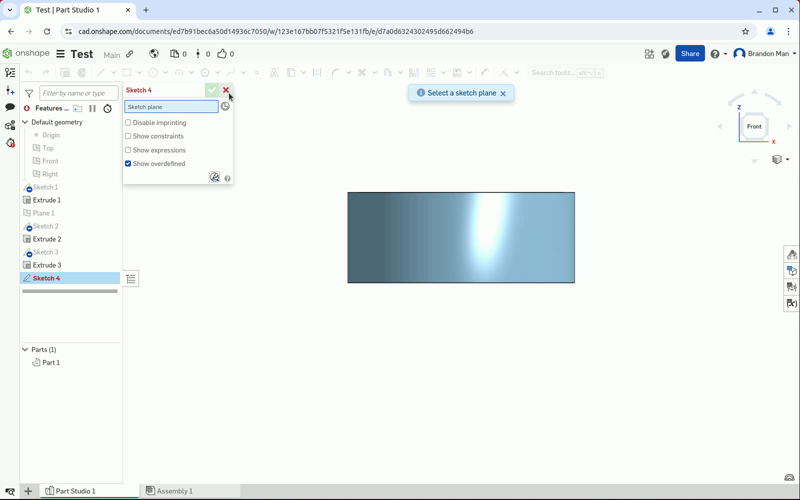
mouse_move(73, 163)
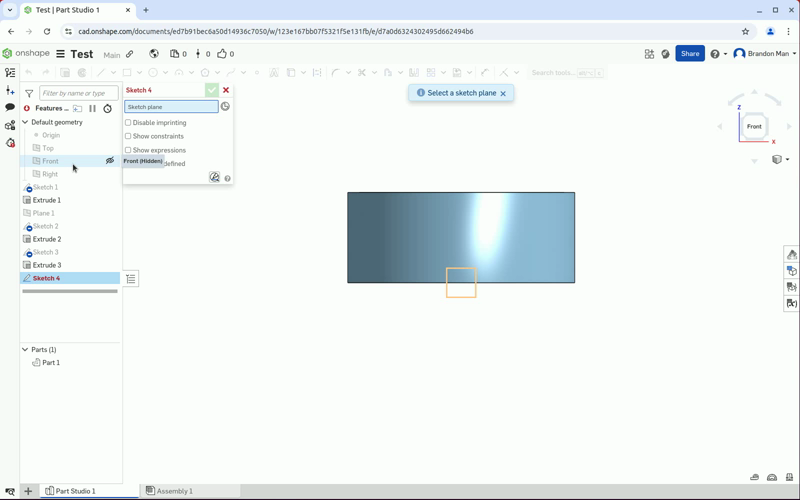
click(73, 163)
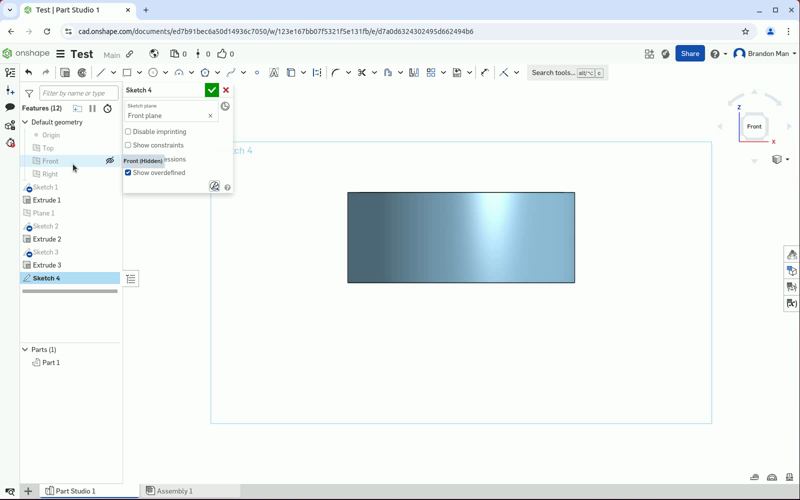
mouse_move(73, 352)
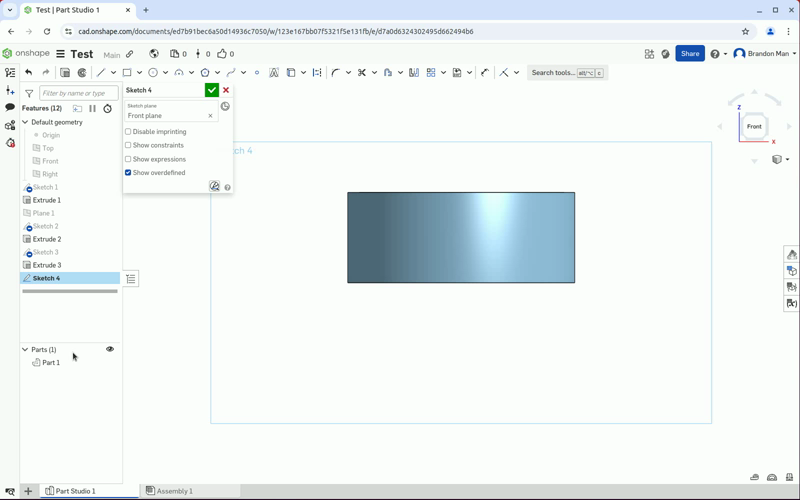
key(y)
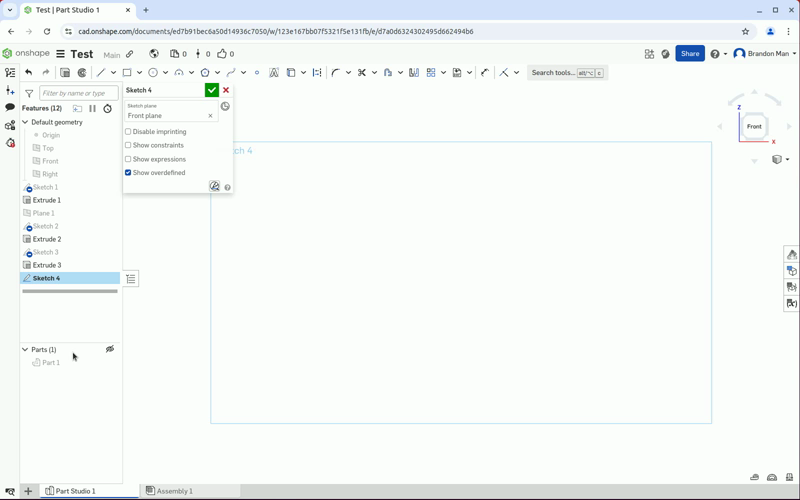
key(l)
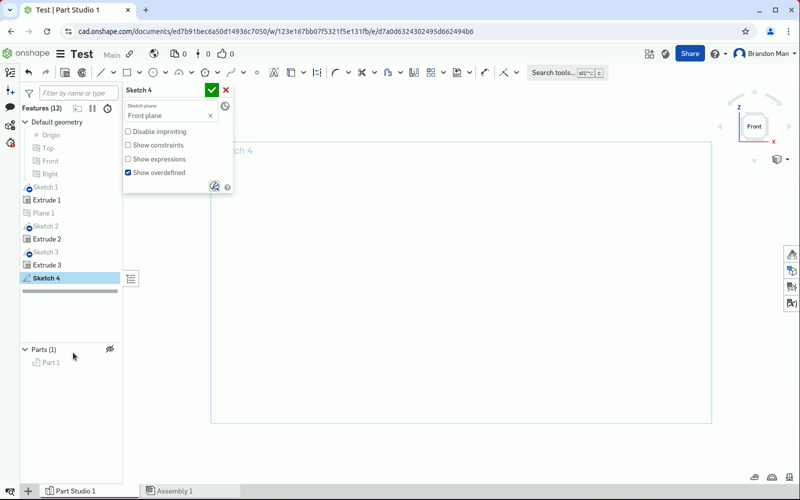
key_down(shift)
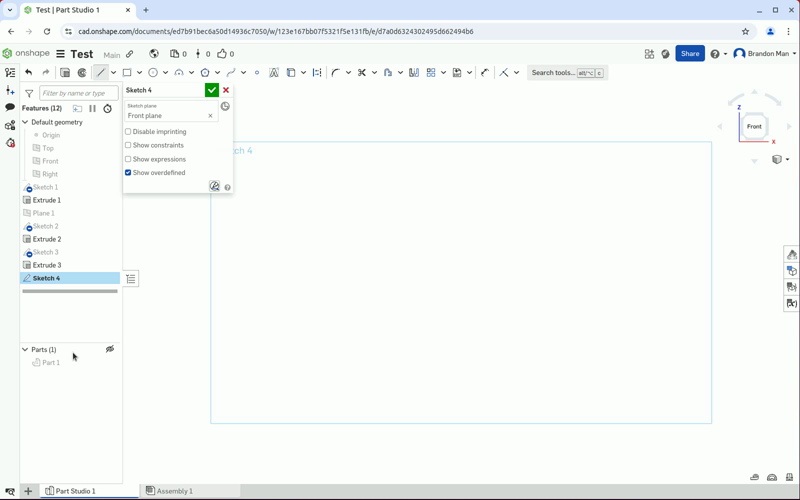
mouse_move(449, 206)
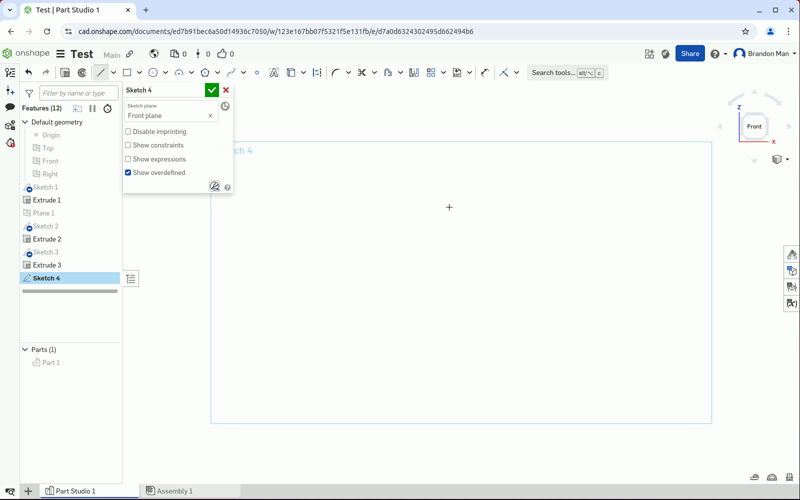
click(449, 206)
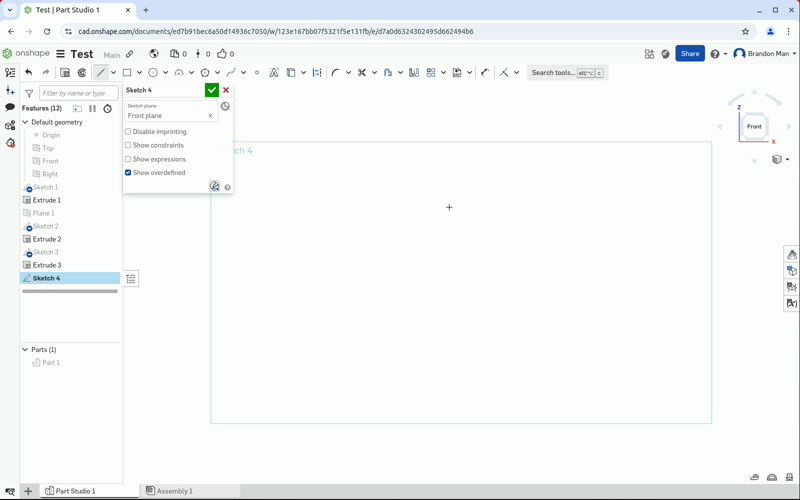
key_up(shift)
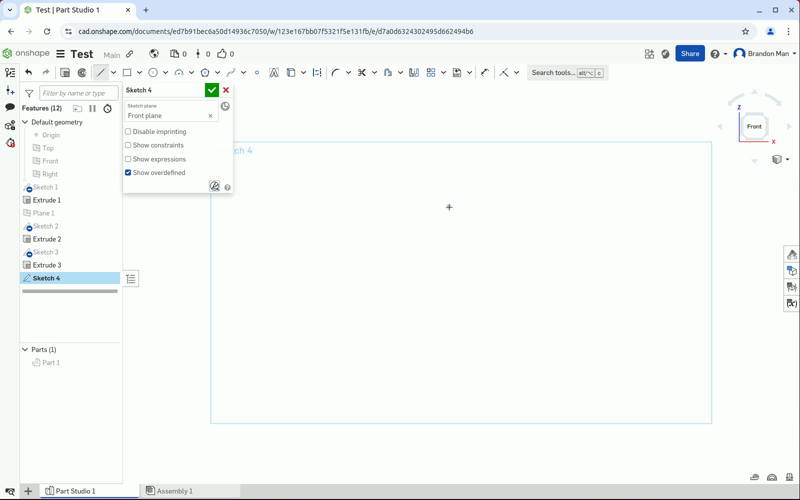
key_down(shift)
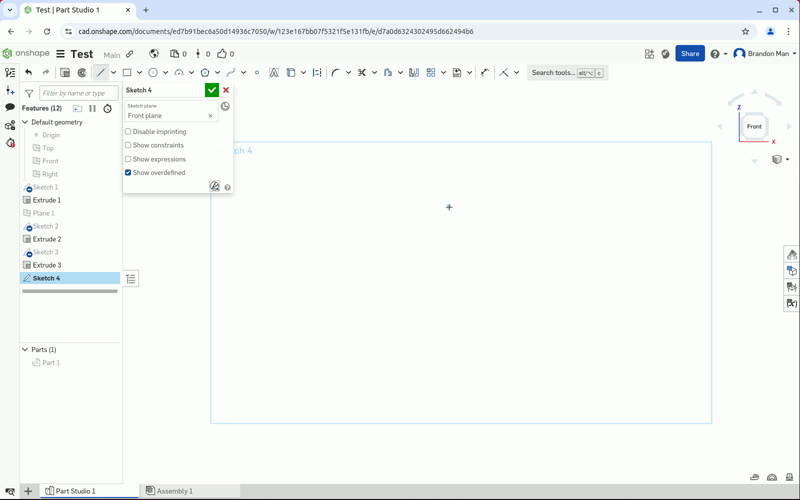
mouse_move(479, 206)
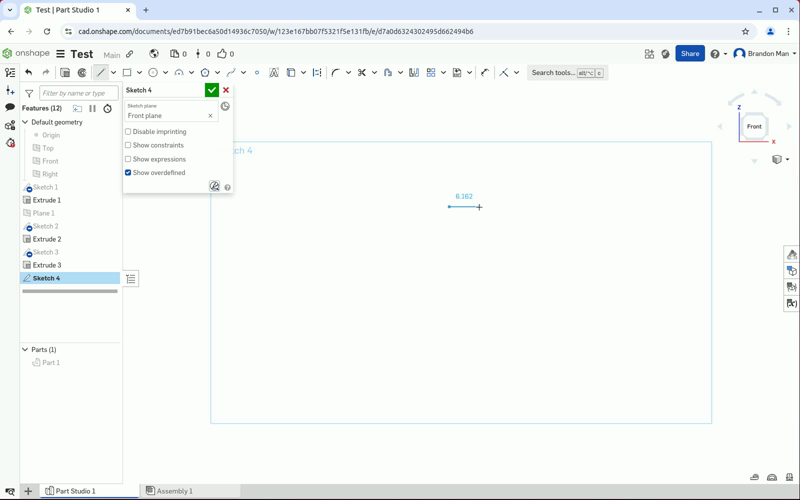
mouse_move(472, 206)
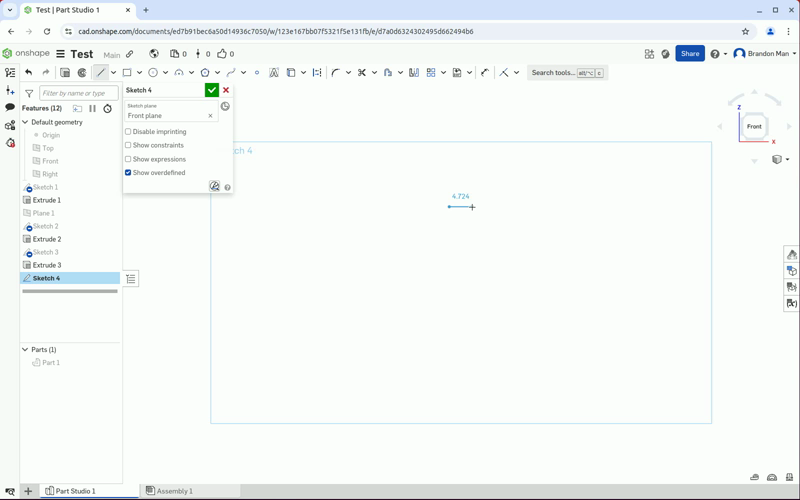
click(472, 206)
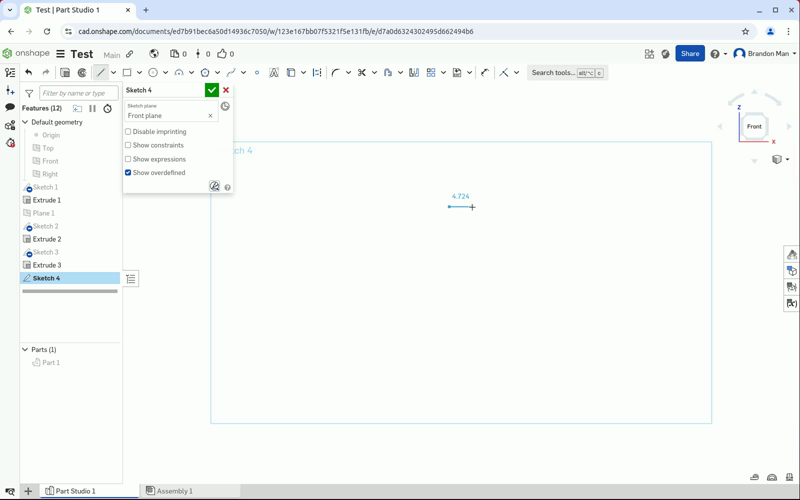
key_up(shift)
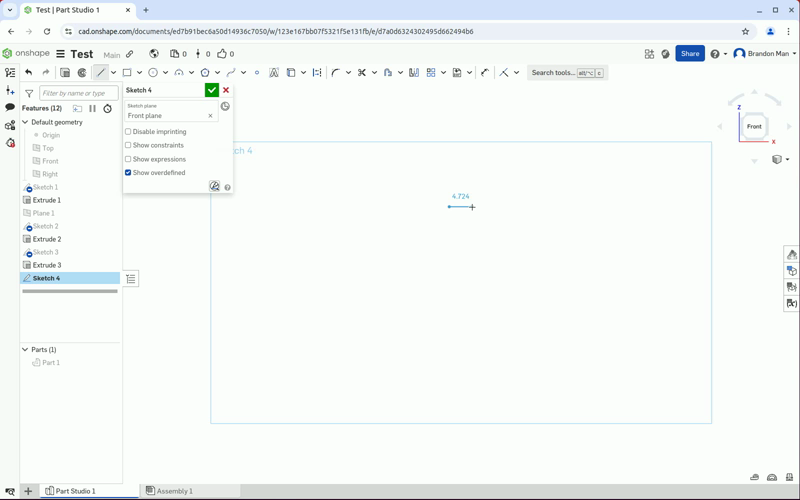
key_down(shift)
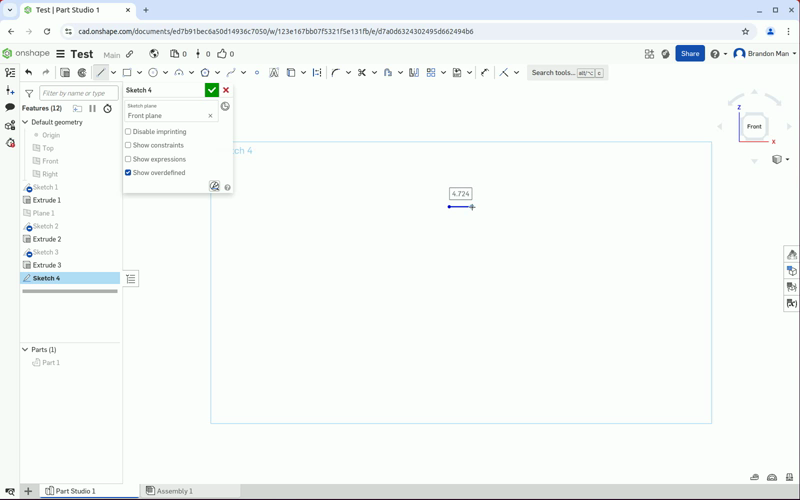
mouse_move(502, 206)
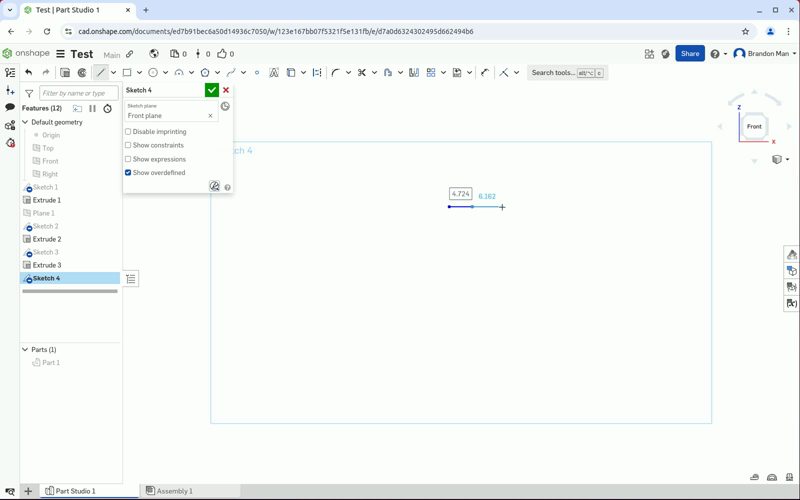
mouse_move(472, 192)
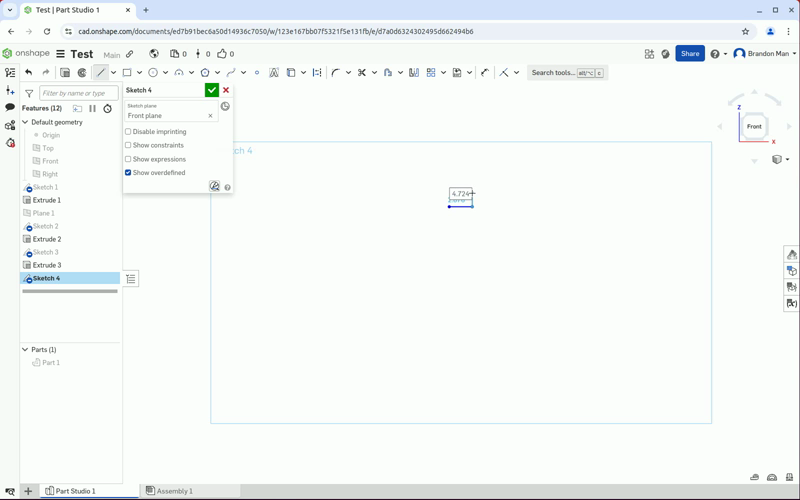
click(472, 192)
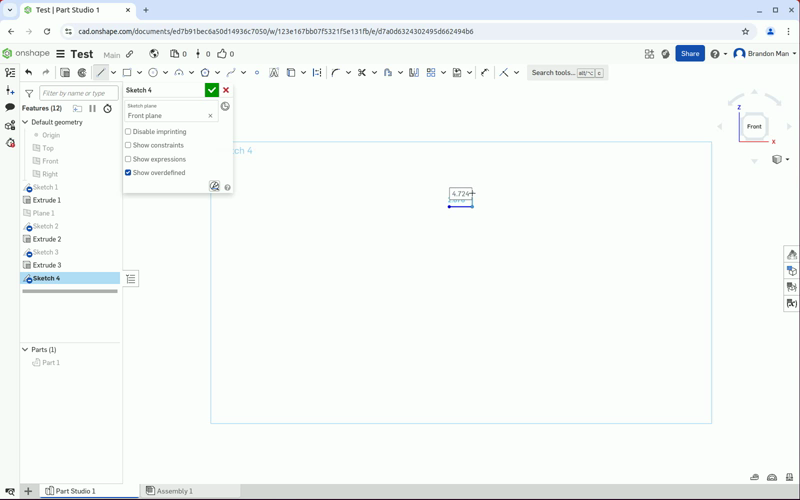
key_up(shift)
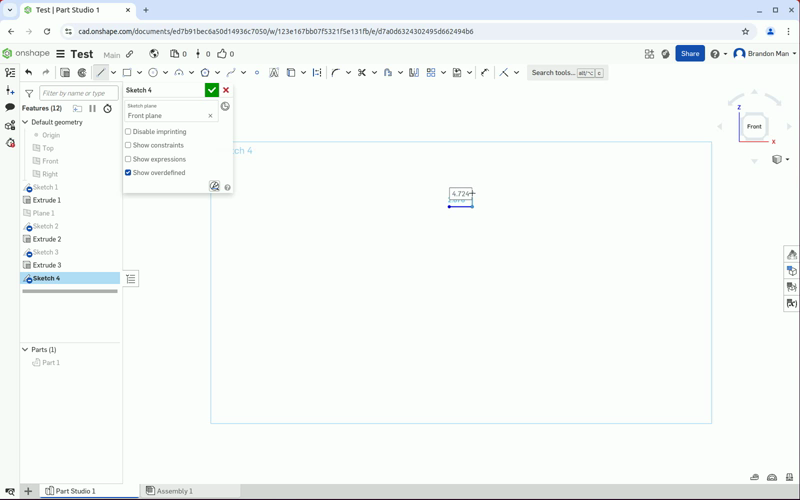
key_down(shift)
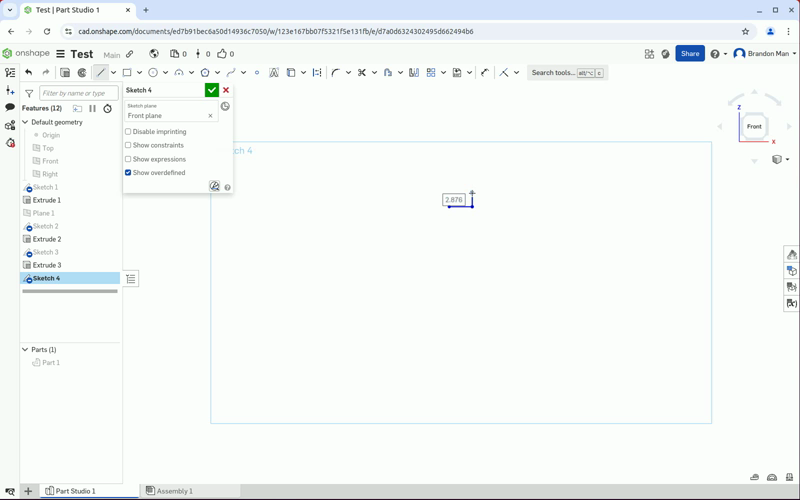
mouse_move(502, 192)
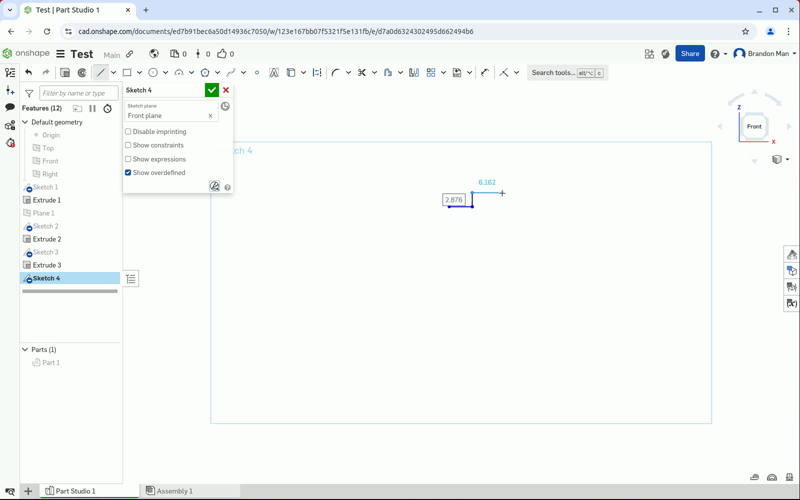
mouse_move(449, 192)
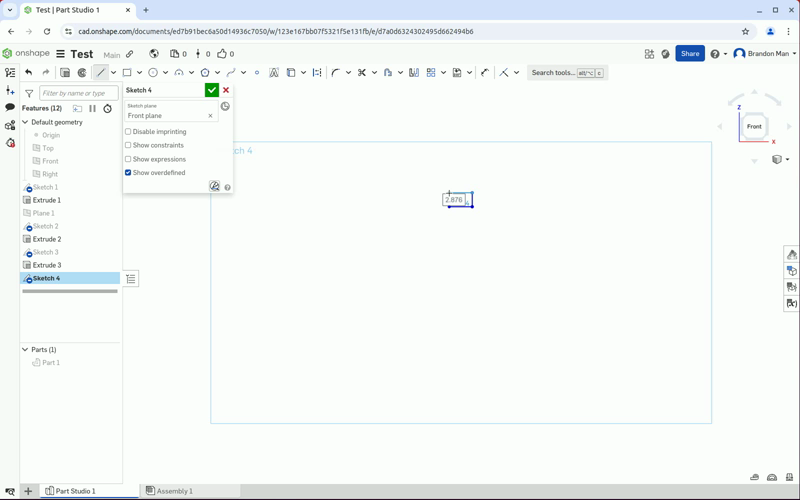
click(449, 192)
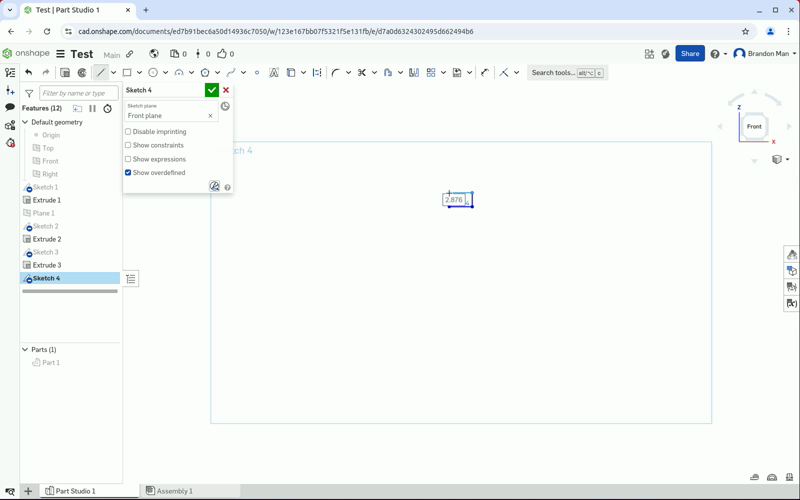
key_up(shift)
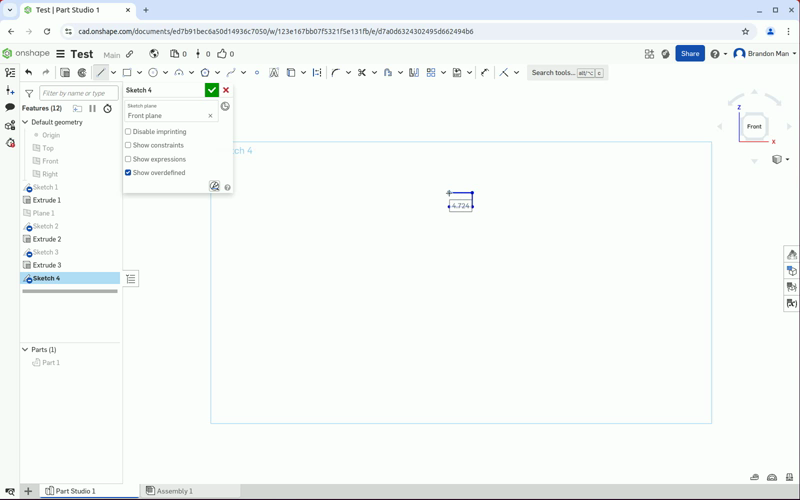
mouse_move(479, 192)
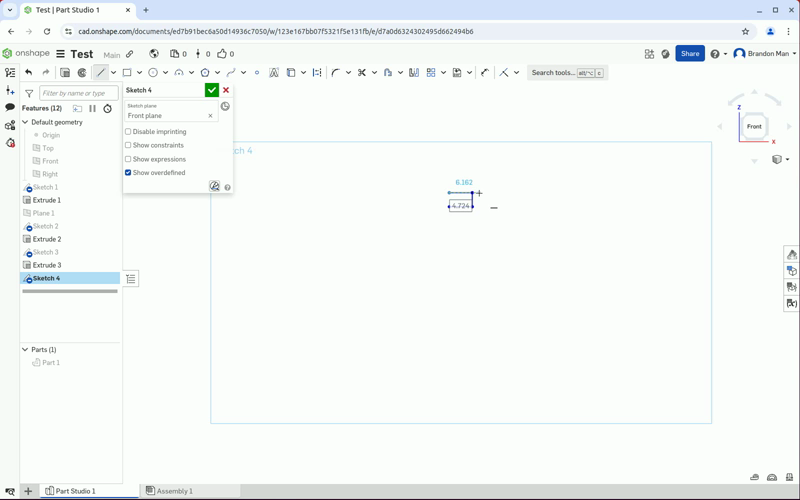
key_down(shift)
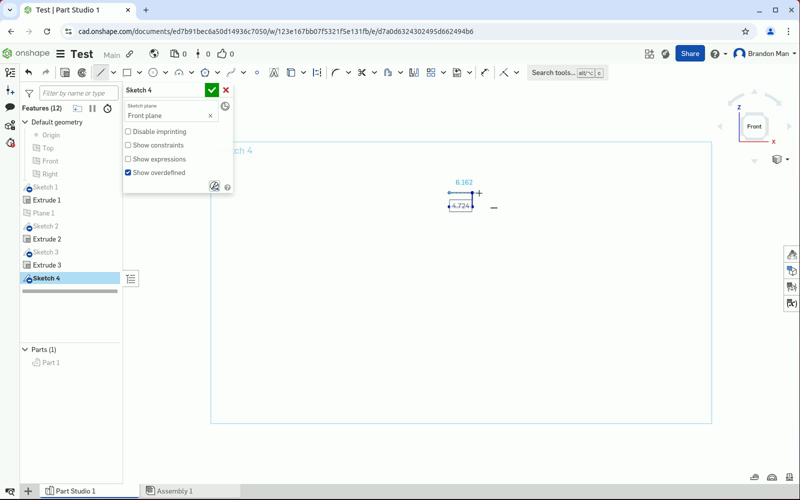
mouse_move(449, 206)
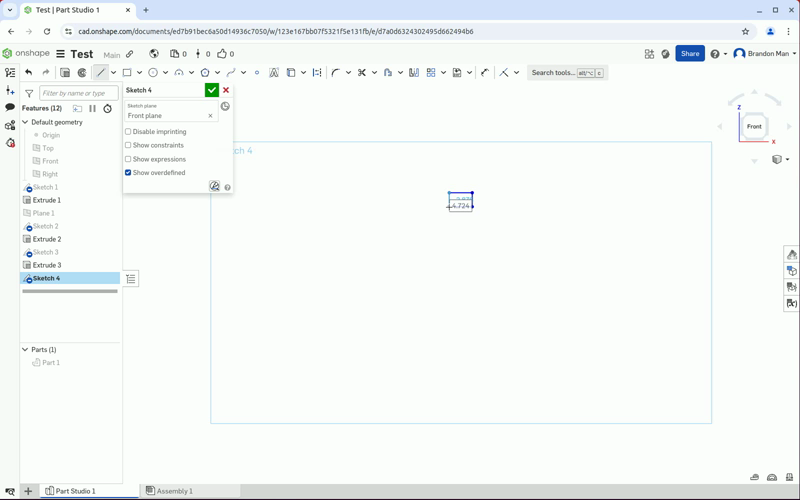
key_up(shift)
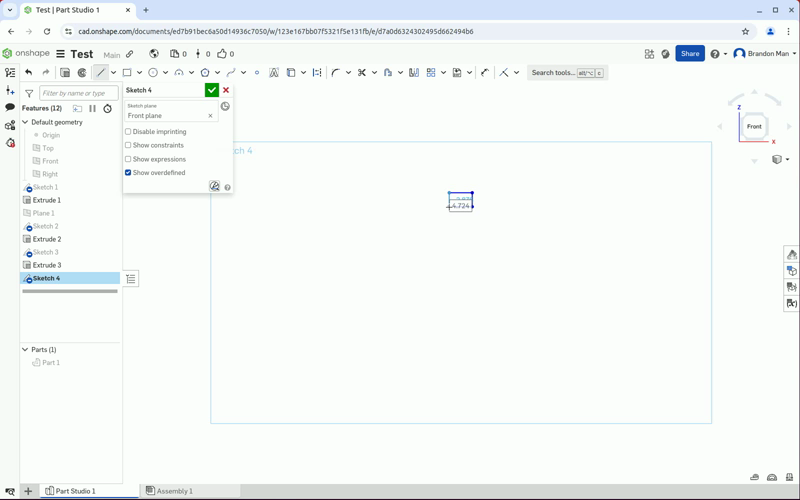
click(449, 206)
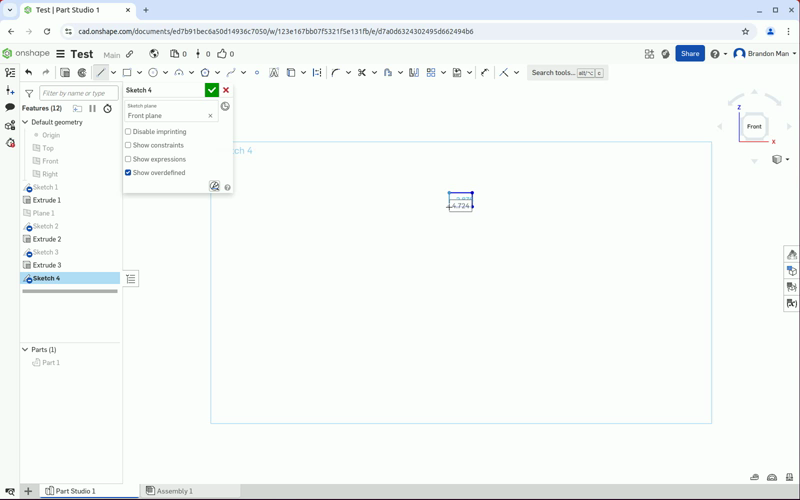
key(esc)
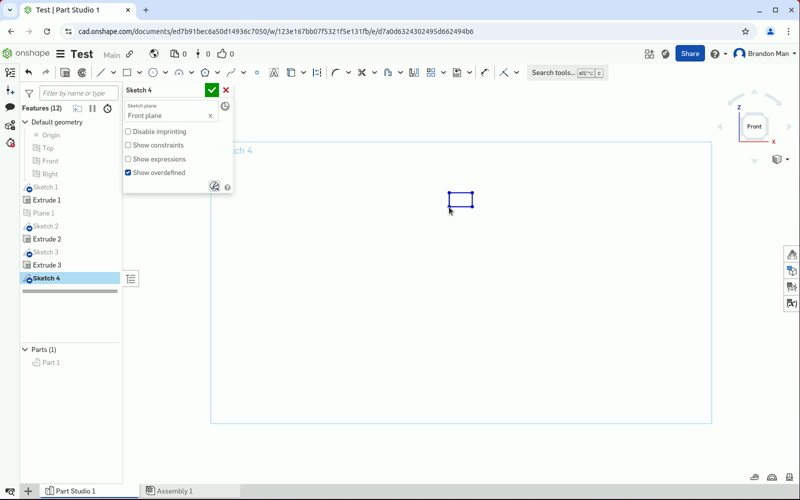
mouse_move(469, 199)
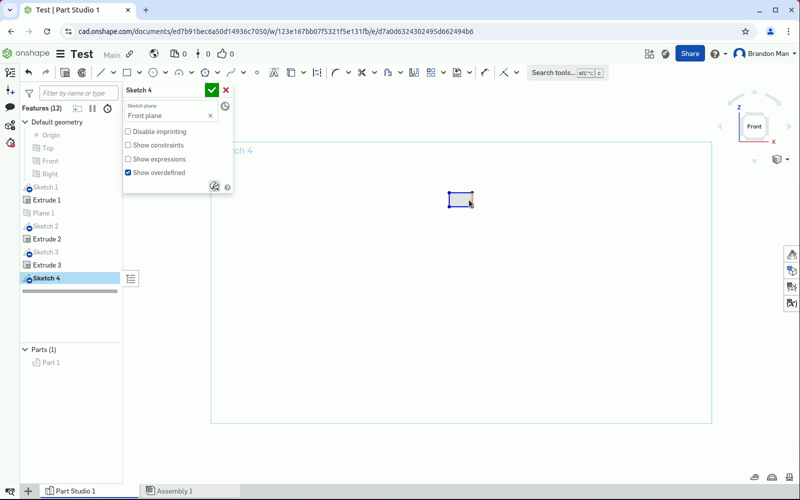
scroll(6)
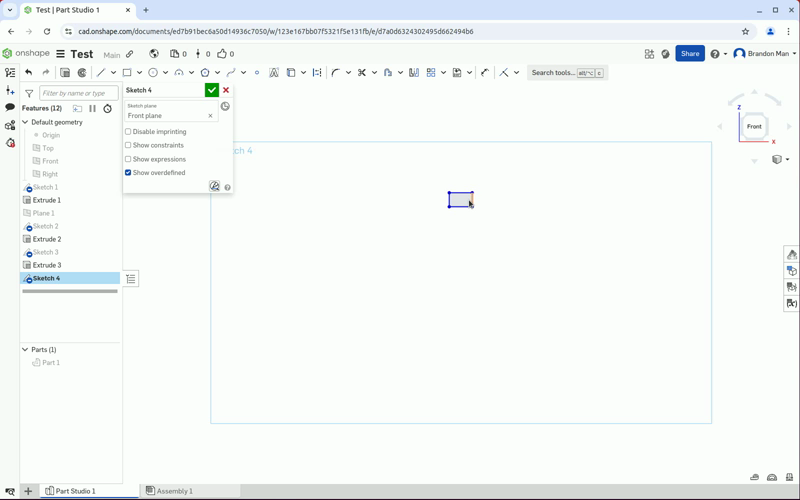
scroll(6)
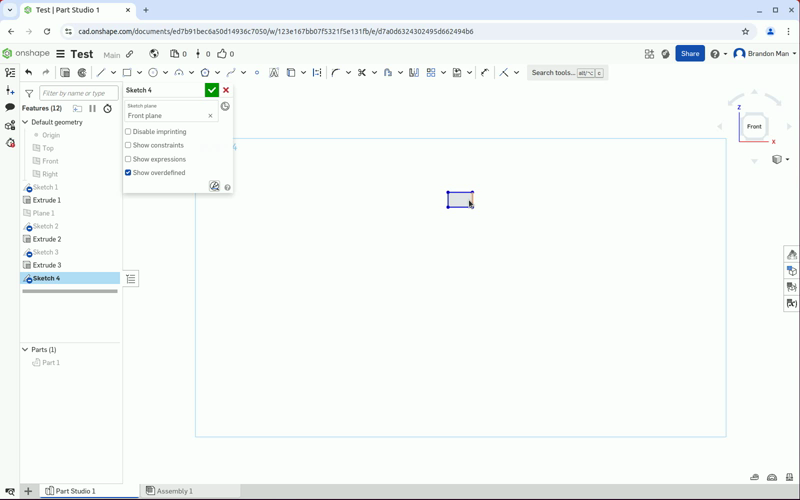
scroll(6)
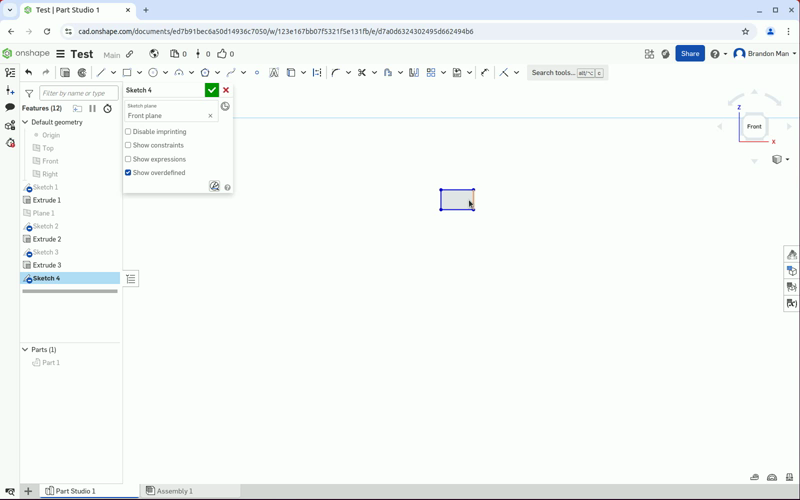
scroll(6)
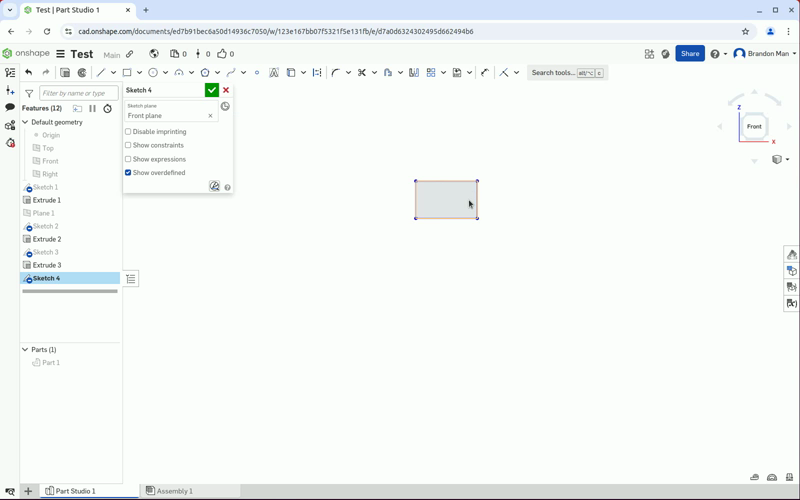
scroll(6)
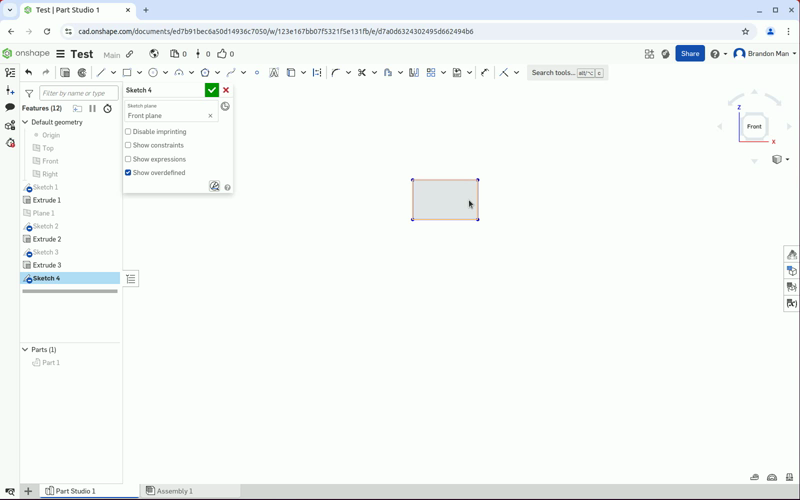
scroll(6)
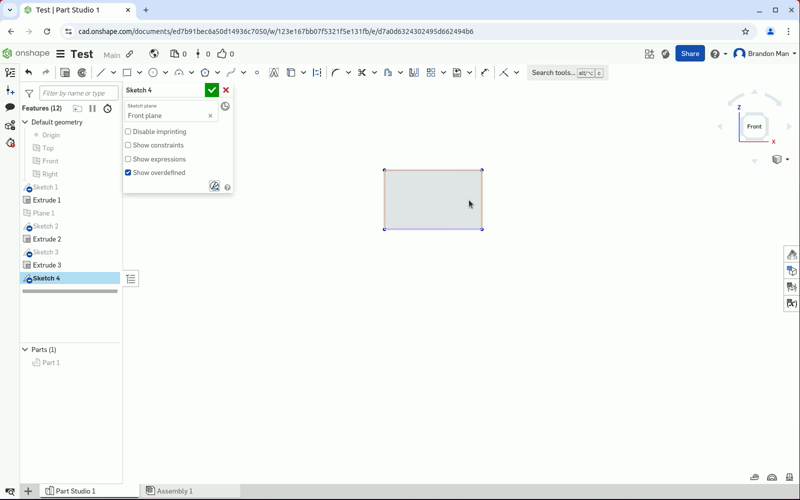
scroll(6)
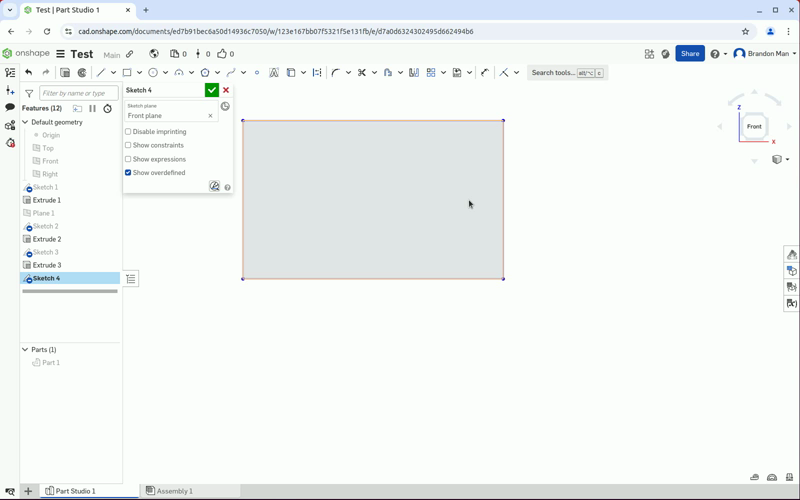
click(469, 199)
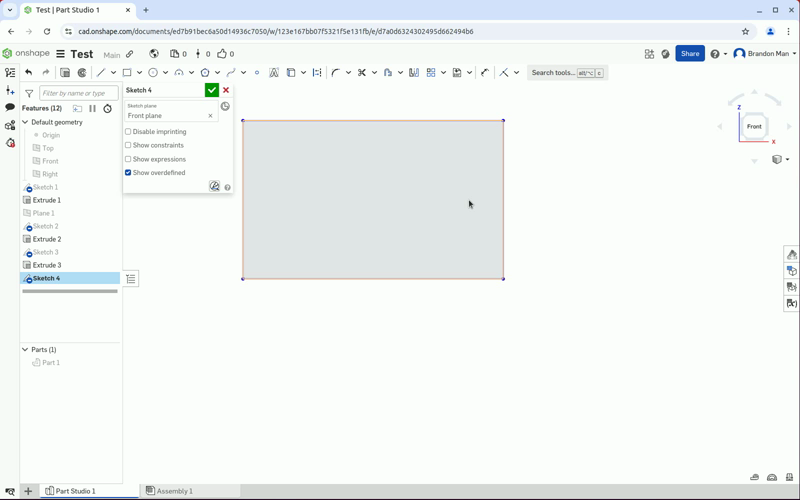
scroll(-6)
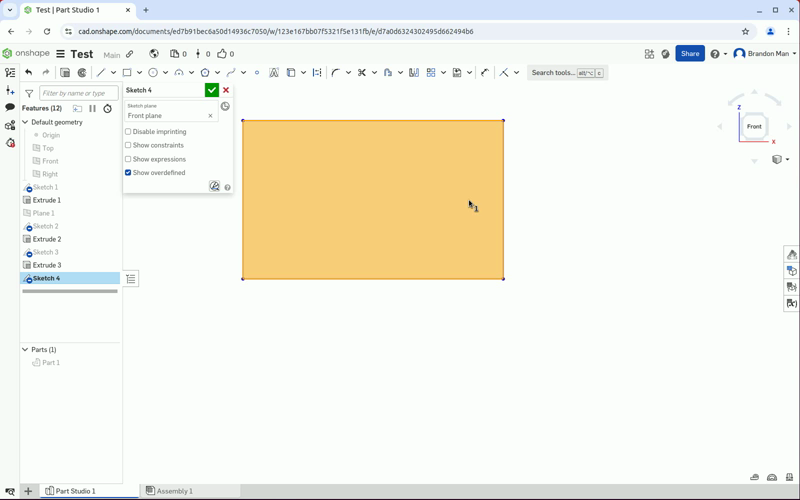
scroll(-6)
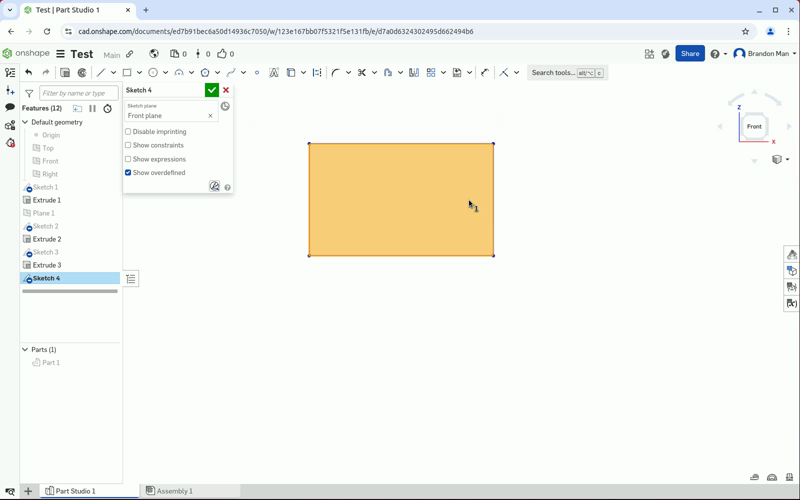
scroll(-6)
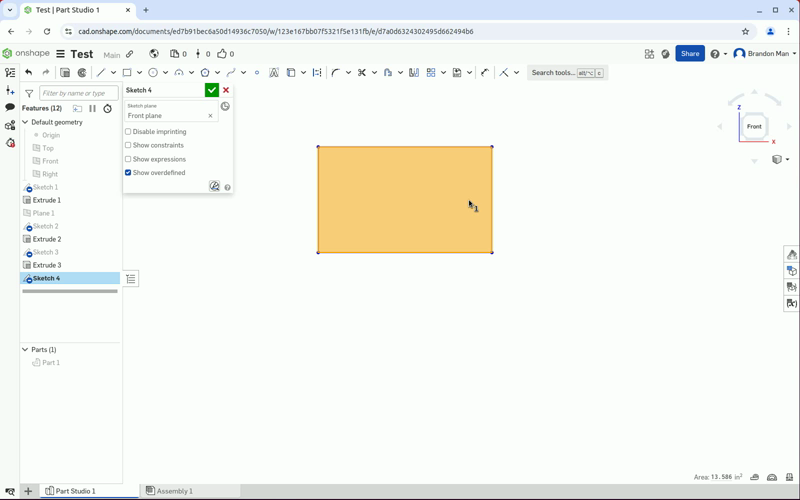
scroll(-6)
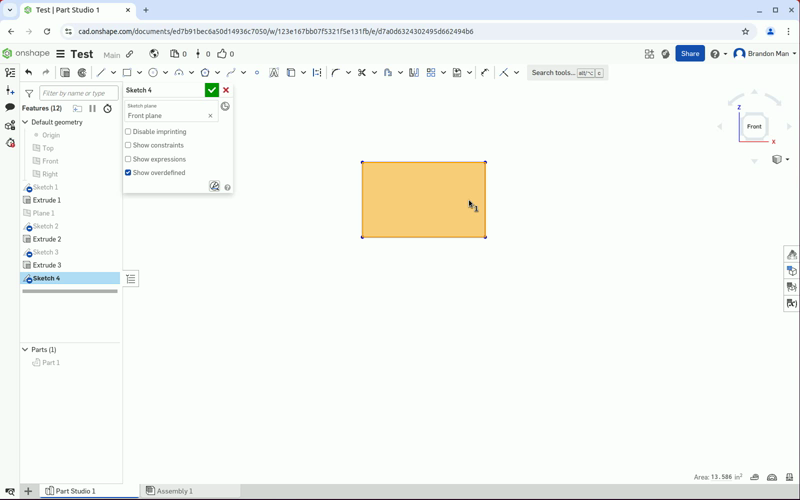
scroll(-6)
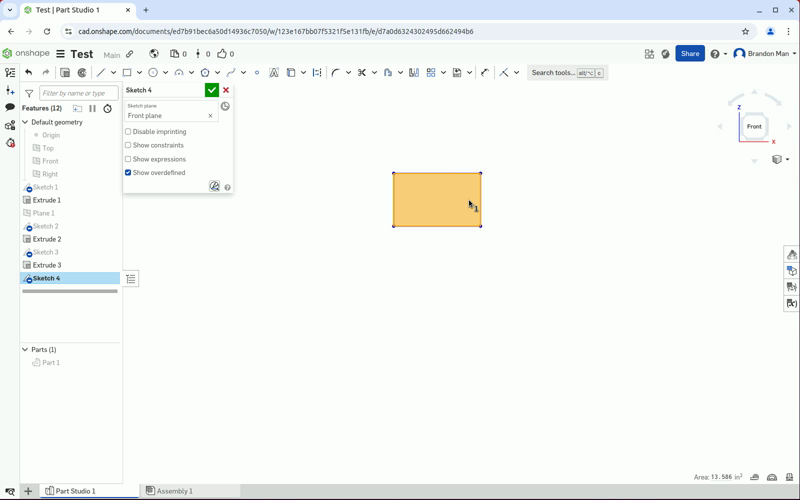
scroll(-6)
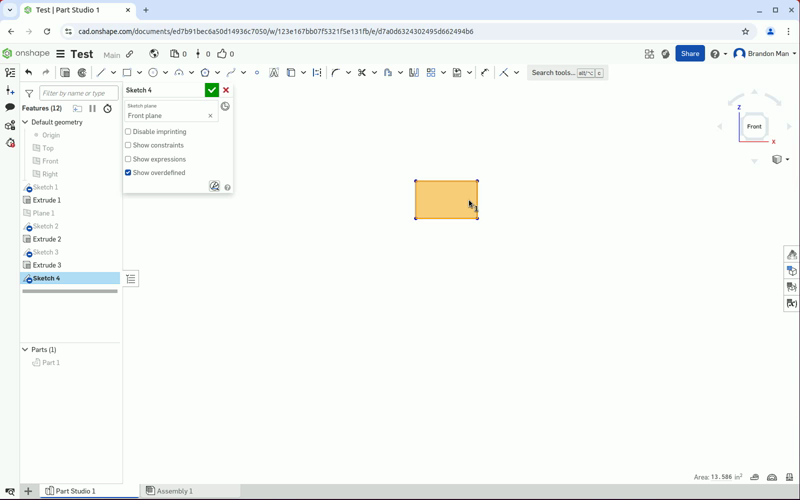
scroll(-6)
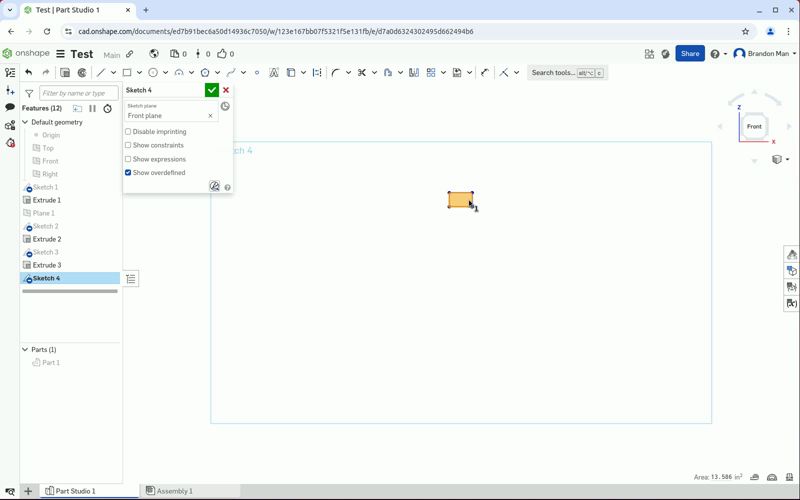
mouse_move(73, 352)
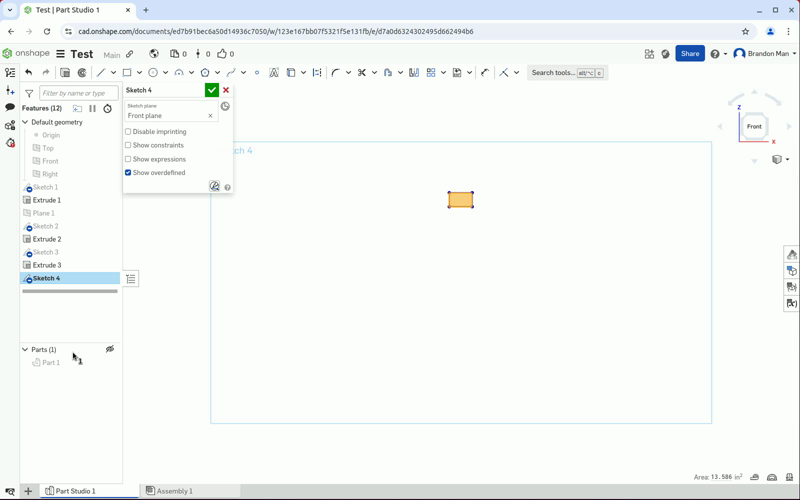
key(shift+y)
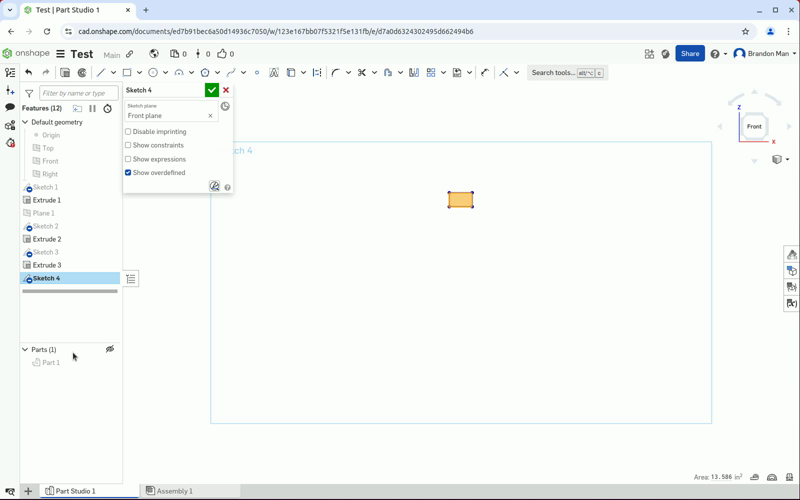
key(shift+e)
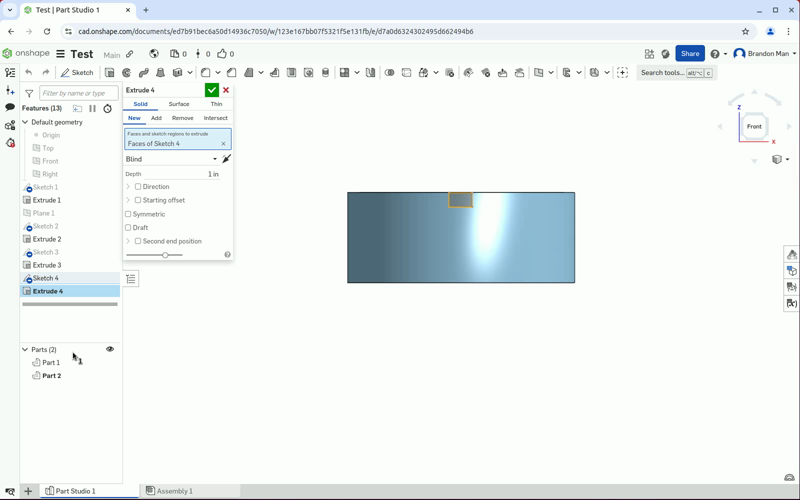
mouse_move(143, 106)
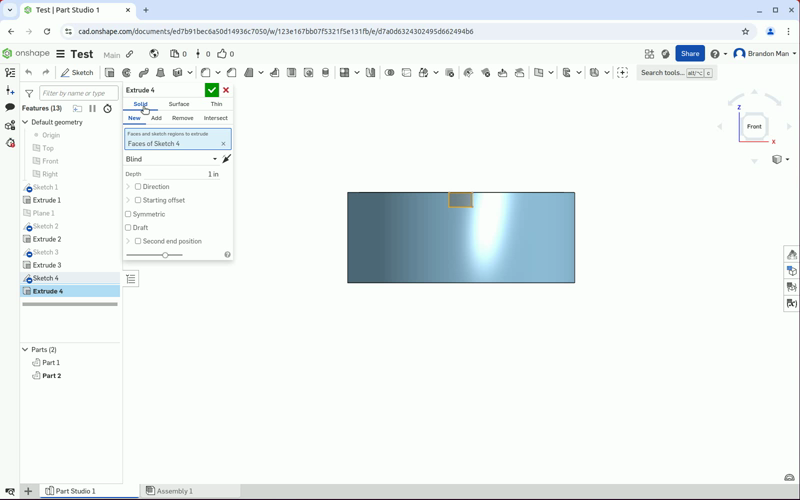
click(143, 106)
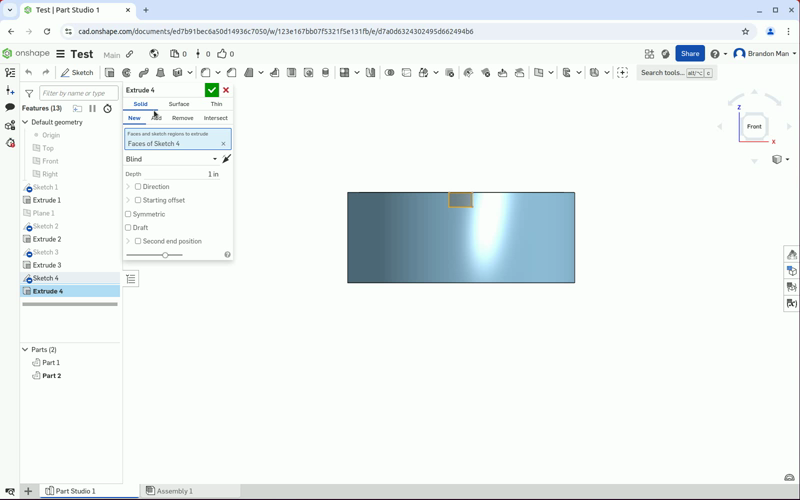
mouse_move(186, 120)
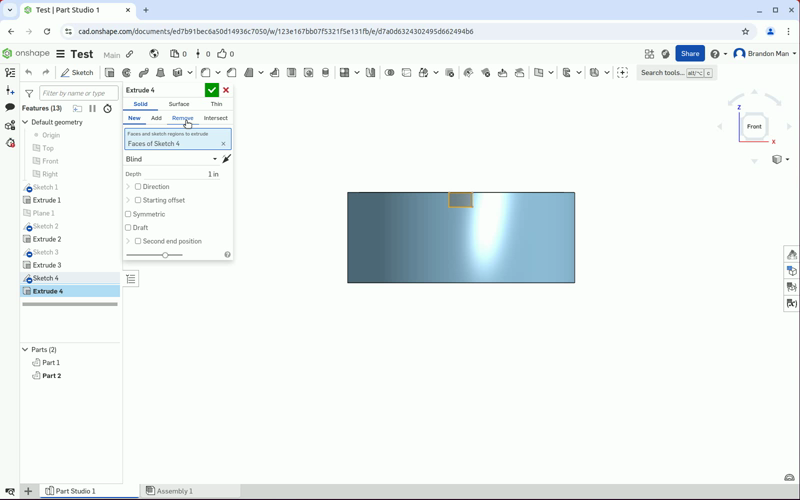
click(186, 120)
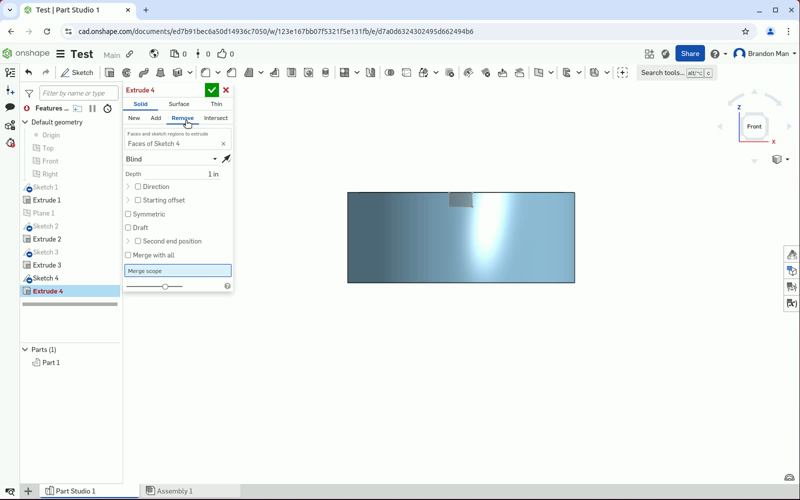
key(tab, 4)
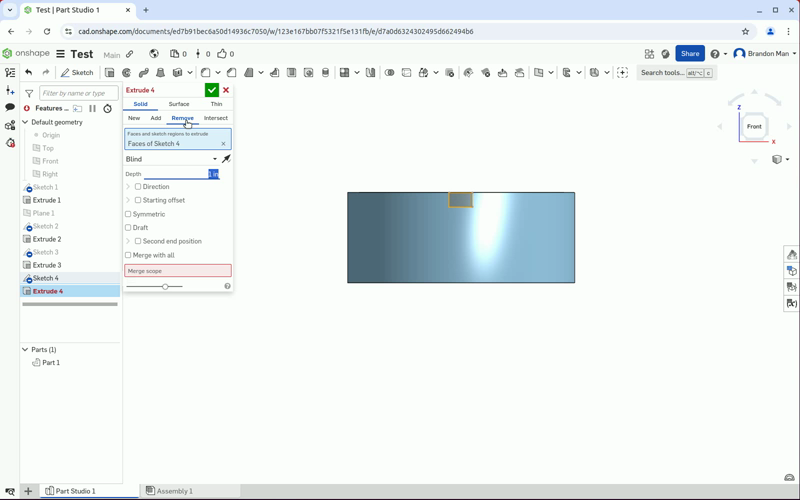
text(-23.108)
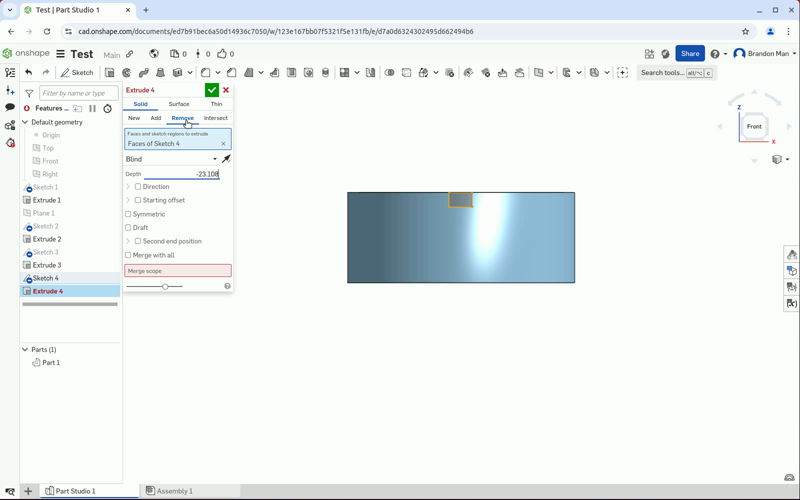
key(tab, 6)
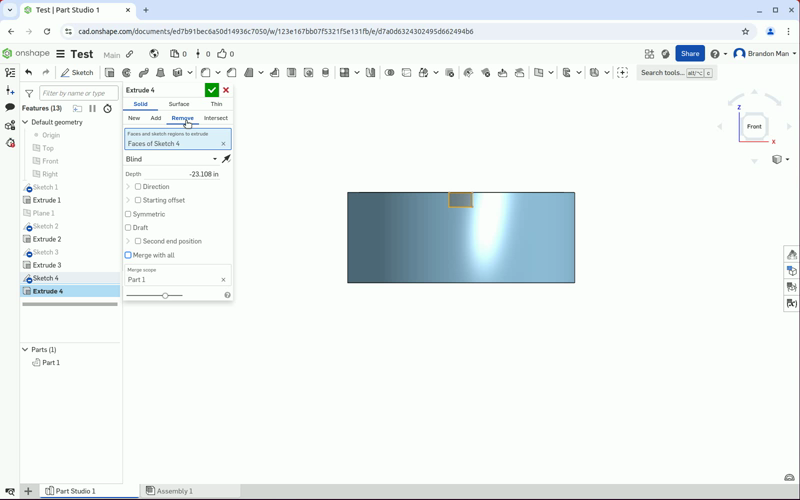
key(space)
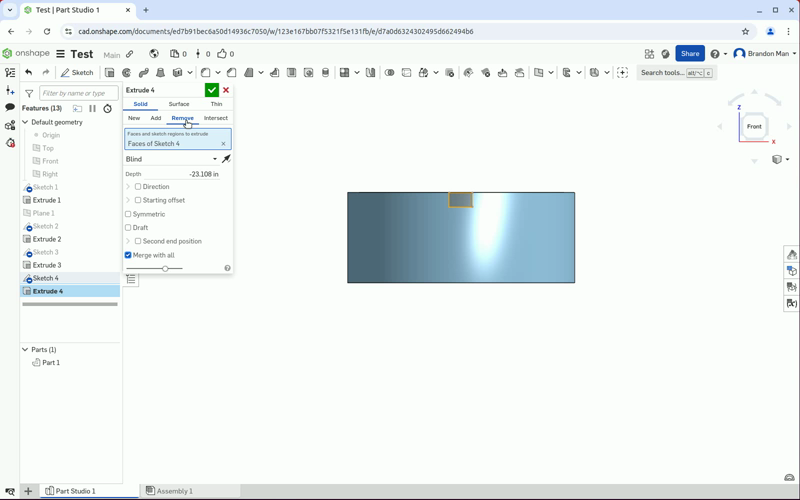
key(enter)
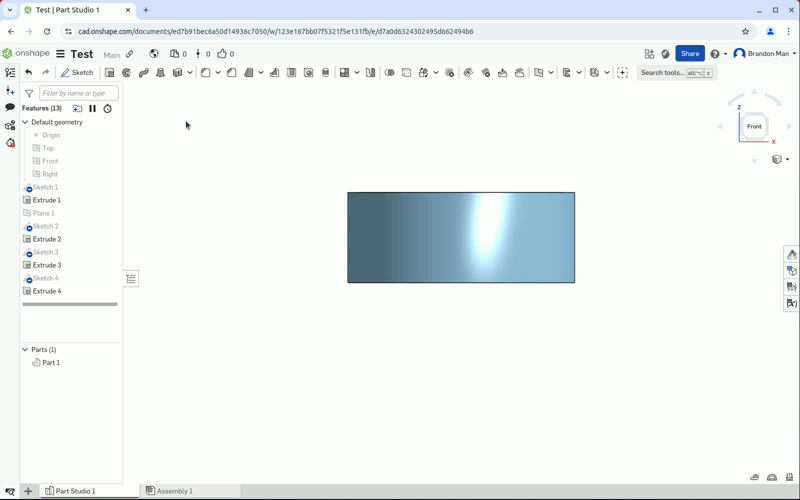
key(shift+h)
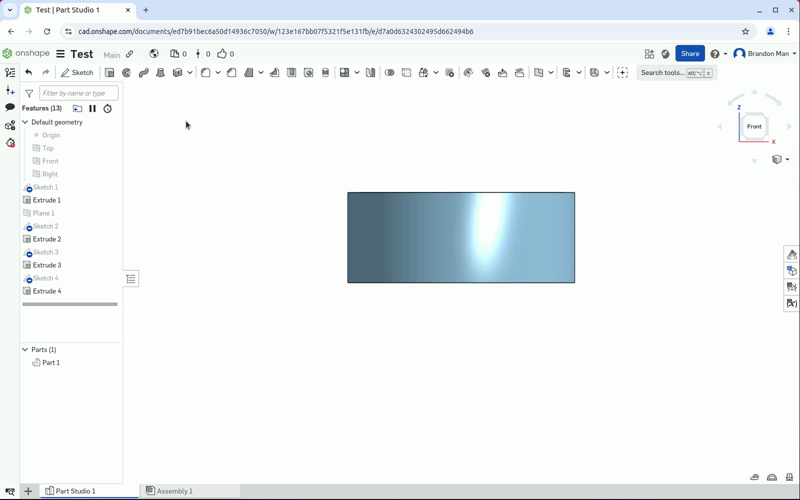
key(shift+h)
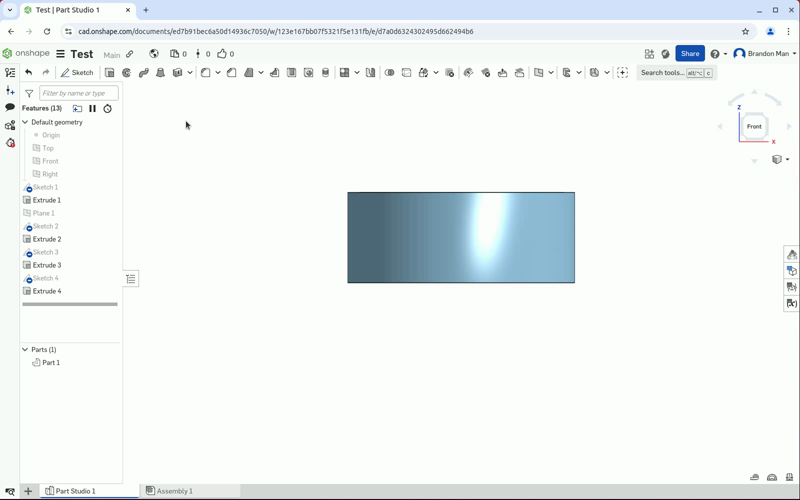
mouse_move(73, 189)
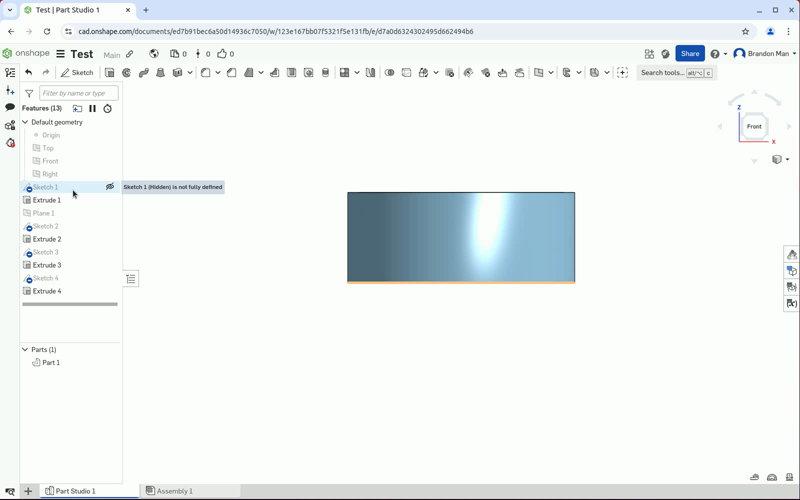
click(73, 189)
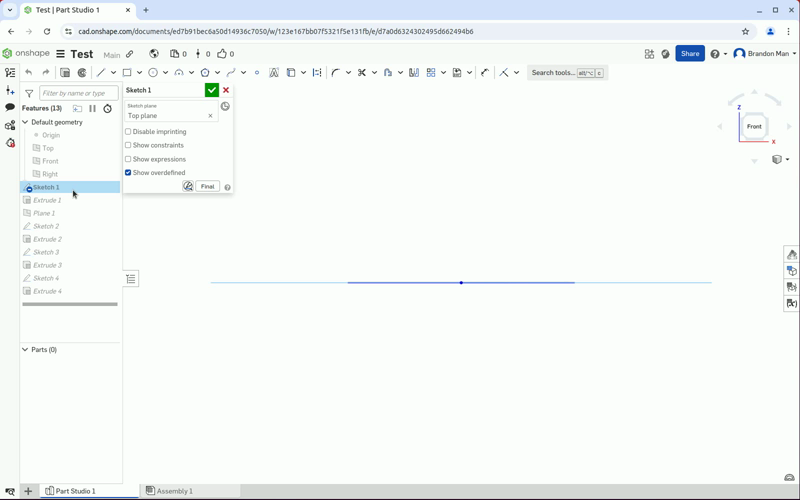
mouse_move(229, 92)
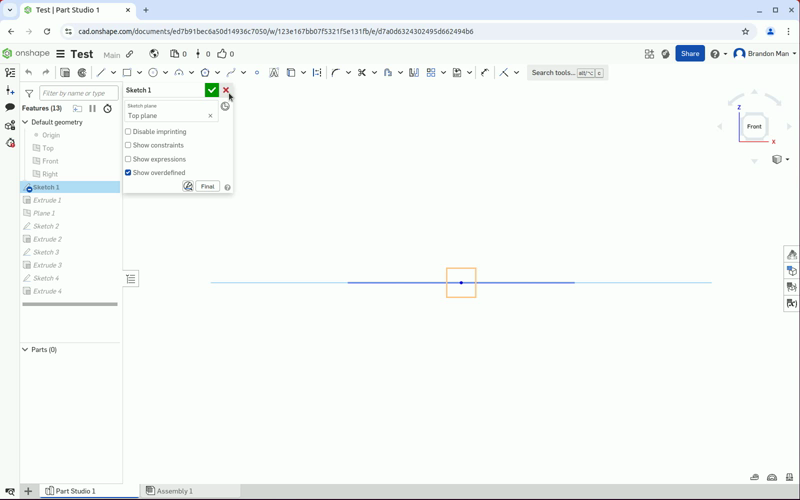
click(229, 92)
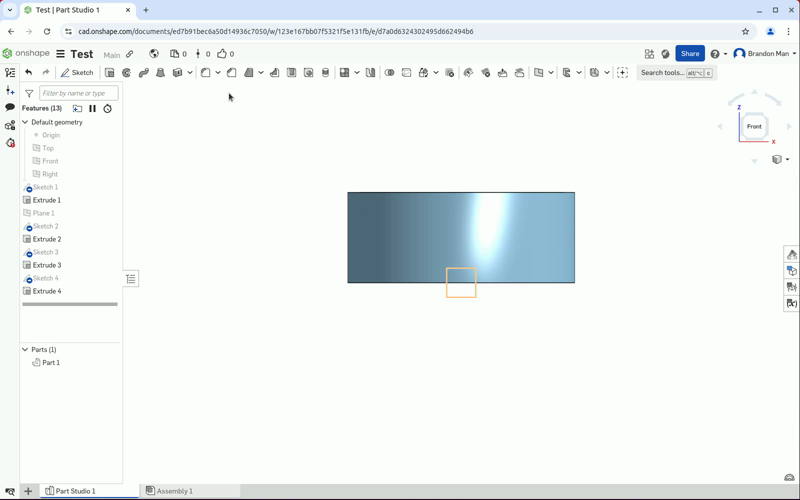
mouse_move(73, 352)
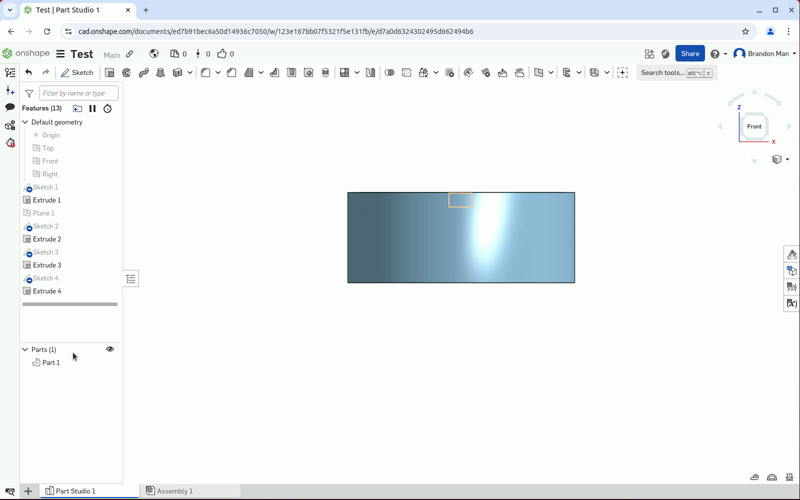
key(y)
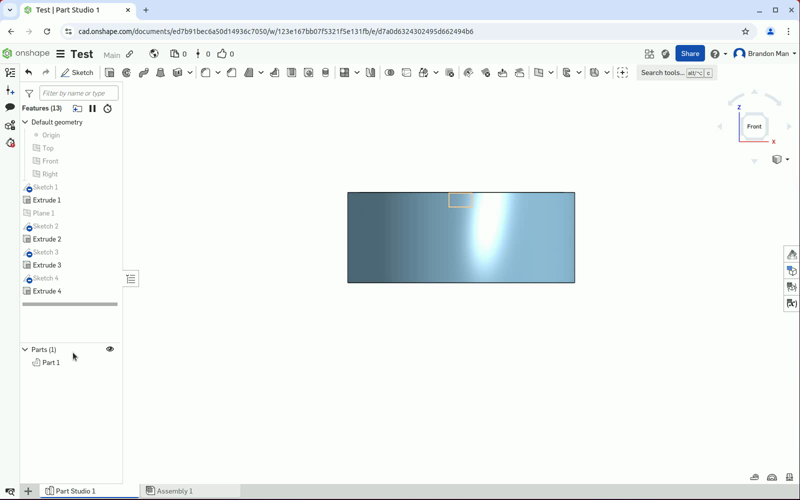
key(shift+p)
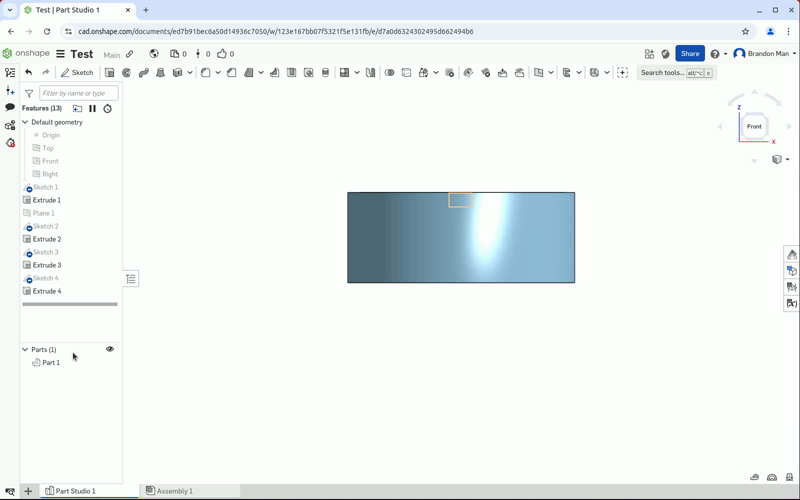
key(space)
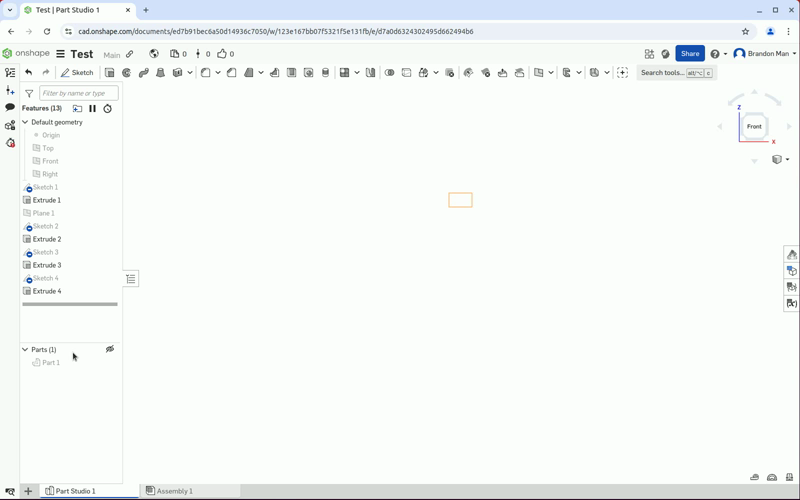
key_down(shift)
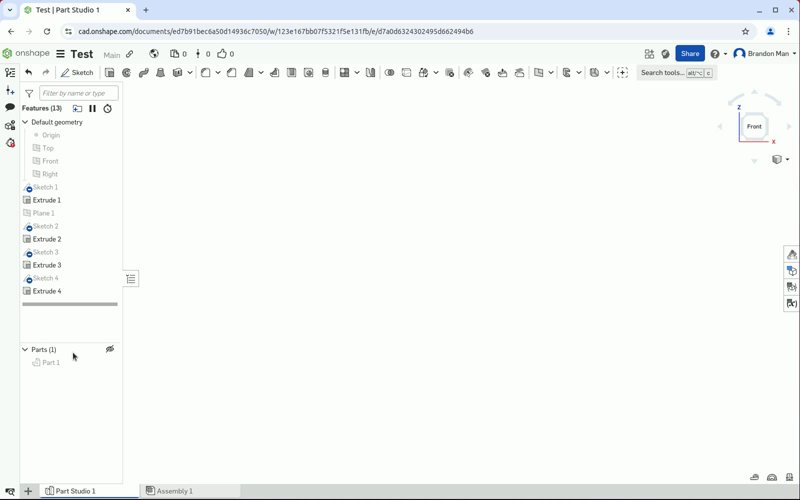
key(left)
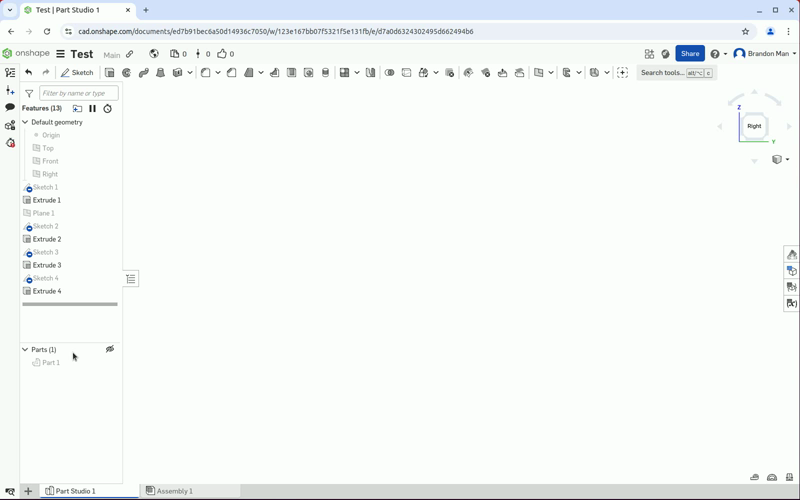
key_up(shift)
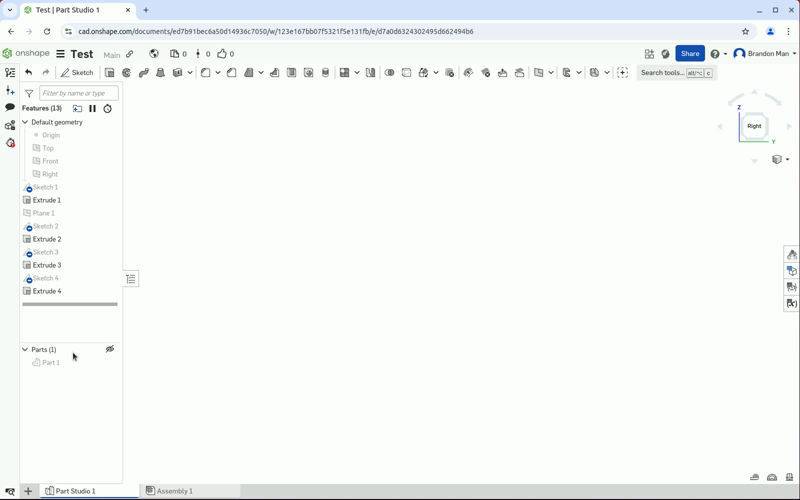
mouse_move(73, 352)
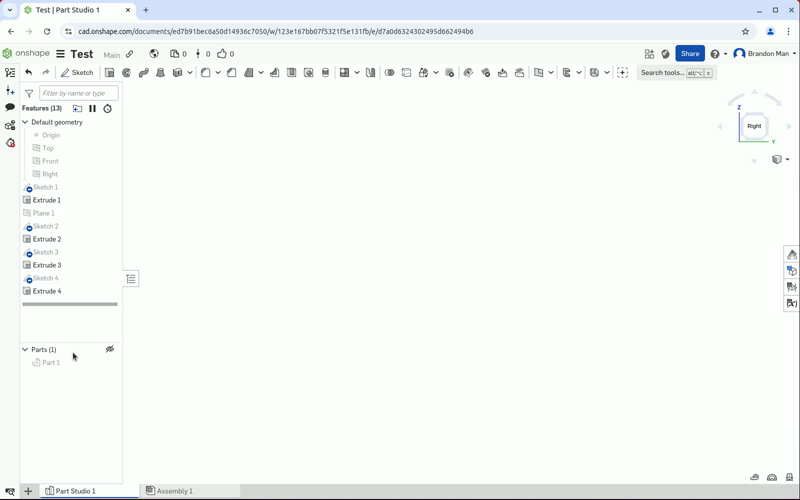
key(shift+y)
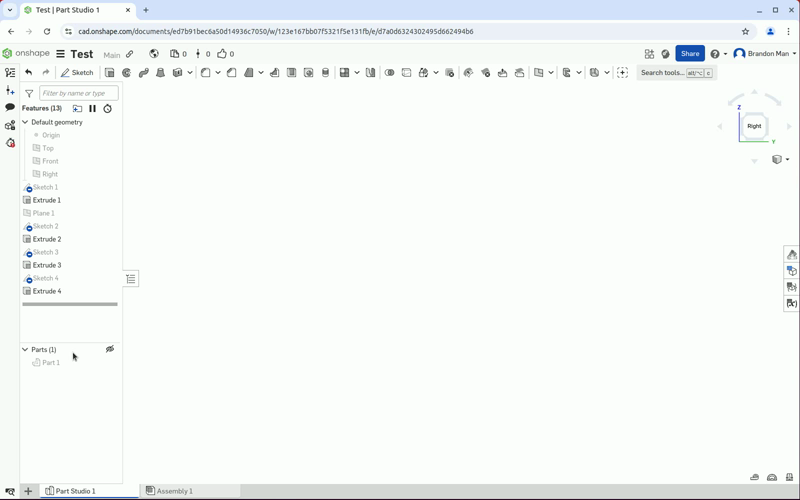
key(shift+s)
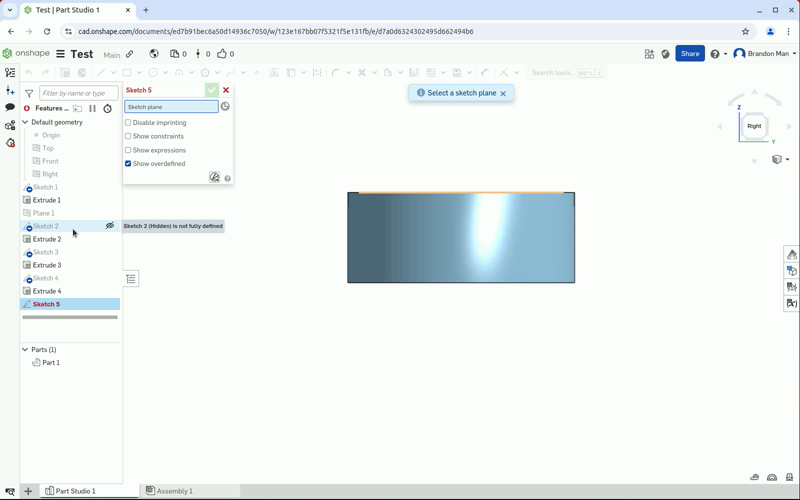
scroll(3)
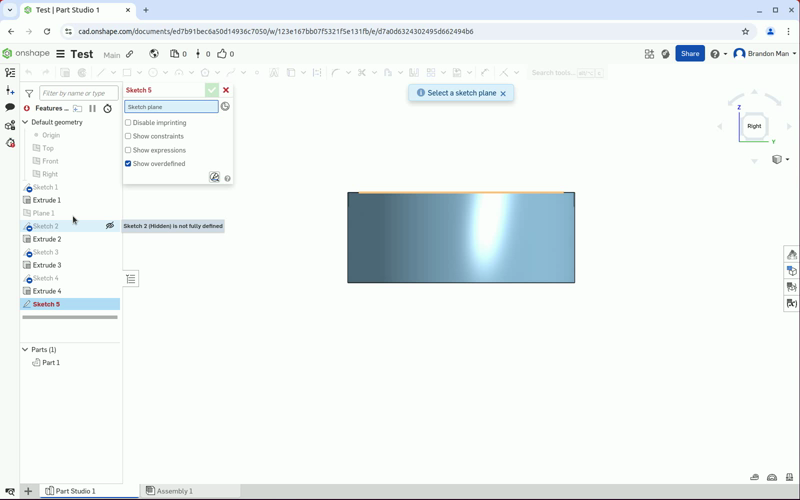
mouse_move(73, 176)
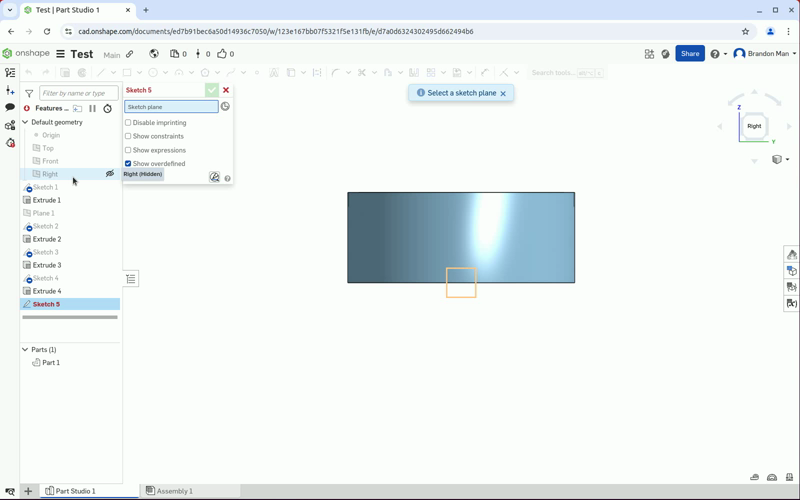
click(73, 176)
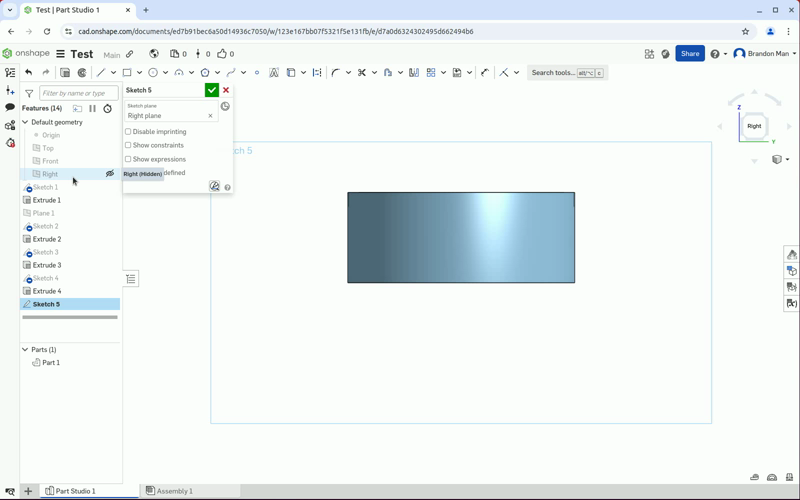
mouse_move(73, 352)
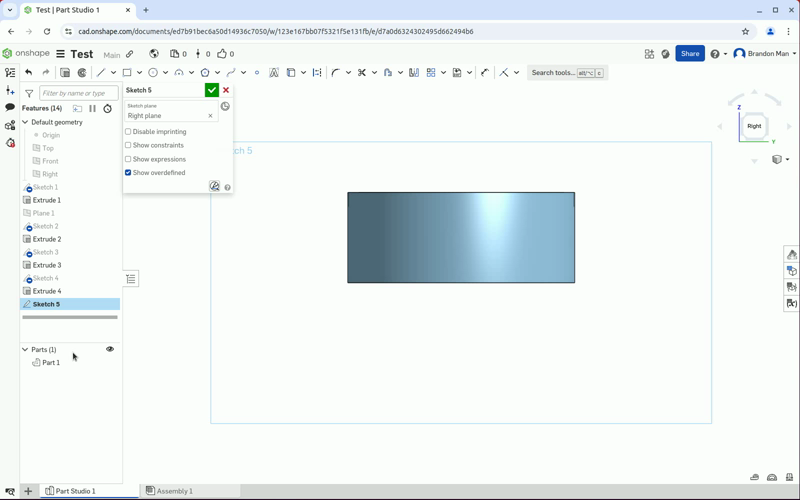
key(y)
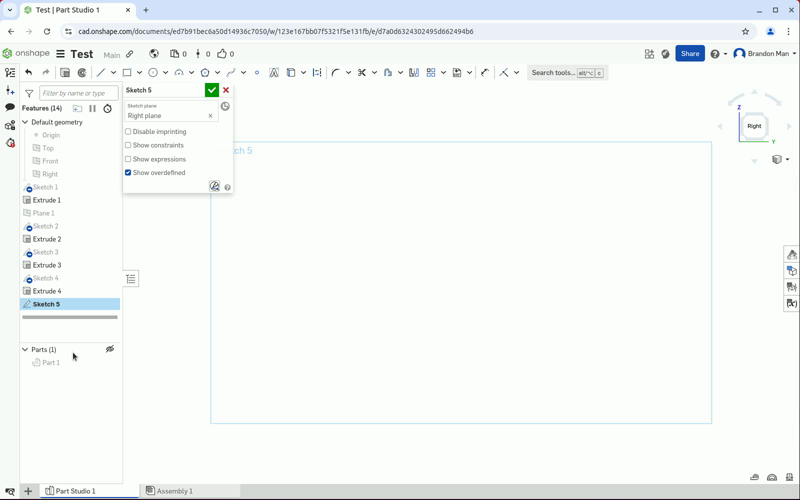
key(l)
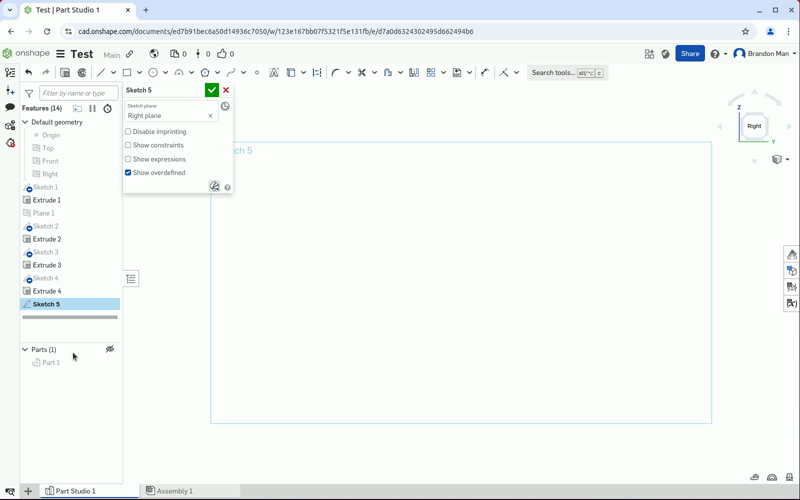
key_down(shift)
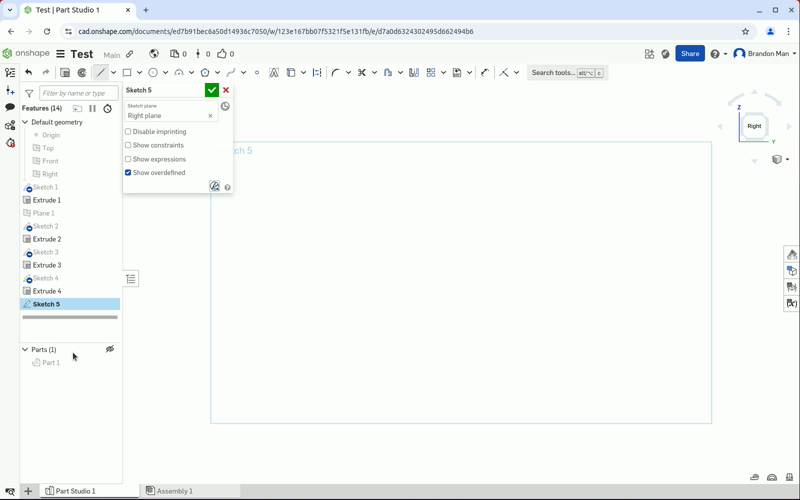
mouse_move(449, 205)
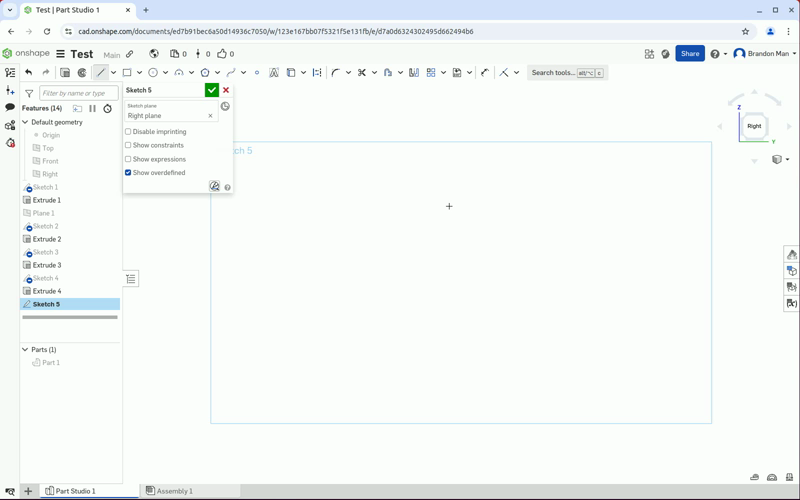
click(449, 205)
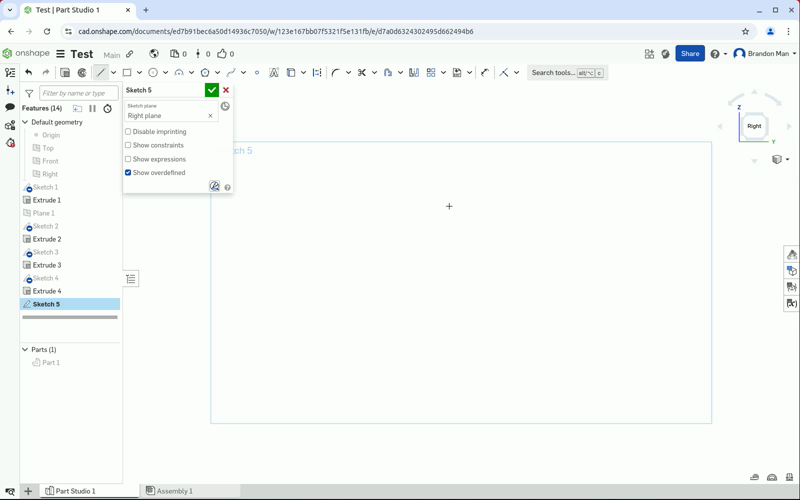
key_up(shift)
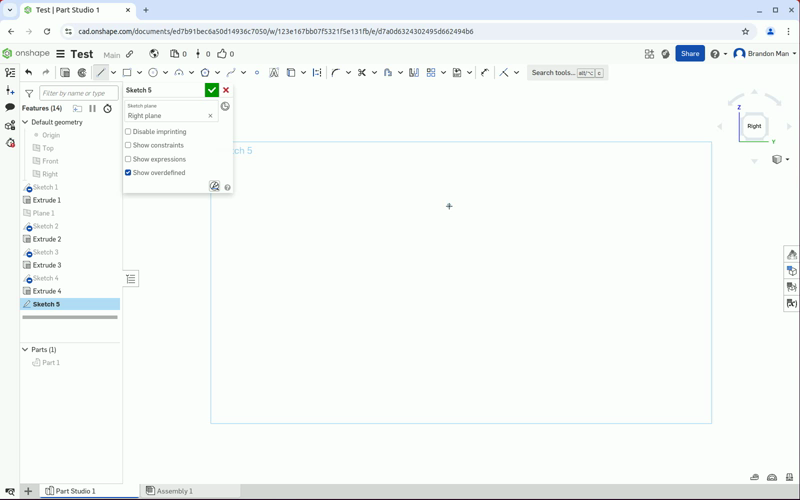
key_down(shift)
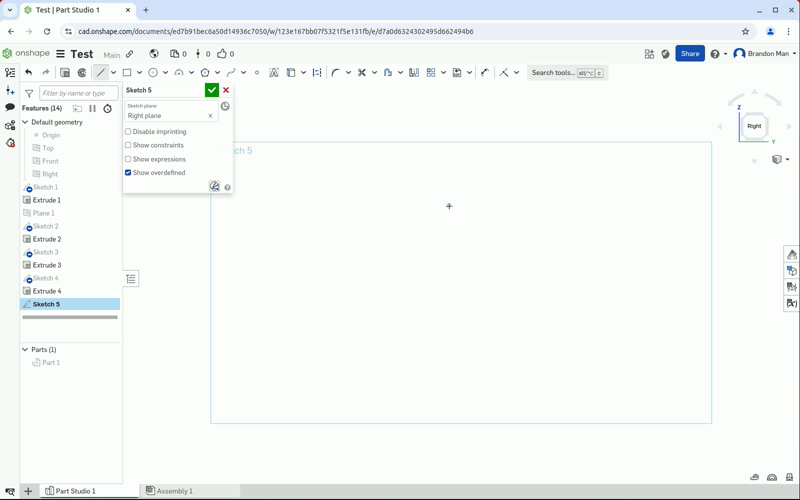
mouse_move(479, 205)
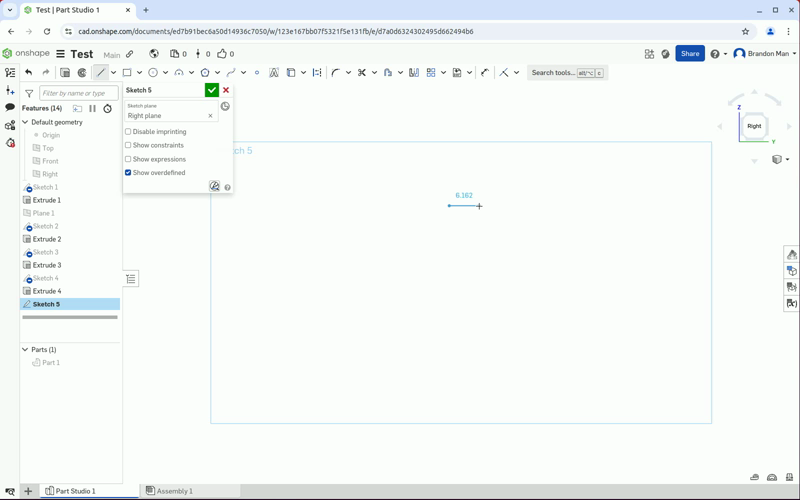
mouse_move(472, 205)
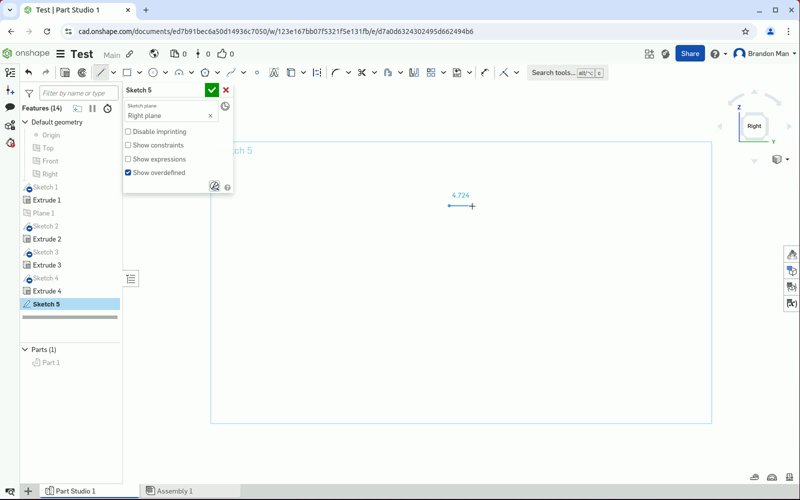
click(472, 205)
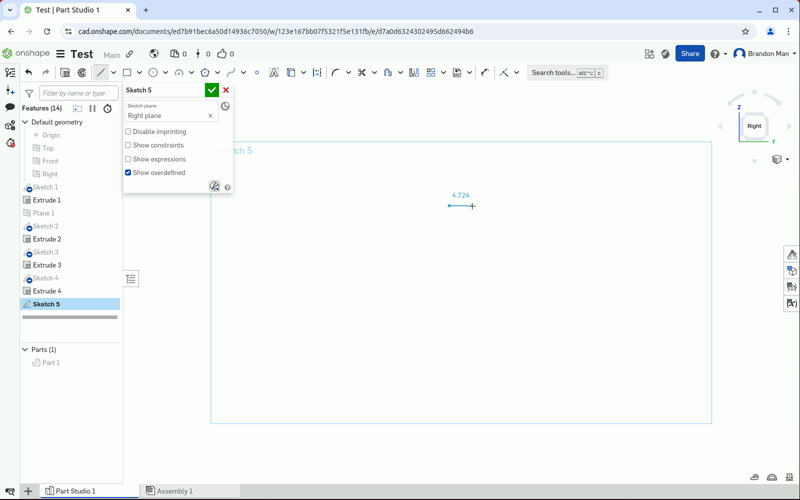
key_up(shift)
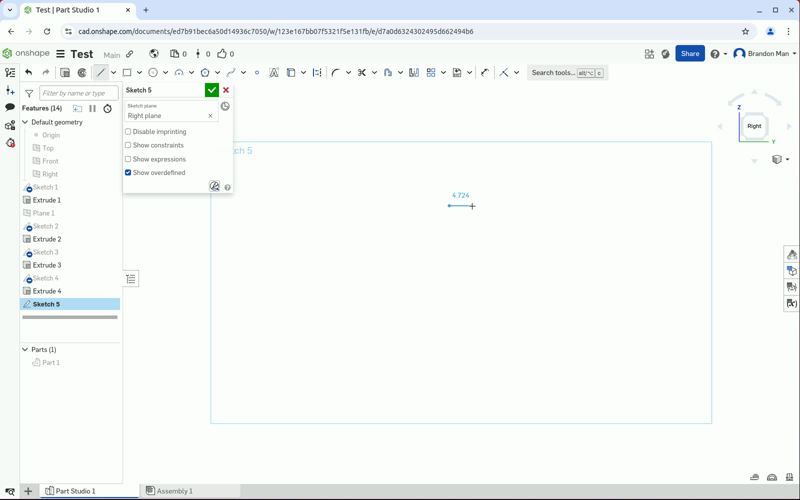
key_down(shift)
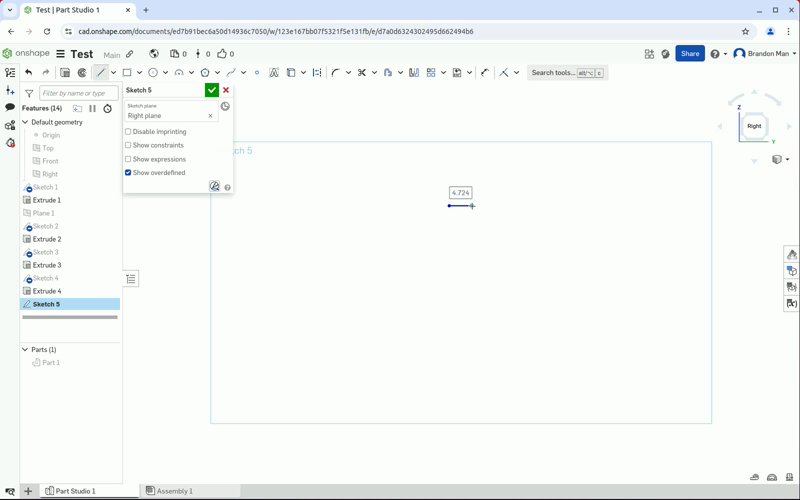
mouse_move(502, 205)
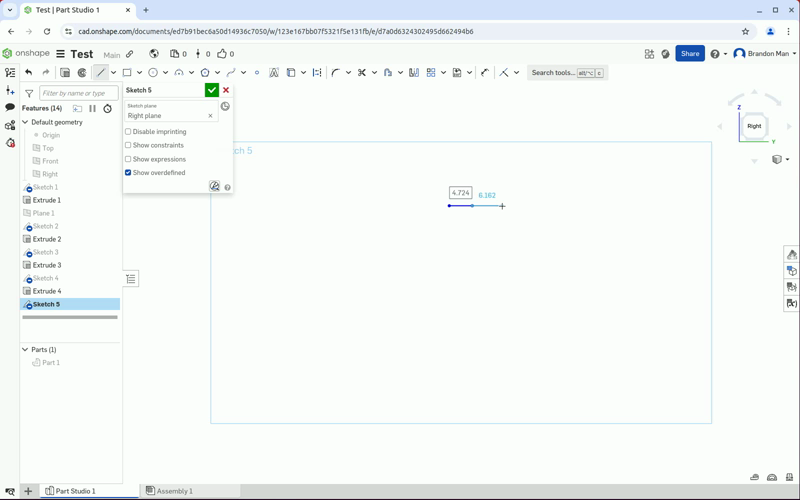
mouse_move(472, 192)
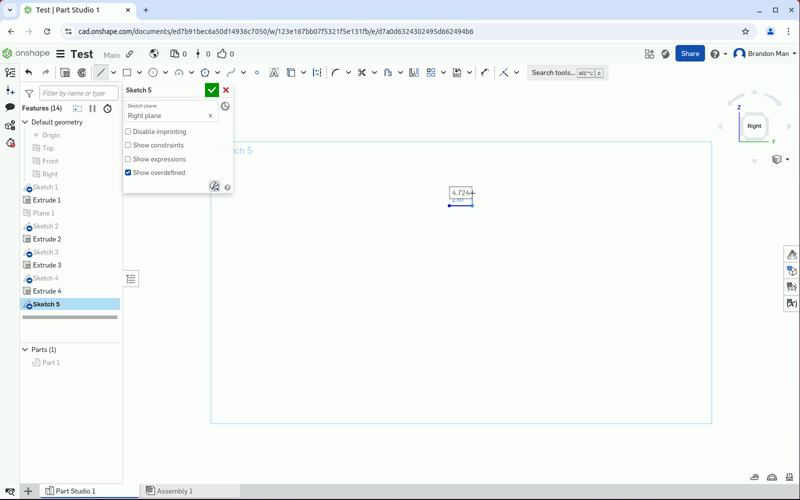
click(472, 192)
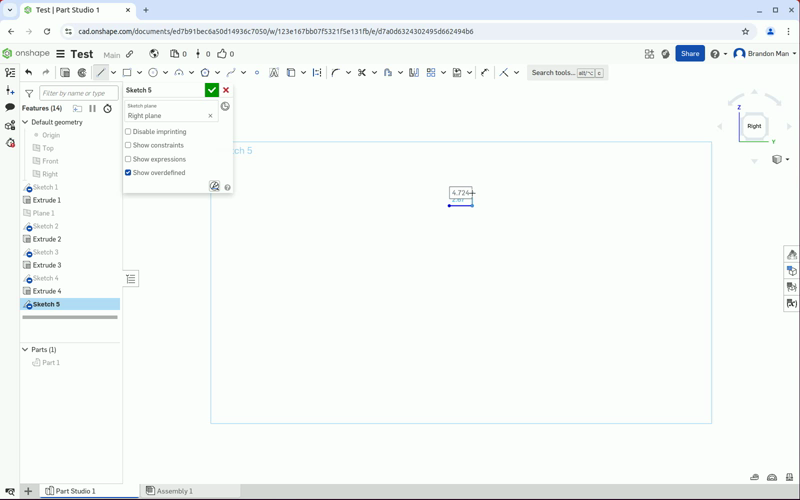
key_up(shift)
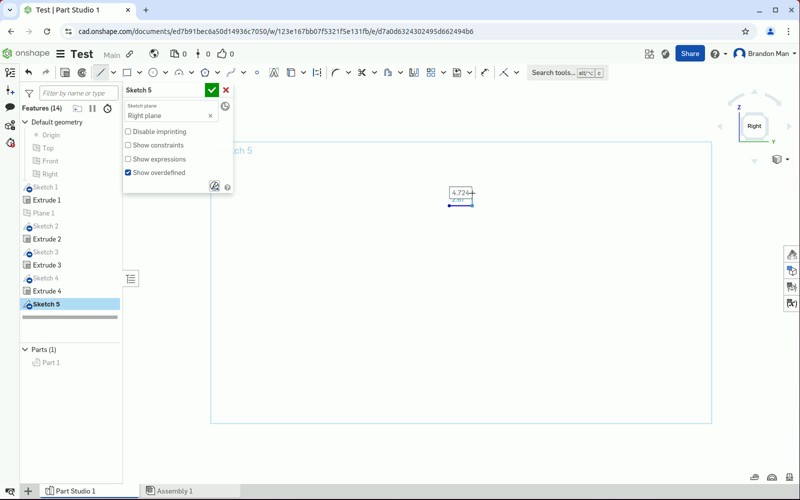
key_down(shift)
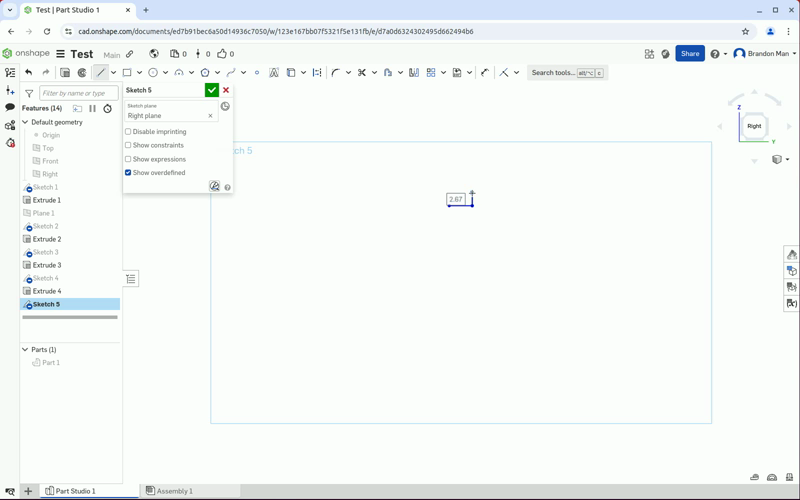
mouse_move(502, 192)
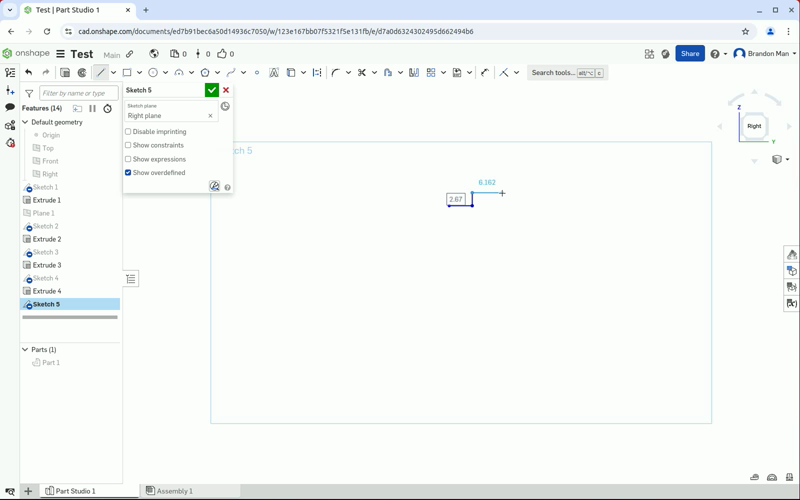
mouse_move(449, 192)
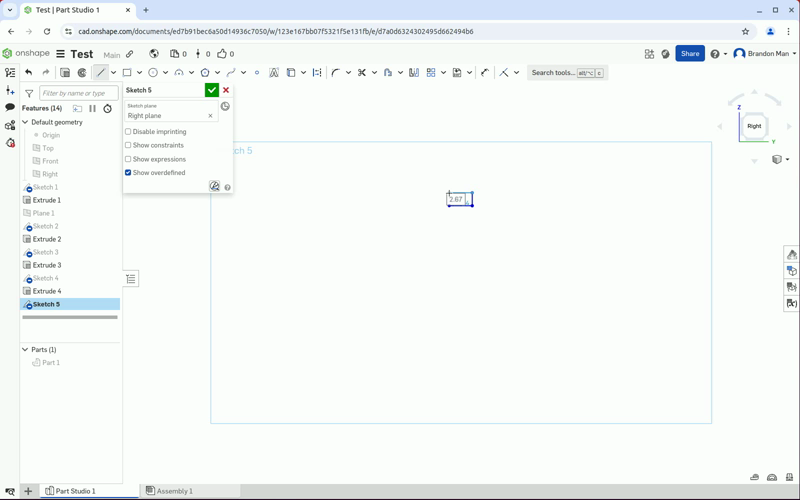
click(449, 192)
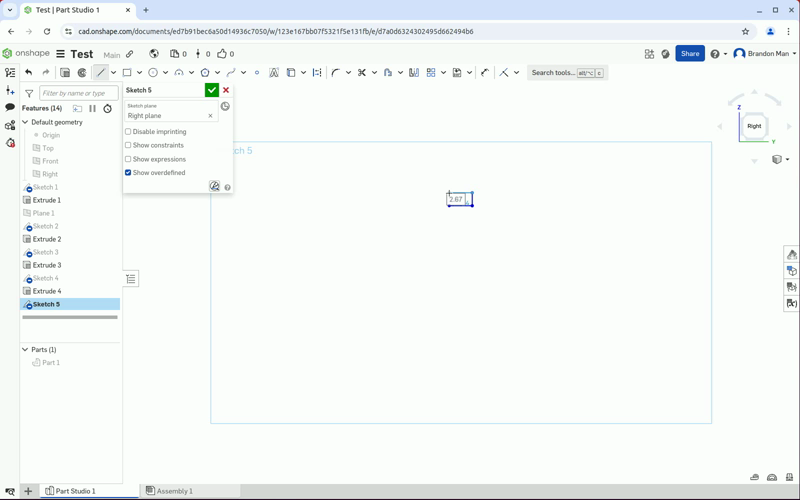
key_up(shift)
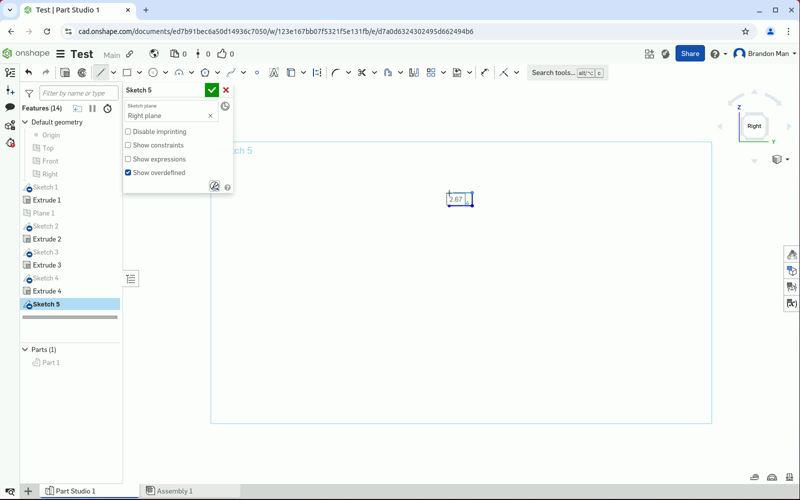
mouse_move(479, 192)
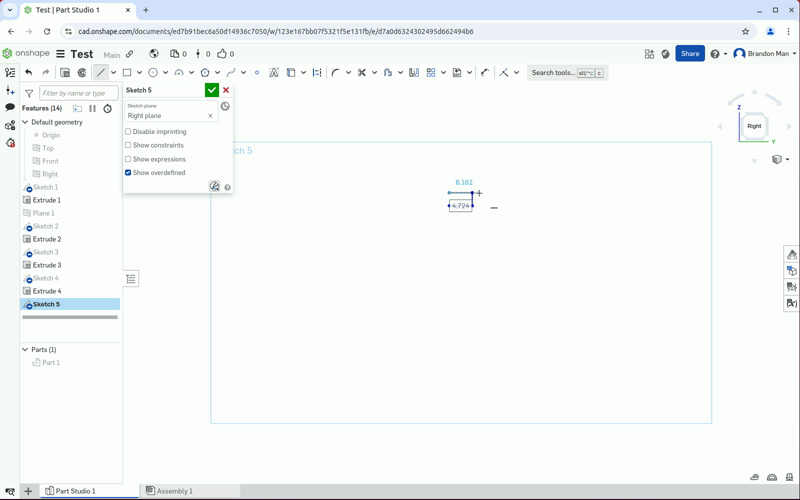
key_down(shift)
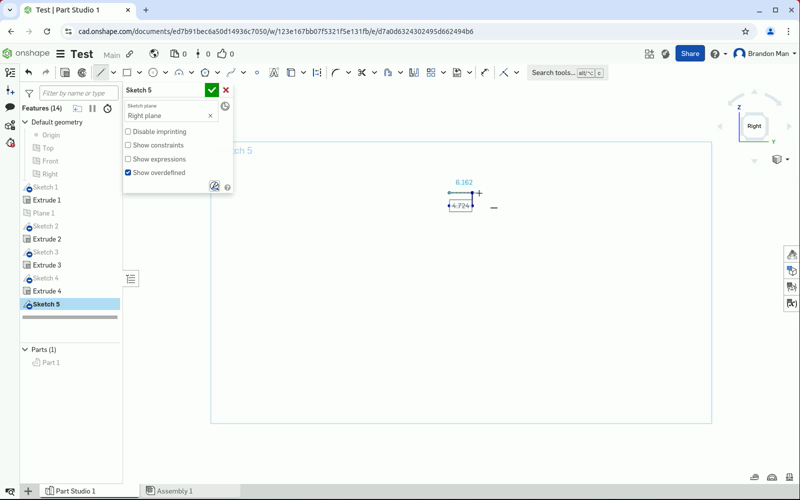
mouse_move(449, 205)
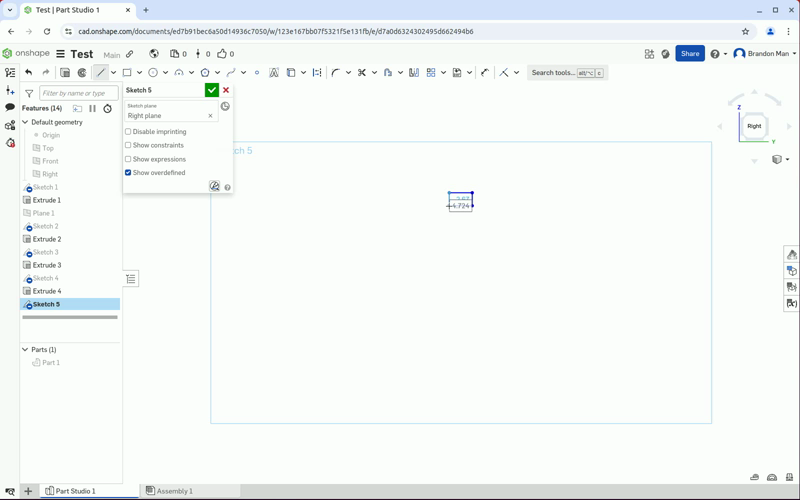
key_up(shift)
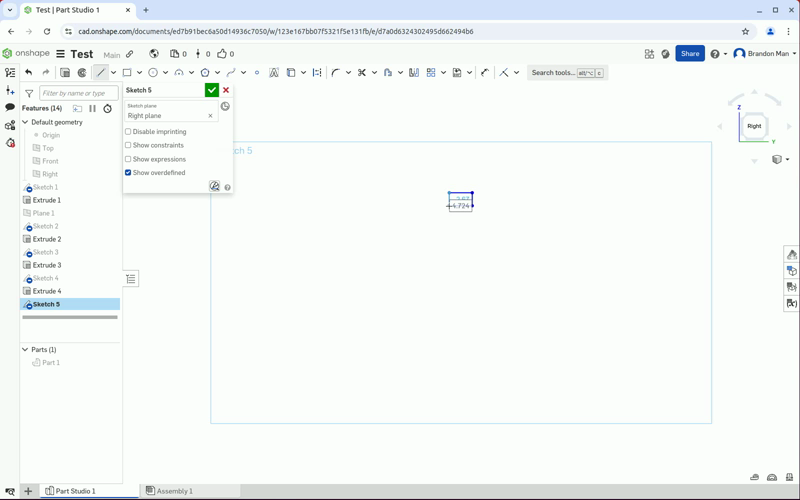
click(449, 205)
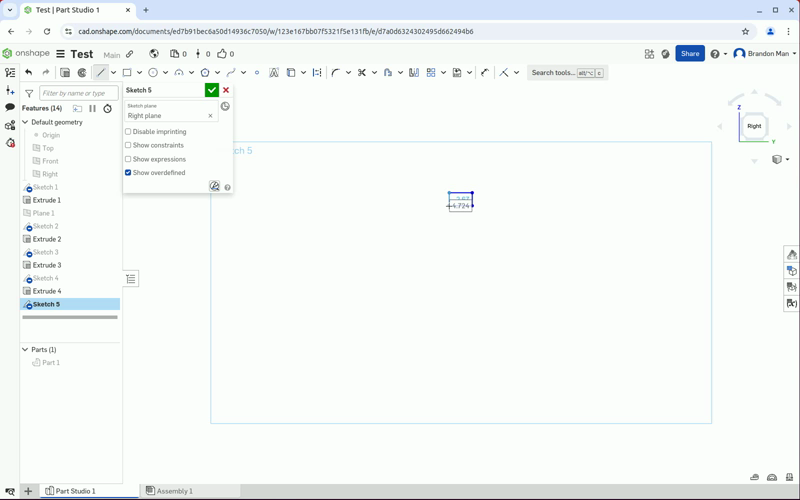
key(esc)
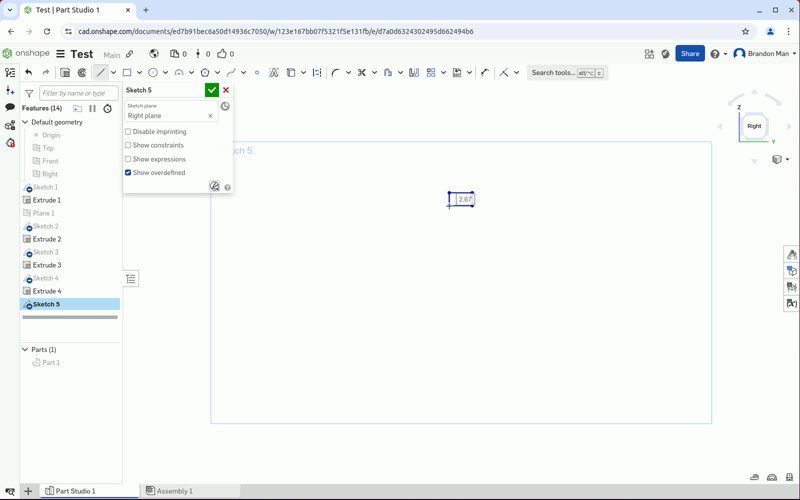
mouse_move(463, 197)
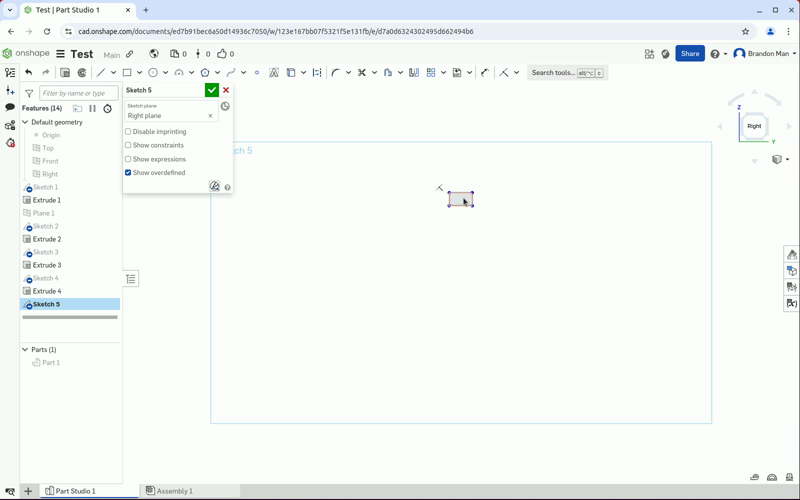
scroll(6)
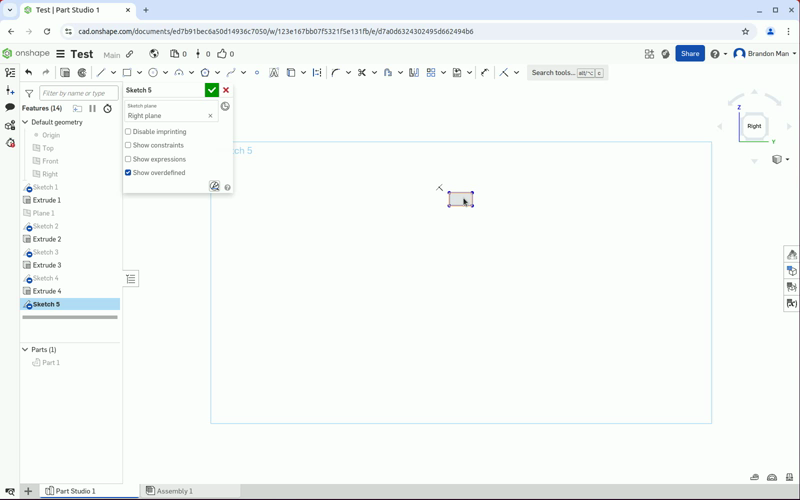
scroll(6)
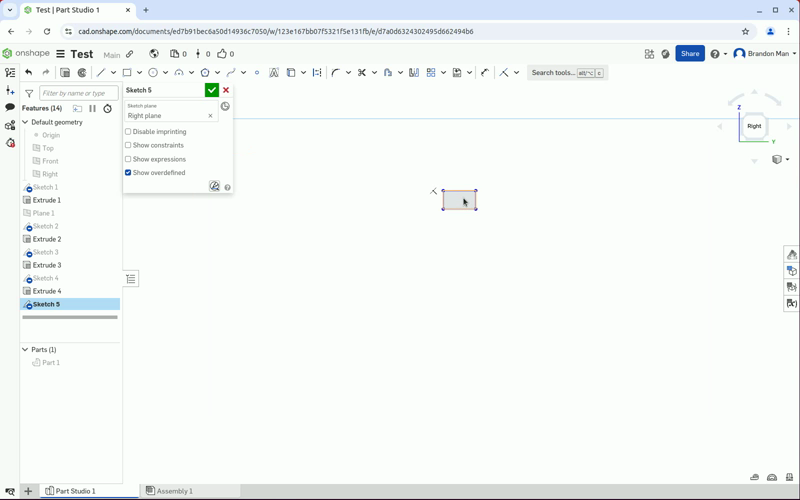
scroll(6)
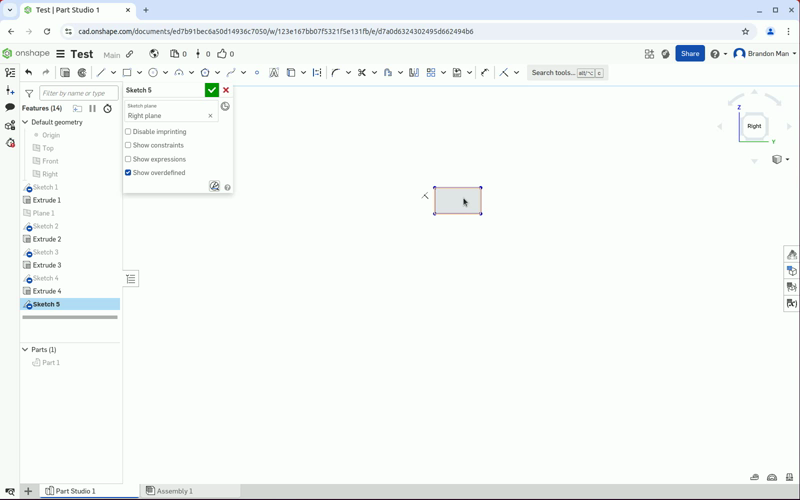
scroll(6)
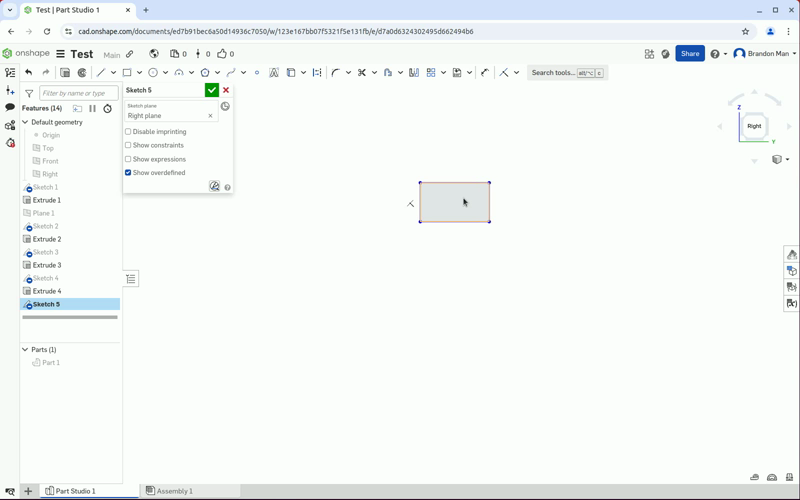
scroll(6)
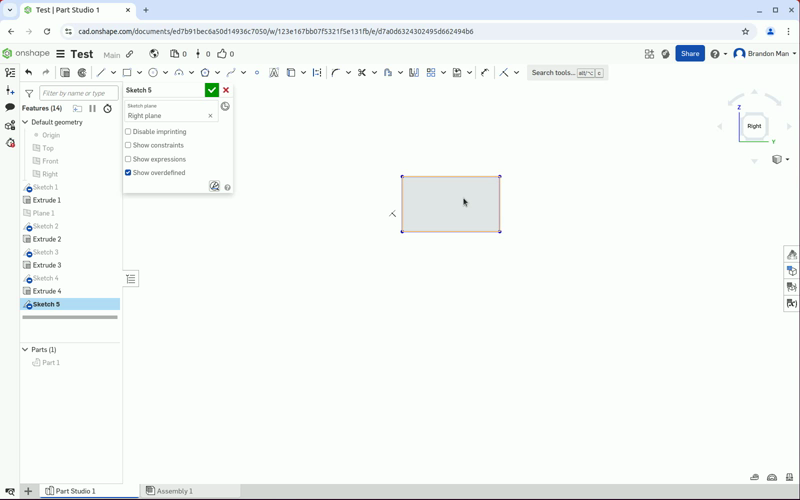
scroll(6)
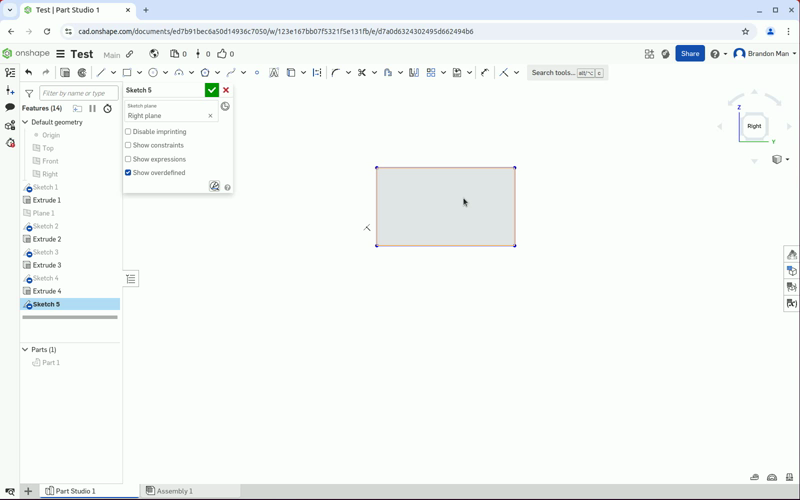
scroll(6)
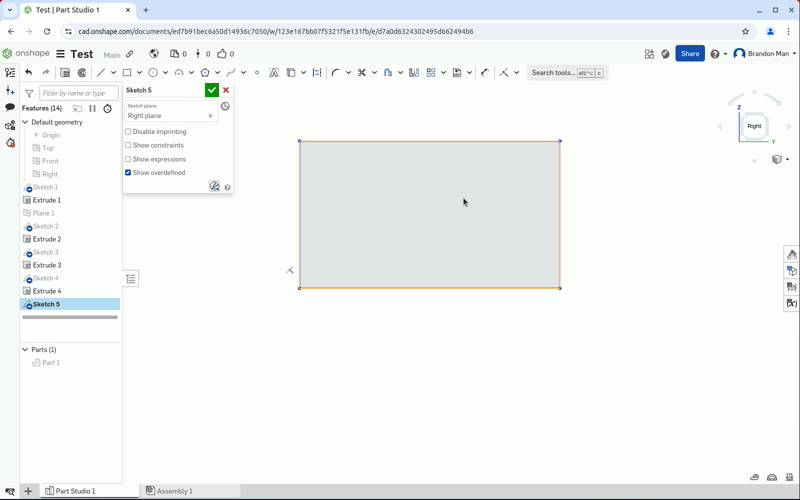
click(463, 197)
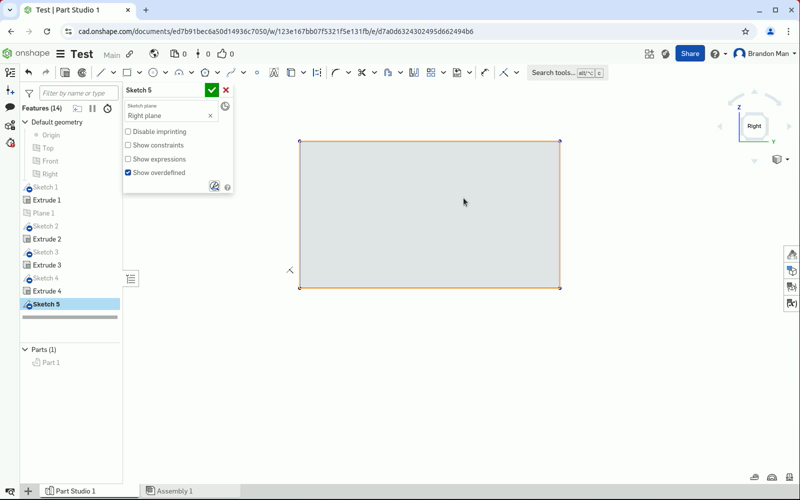
scroll(-6)
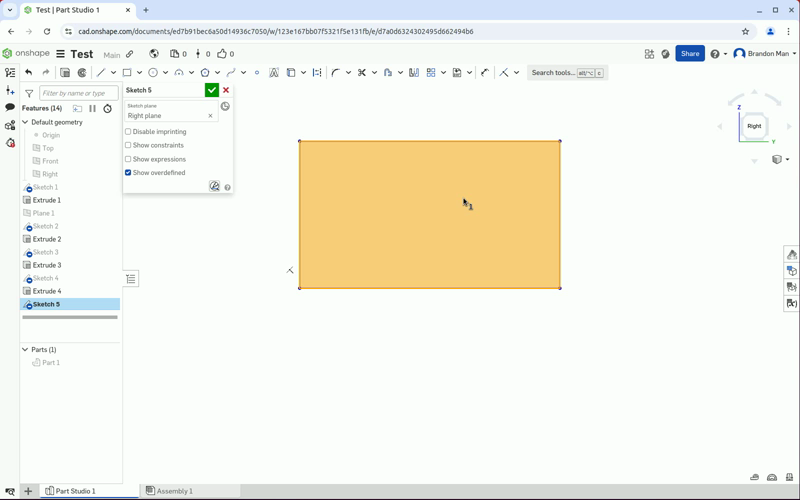
scroll(-6)
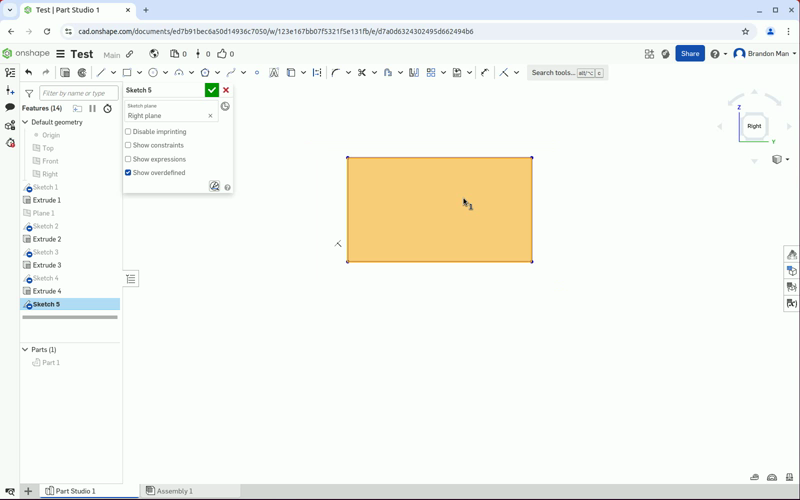
scroll(-6)
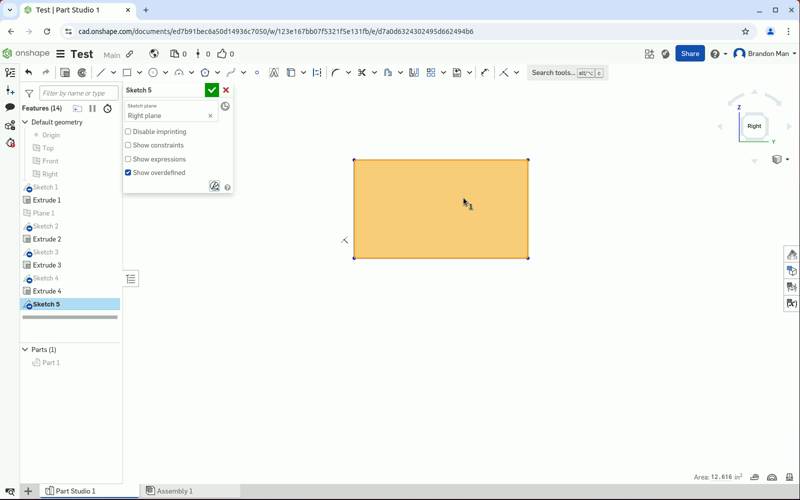
scroll(-6)
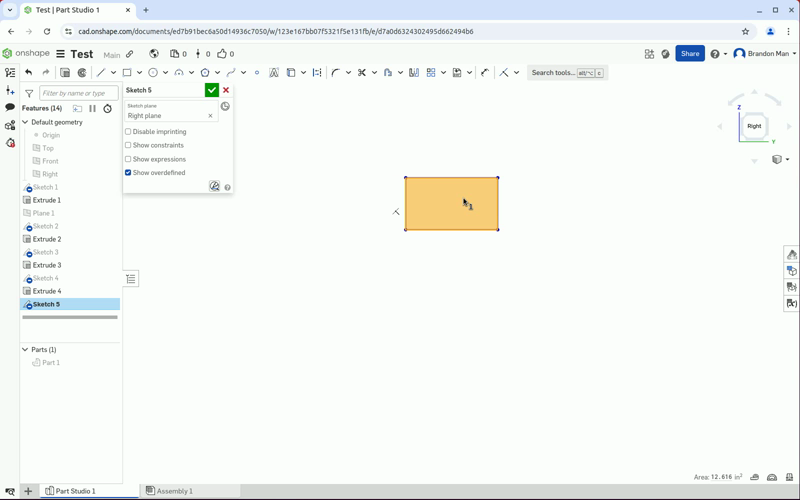
scroll(-6)
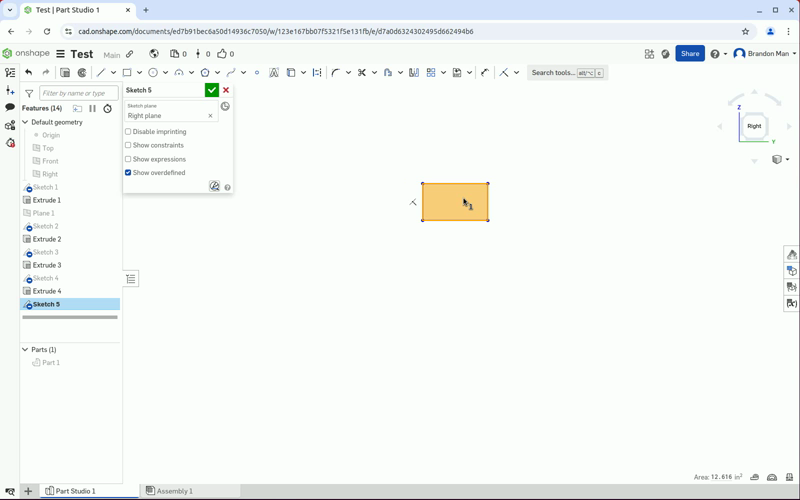
scroll(-6)
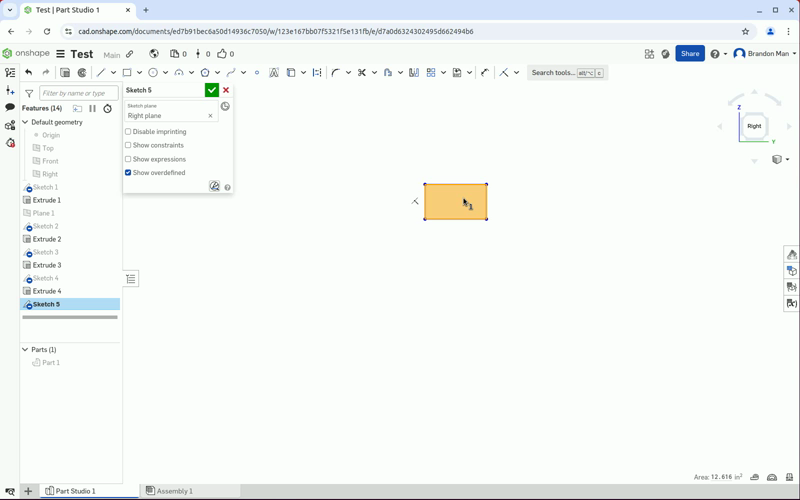
scroll(-6)
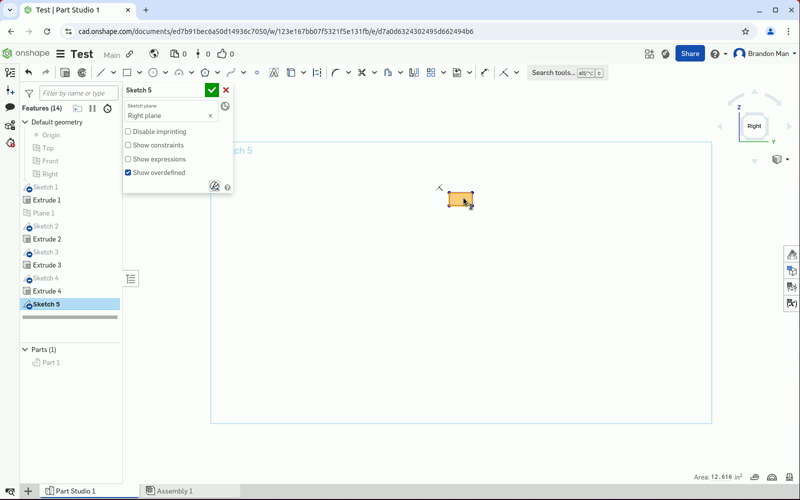
mouse_move(73, 352)
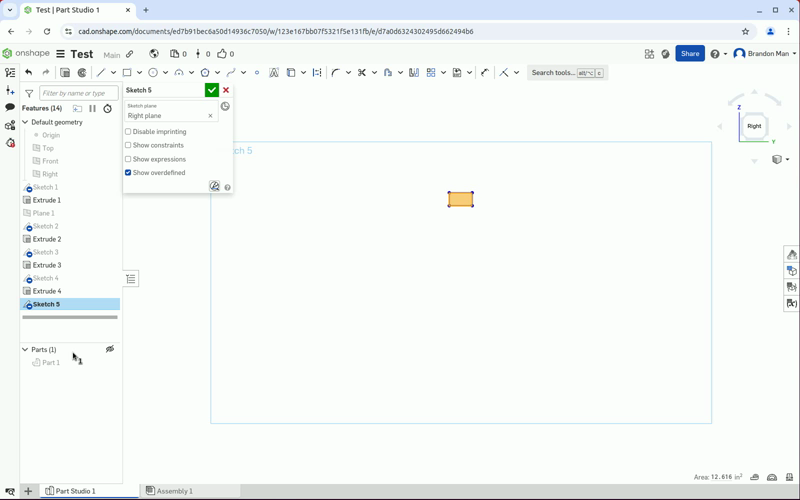
key(shift+y)
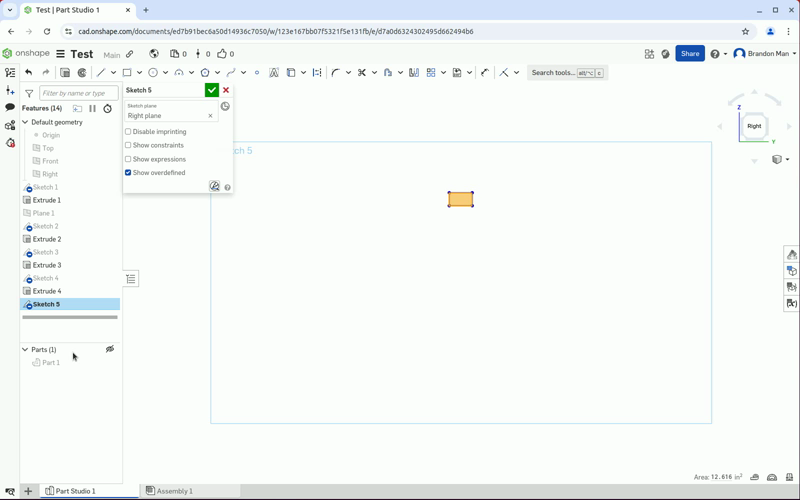
key(shift+e)
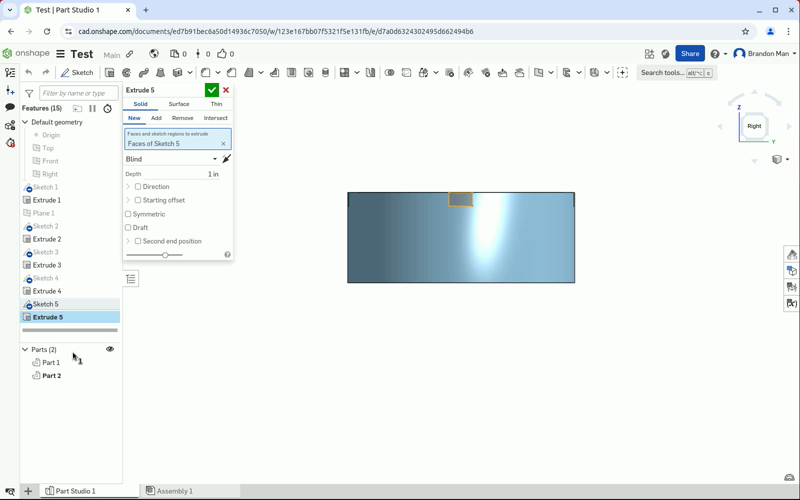
mouse_move(143, 106)
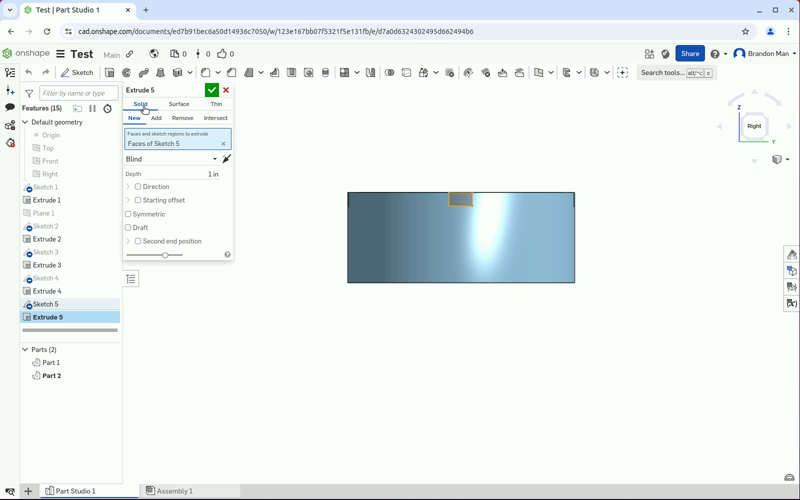
click(143, 106)
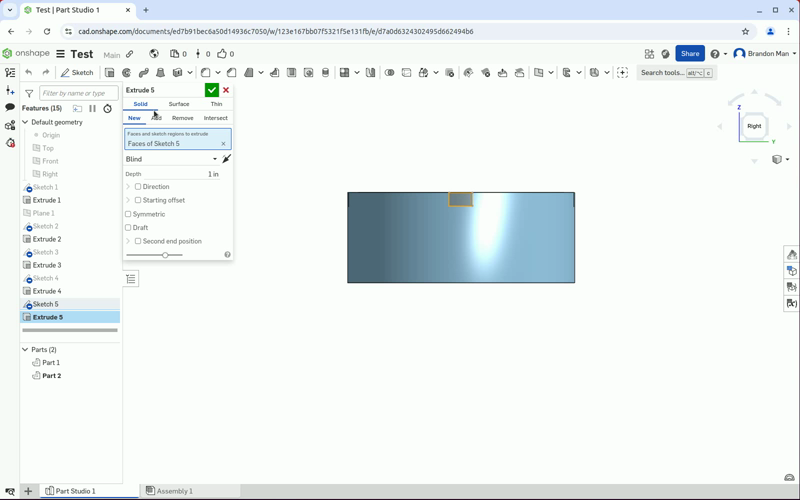
mouse_move(186, 120)
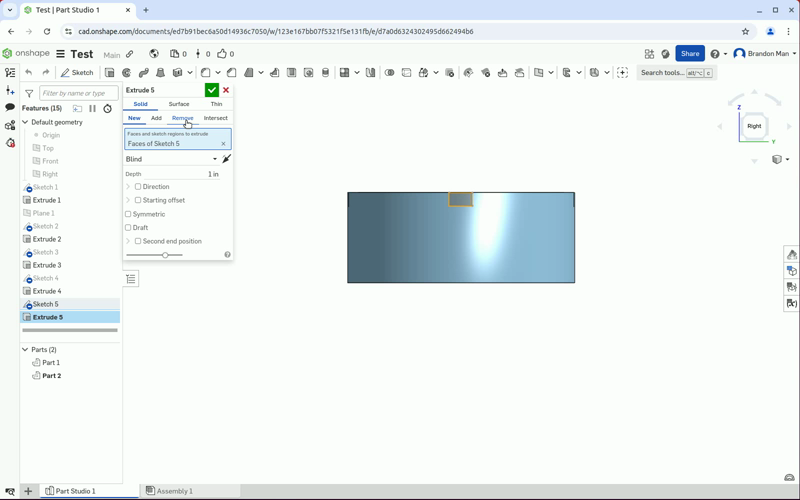
click(186, 120)
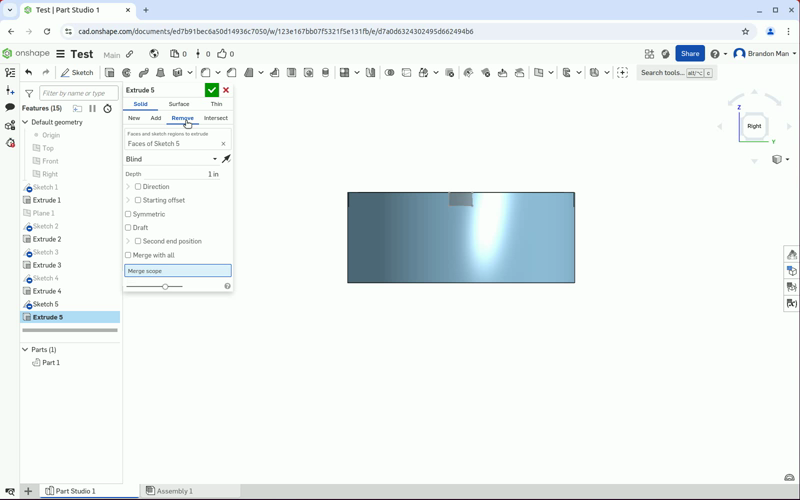
key(tab, 4)
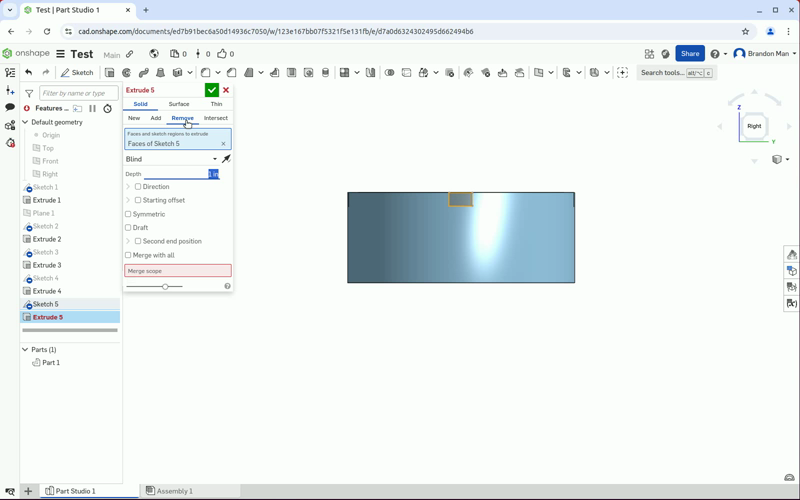
text(23.108)
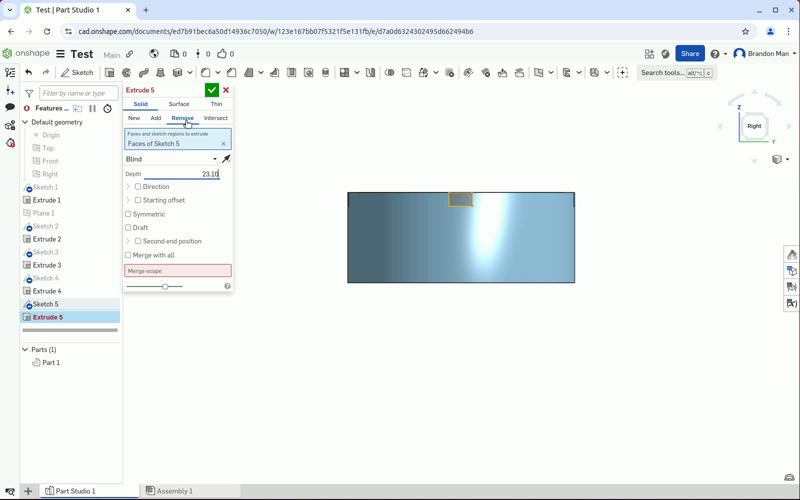
key(tab, 6)
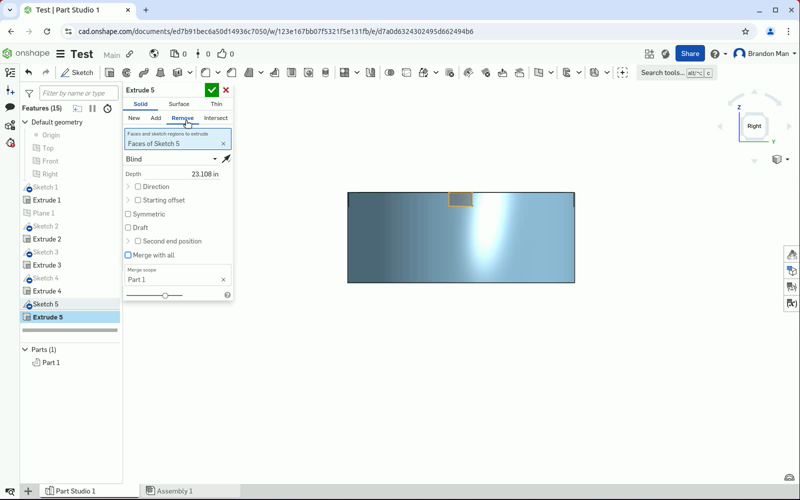
key(space)
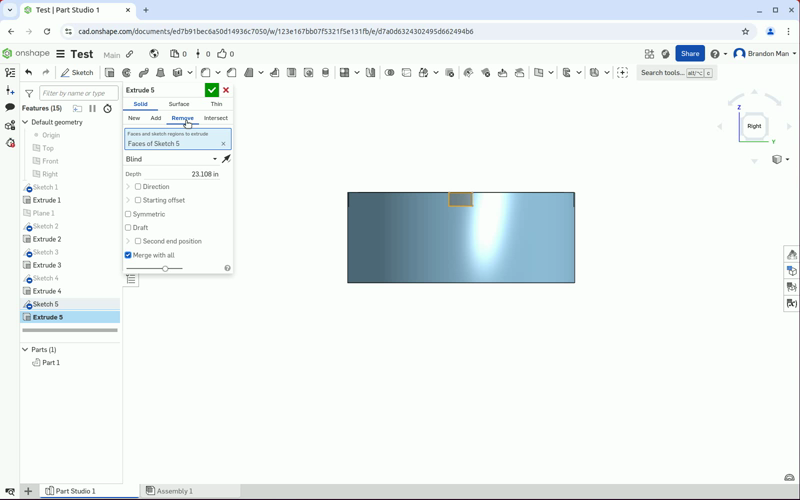
key(enter)
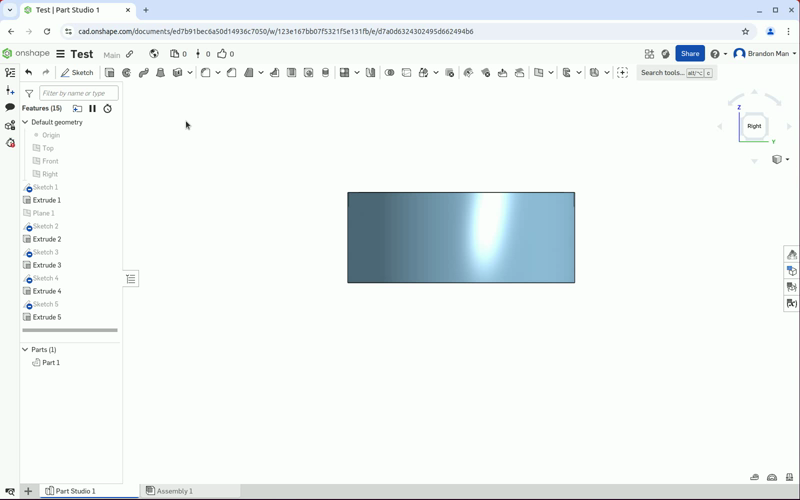
key(shift+h)
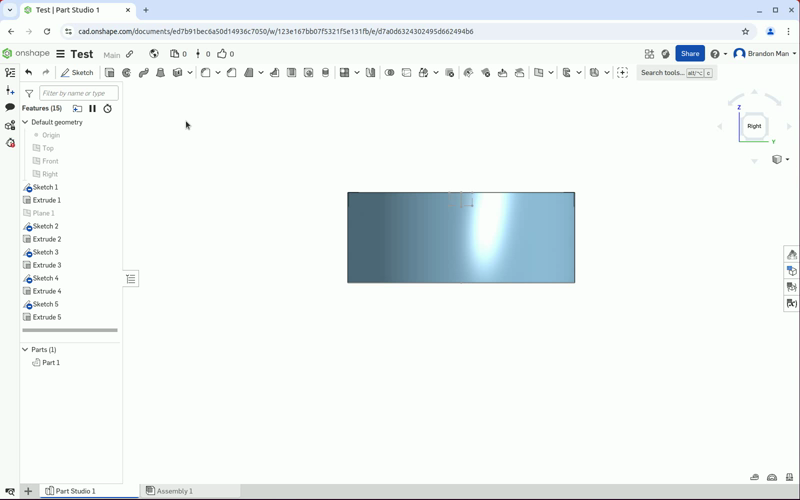
key(shift+h)
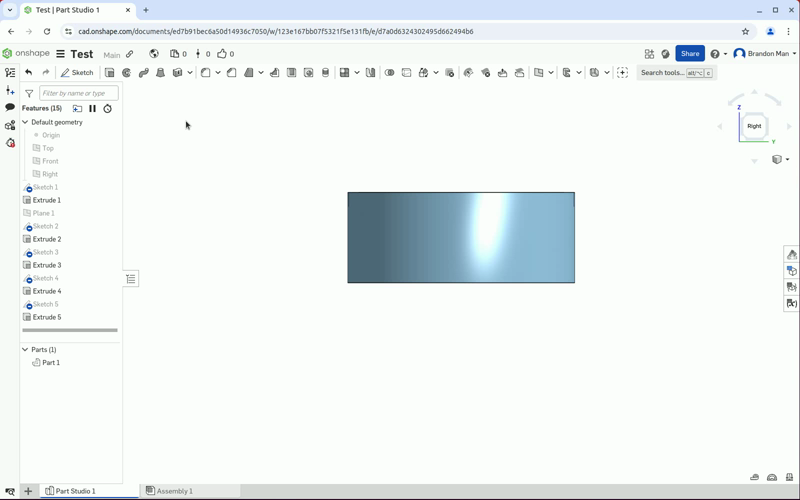
mouse_move(73, 189)
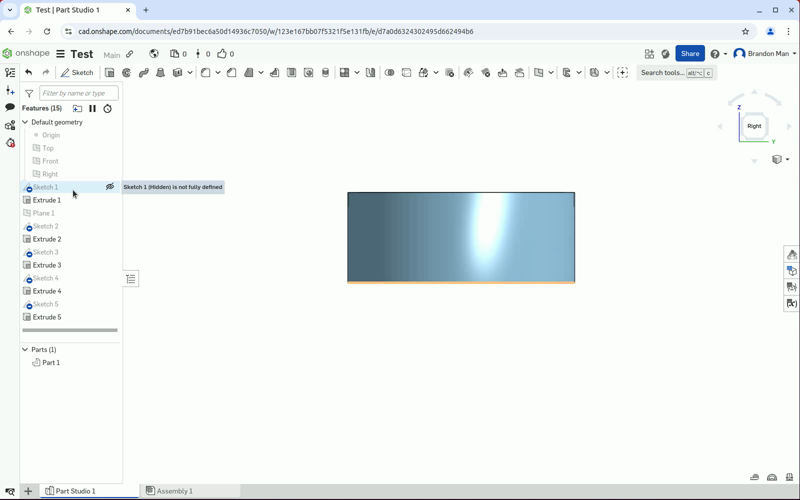
click(73, 189)
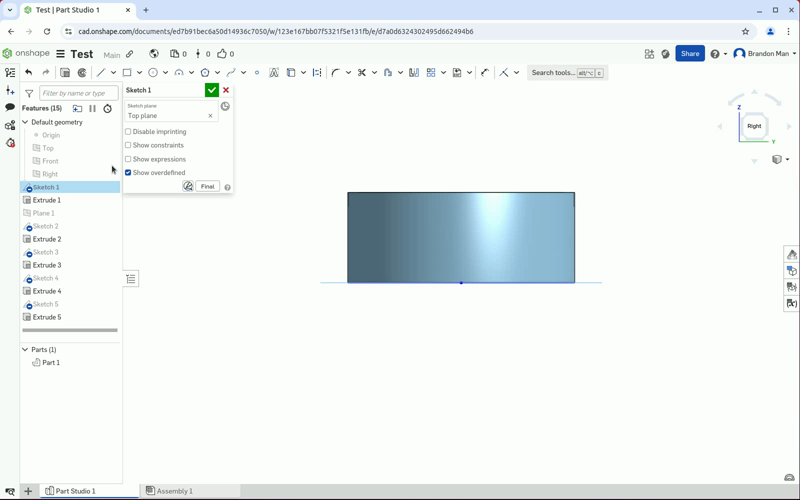
mouse_move(229, 92)
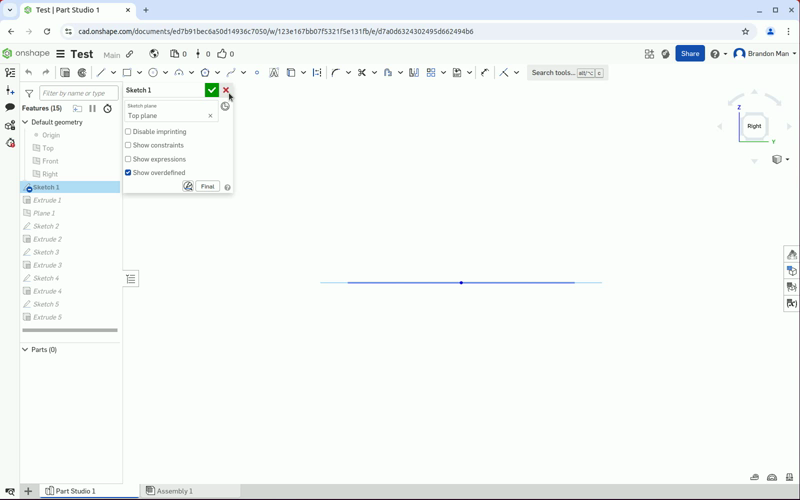
click(229, 92)
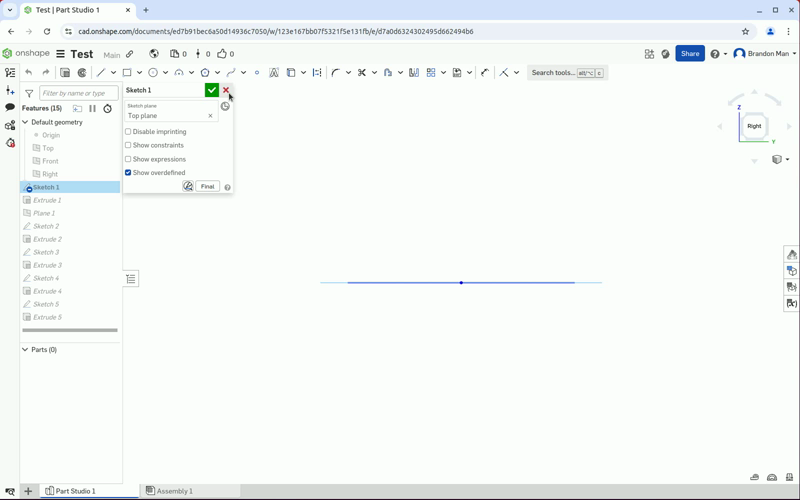
key(shift+s)
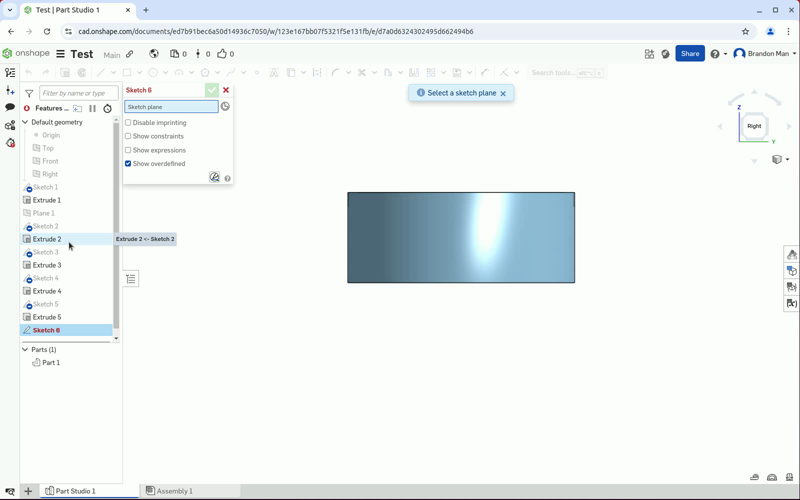
scroll(3)
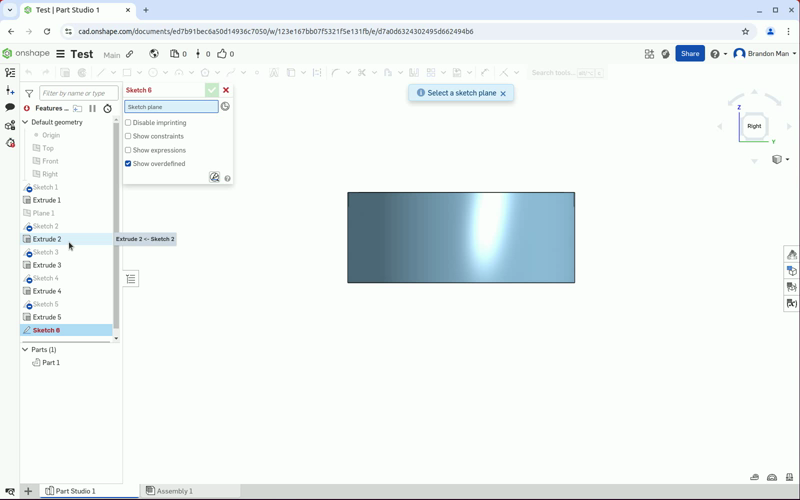
mouse_move(69, 176)
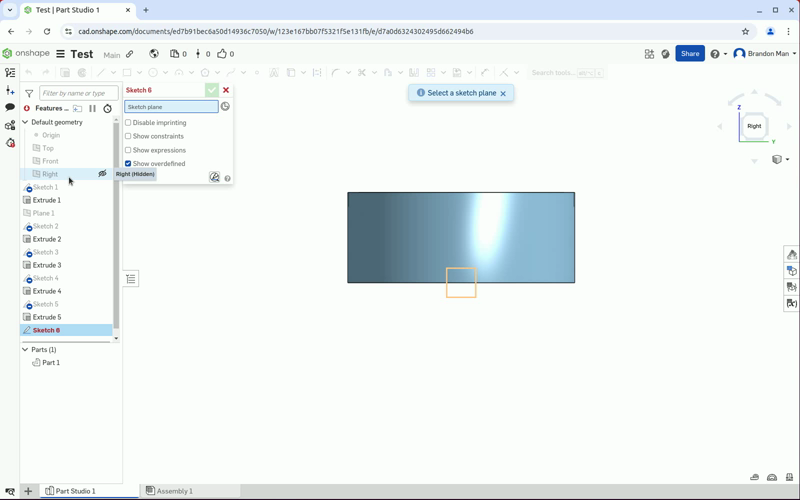
click(69, 176)
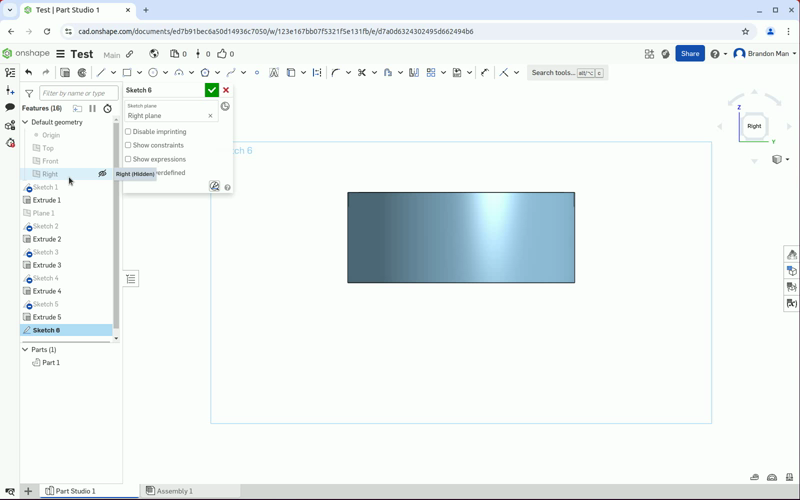
mouse_move(73, 352)
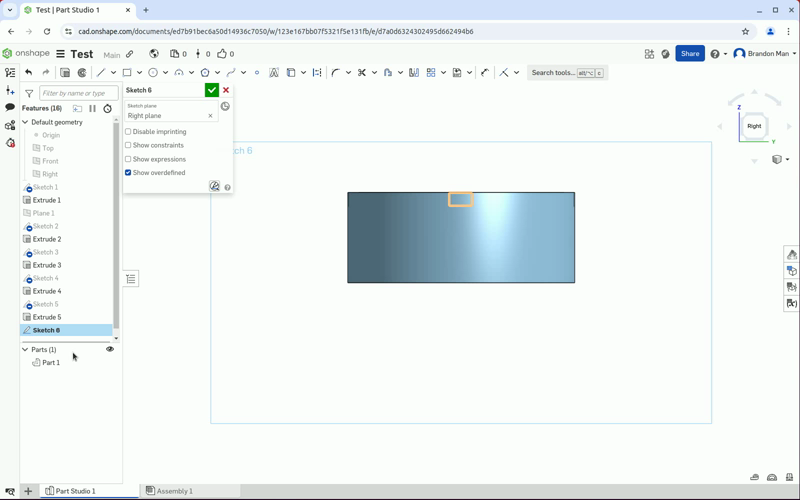
key(y)
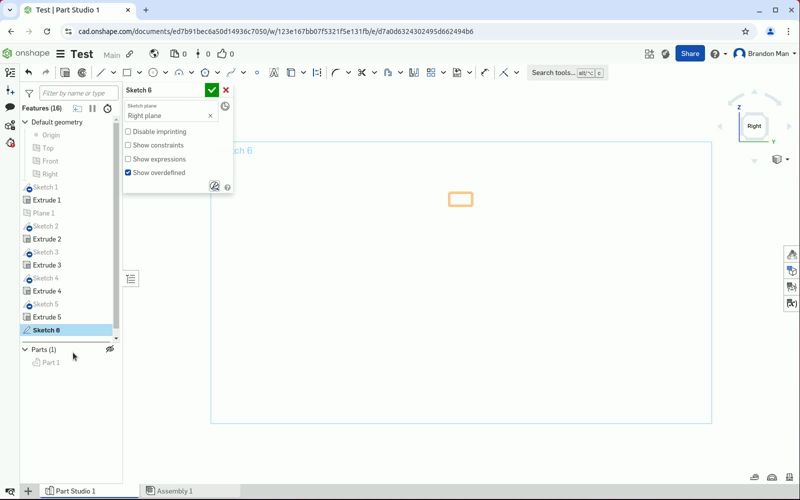
key(l)
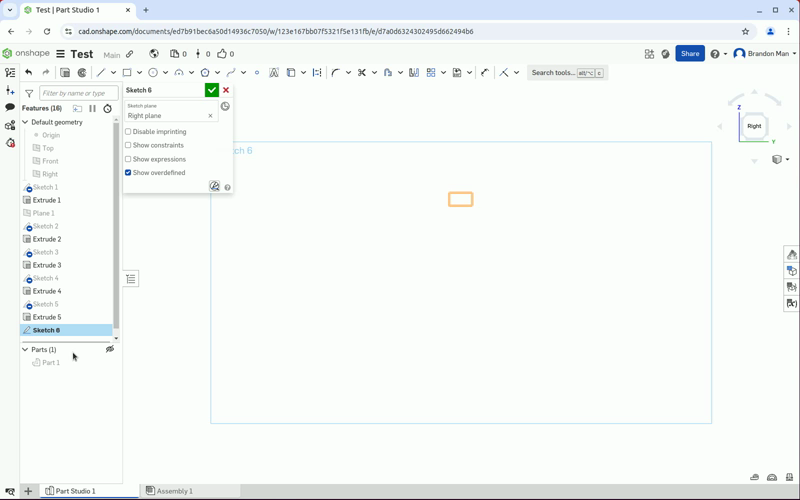
key_down(shift)
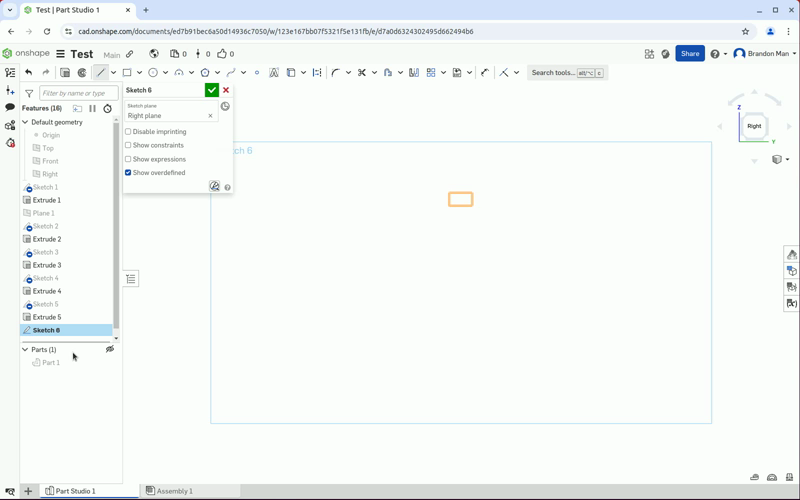
mouse_move(449, 205)
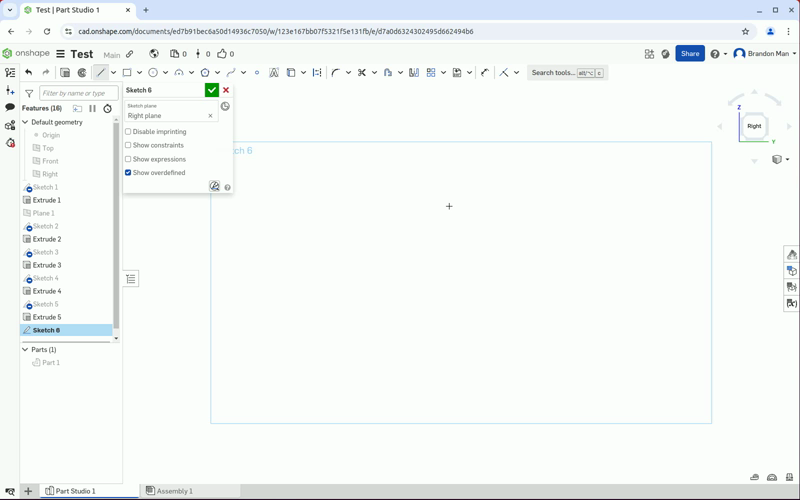
click(449, 205)
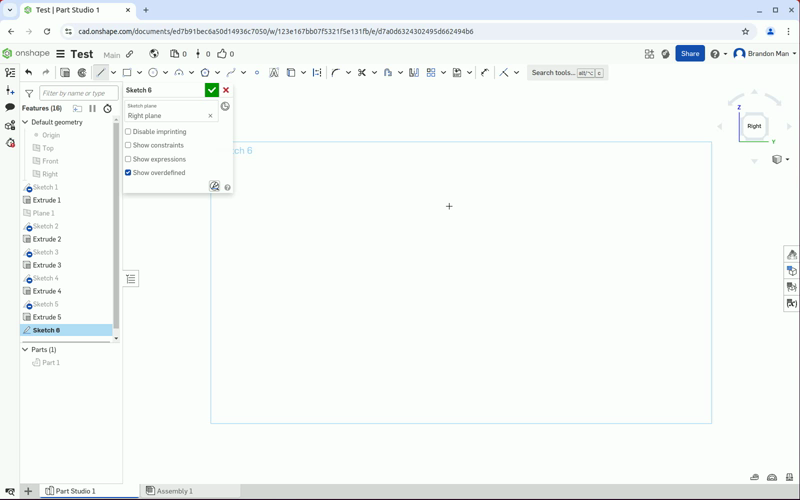
key_up(shift)
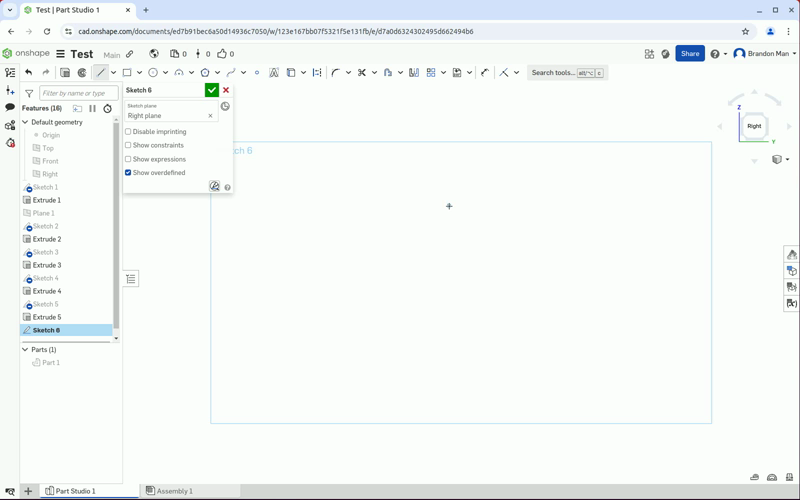
key_down(shift)
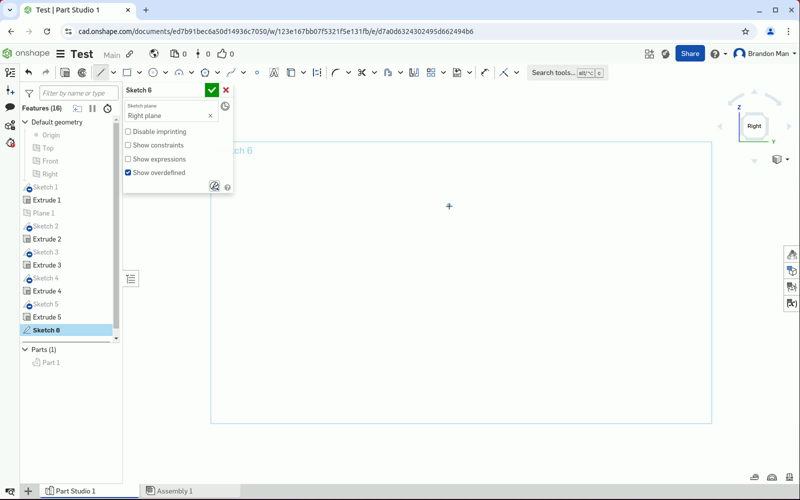
mouse_move(479, 205)
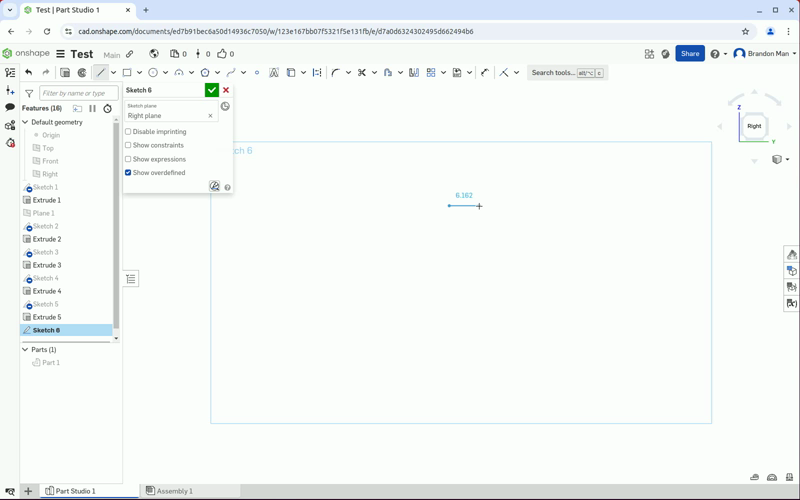
mouse_move(472, 205)
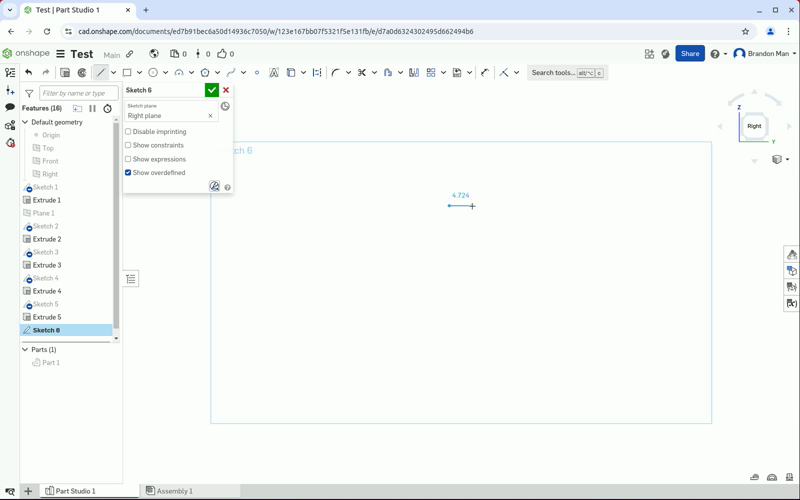
click(472, 205)
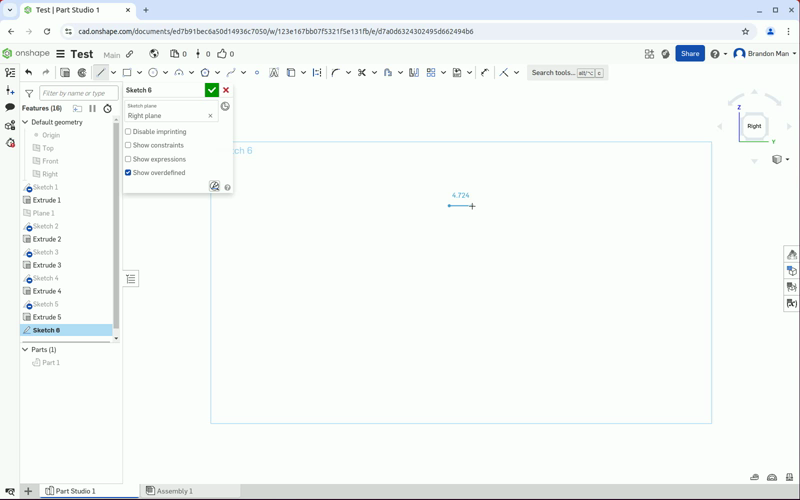
key_up(shift)
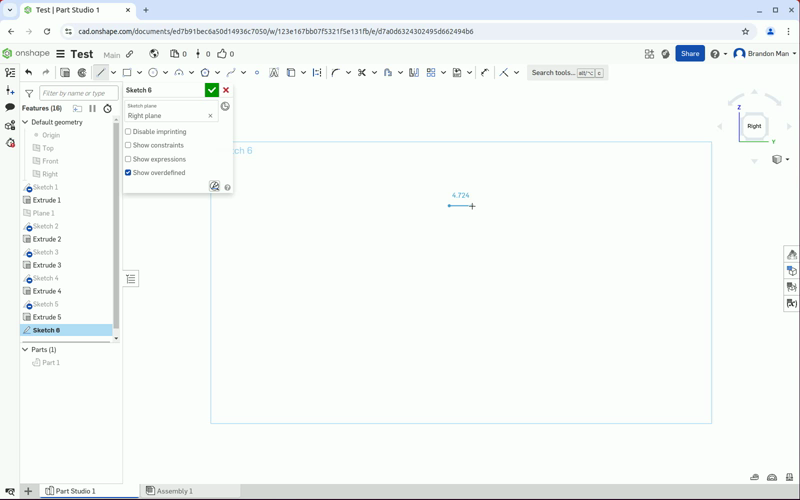
key_down(shift)
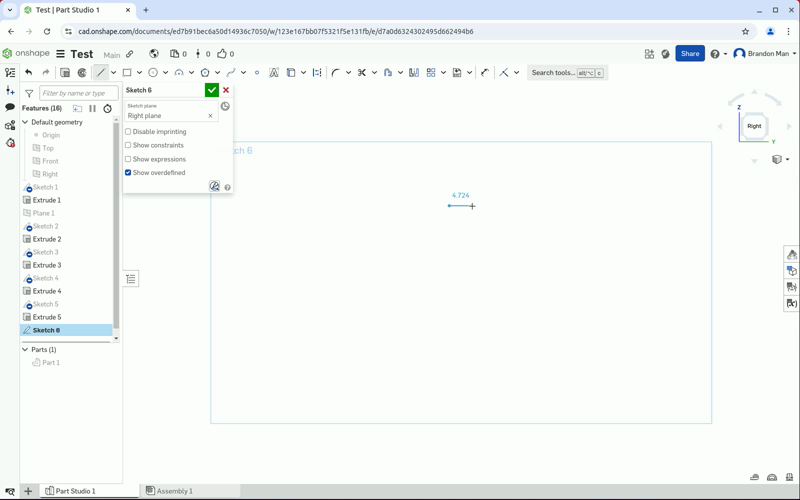
mouse_move(502, 205)
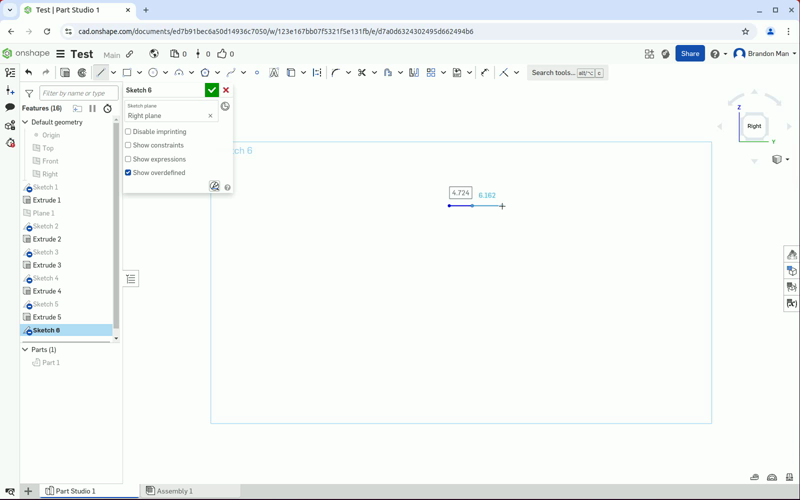
mouse_move(472, 192)
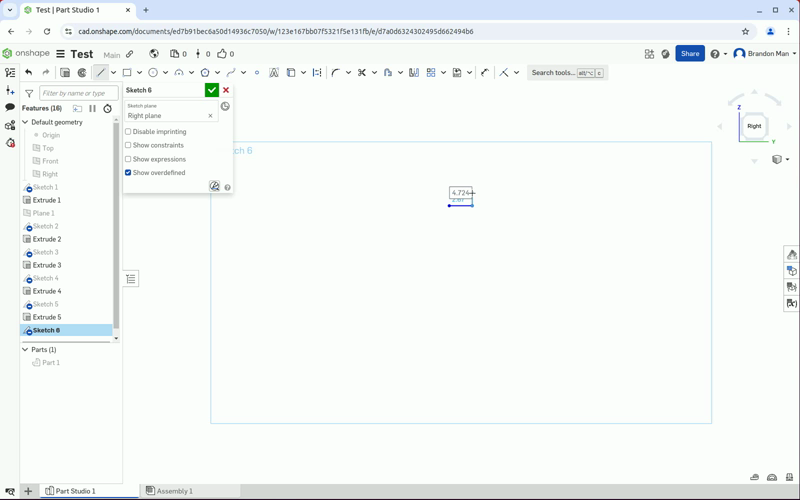
click(472, 192)
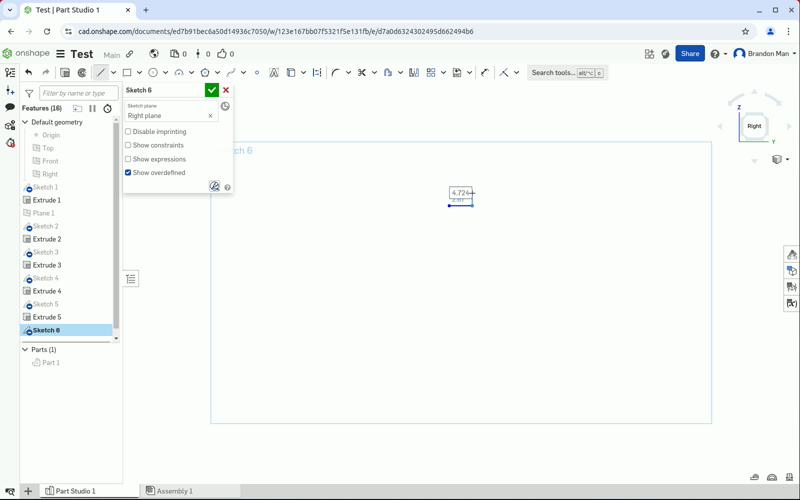
key_up(shift)
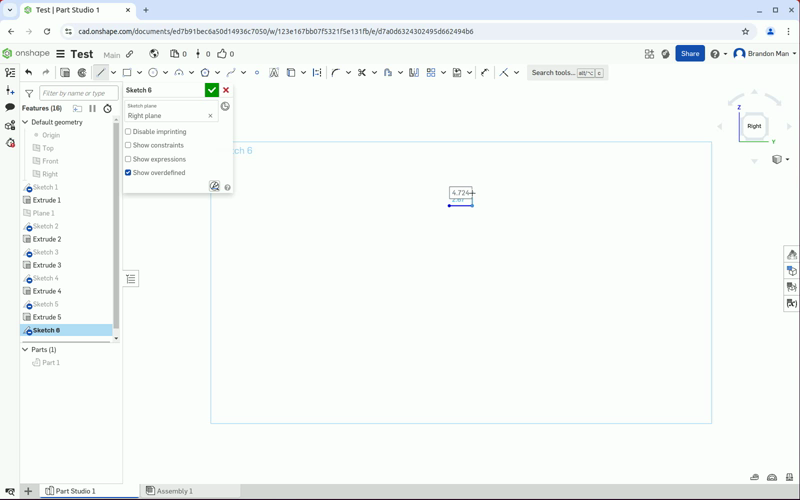
key_down(shift)
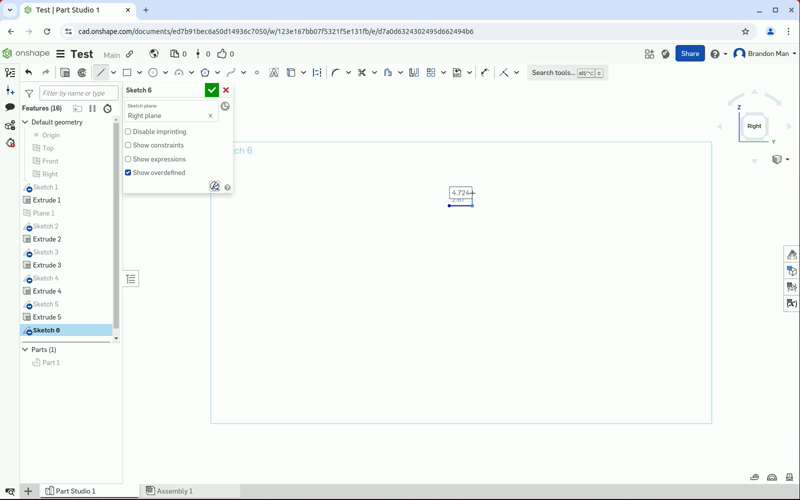
mouse_move(502, 192)
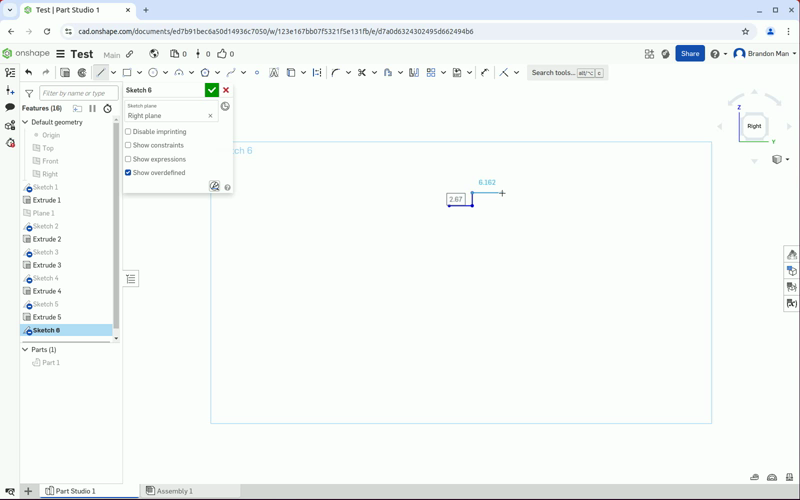
mouse_move(449, 192)
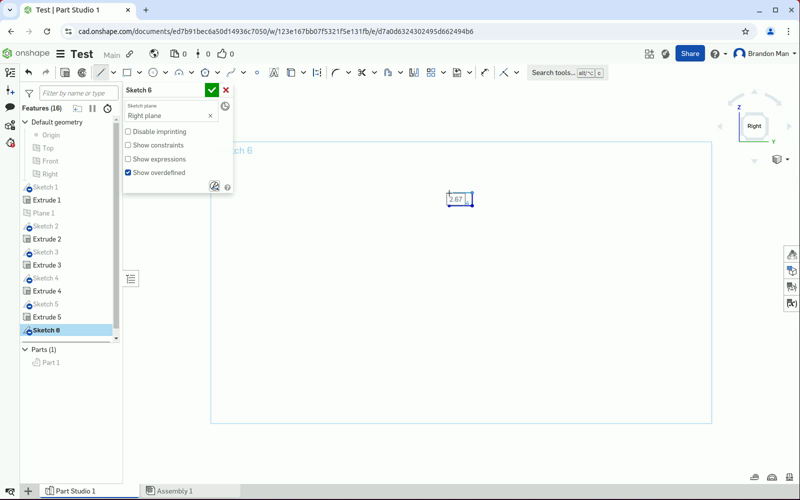
click(449, 192)
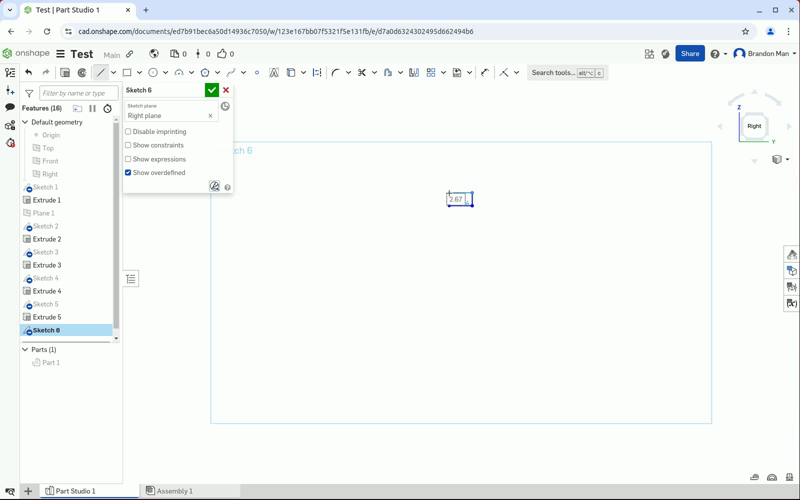
key_up(shift)
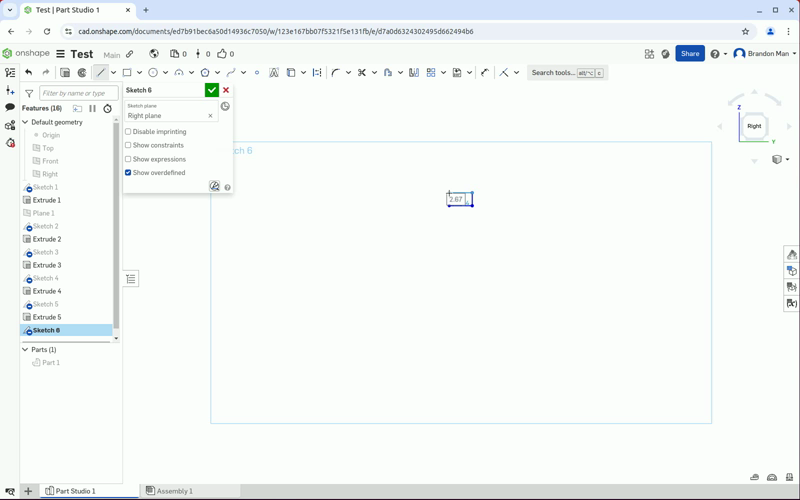
mouse_move(479, 192)
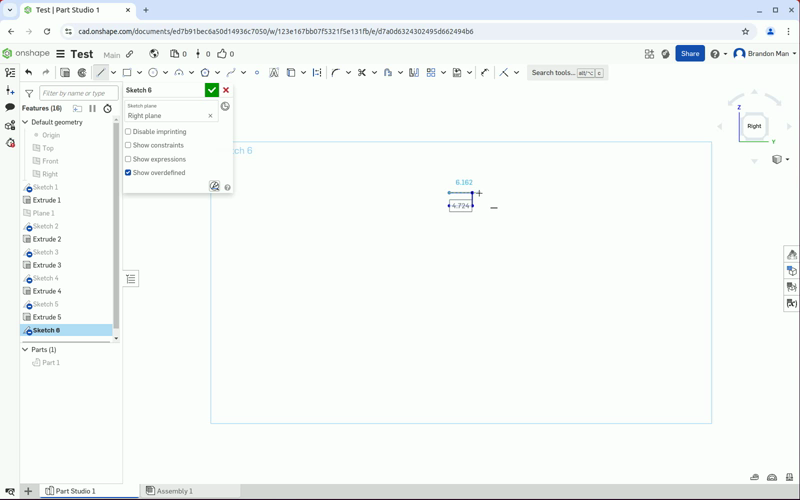
key_down(shift)
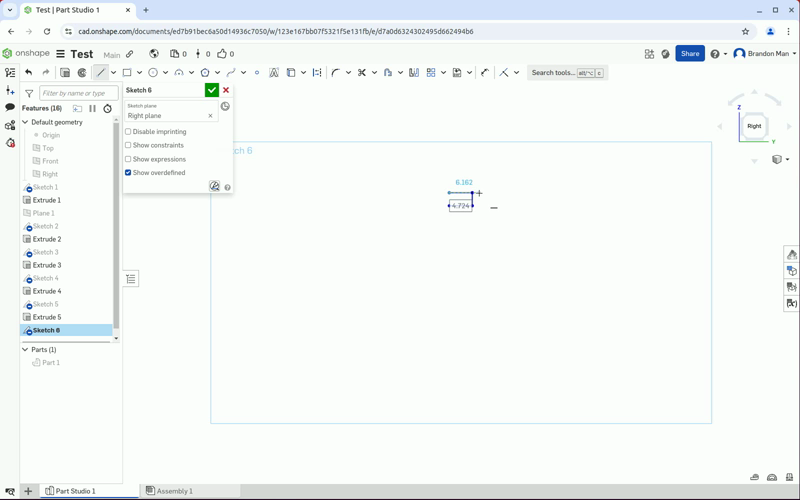
mouse_move(449, 205)
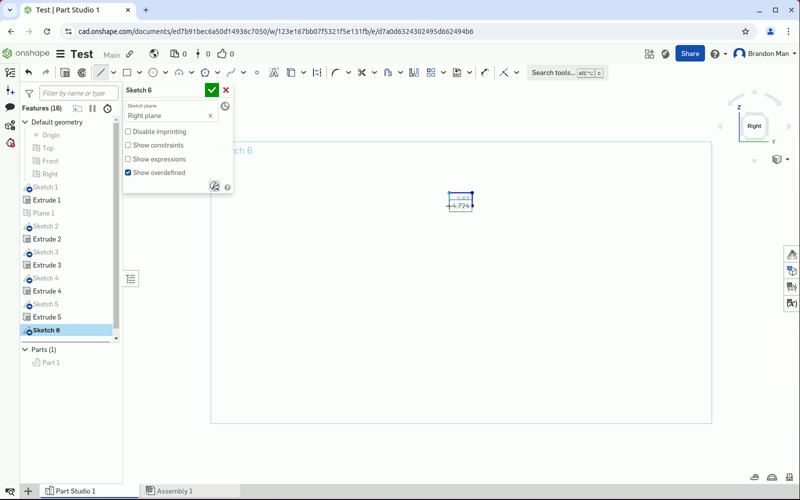
key_up(shift)
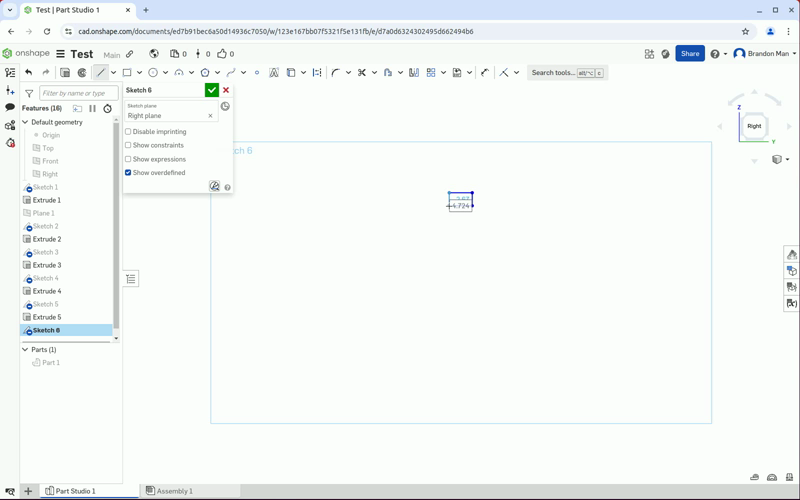
click(449, 205)
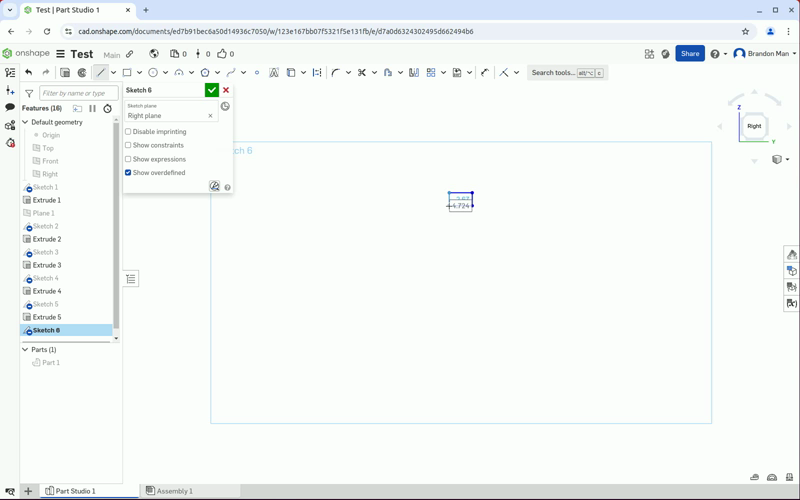
key(esc)
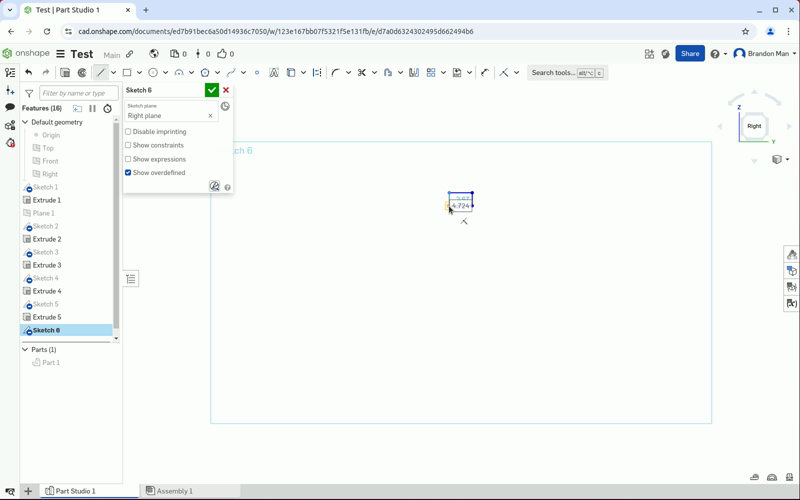
mouse_move(464, 199)
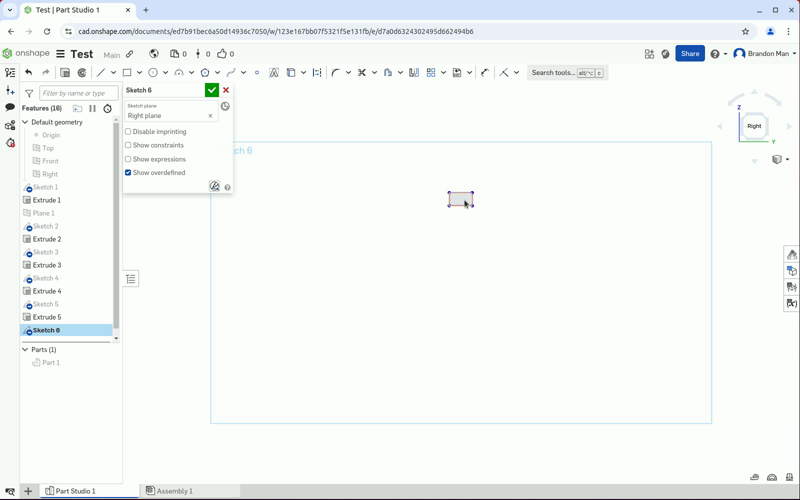
scroll(6)
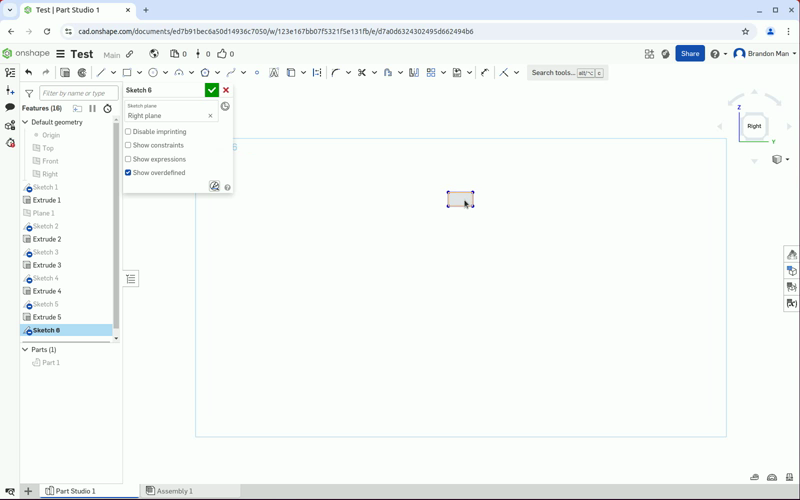
scroll(6)
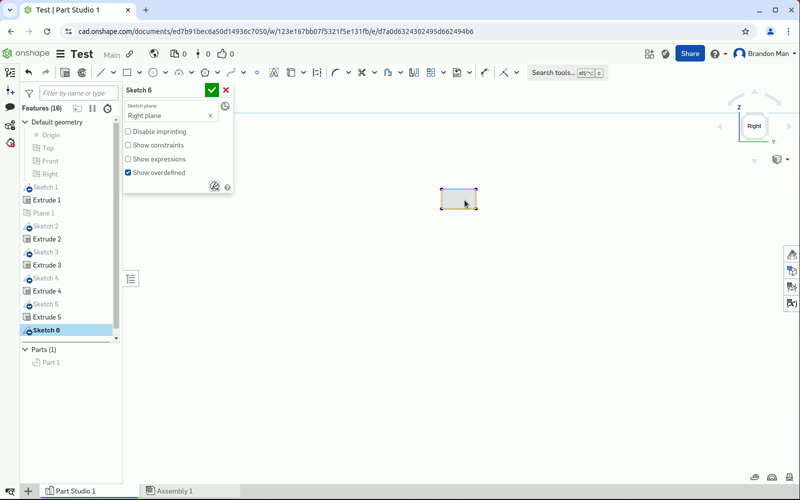
scroll(6)
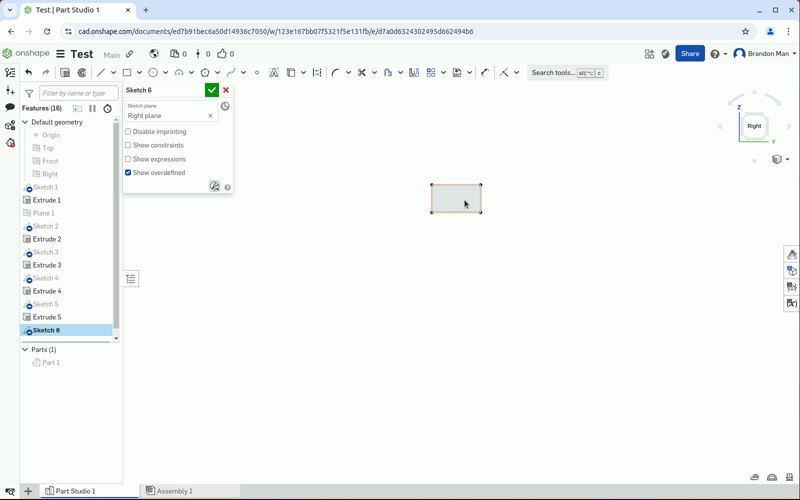
scroll(6)
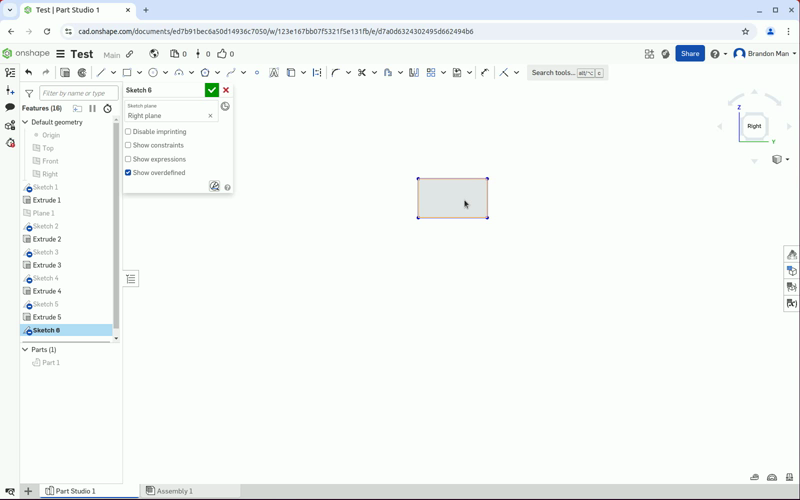
scroll(6)
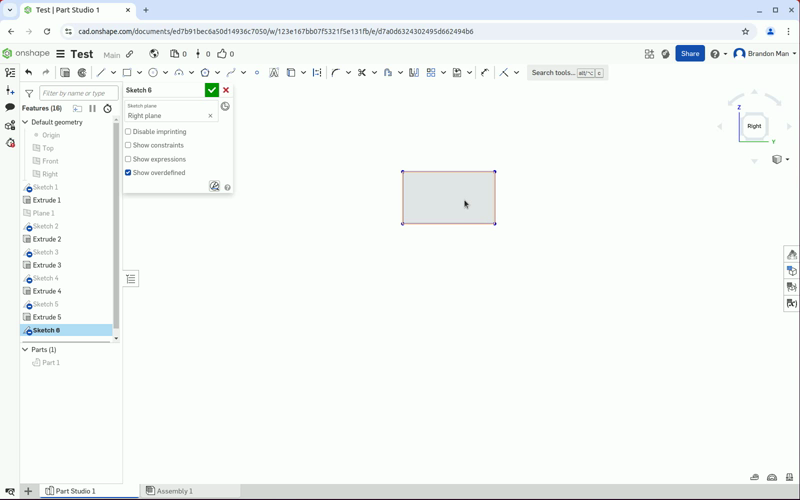
scroll(6)
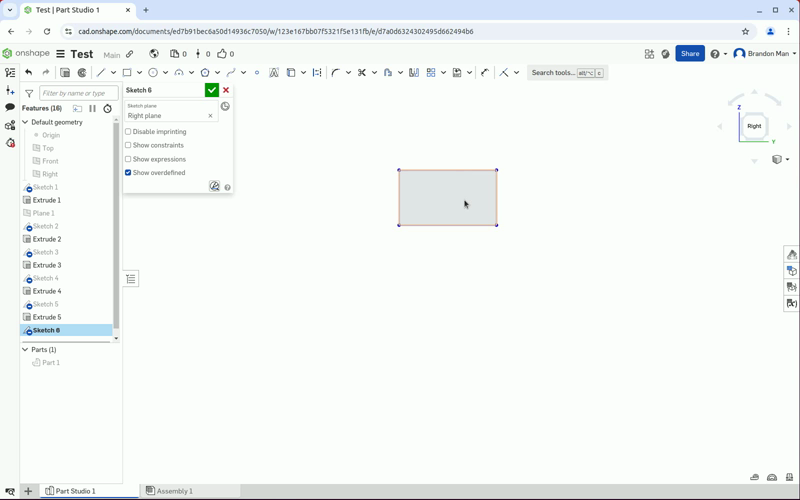
scroll(6)
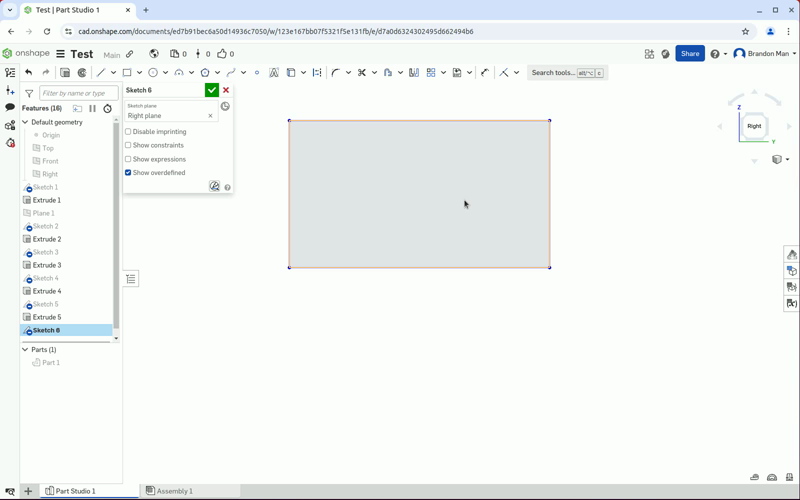
click(464, 199)
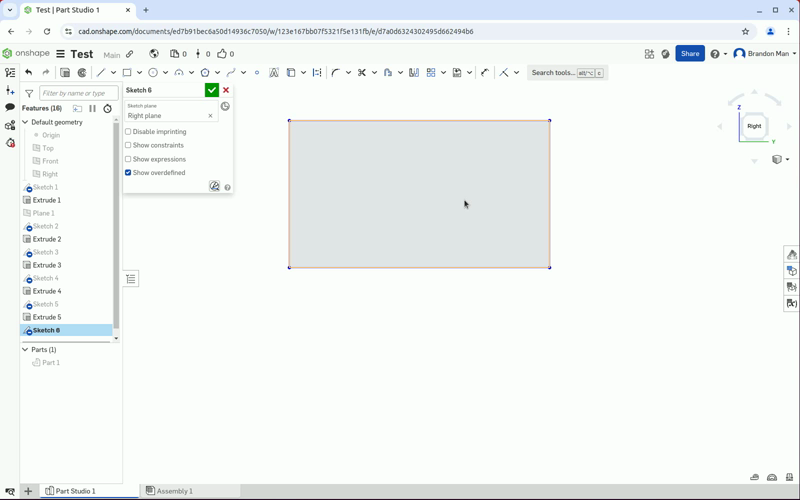
scroll(-6)
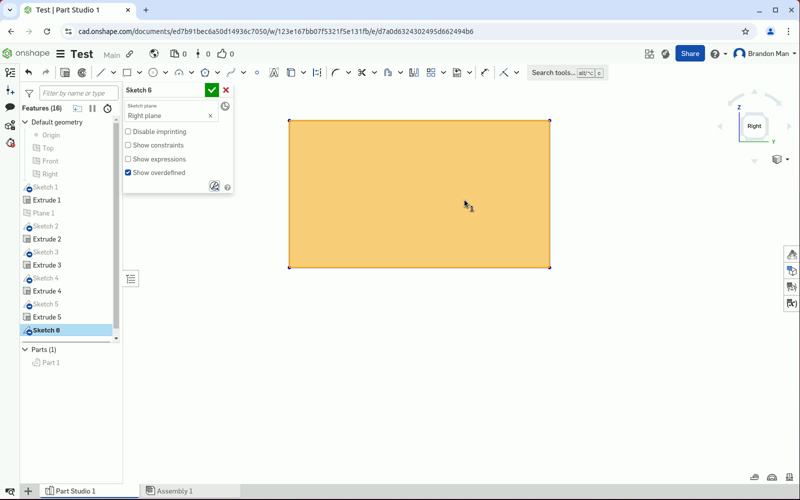
scroll(-6)
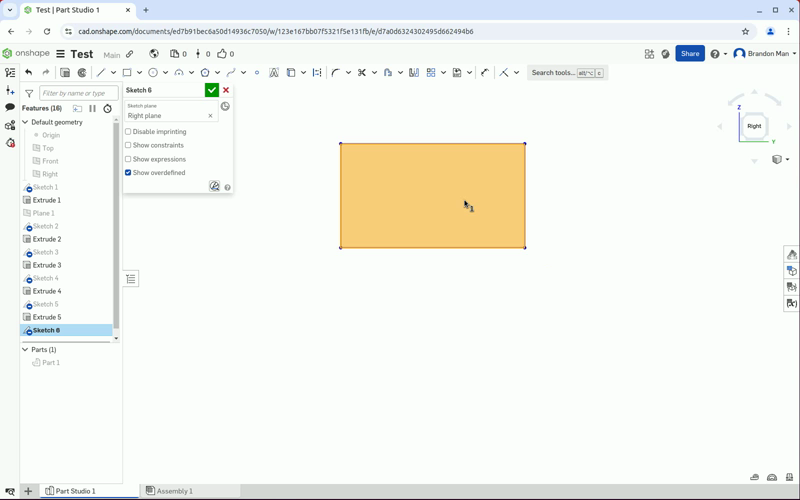
scroll(-6)
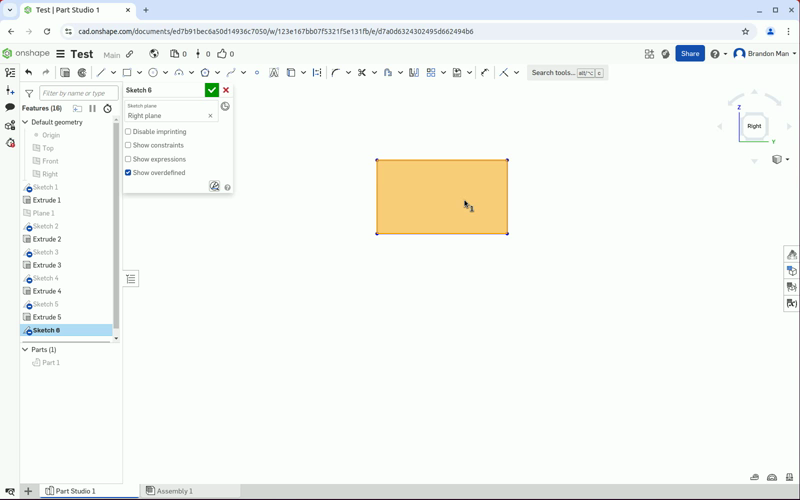
scroll(-6)
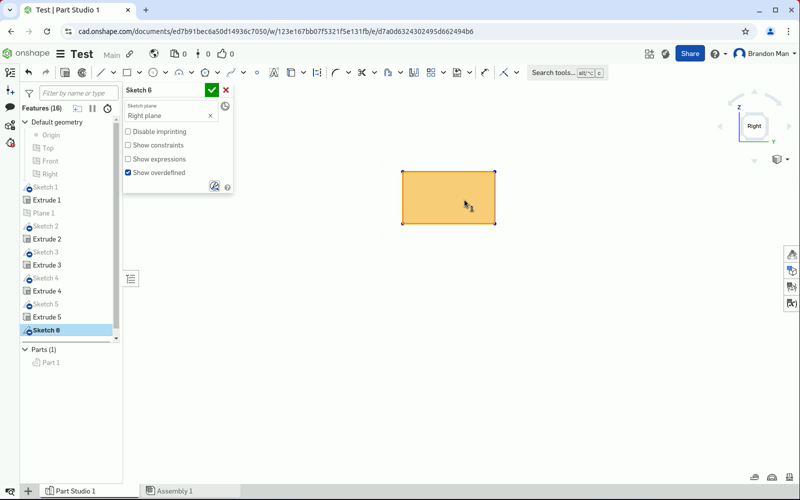
scroll(-6)
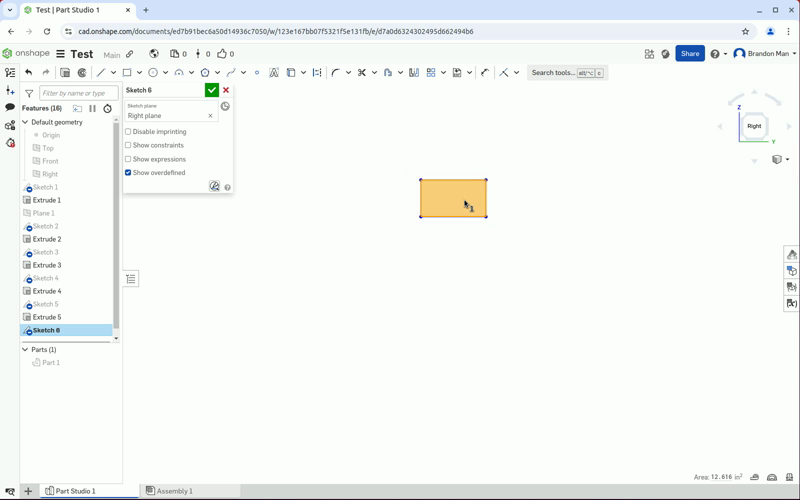
scroll(-6)
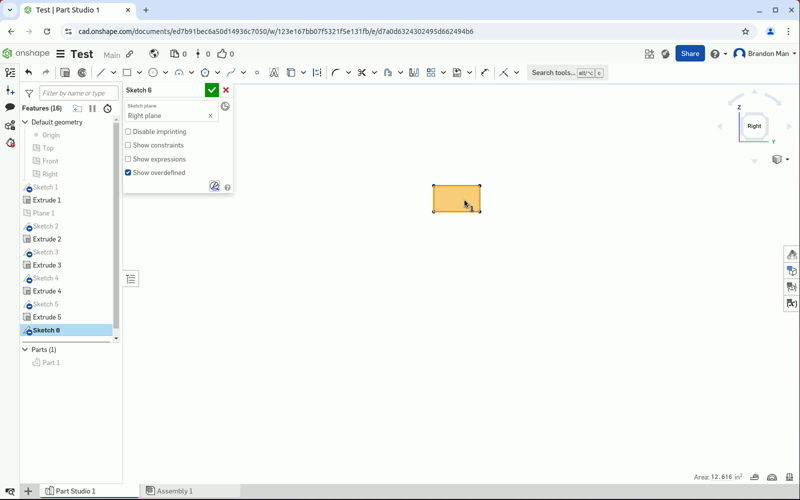
scroll(-6)
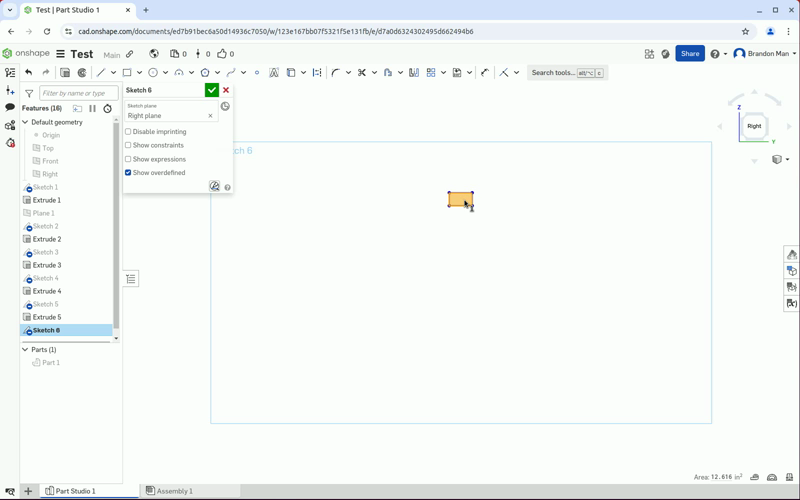
mouse_move(73, 352)
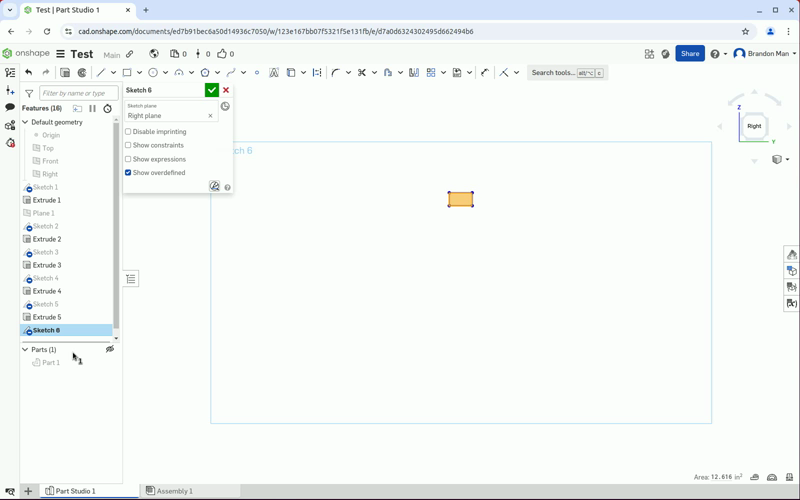
key(shift+y)
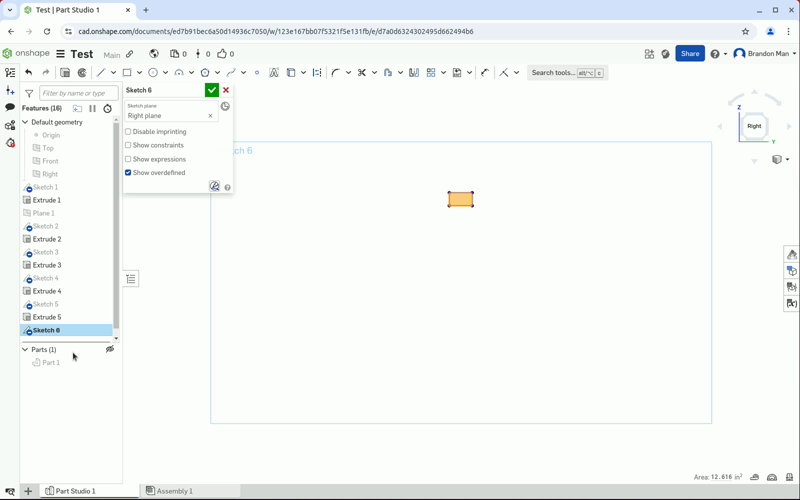
key(shift+e)
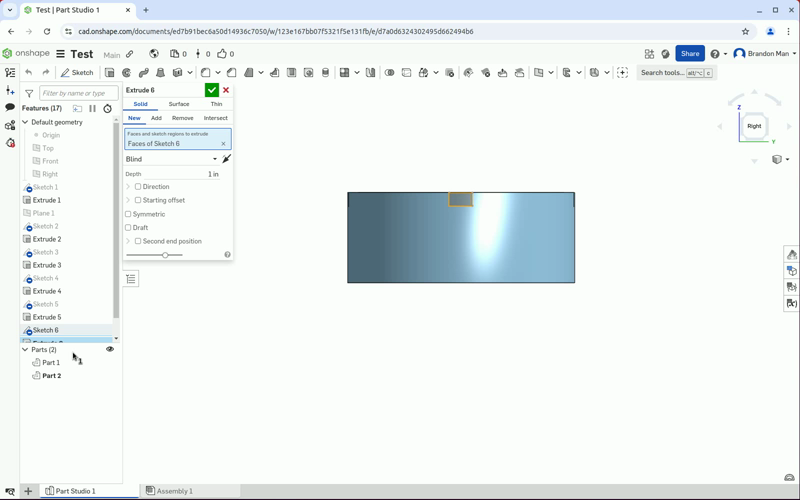
mouse_move(143, 106)
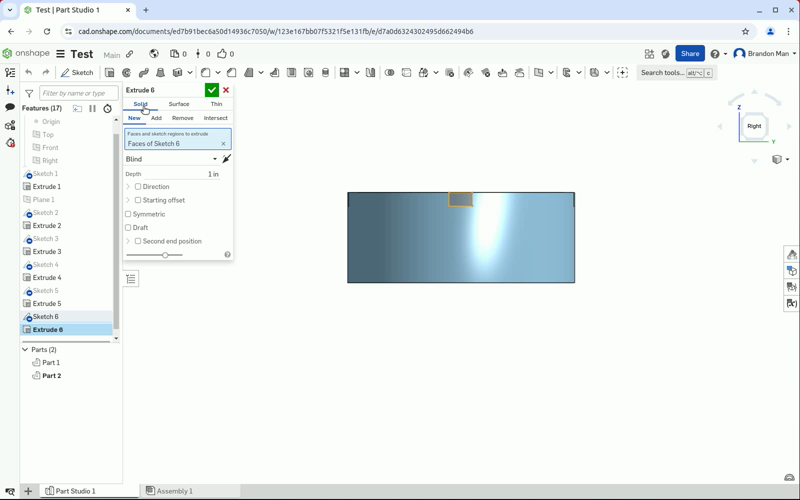
click(143, 106)
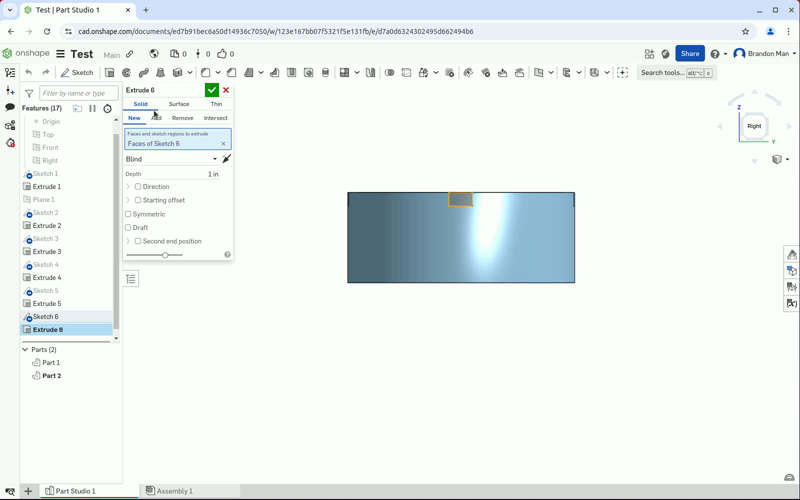
mouse_move(186, 120)
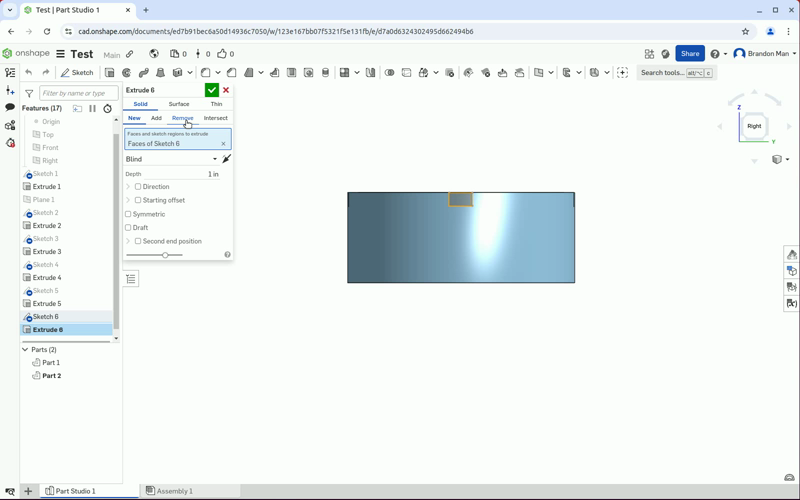
click(186, 120)
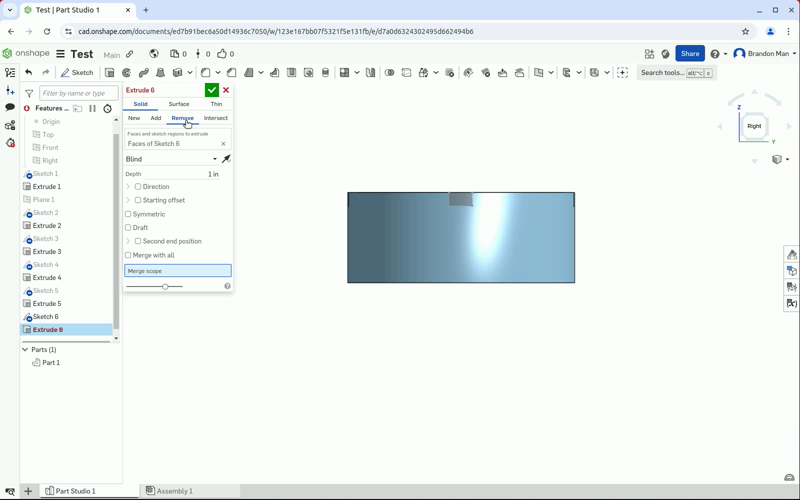
key(tab, 4)
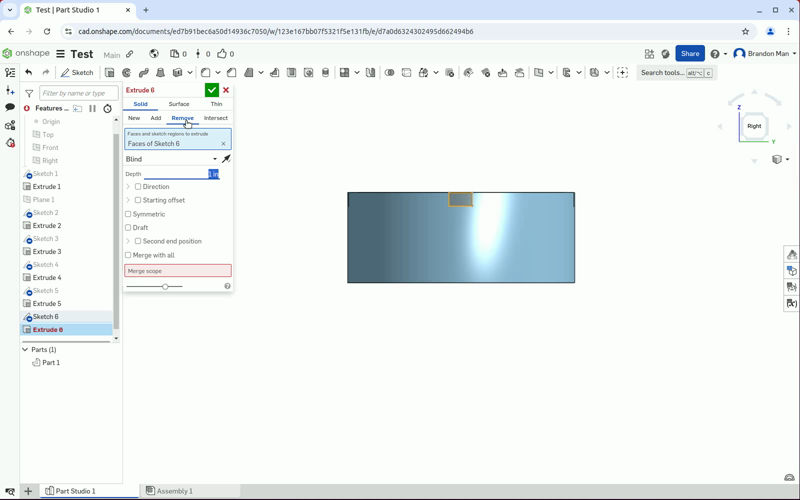
text(-23.108)
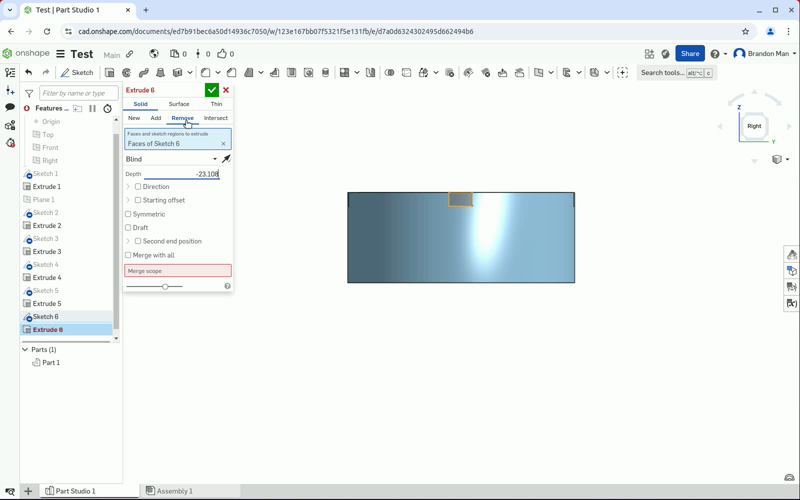
key(tab, 6)
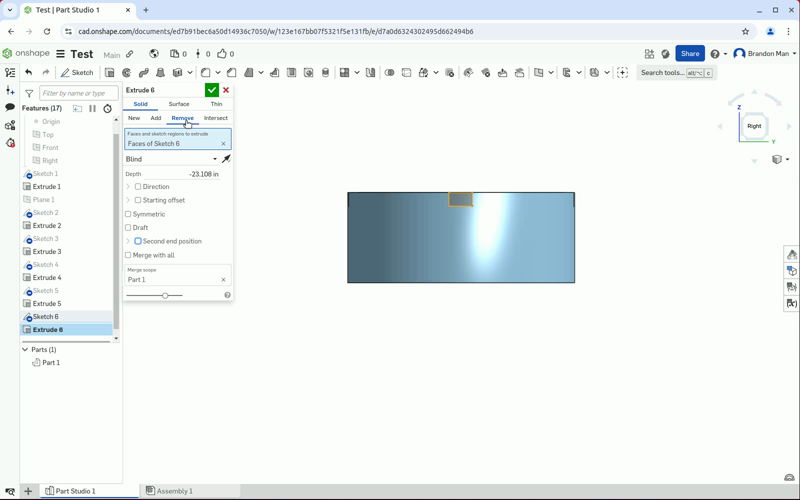
key(space)
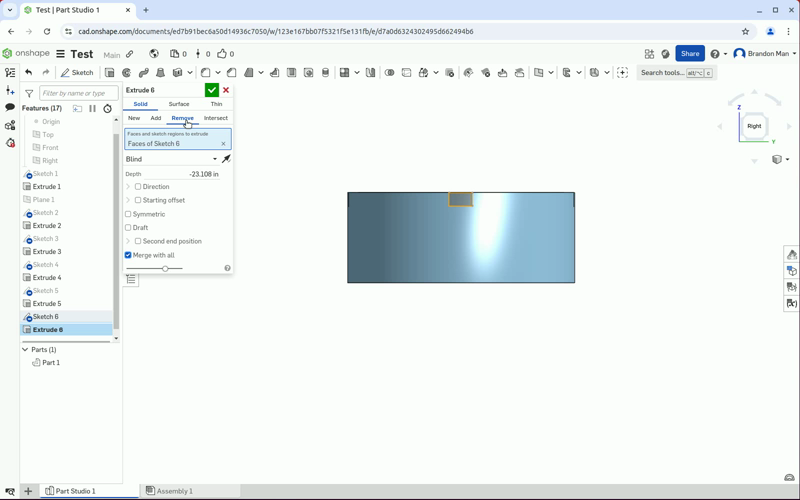
key(enter)
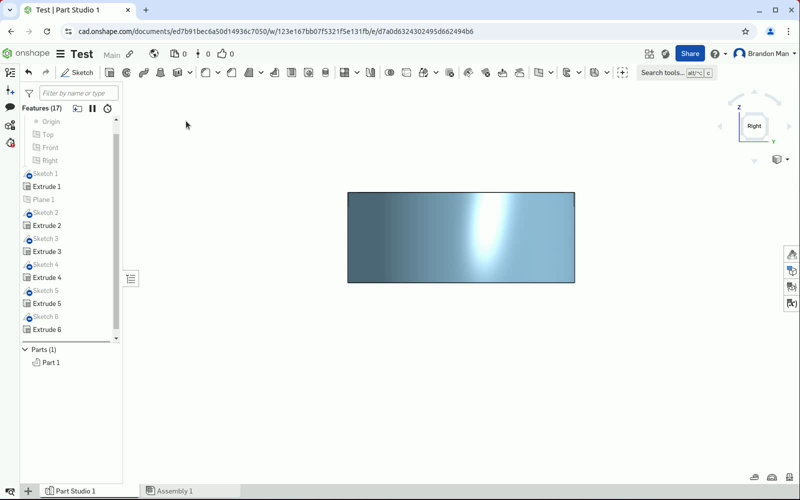
key(shift+h)
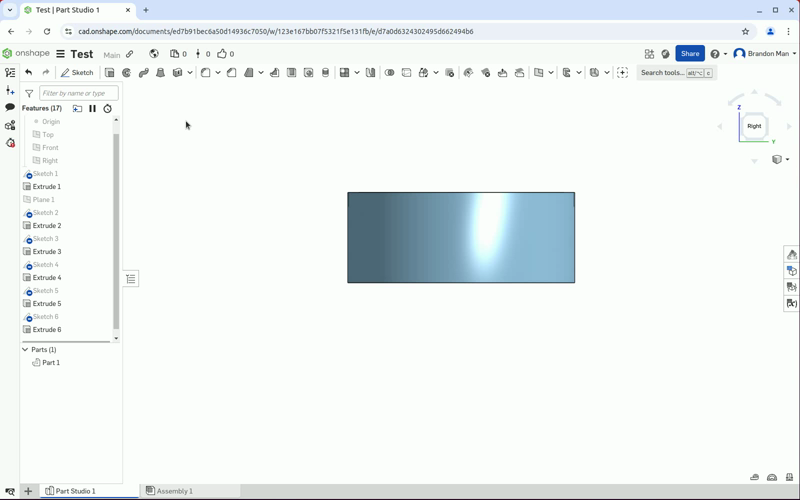
key(shift+h)
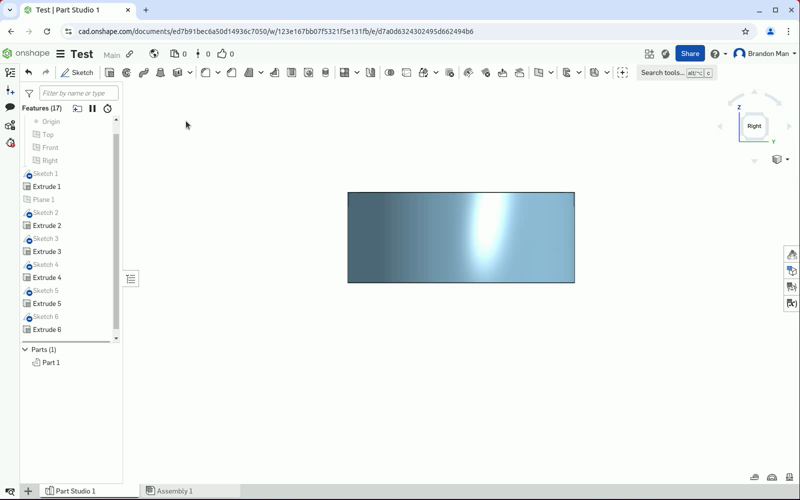
mouse_move(69, 176)
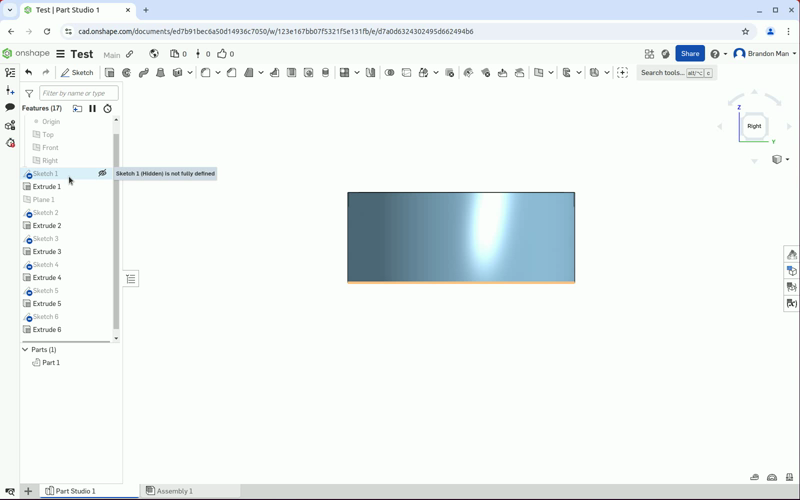
click(69, 176)
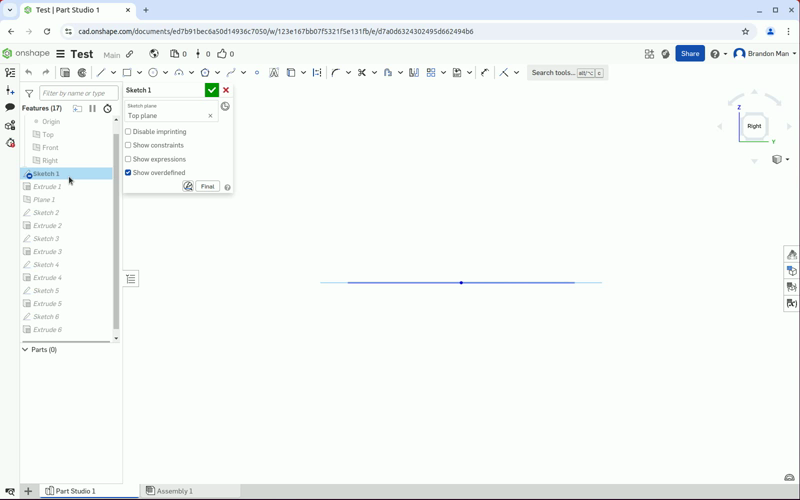
mouse_move(229, 92)
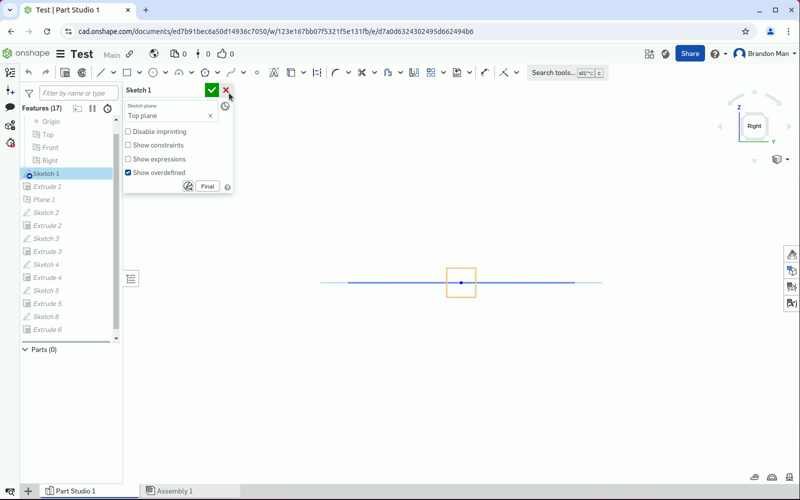
click(229, 92)
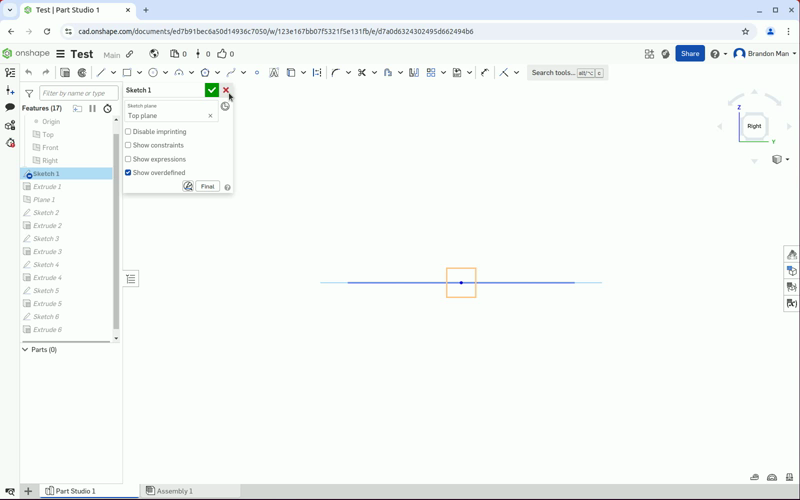
key(shift+s)
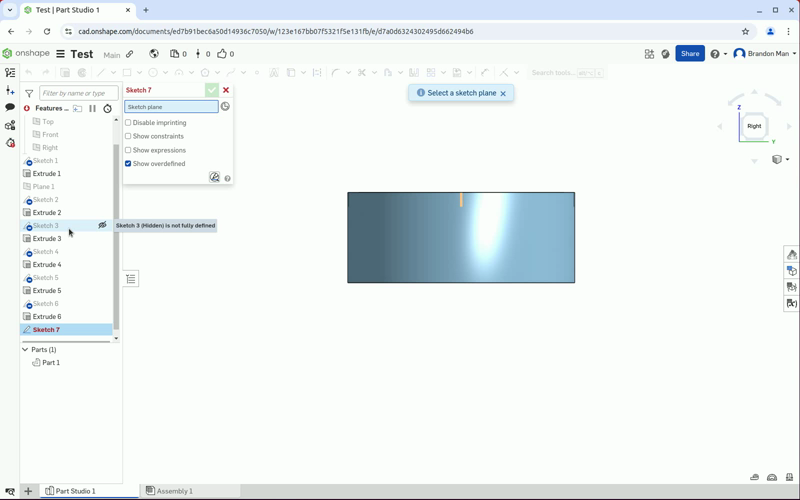
scroll(3)
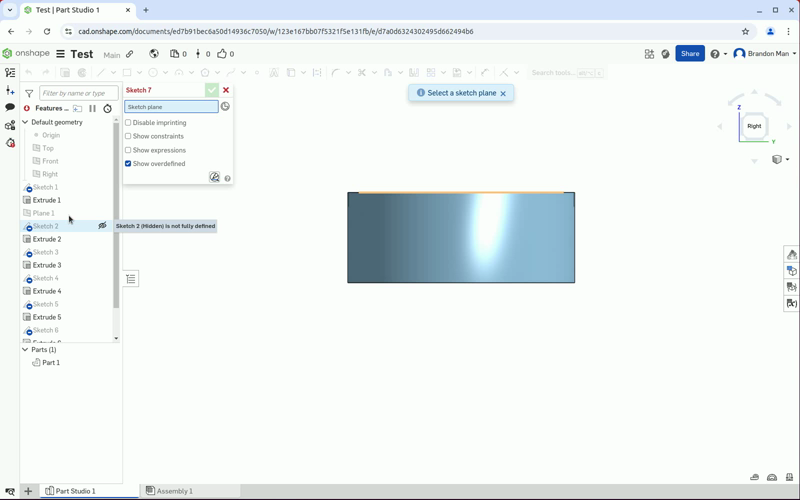
mouse_move(69, 176)
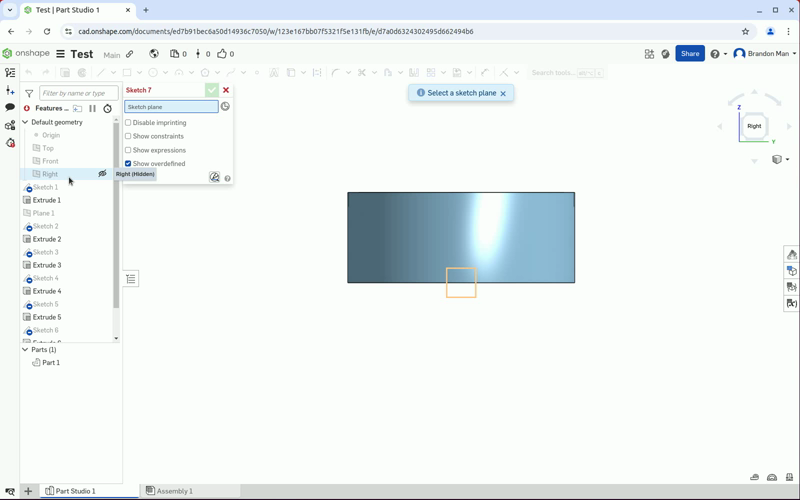
click(69, 176)
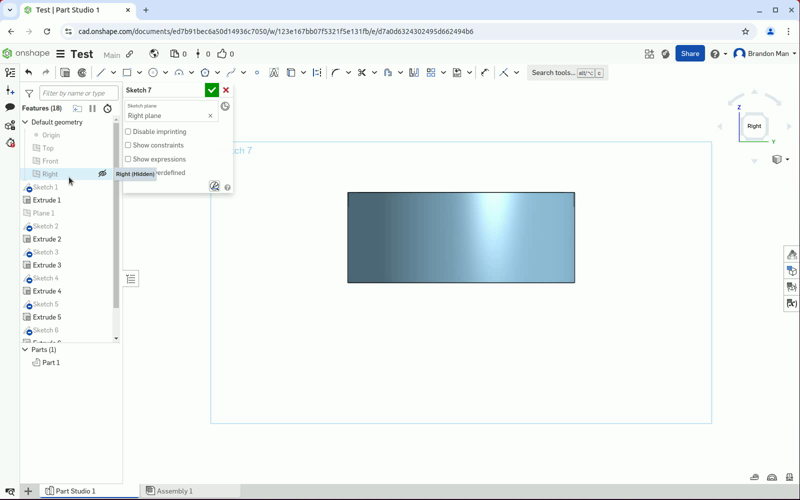
mouse_move(73, 352)
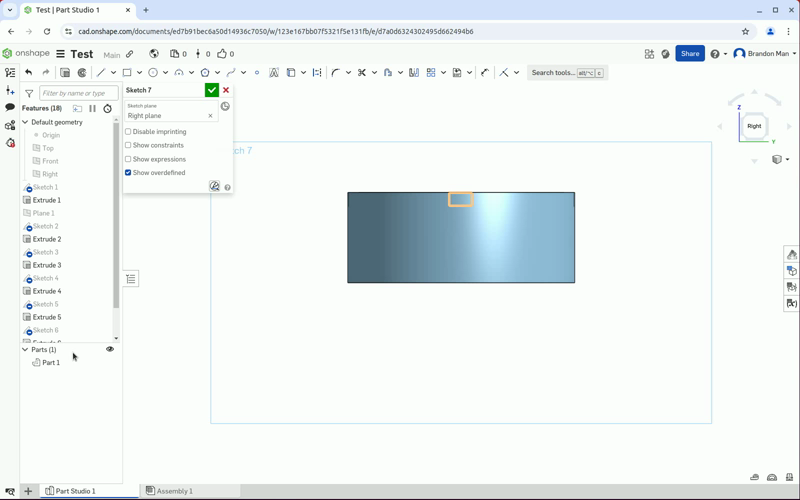
key(y)
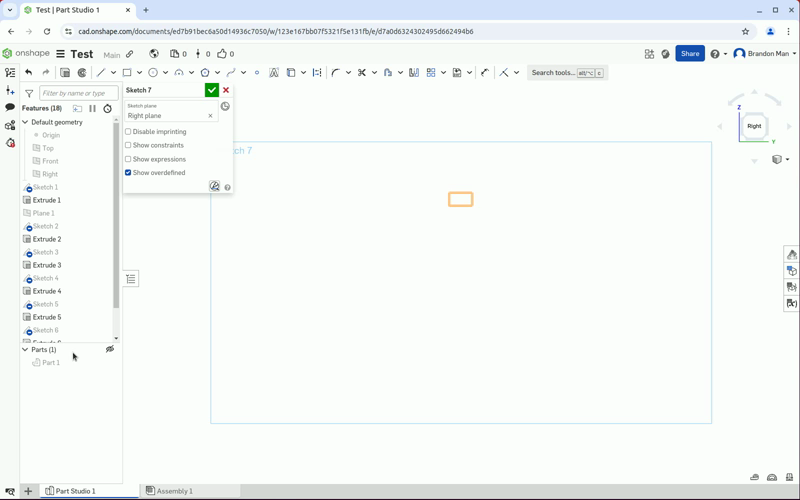
key(c)
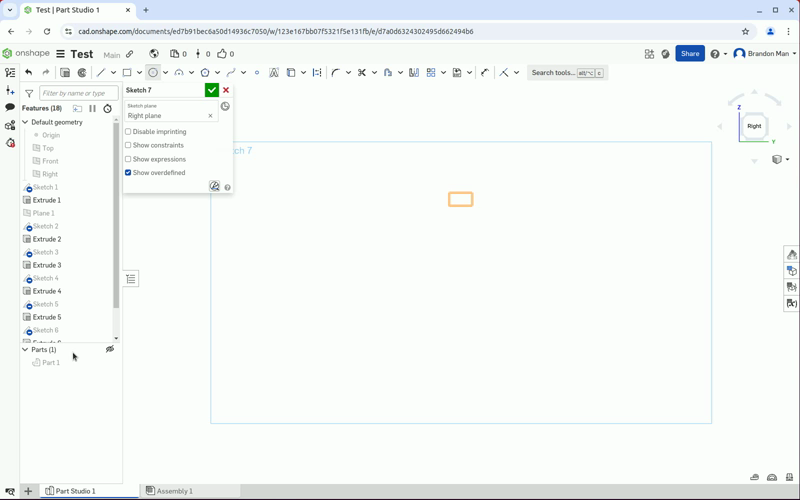
key_down(shift)
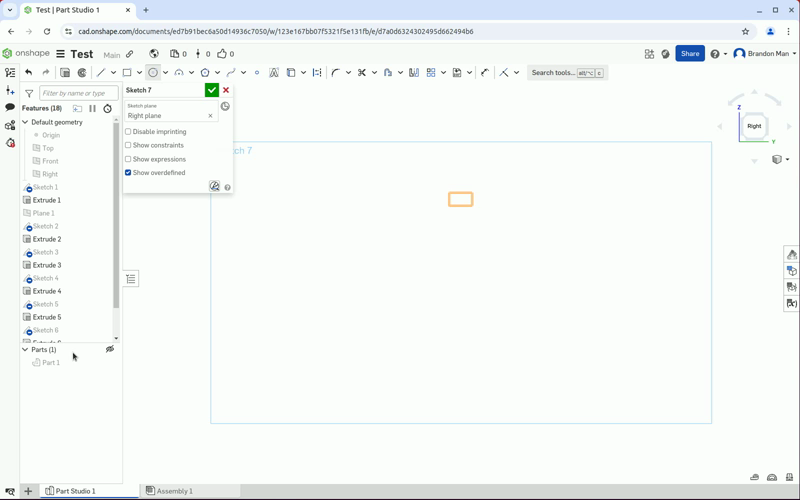
mouse_move(449, 250)
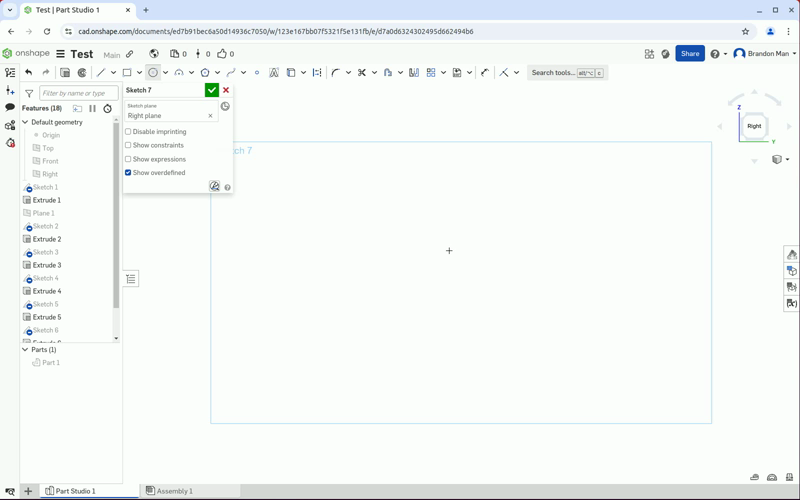
click(449, 250)
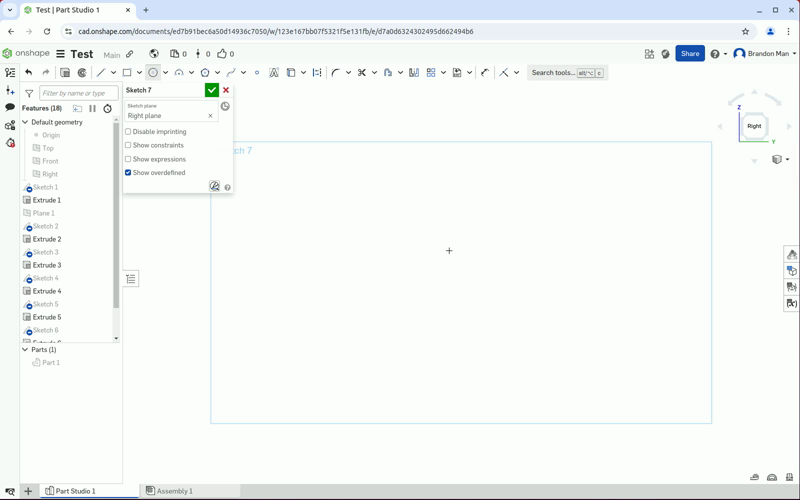
key_up(shift)
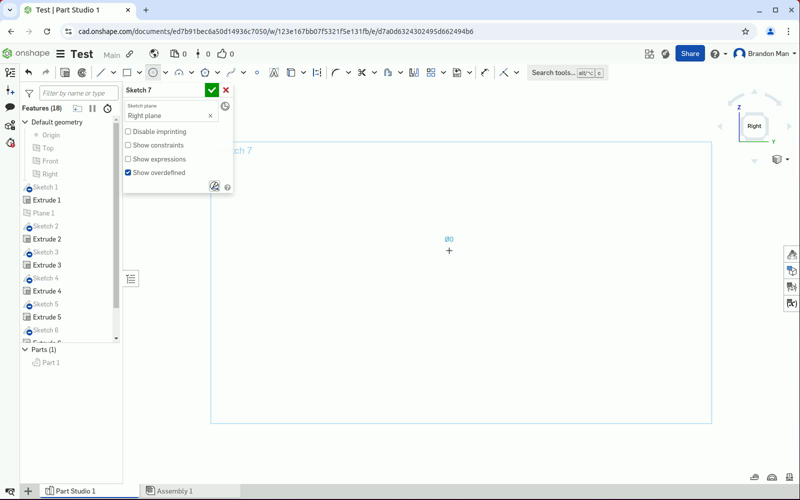
mouse_move(462, 250)
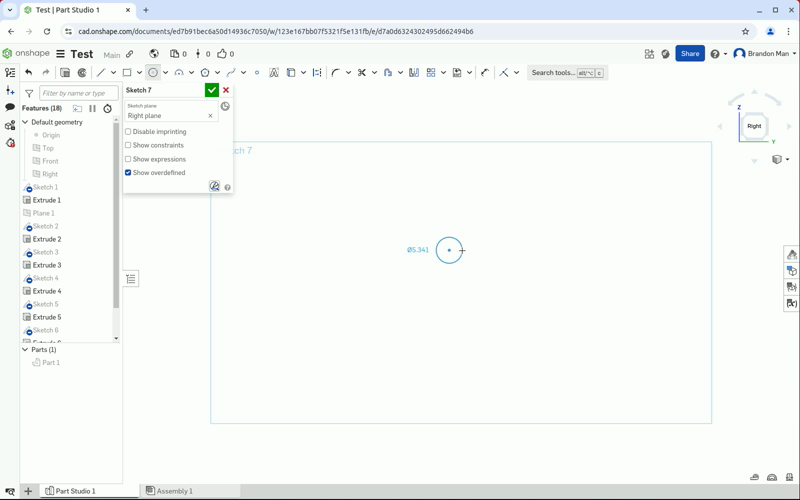
click(462, 250)
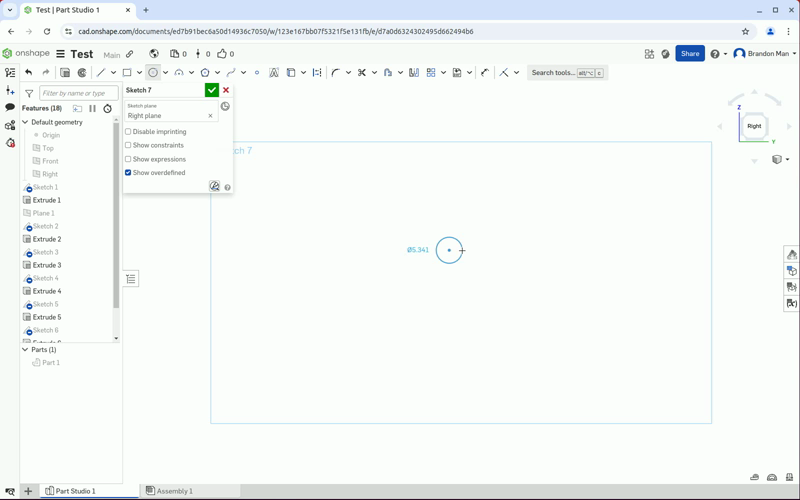
key(esc)
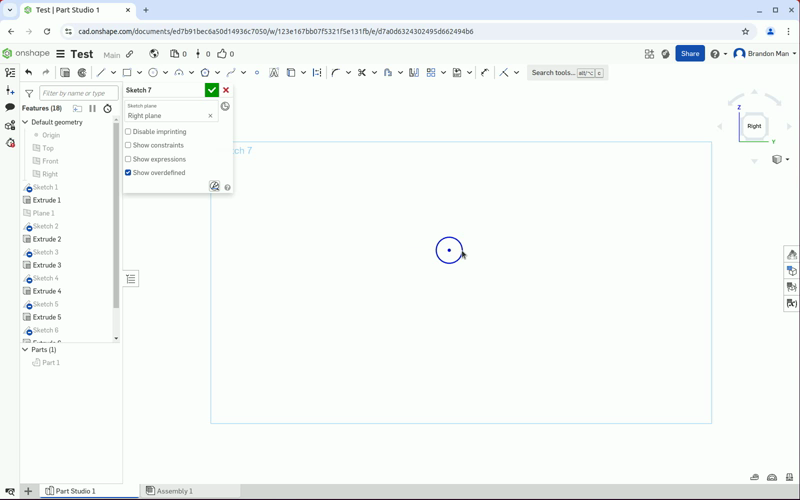
mouse_move(444, 261)
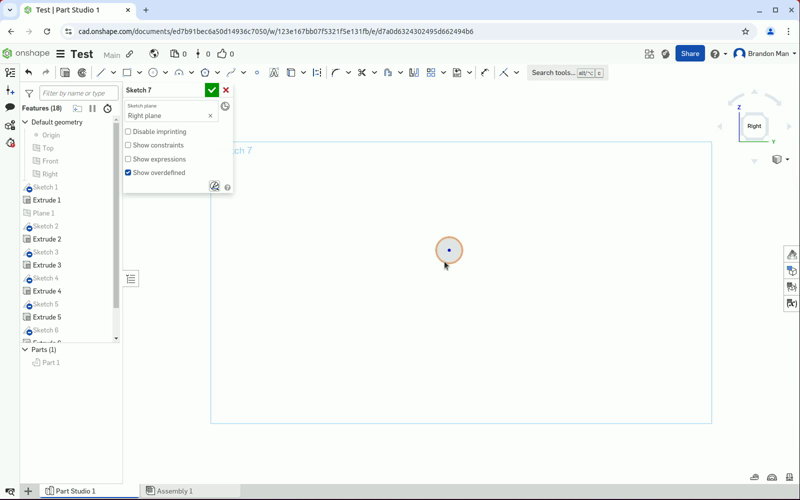
scroll(6)
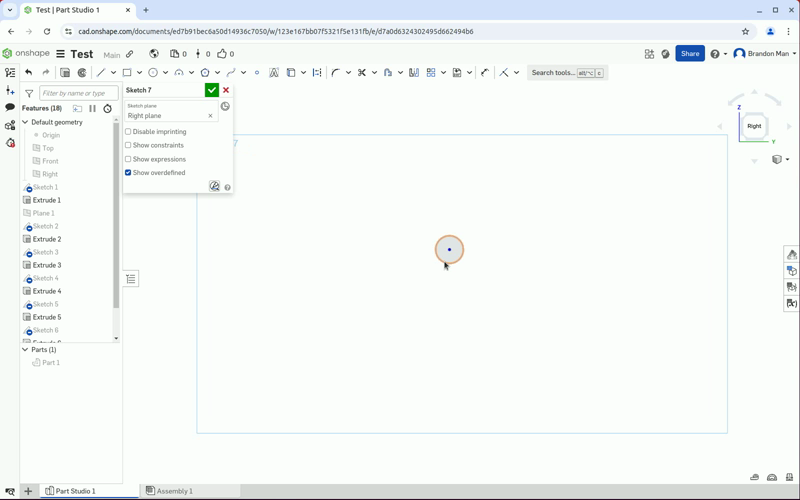
scroll(6)
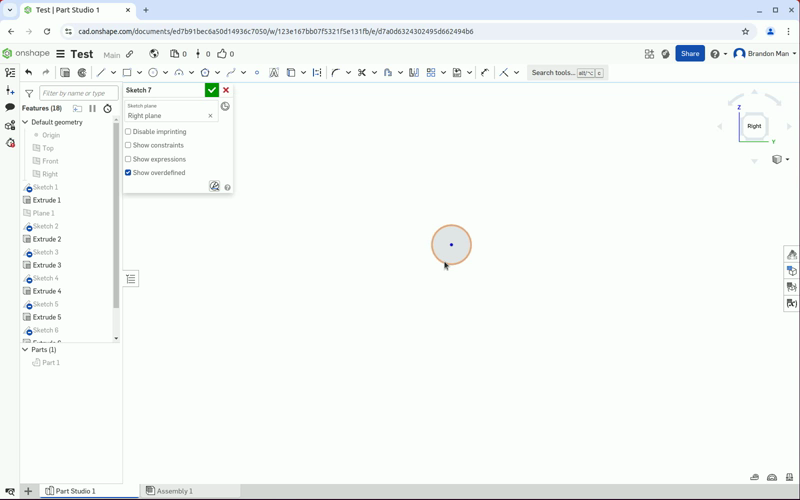
scroll(6)
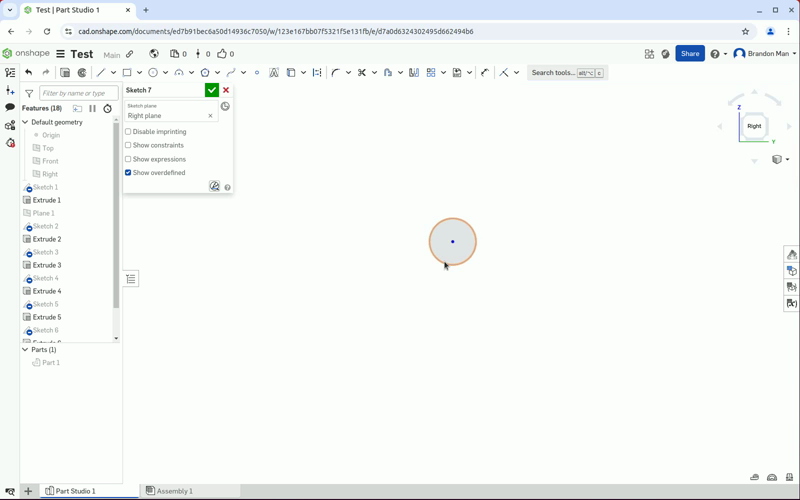
scroll(6)
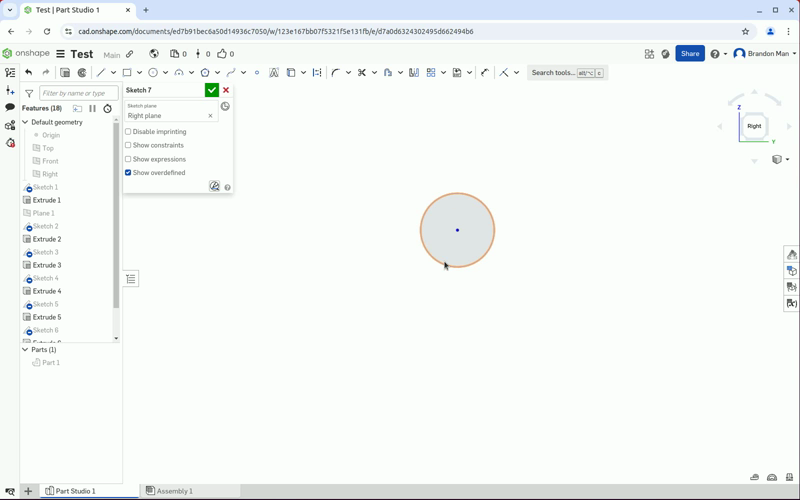
scroll(6)
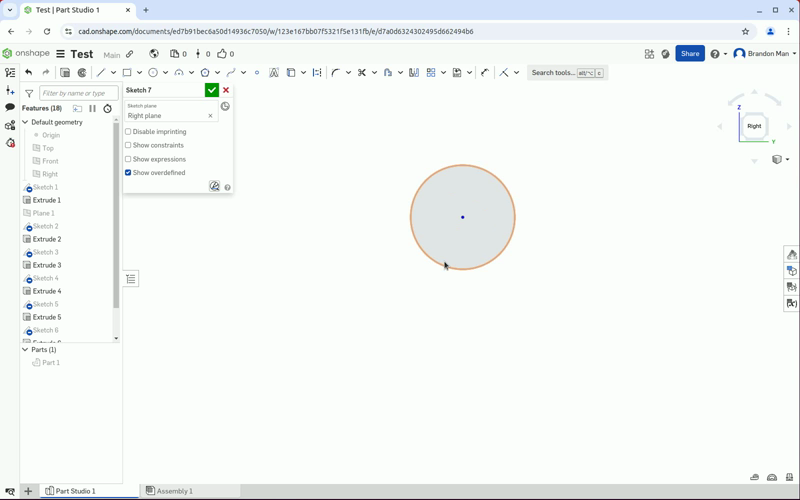
scroll(6)
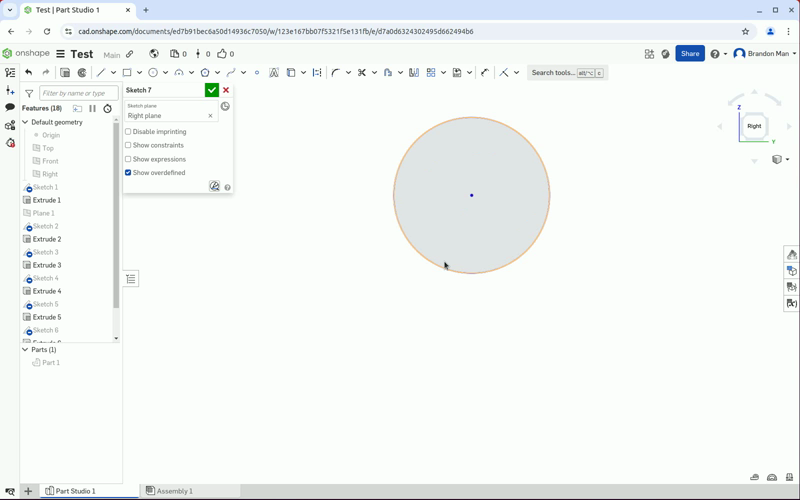
scroll(6)
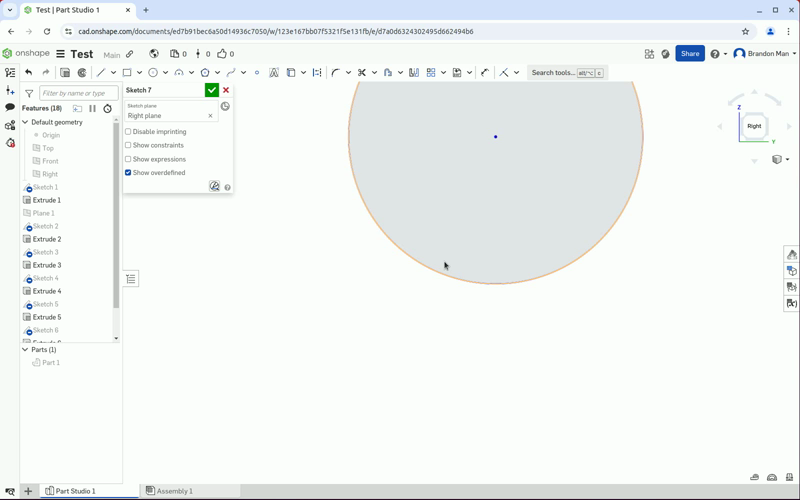
click(444, 261)
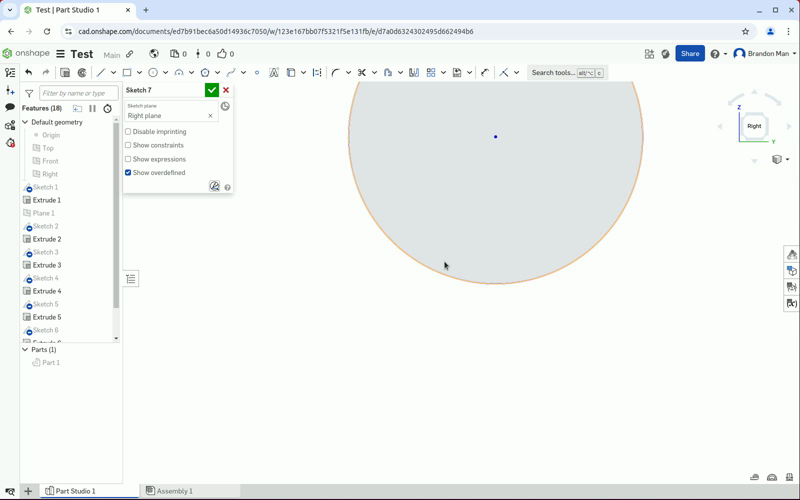
scroll(-6)
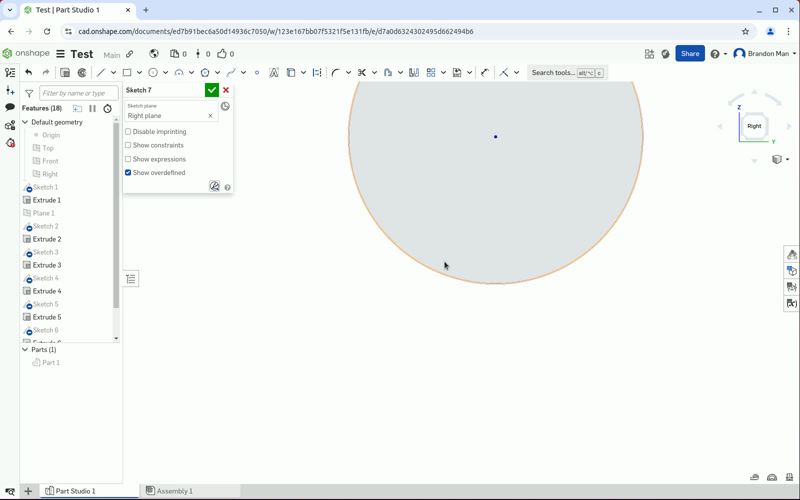
scroll(-6)
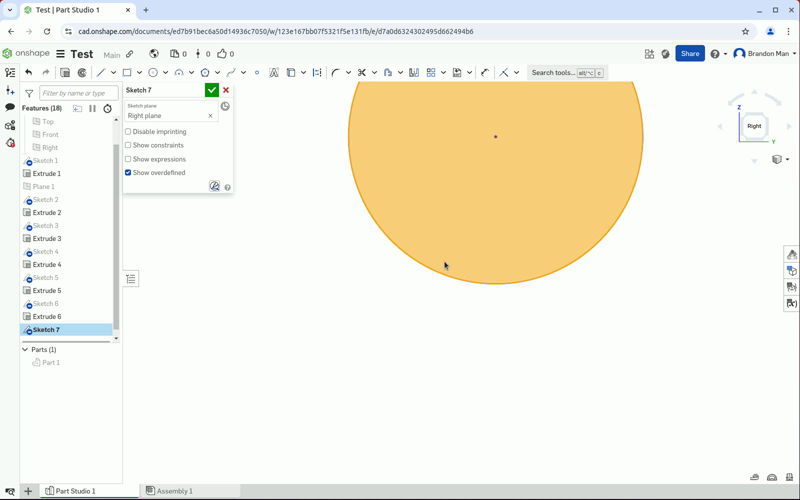
scroll(-6)
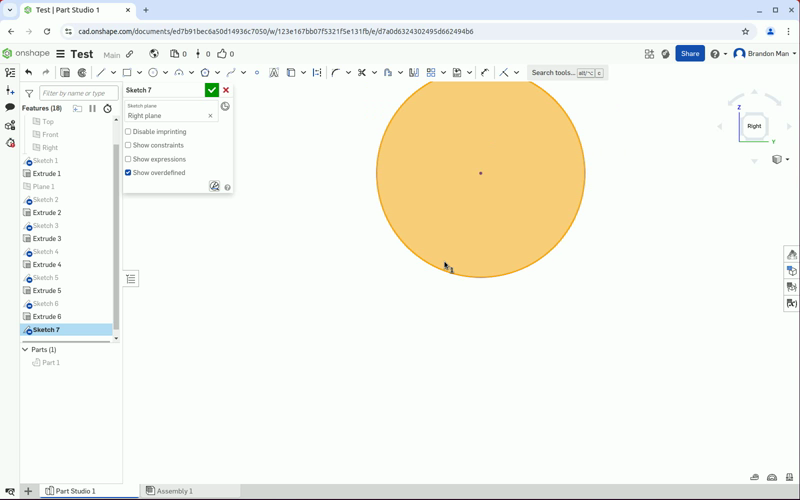
scroll(-6)
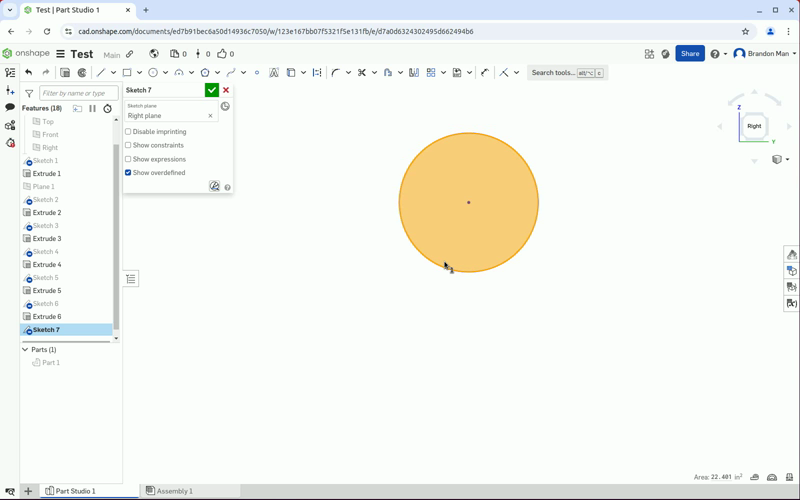
scroll(-6)
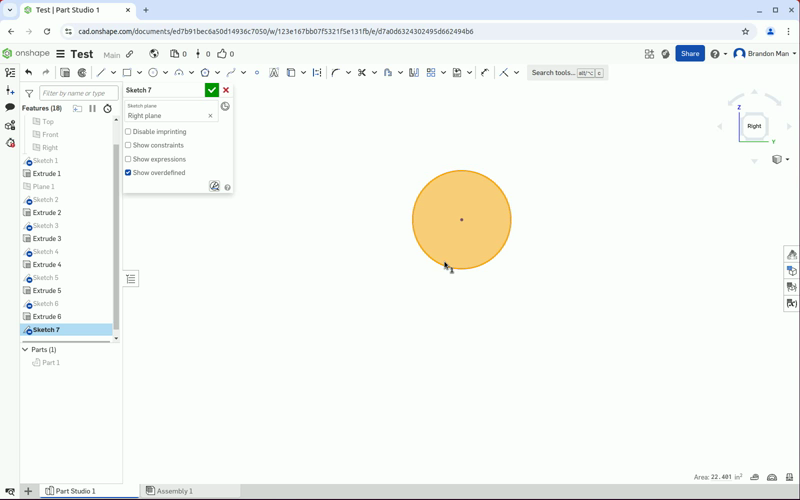
scroll(-6)
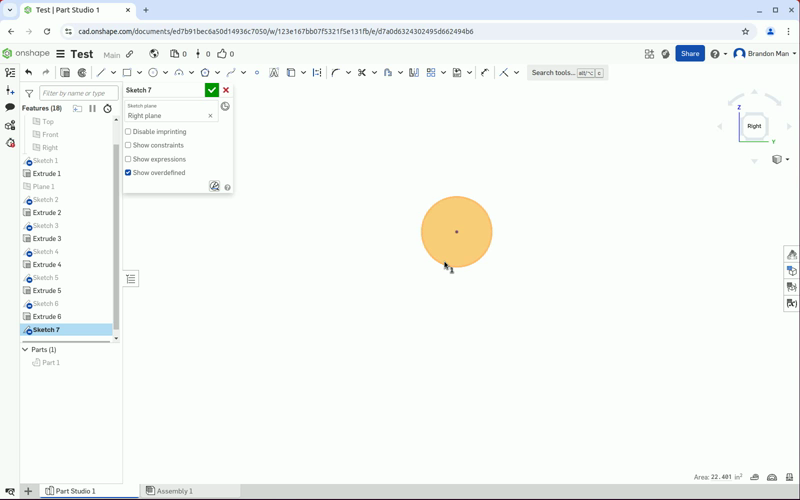
scroll(-6)
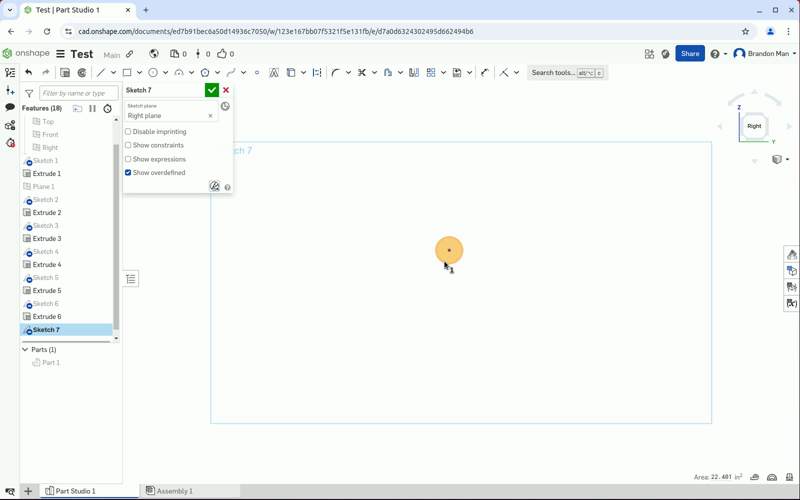
mouse_move(73, 352)
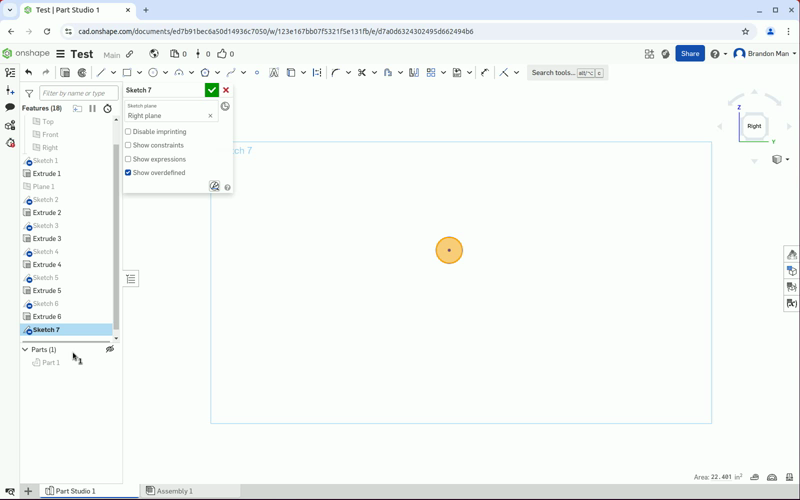
key(shift+y)
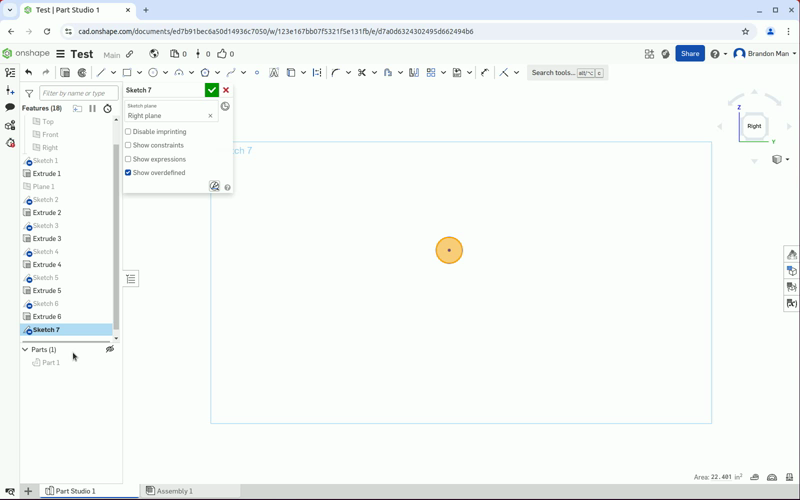
key(shift+e)
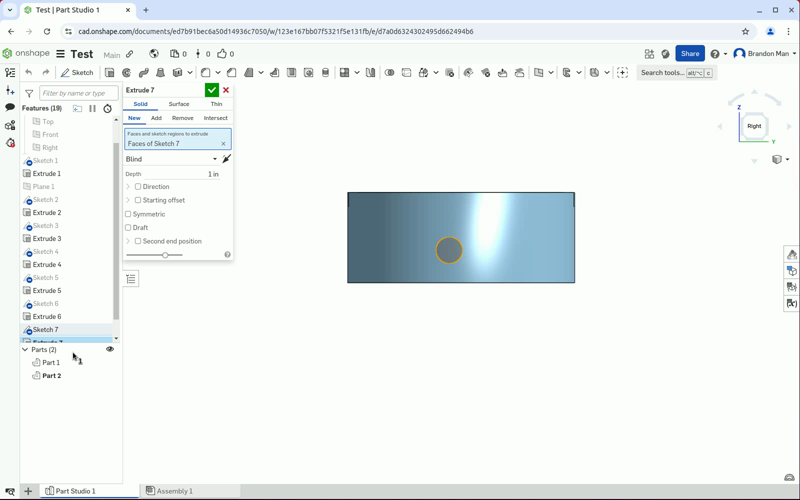
mouse_move(143, 106)
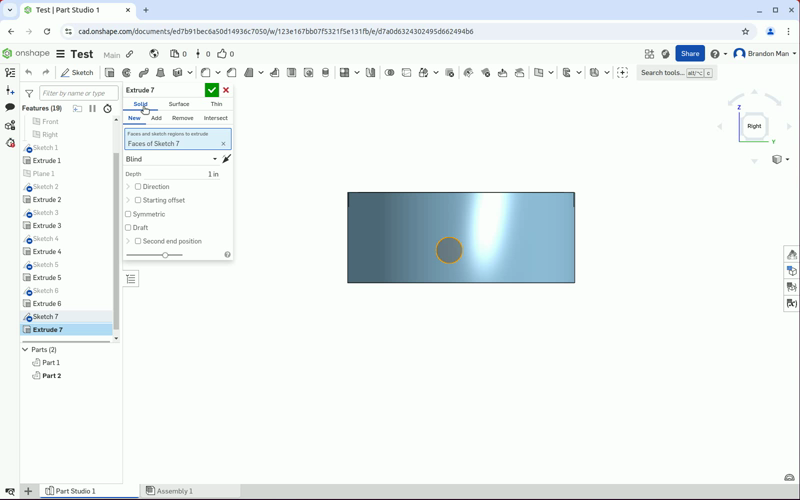
click(143, 106)
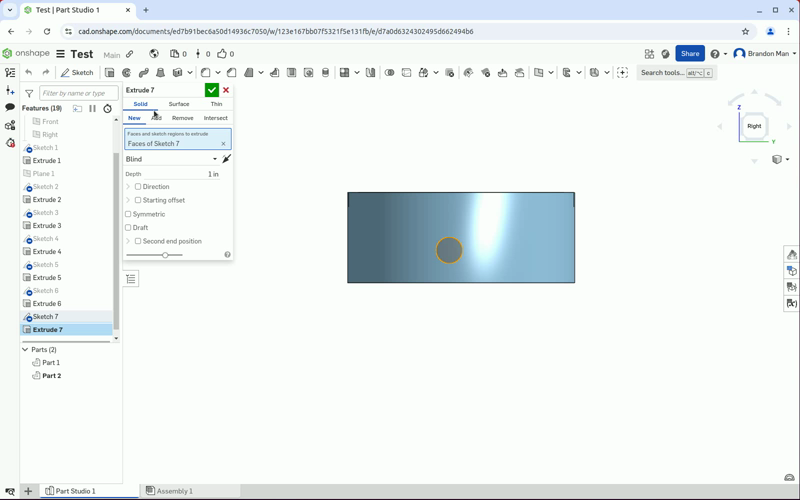
mouse_move(186, 120)
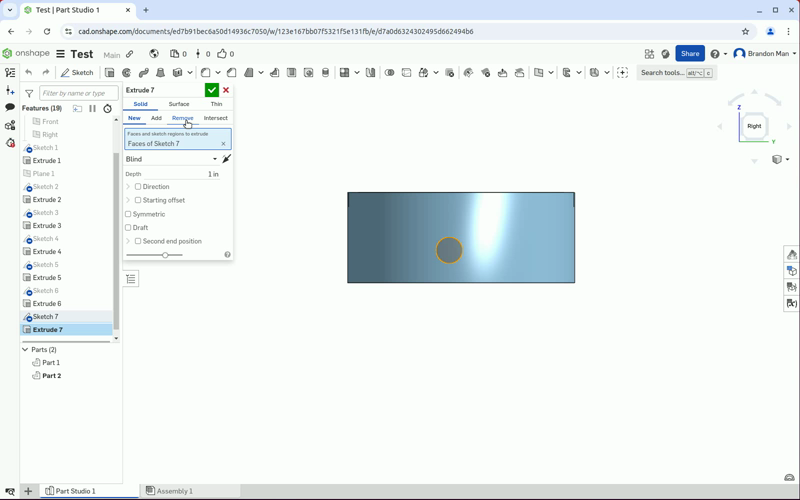
click(186, 120)
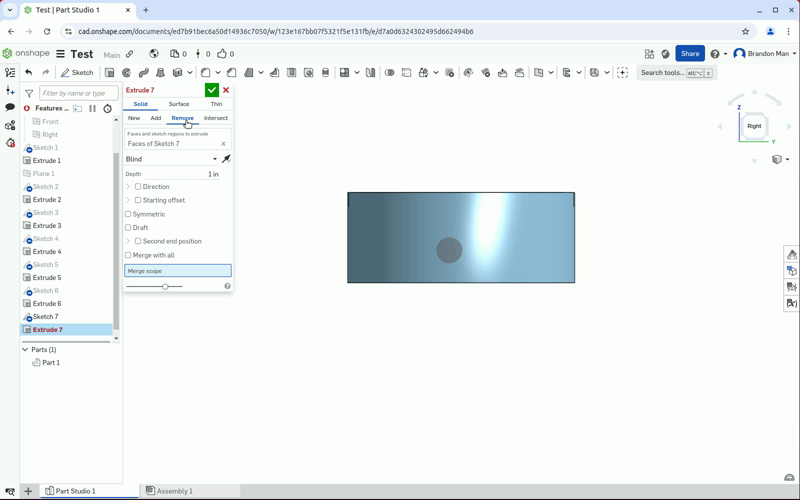
key(tab, 4)
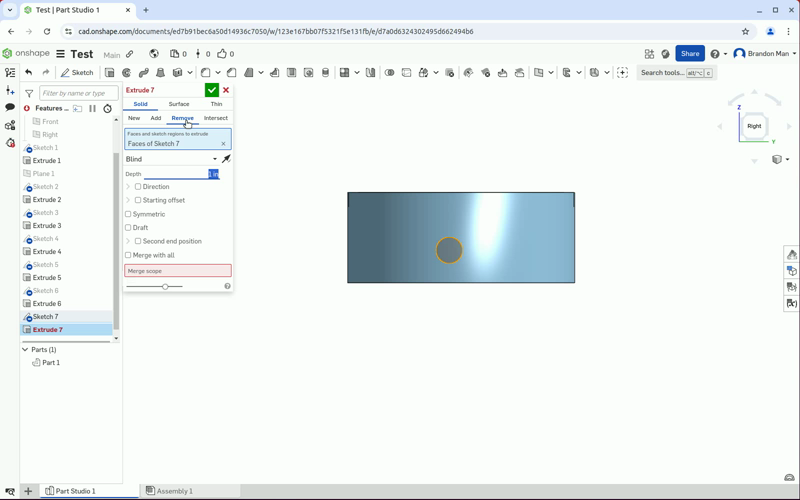
text(-27.2)
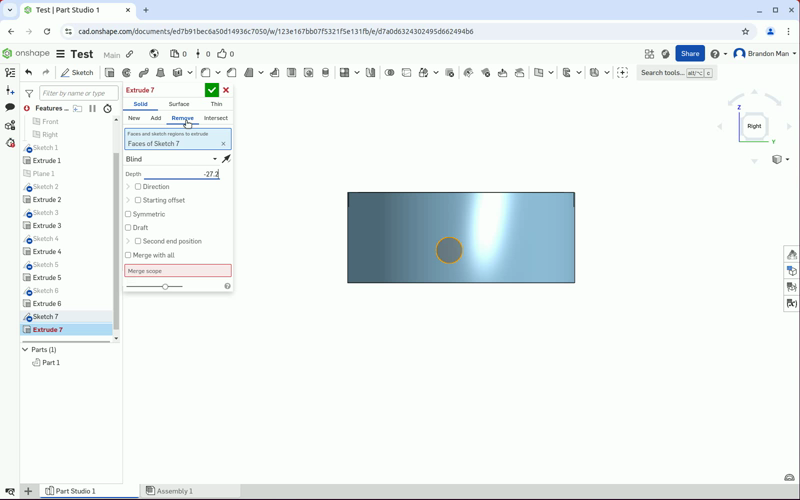
key(tab, 6)
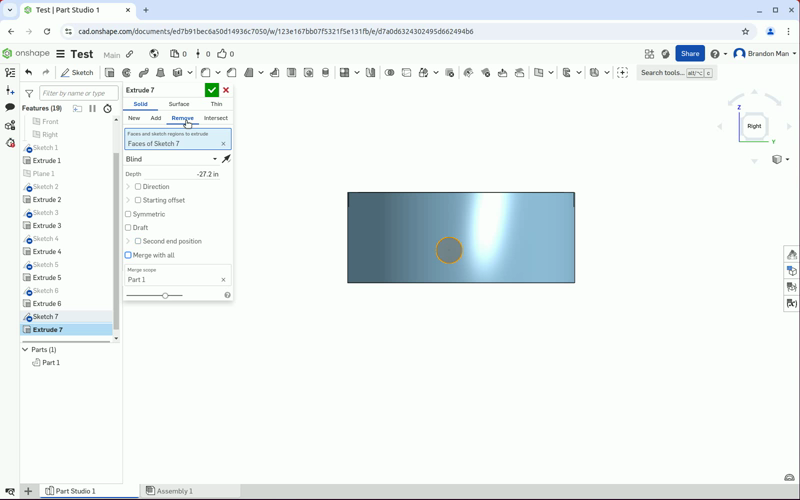
key(space)
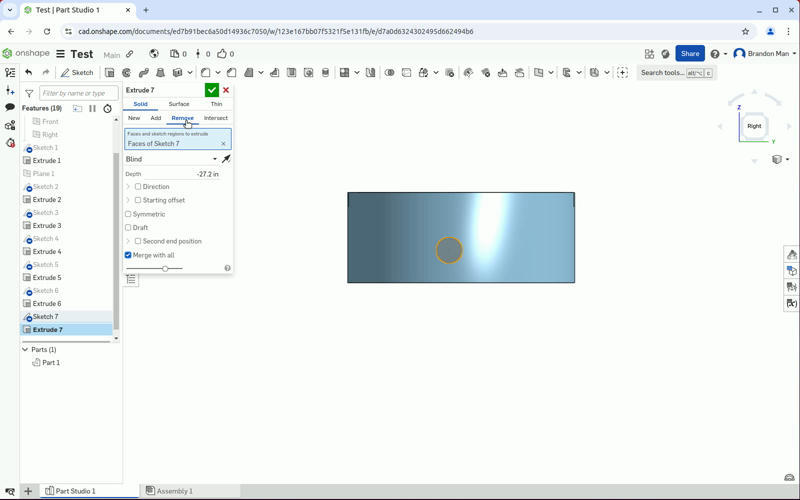
key(enter)
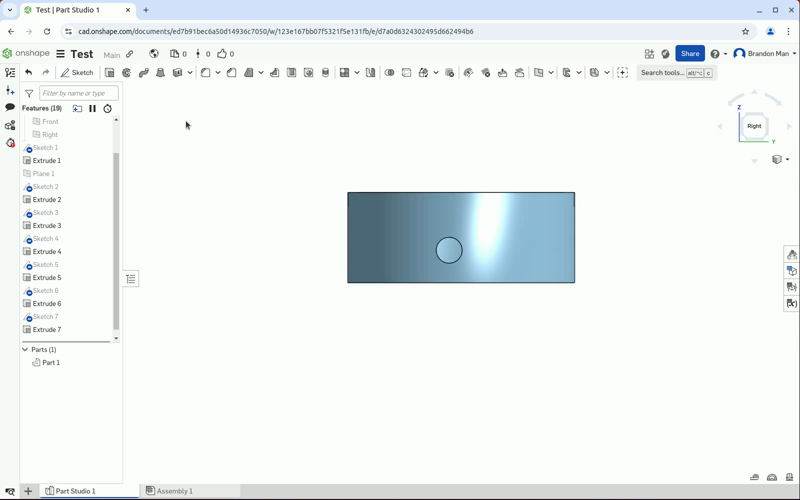
key(shift+h)
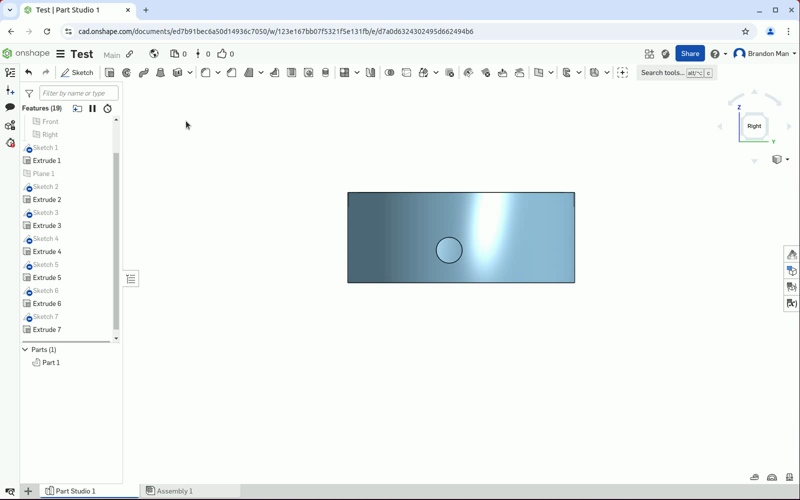
key(shift+h)
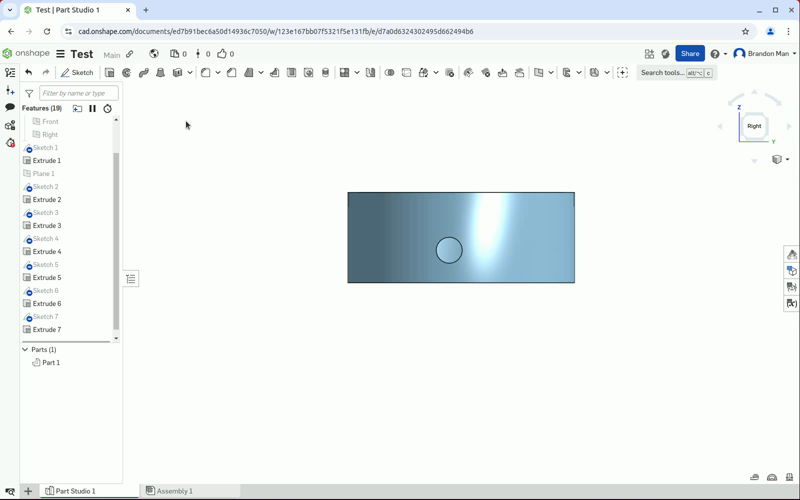
mouse_move(69, 150)
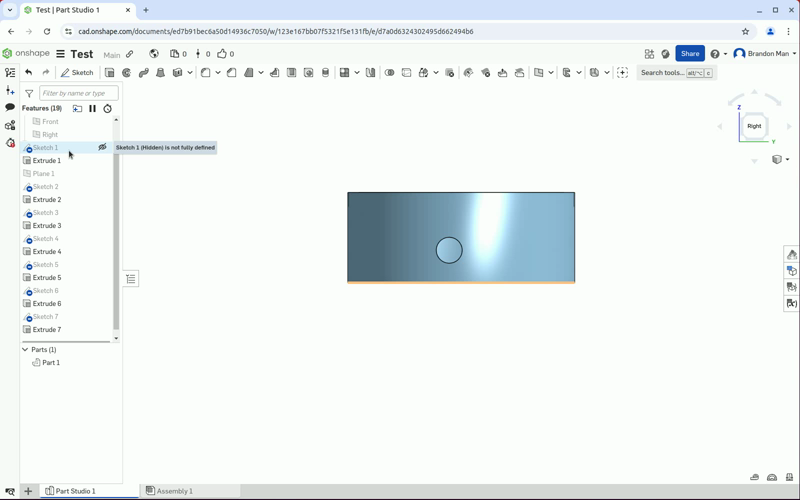
click(69, 150)
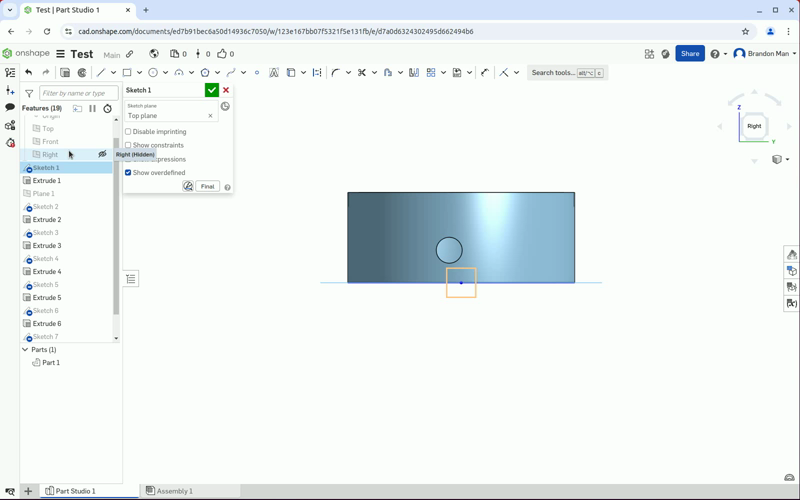
mouse_move(229, 92)
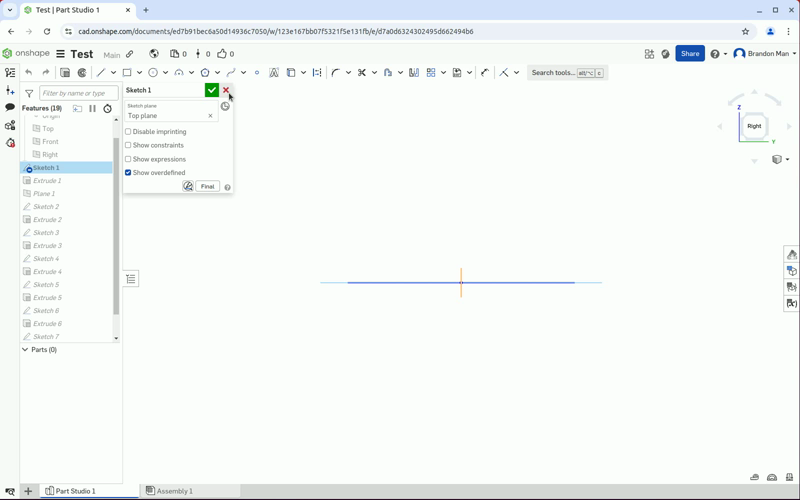
click(229, 92)
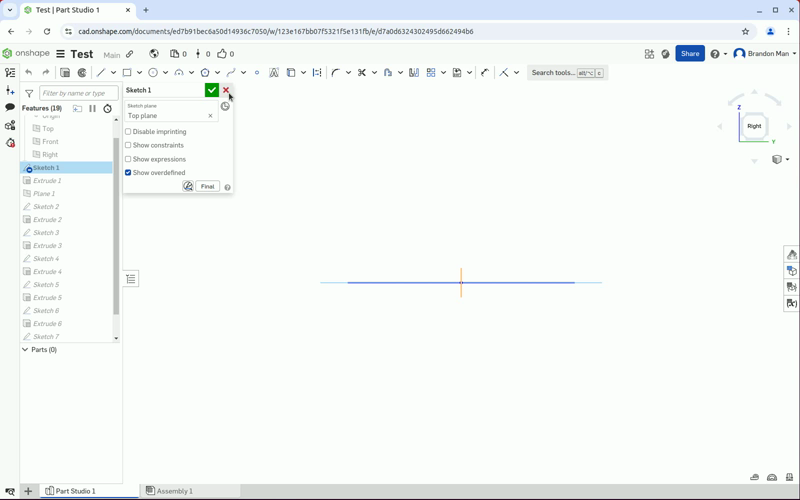
key(shift+s)
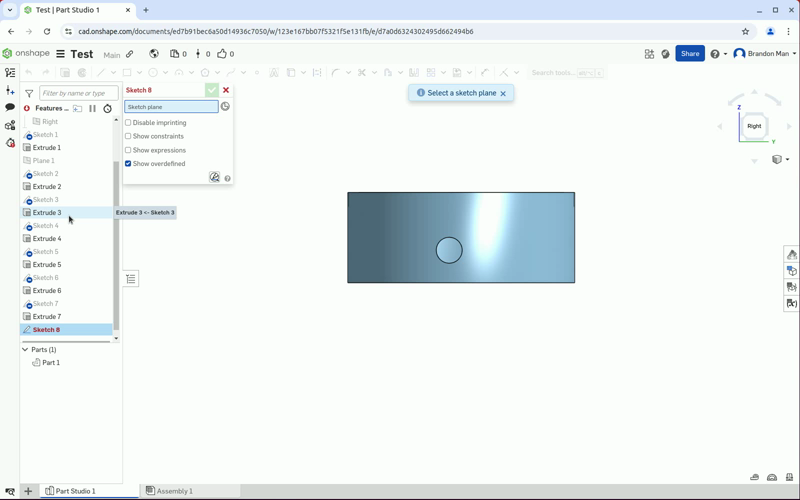
scroll(3)
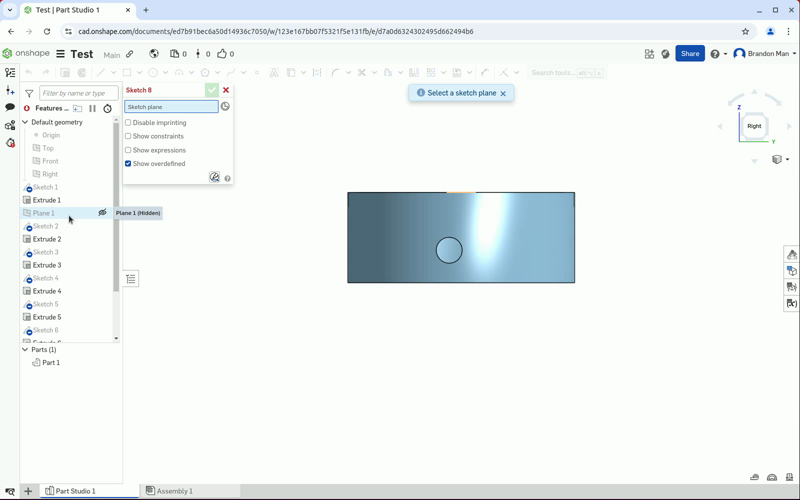
mouse_move(69, 176)
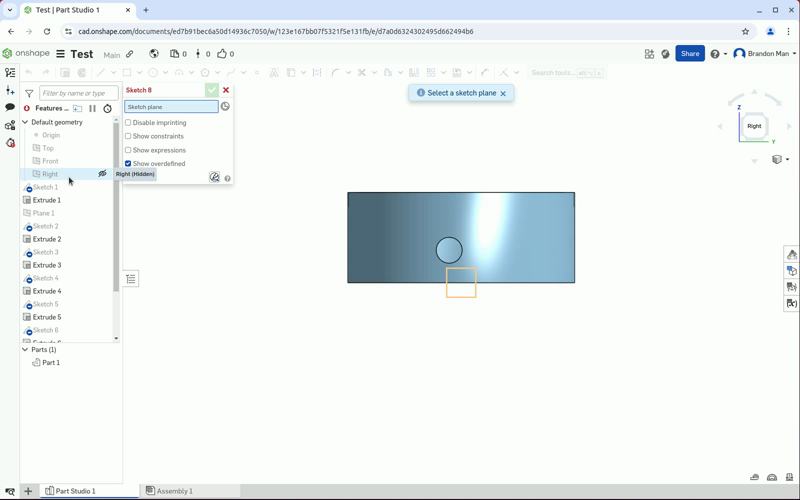
click(69, 176)
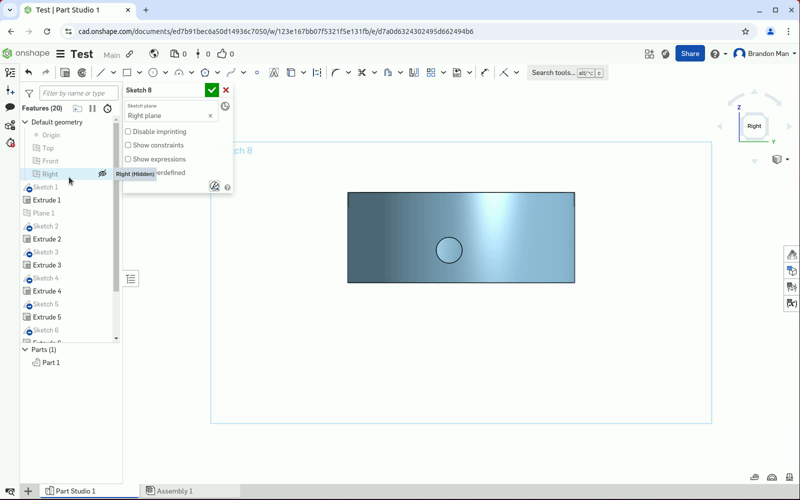
mouse_move(73, 352)
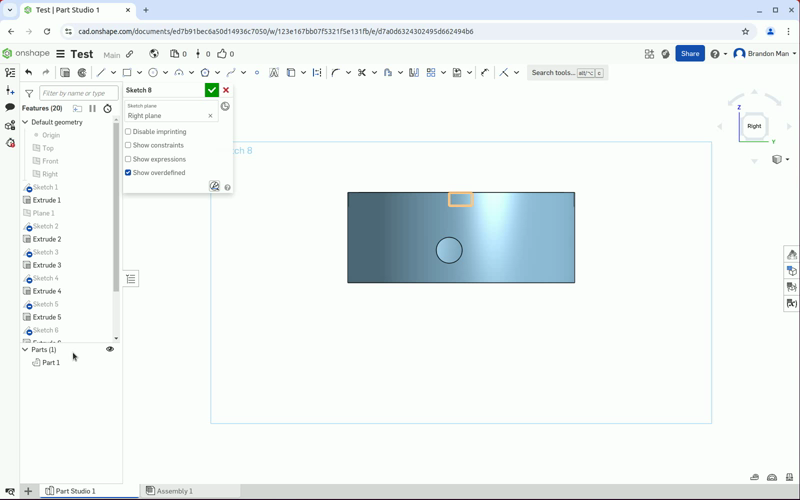
key(y)
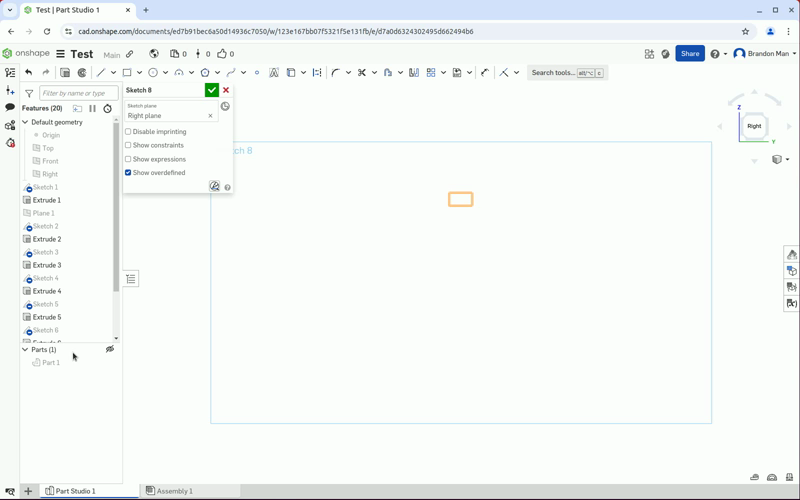
key(c)
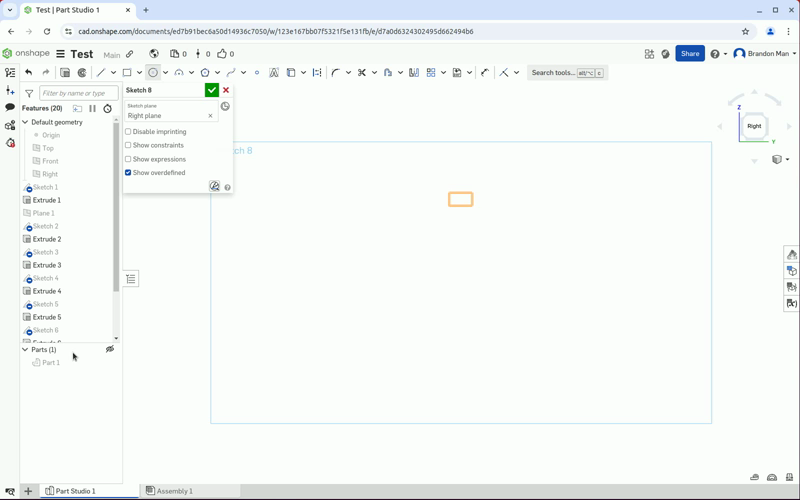
key_down(shift)
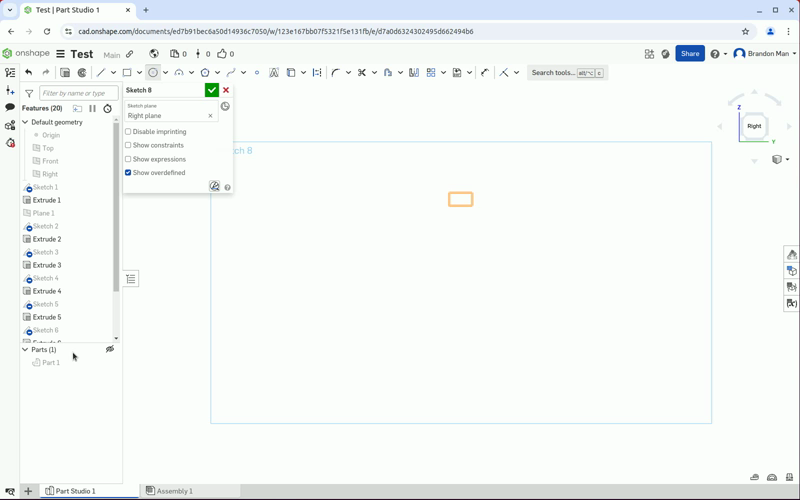
mouse_move(473, 250)
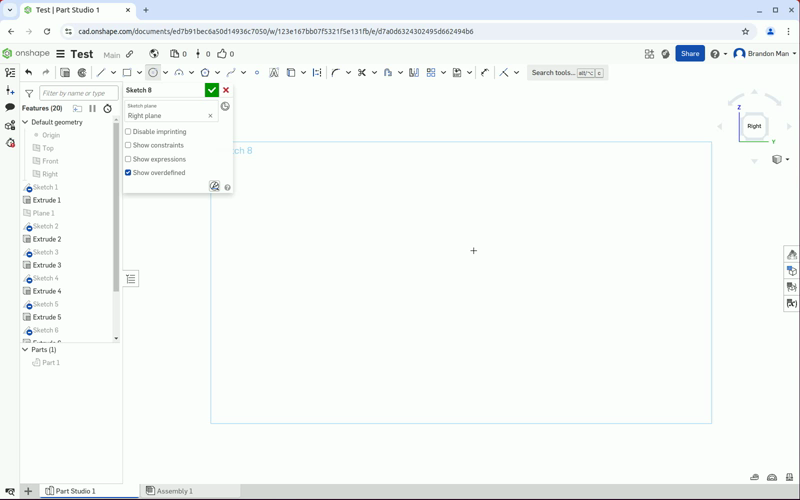
click(473, 250)
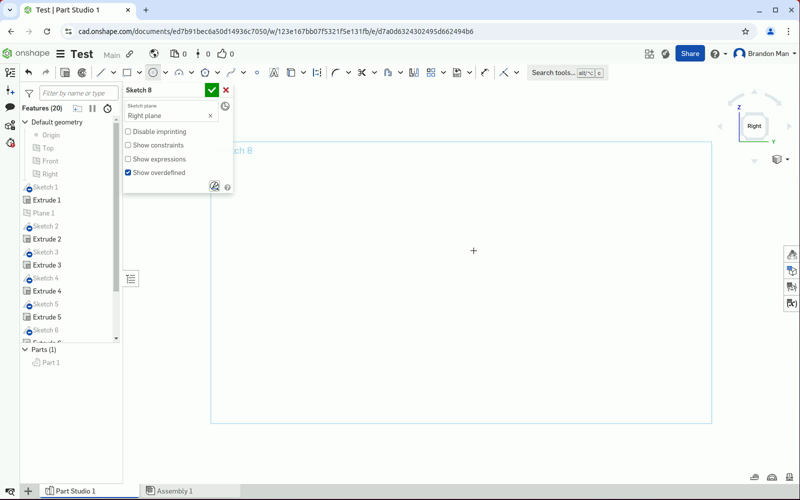
key_up(shift)
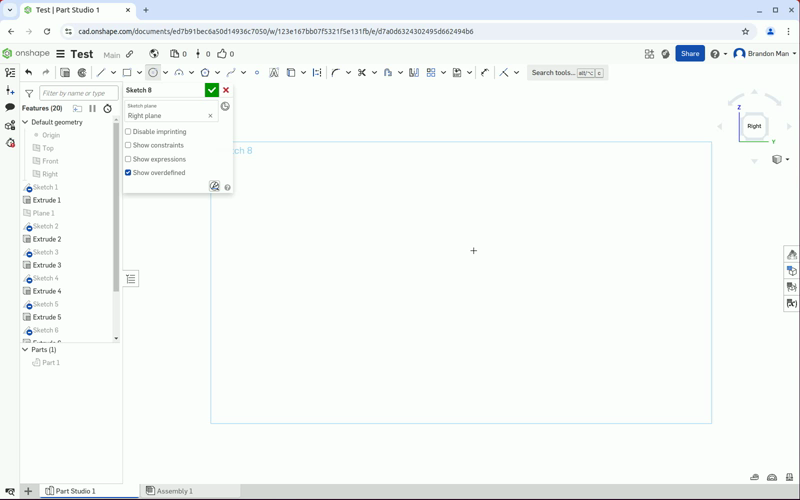
mouse_move(486, 250)
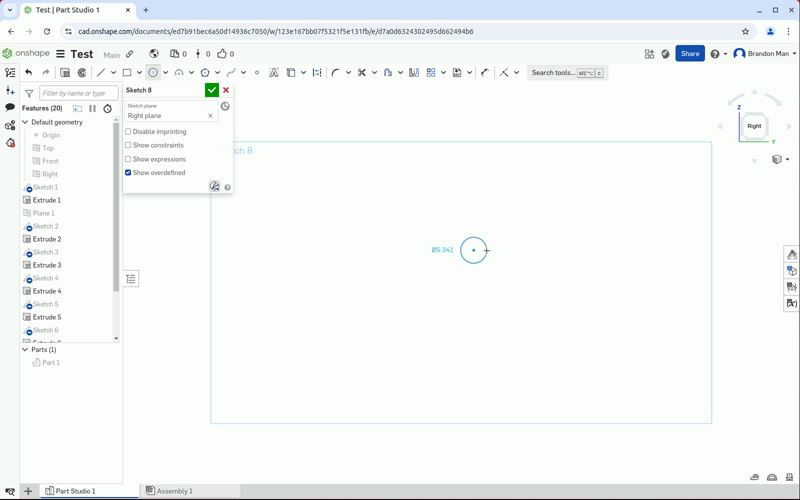
click(486, 250)
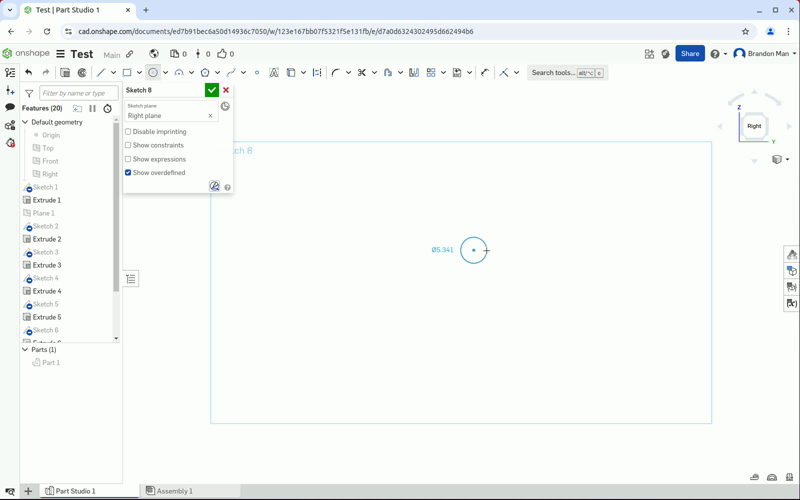
key(esc)
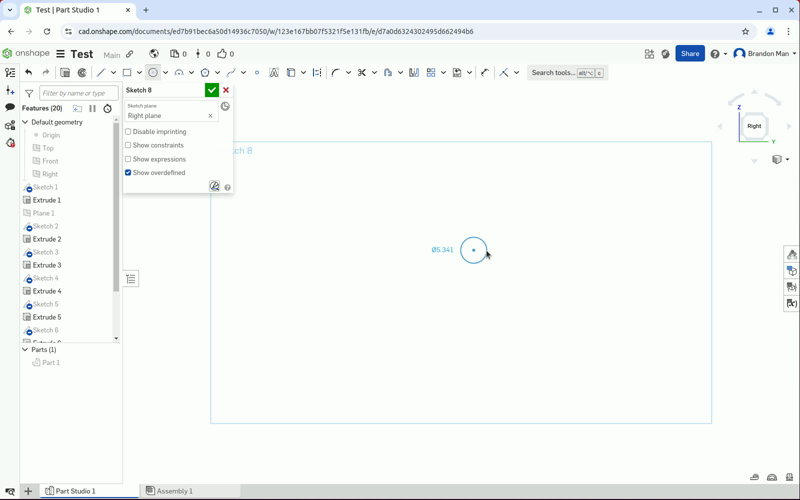
mouse_move(473, 259)
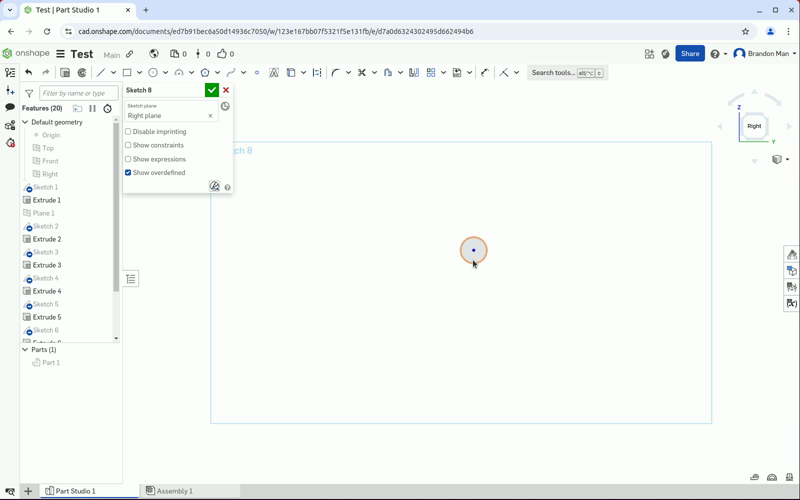
scroll(6)
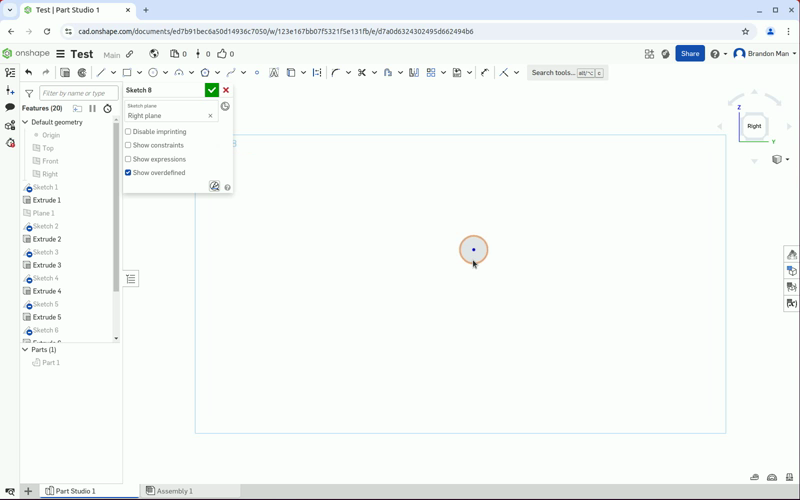
scroll(6)
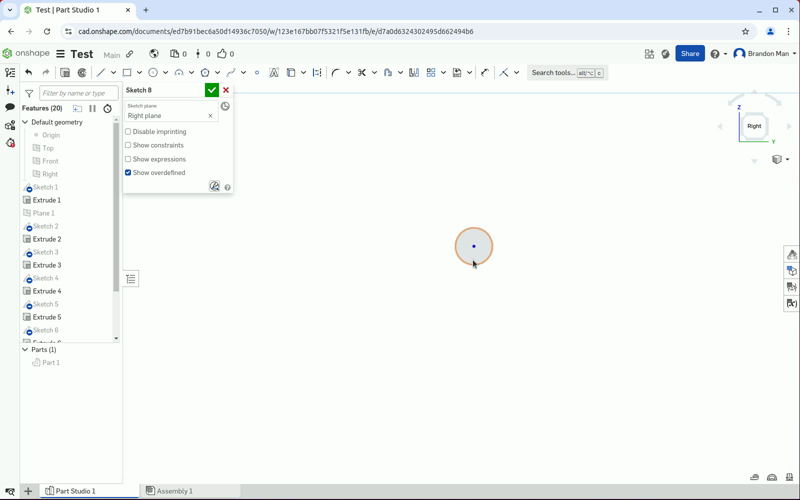
scroll(6)
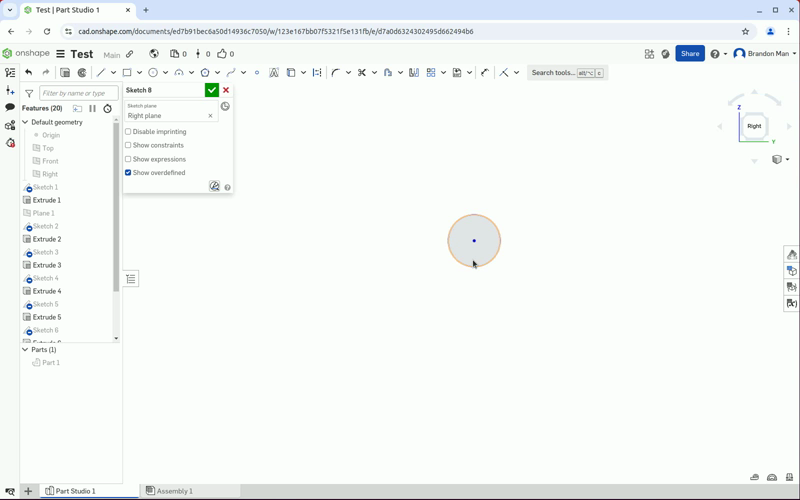
scroll(6)
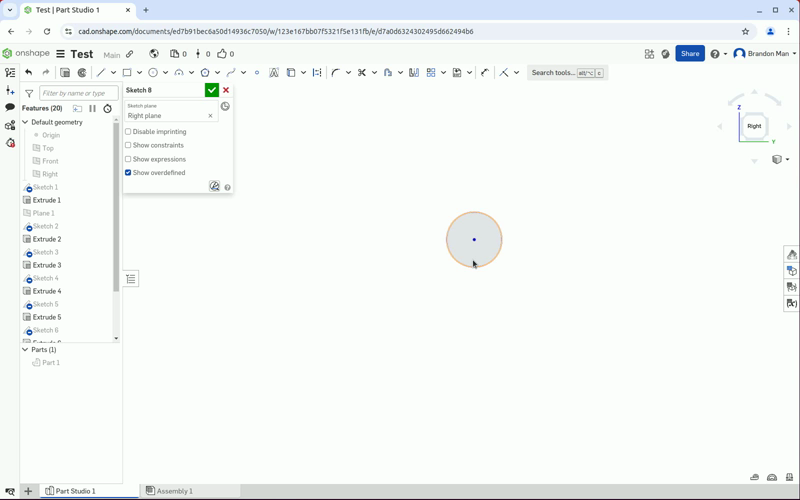
scroll(6)
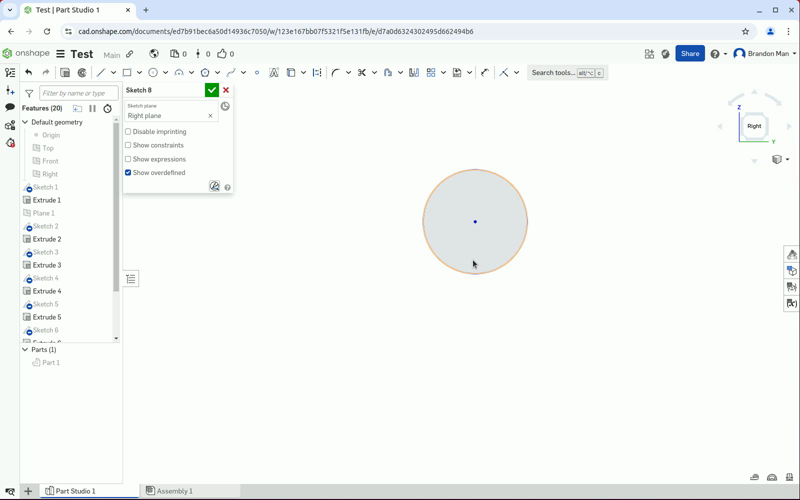
scroll(6)
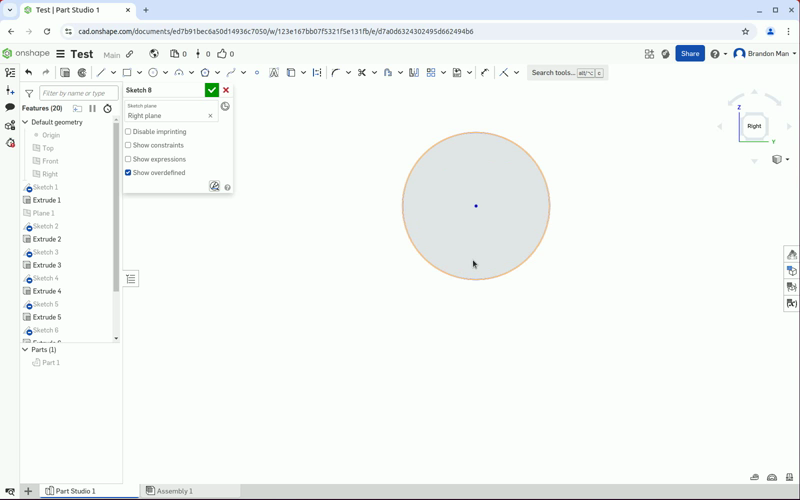
scroll(6)
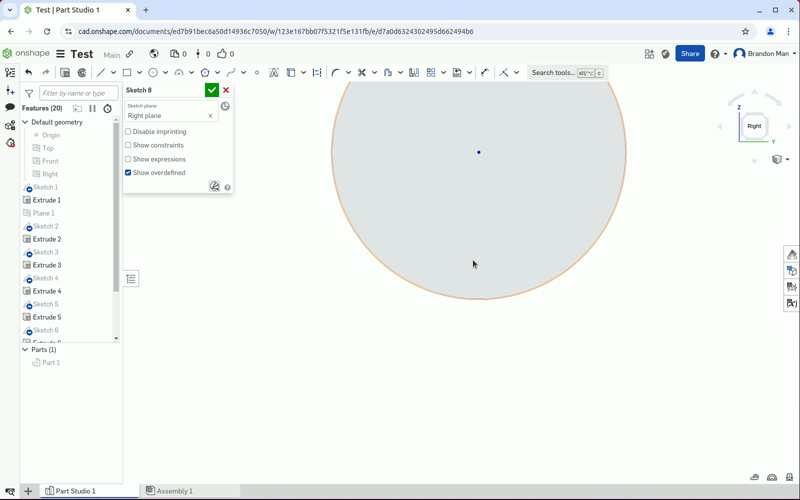
click(473, 259)
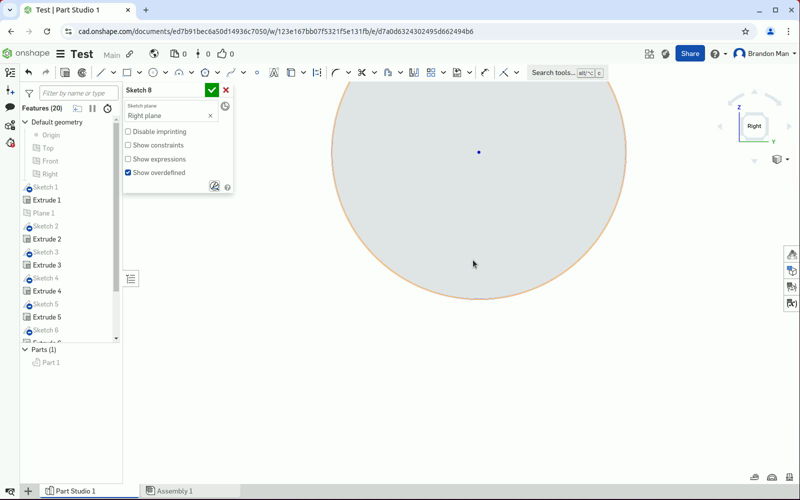
scroll(-6)
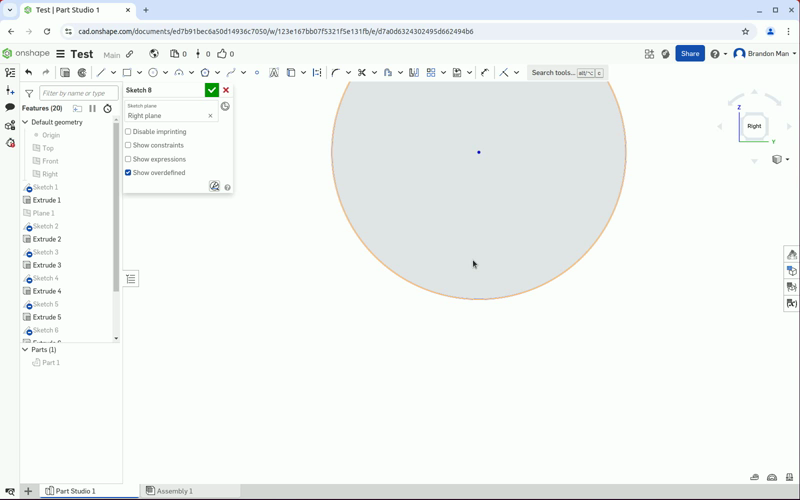
scroll(-6)
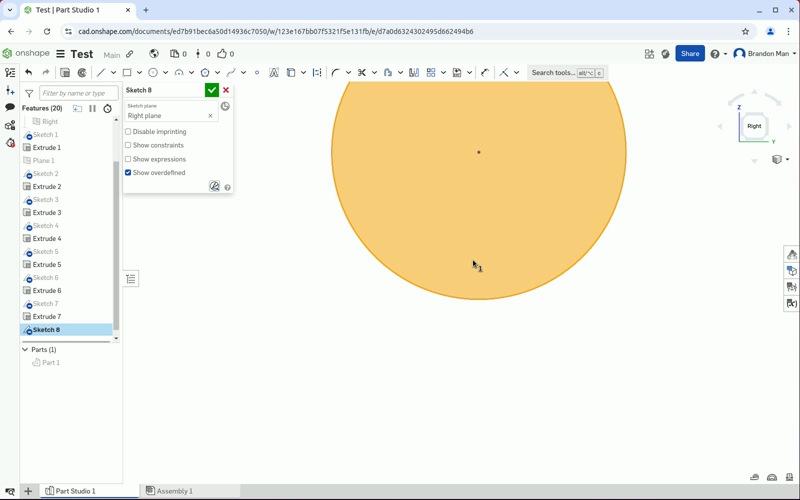
scroll(-6)
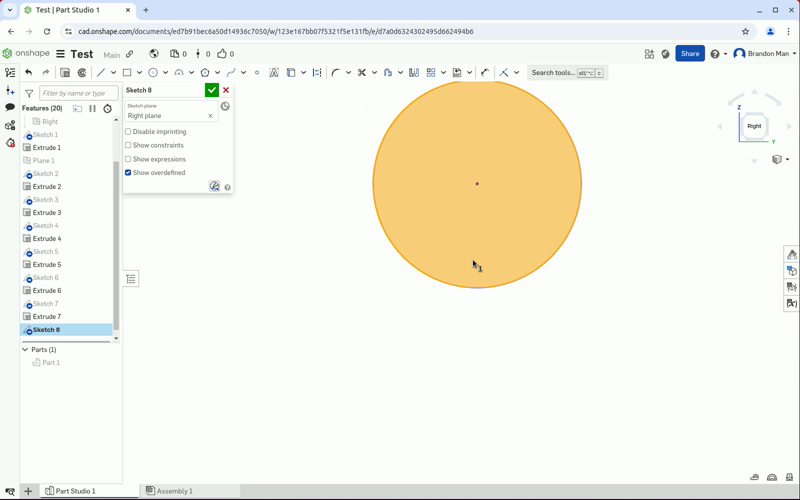
scroll(-6)
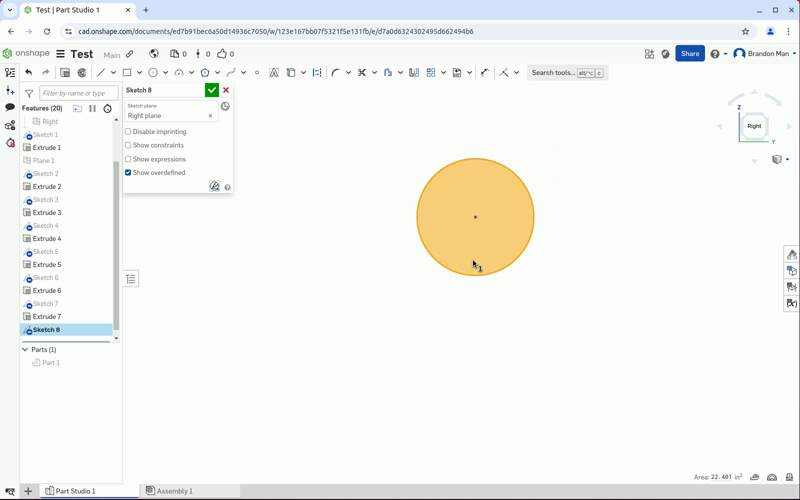
scroll(-6)
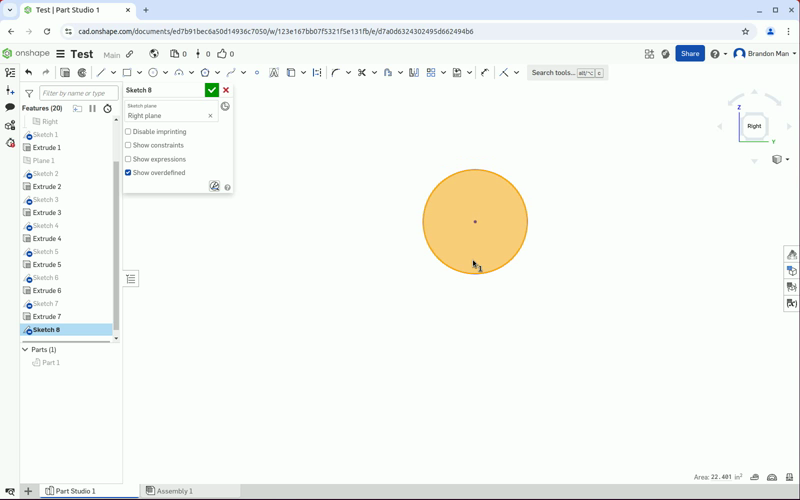
scroll(-6)
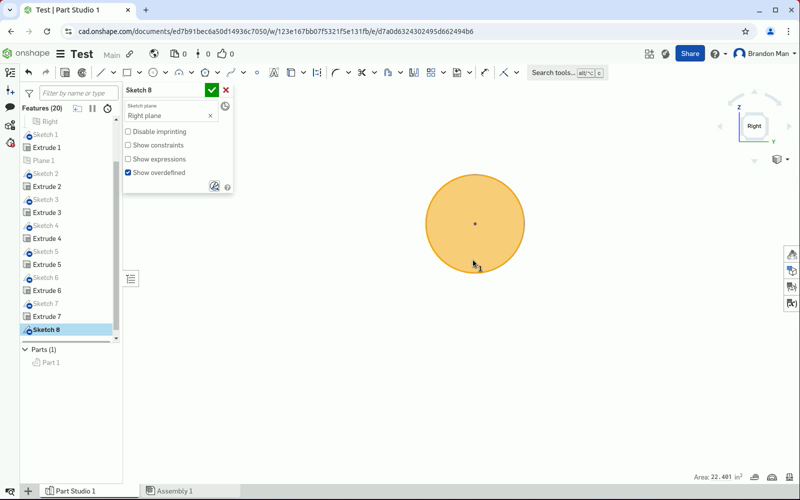
scroll(-6)
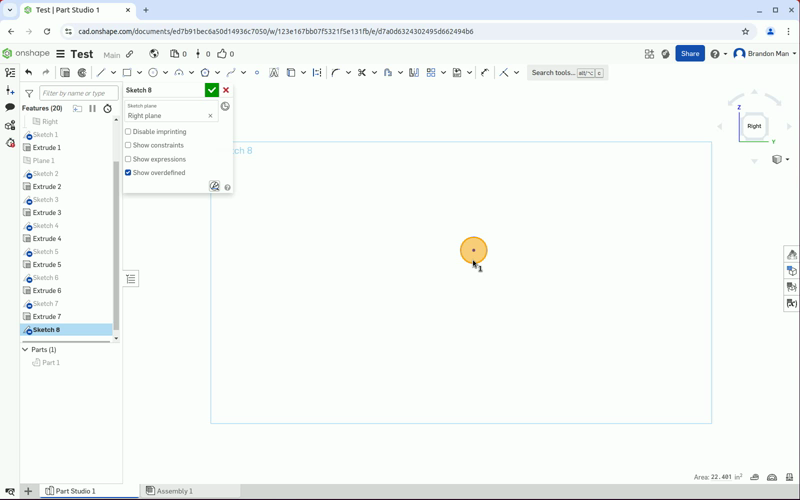
mouse_move(73, 352)
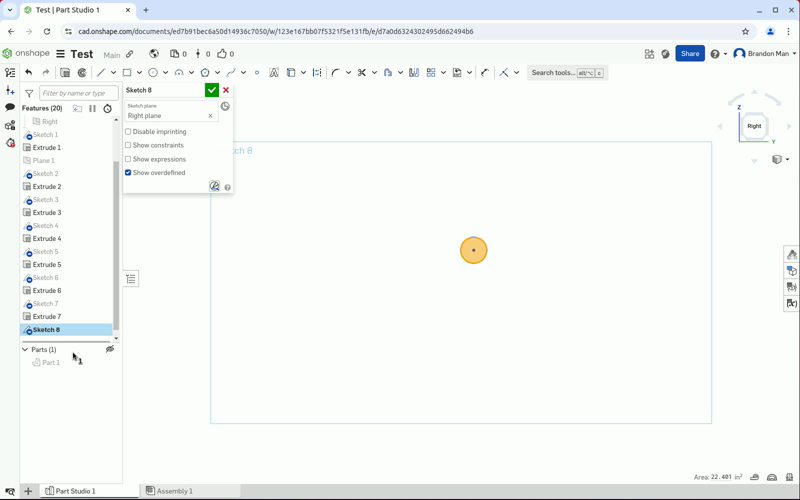
key(shift+y)
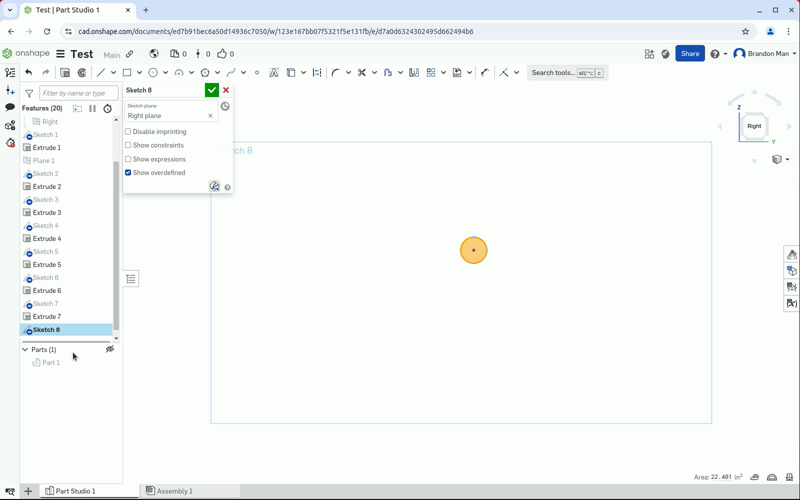
key(shift+e)
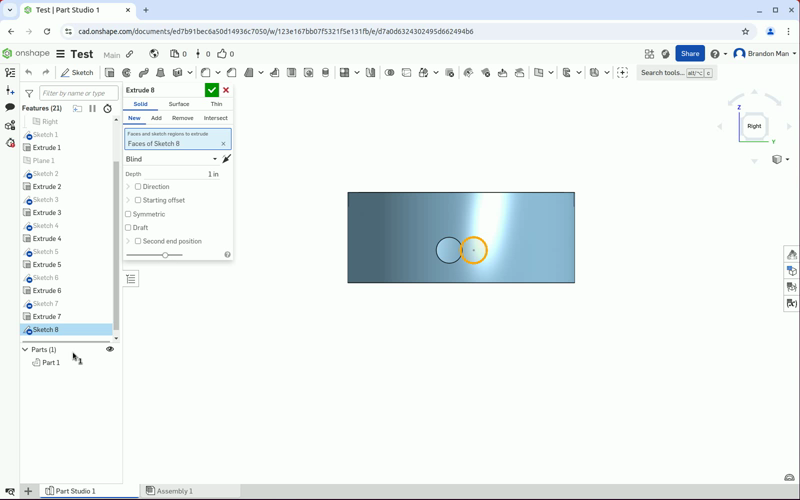
mouse_move(143, 106)
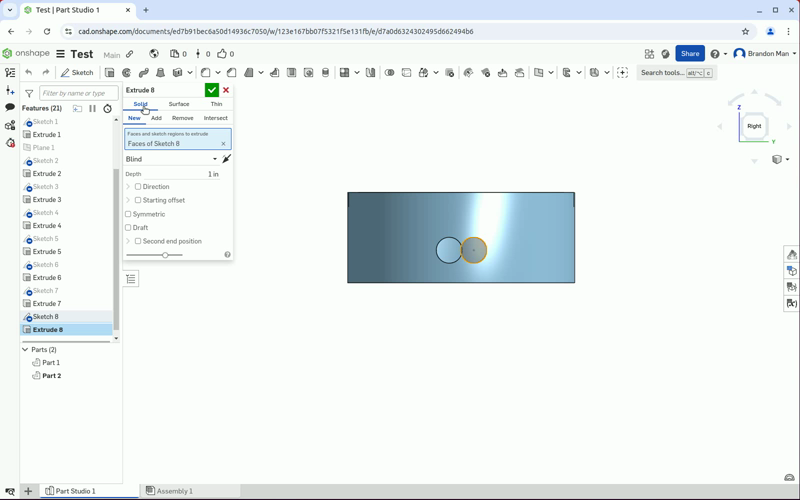
click(143, 106)
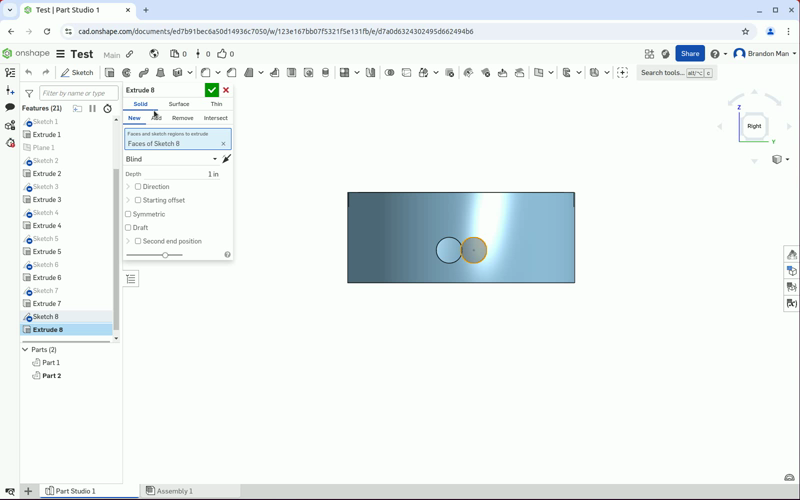
mouse_move(186, 120)
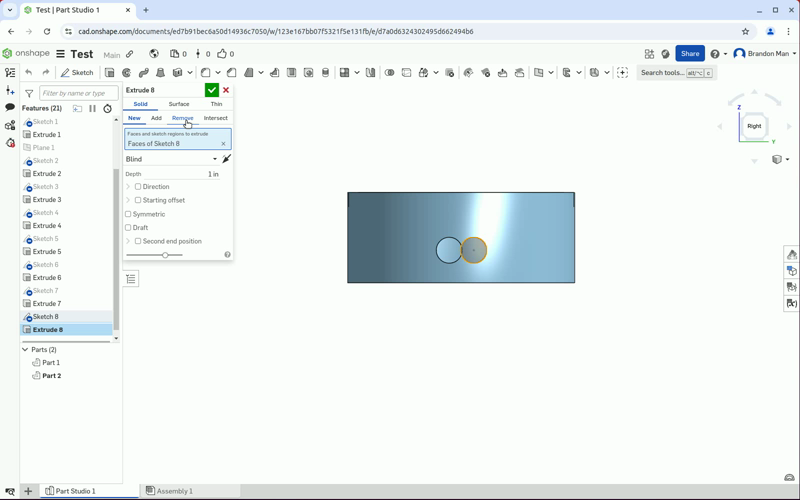
click(186, 120)
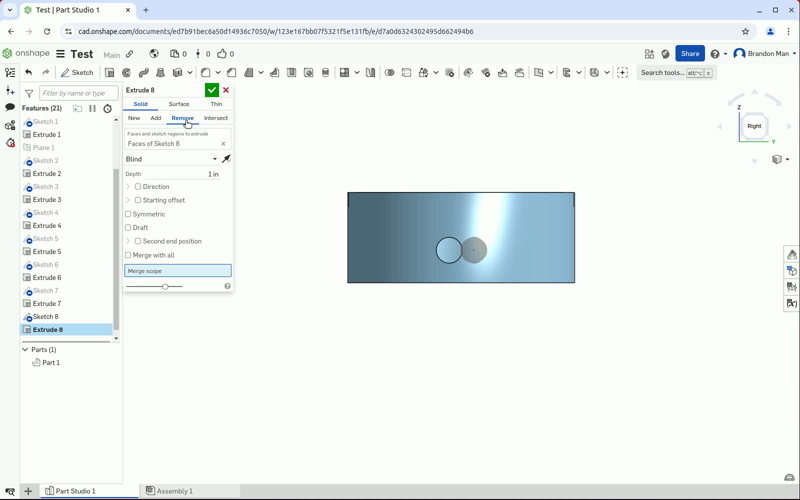
key(tab, 4)
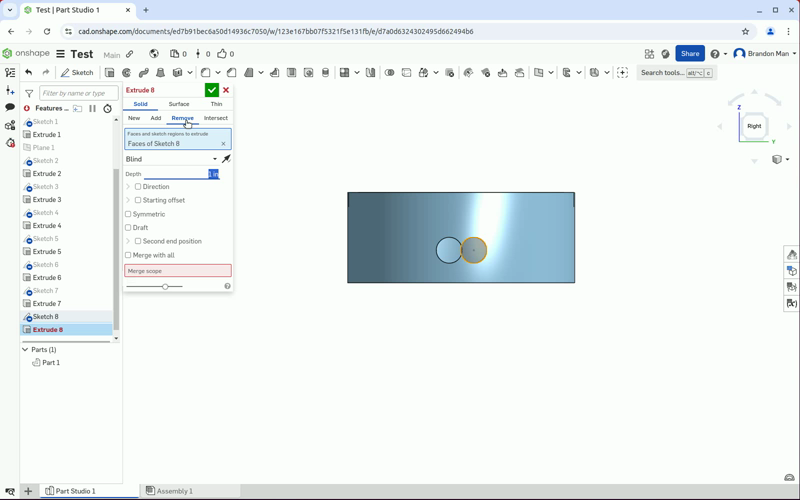
text(-27.2)
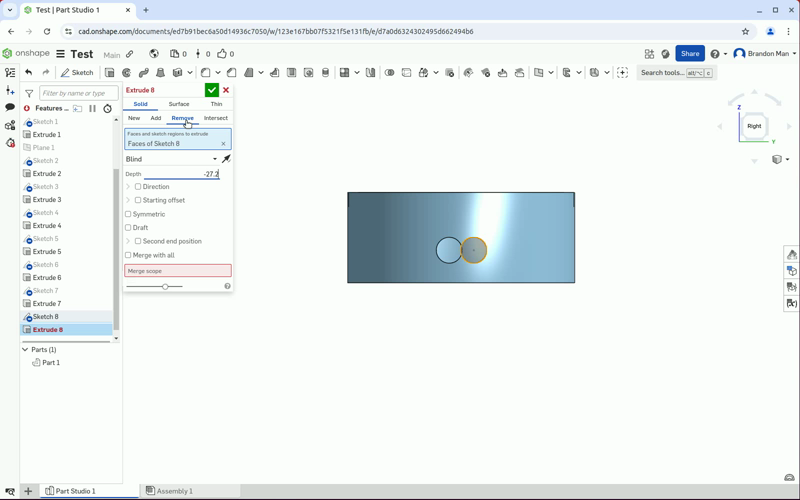
key(tab, 6)
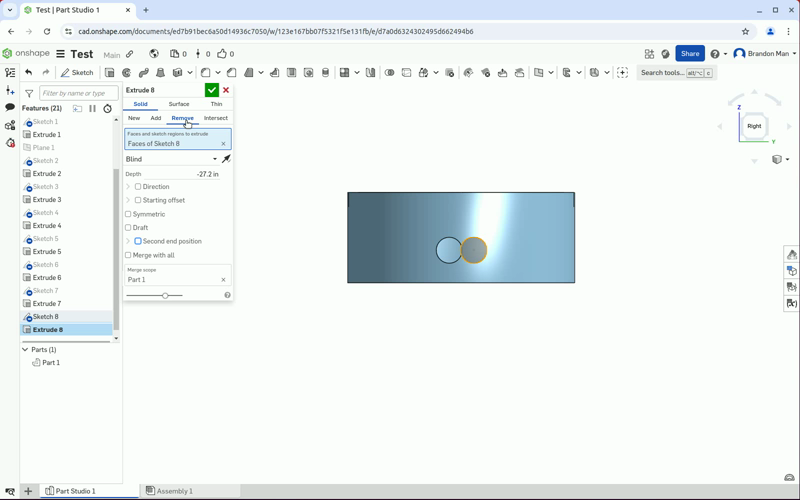
key(space)
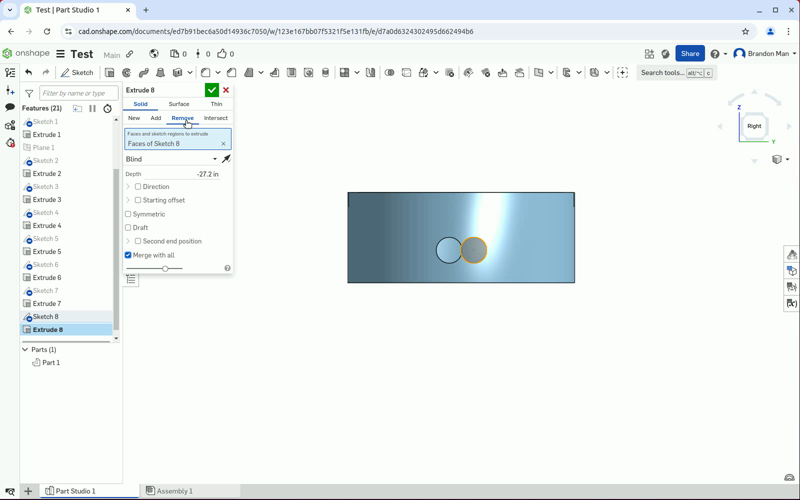
key(enter)
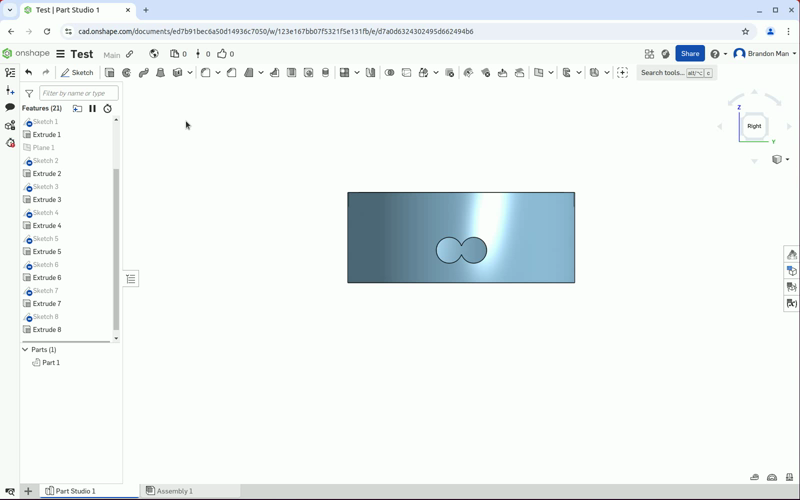
key(shift+h)
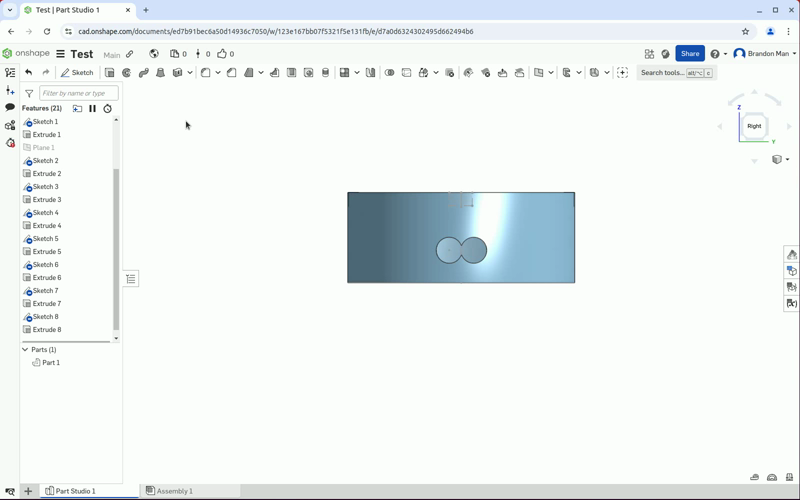
key(shift+h)
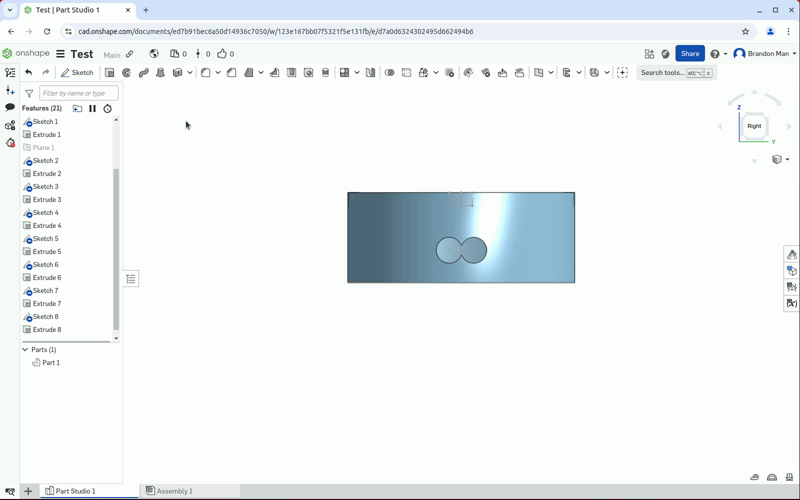
key(shift+7)
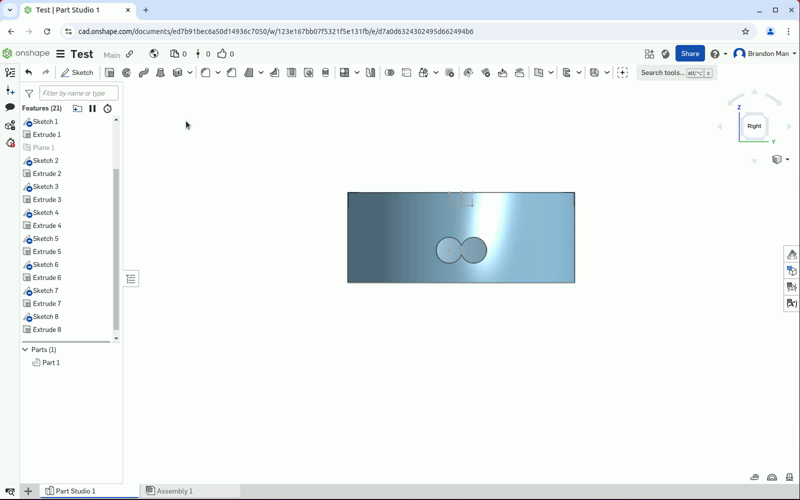
key(right, 2)
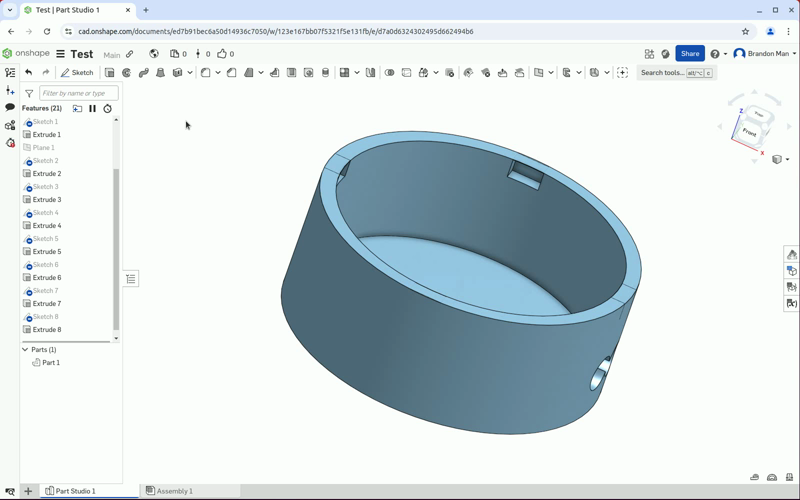
key(down, 2)
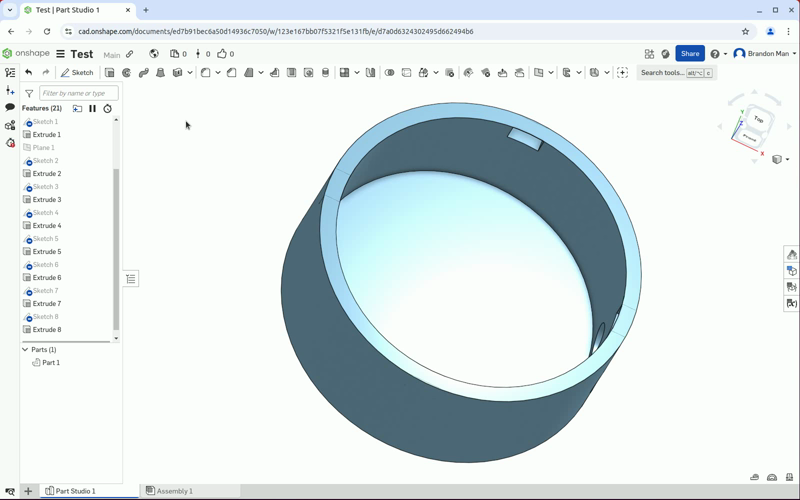
key(up, 2)
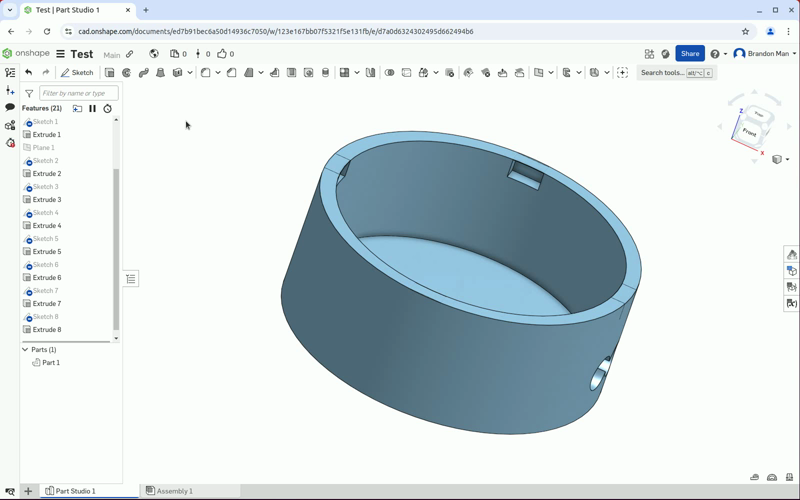
key(left, 2)
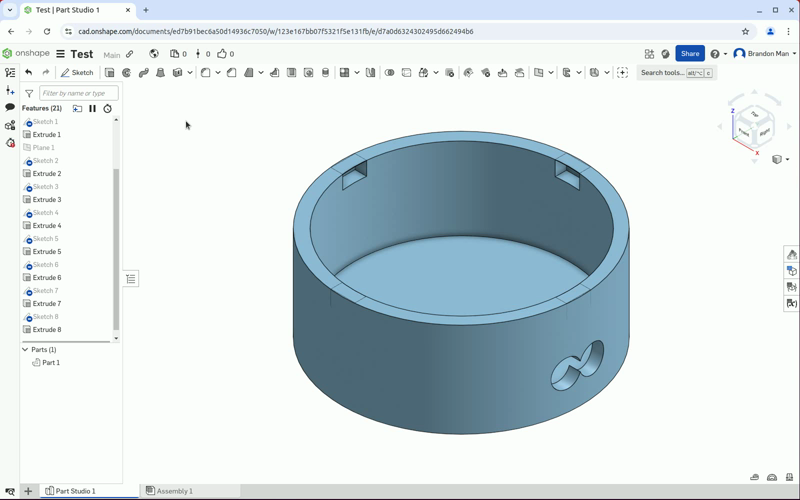
mouse_move(69, 124)
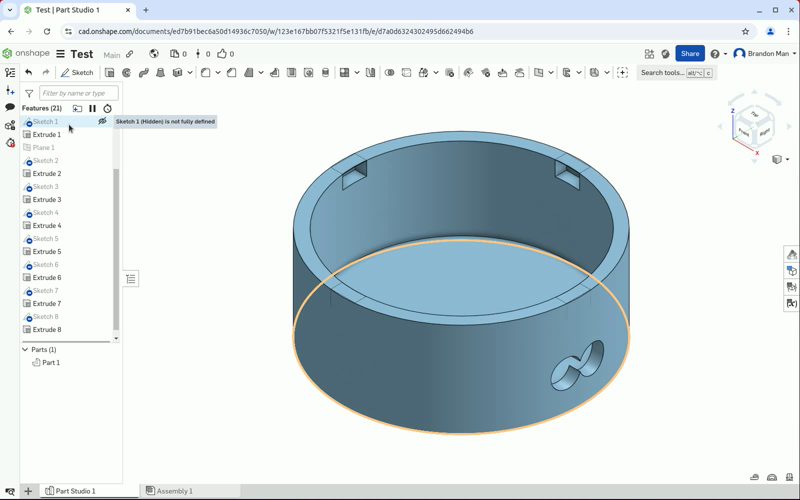
click(69, 124)